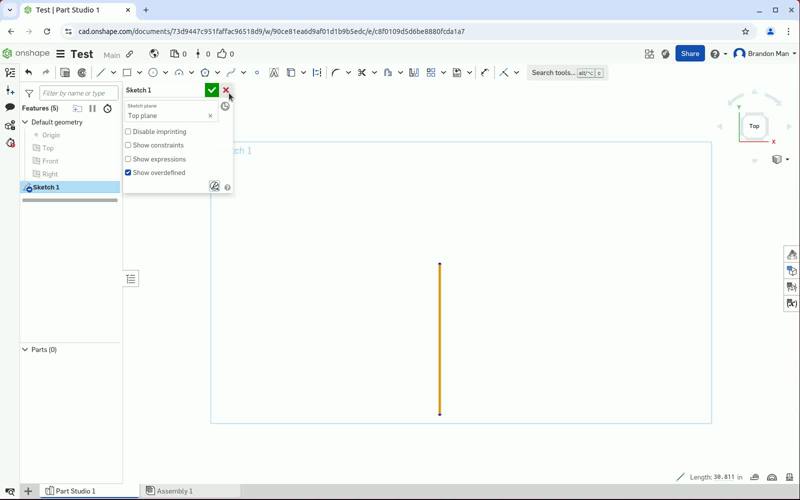
key(shift+h)
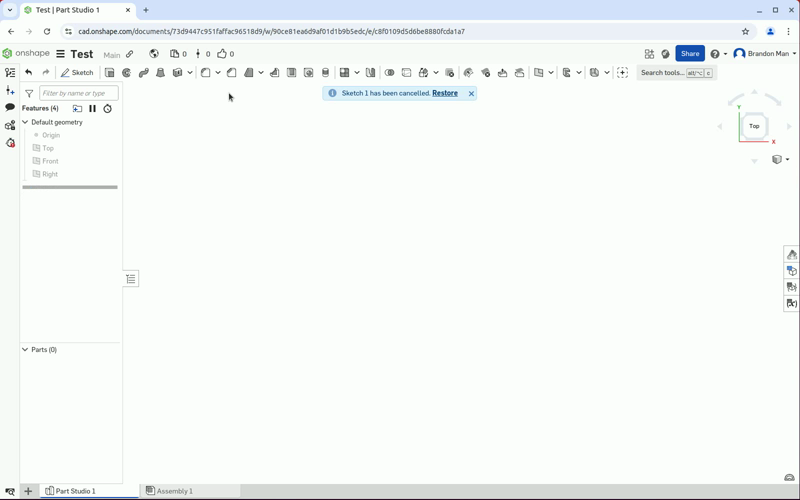
mouse_move(73, 352)
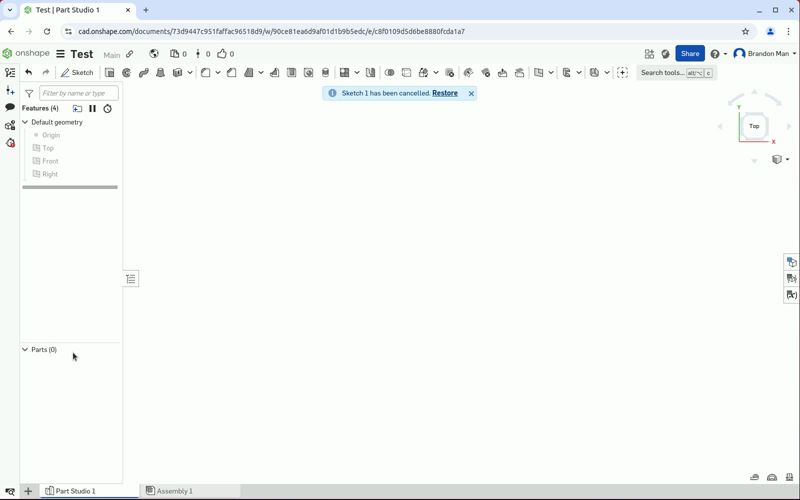
key(y)
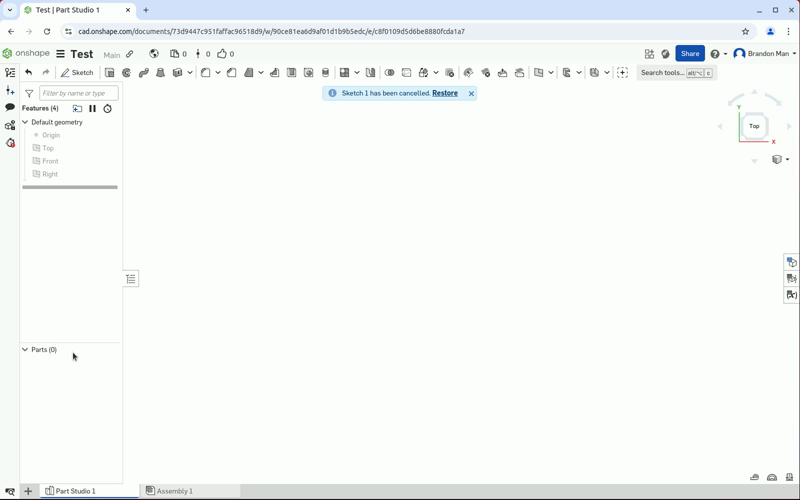
key(shift+p)
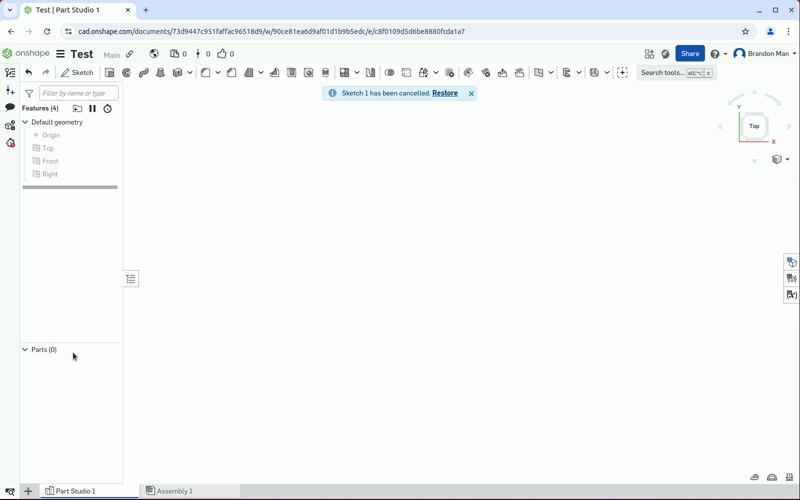
key(space)
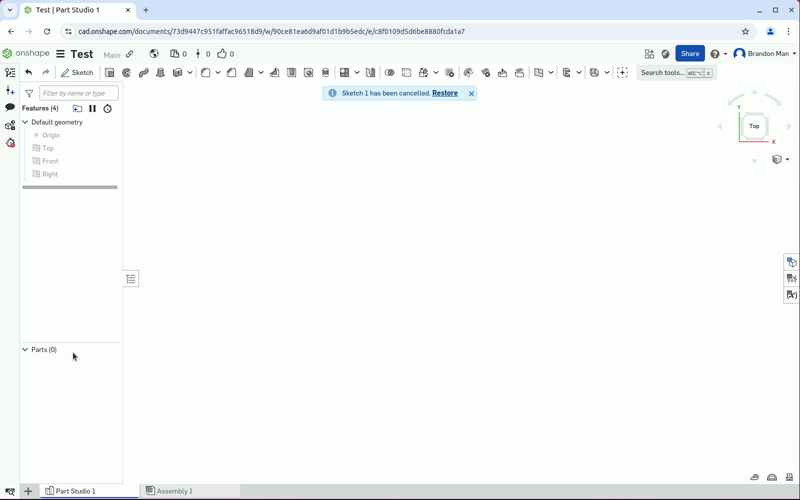
key_down(shift)
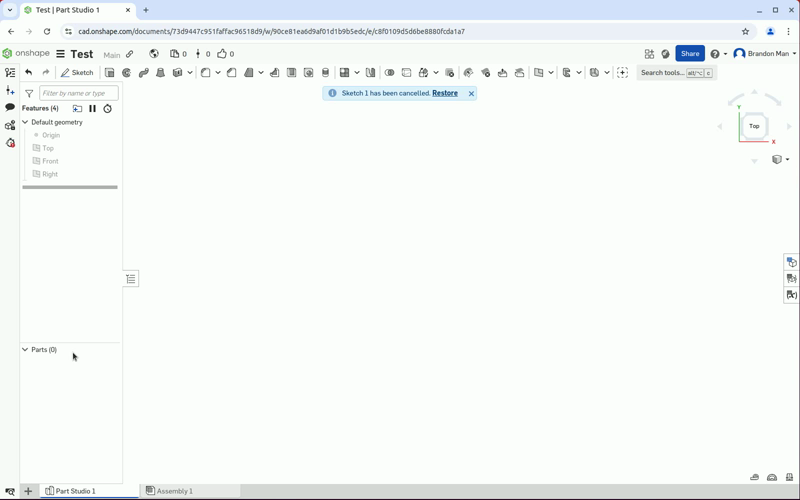
key(up)
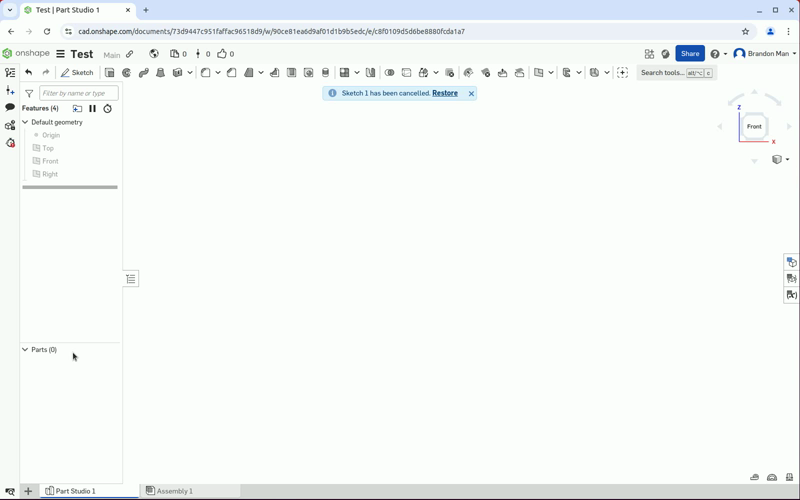
key_up(shift)
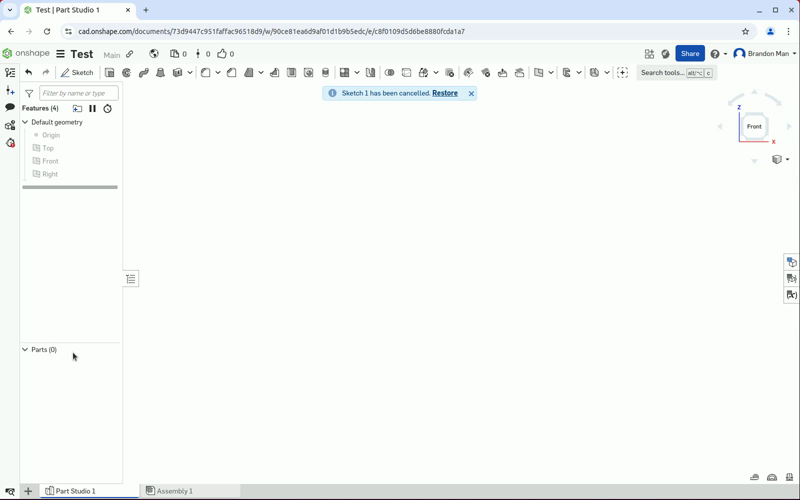
mouse_move(73, 352)
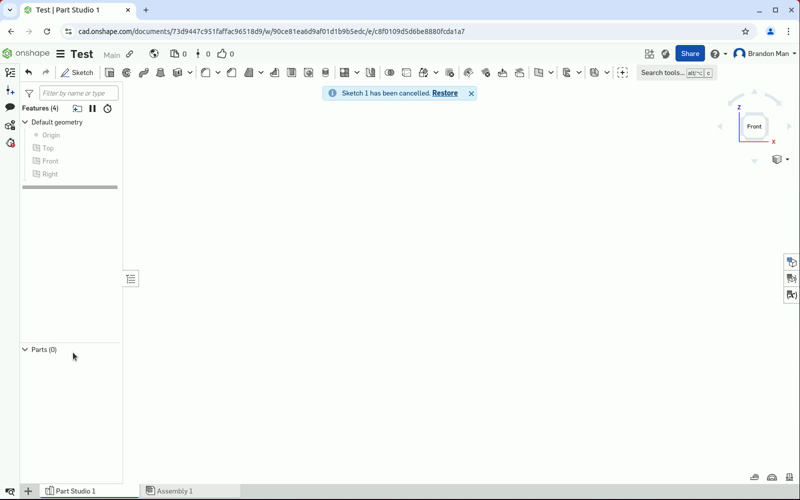
key(shift+y)
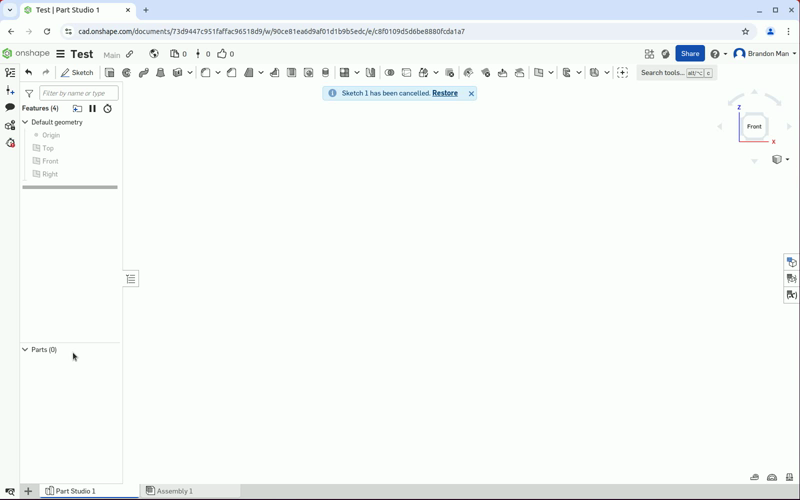
key(shift+s)
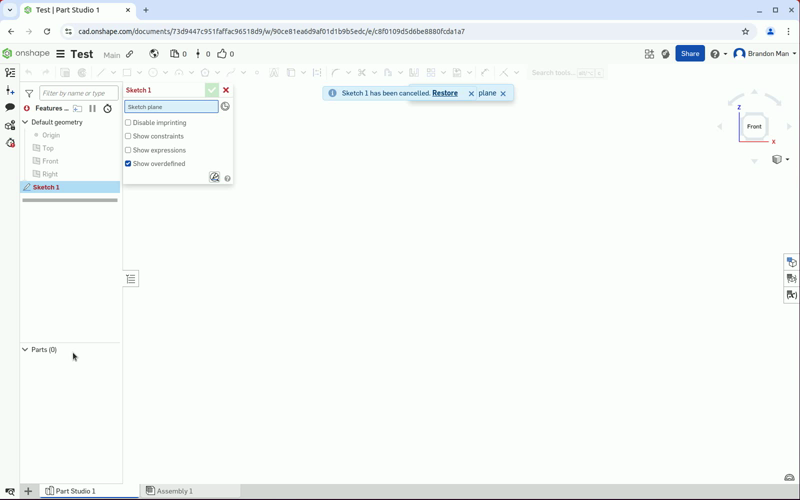
mouse_move(73, 163)
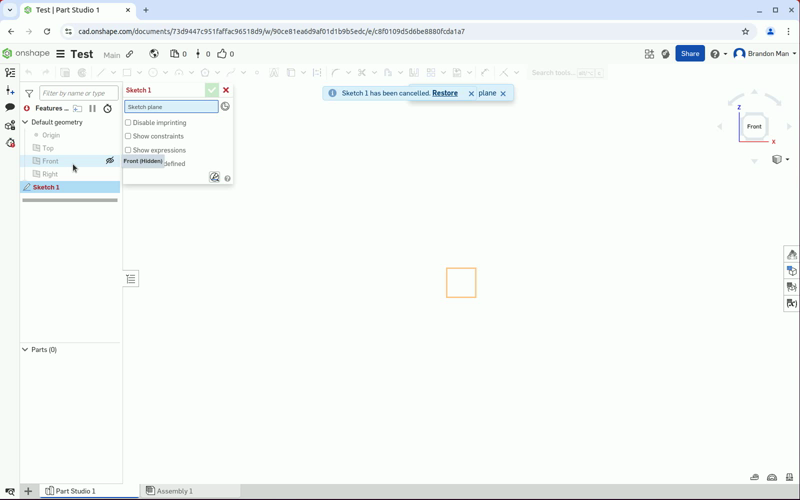
click(73, 163)
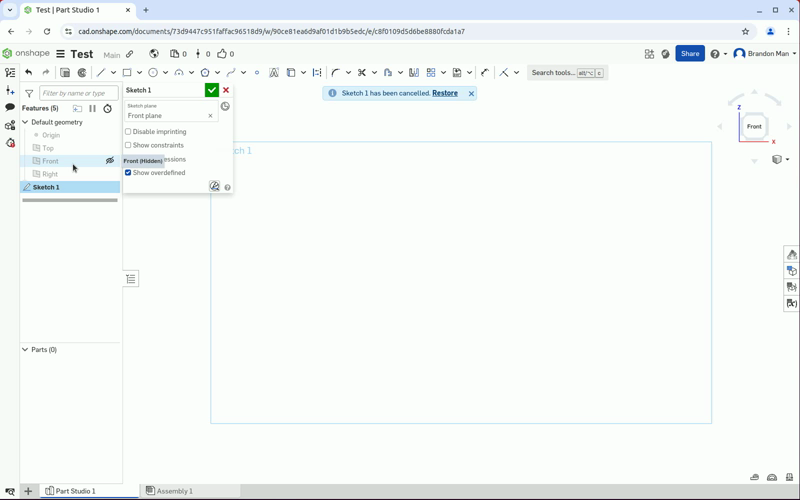
mouse_move(73, 352)
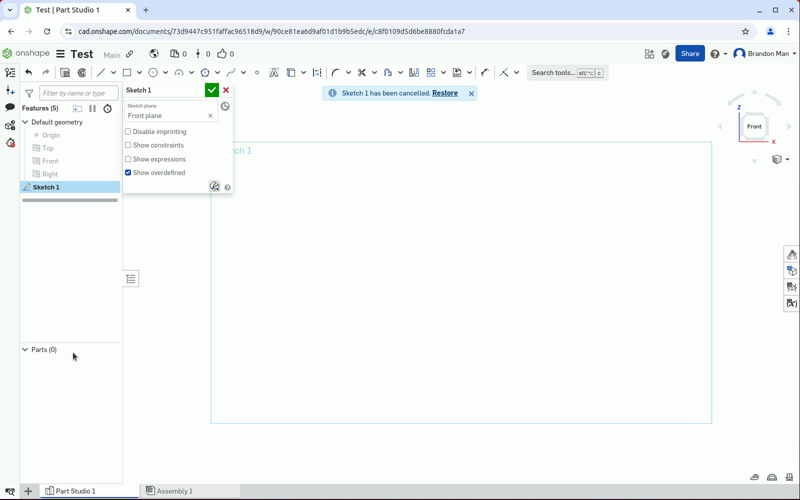
key(y)
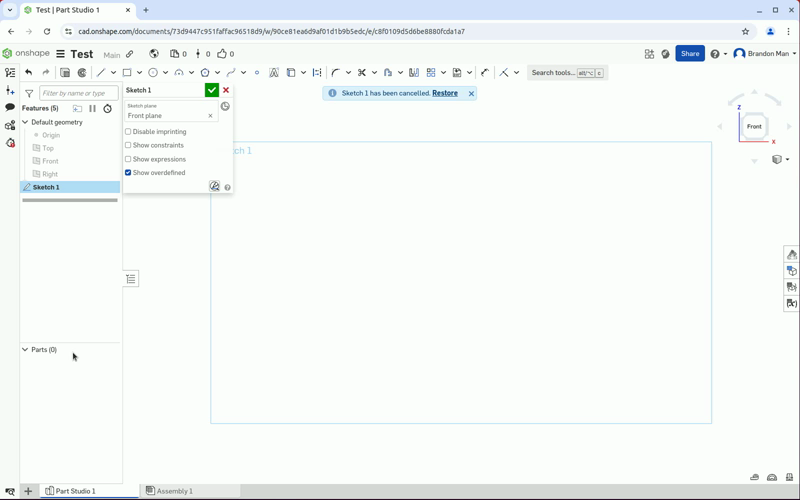
key(a)
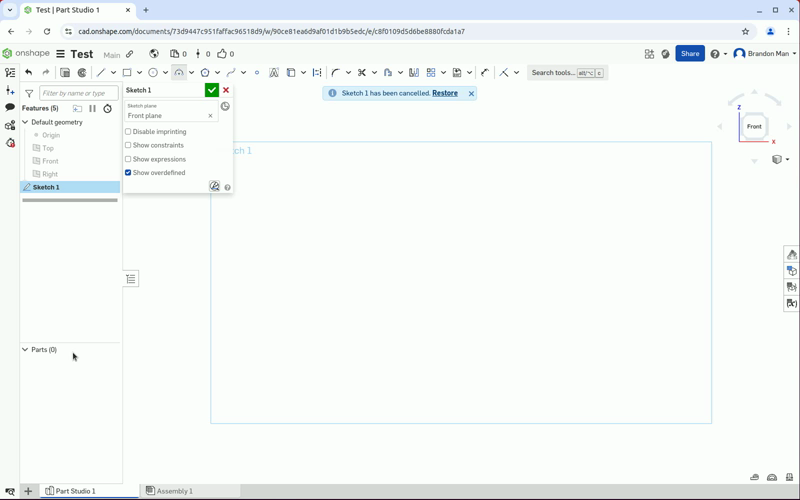
key_down(shift)
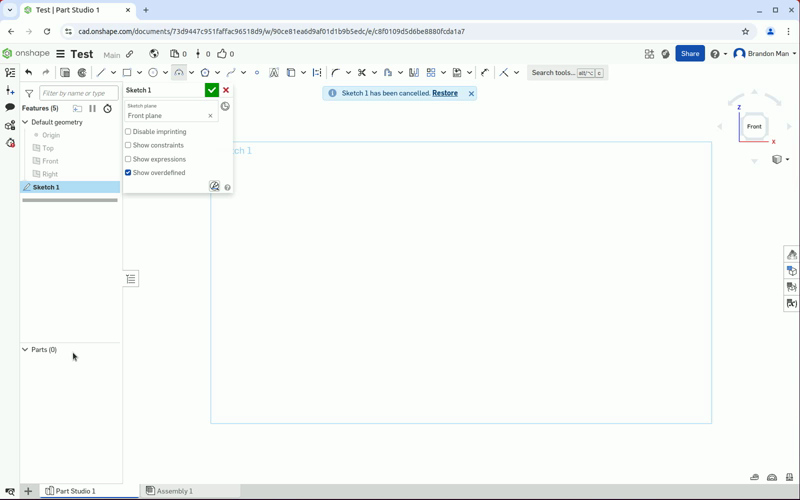
mouse_move(460, 395)
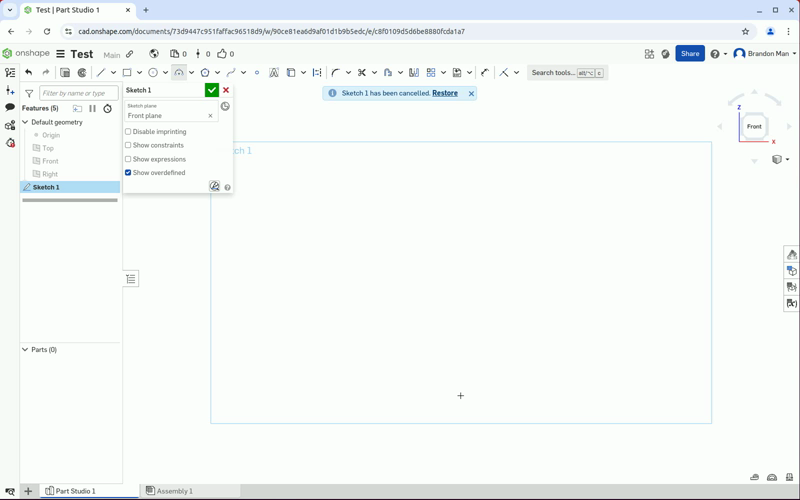
click(460, 395)
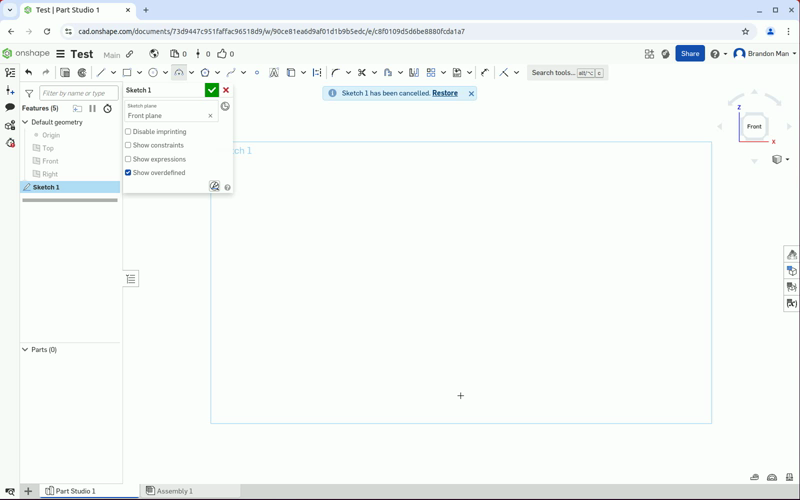
key_up(shift)
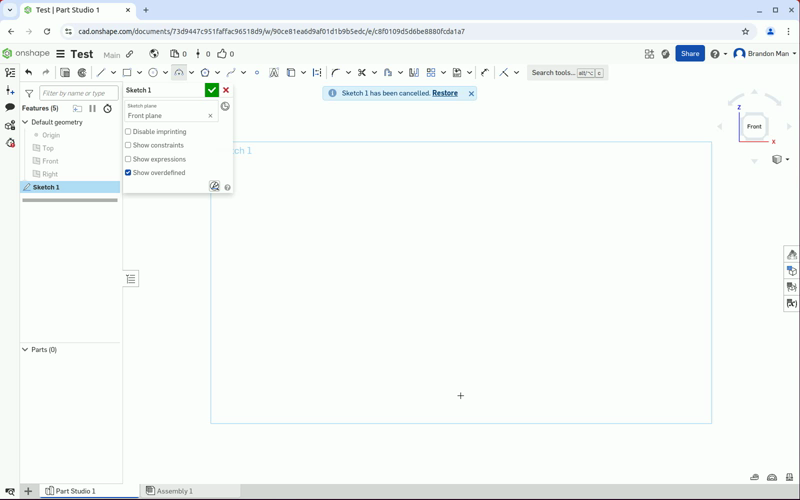
key_down(shift)
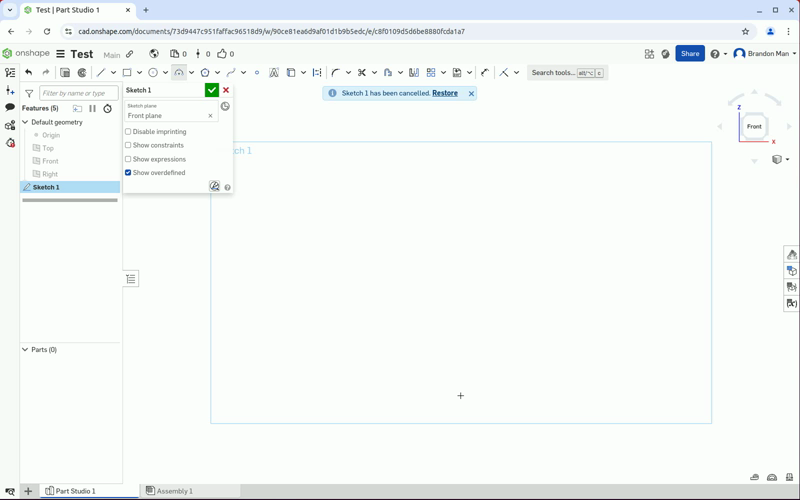
mouse_move(460, 172)
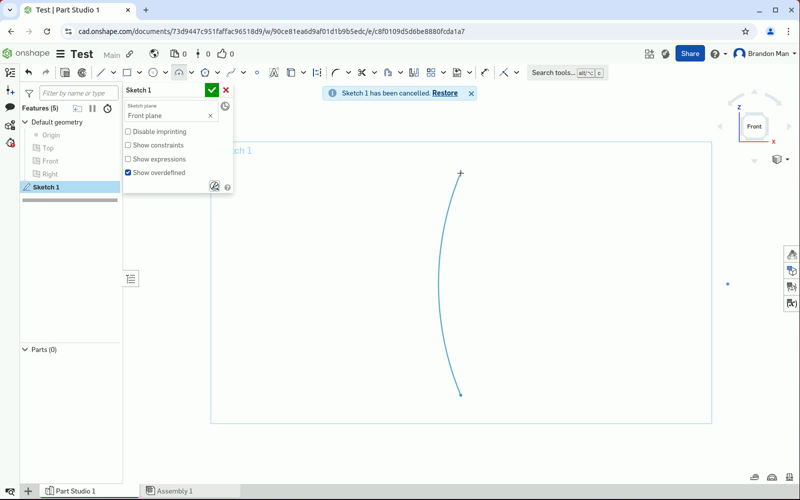
click(460, 172)
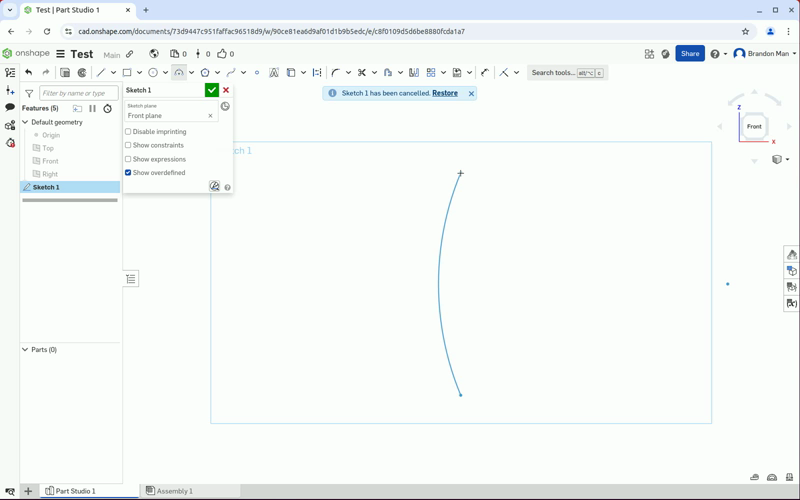
mouse_move(569, 284)
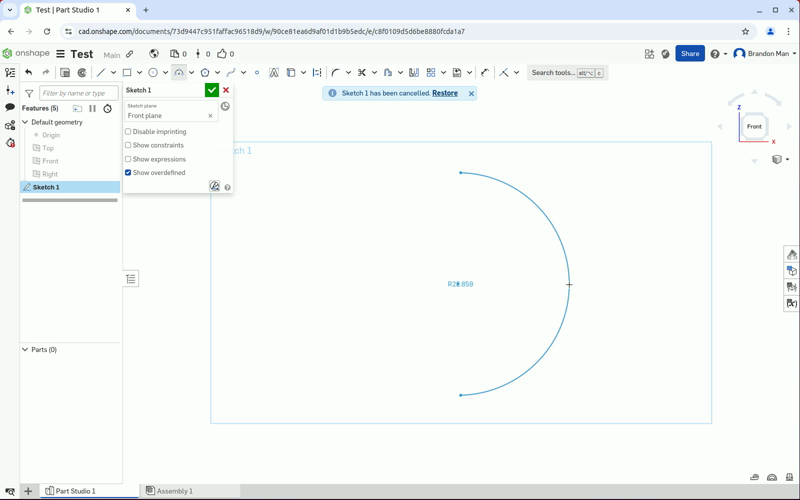
click(569, 284)
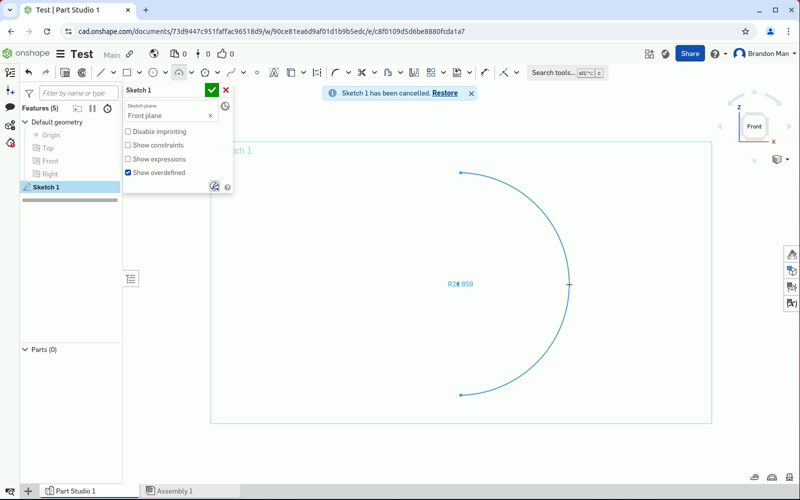
key_up(shift)
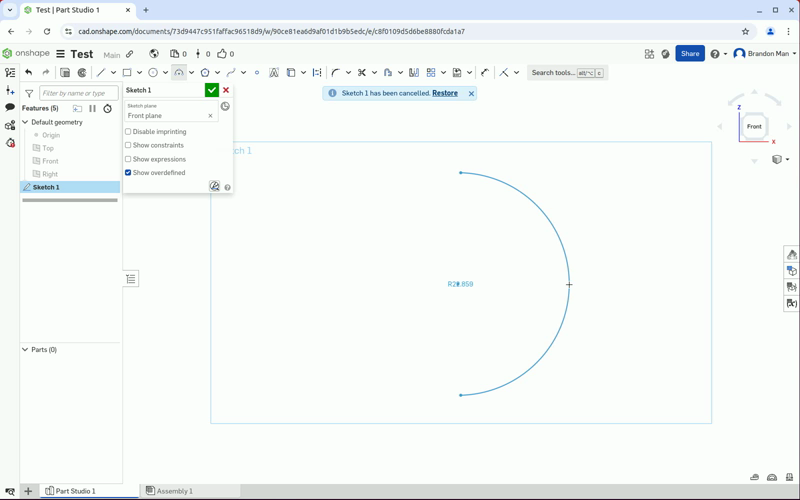
key(esc)
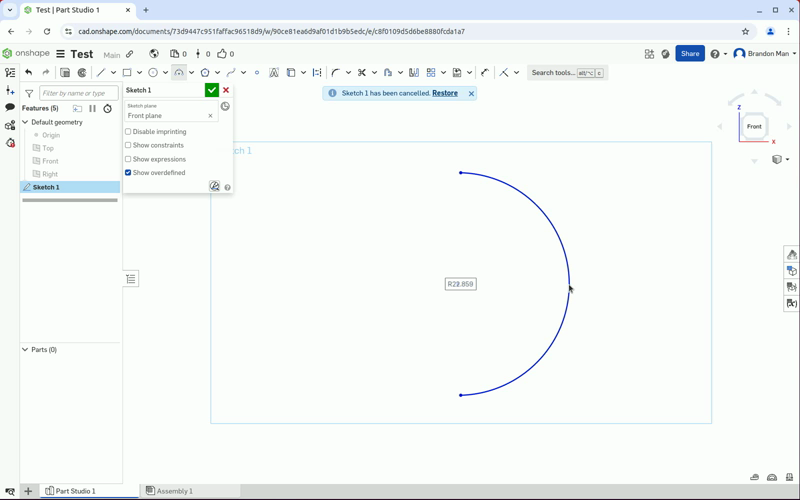
key(l)
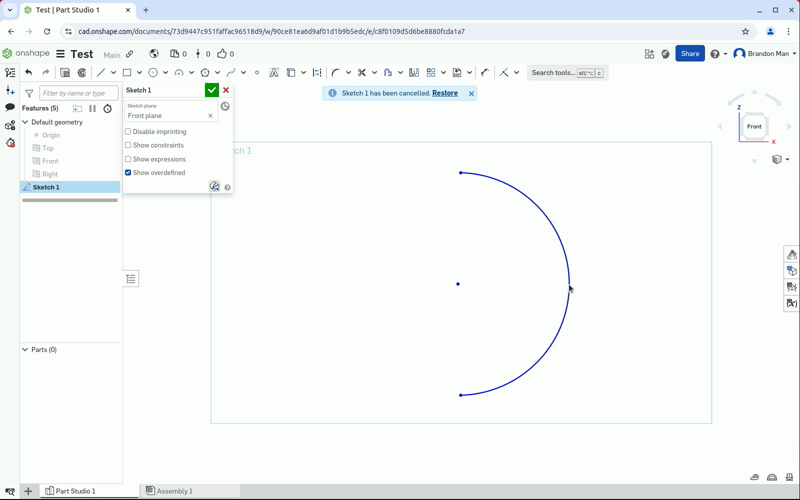
mouse_move(460, 172)
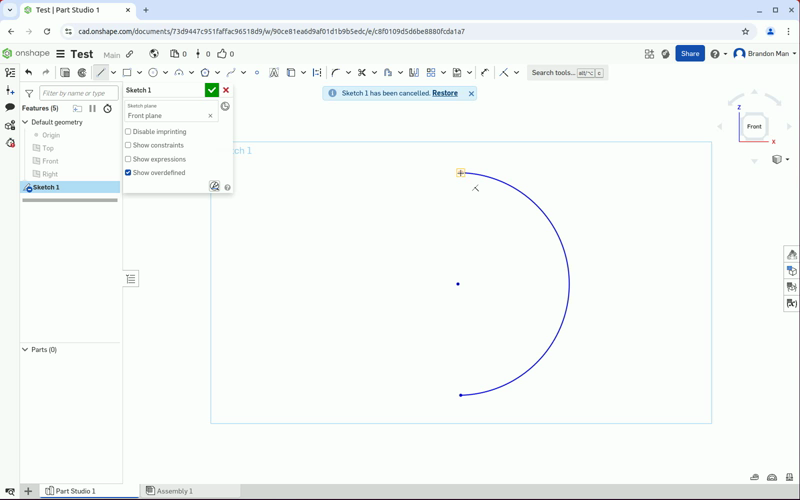
click(460, 172)
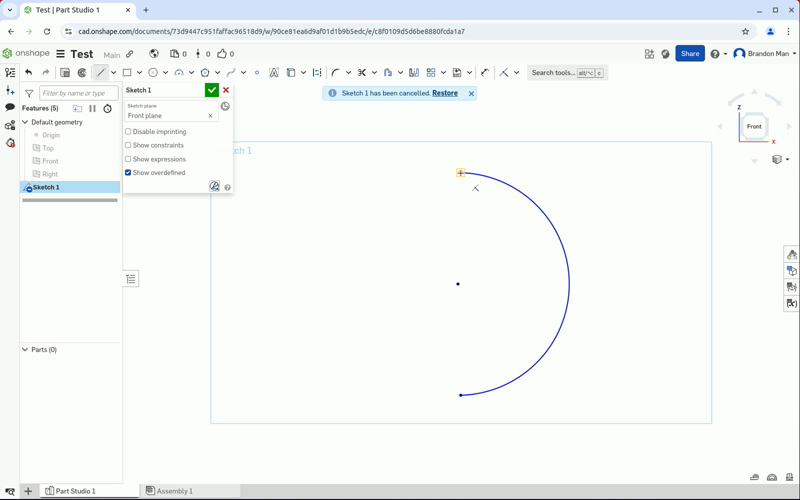
key_down(shift)
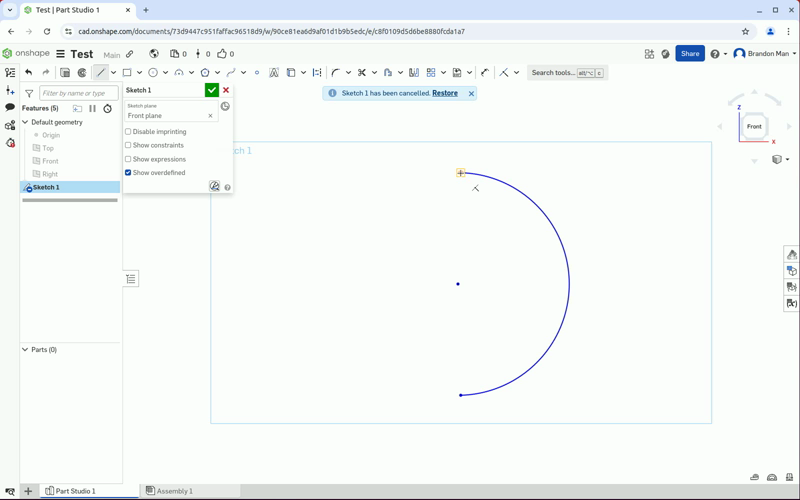
mouse_move(490, 172)
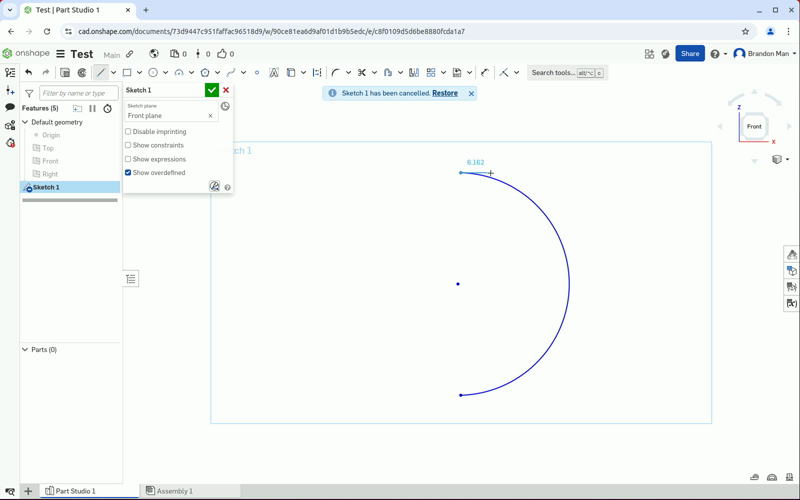
mouse_move(460, 184)
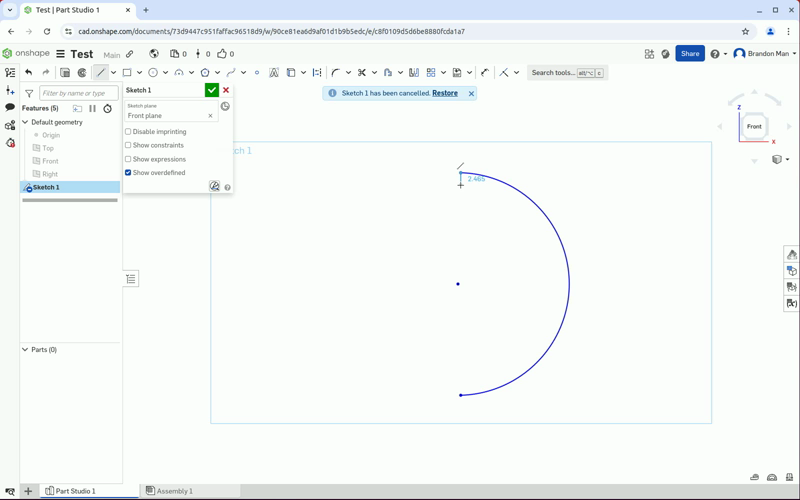
click(460, 184)
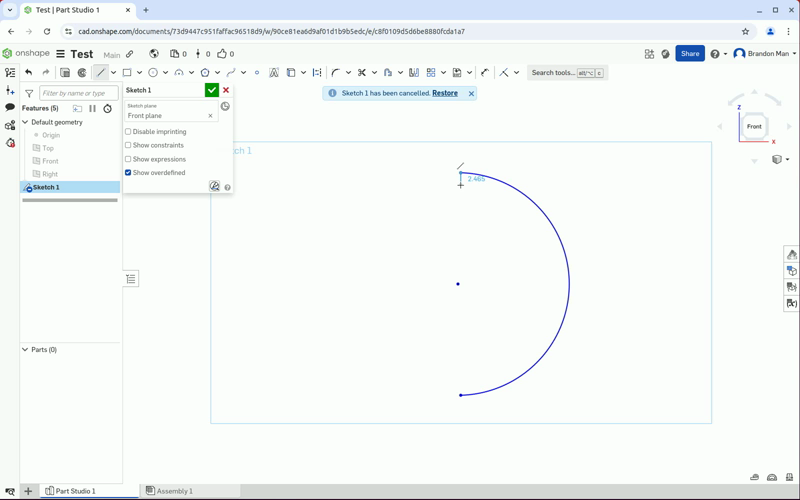
key_up(shift)
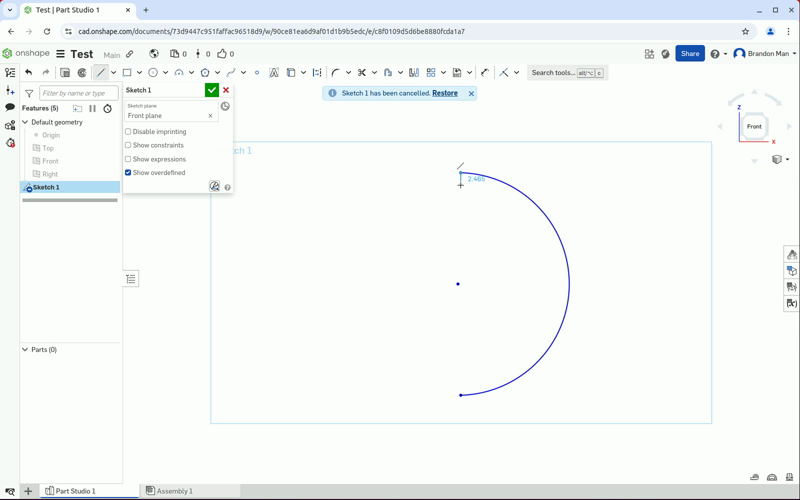
key(esc)
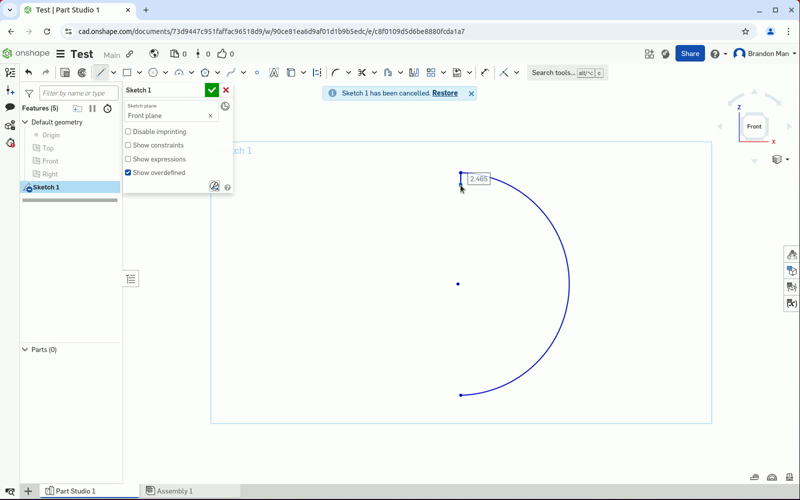
key(a)
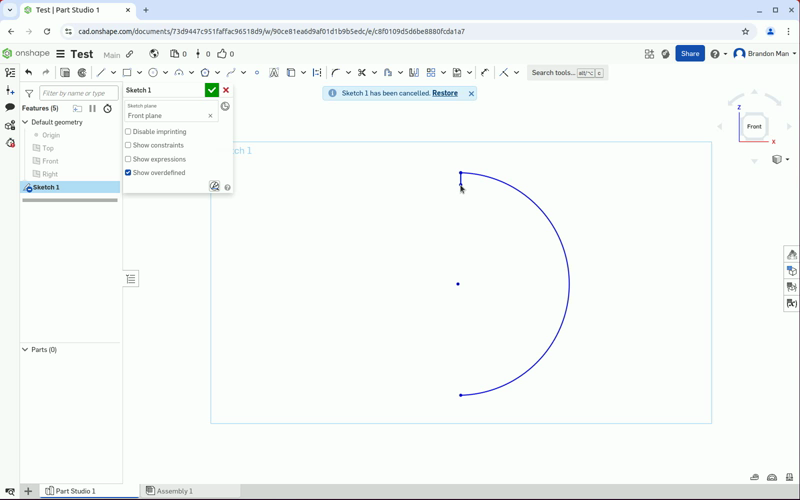
mouse_move(460, 184)
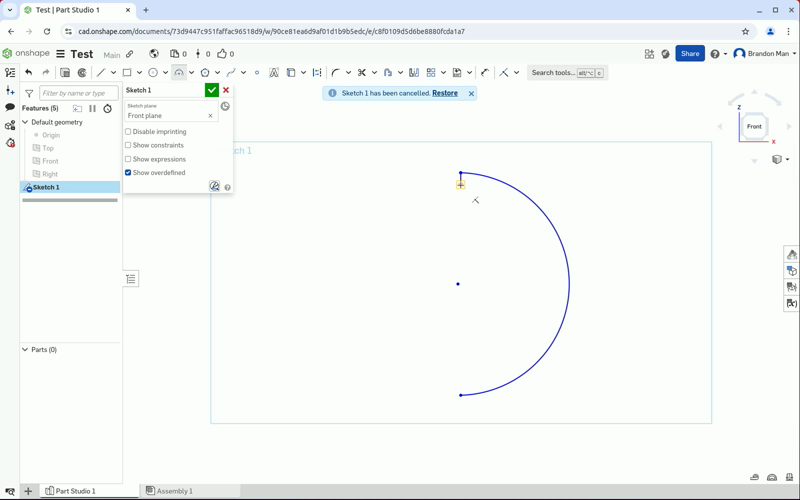
click(460, 184)
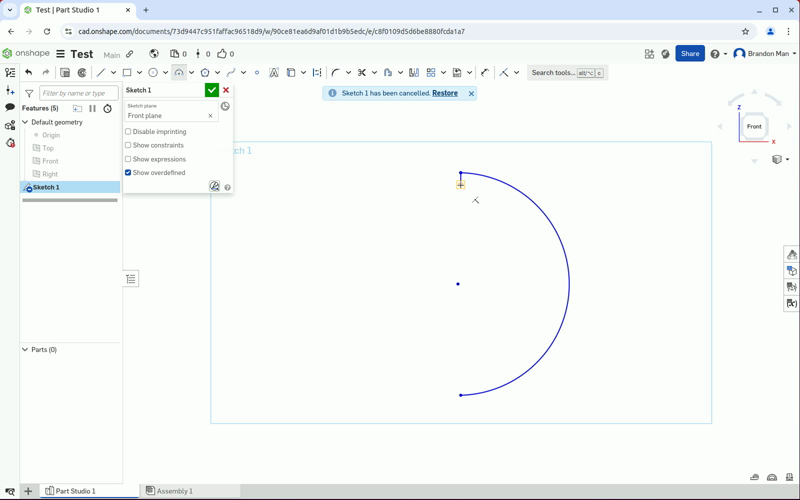
key_down(shift)
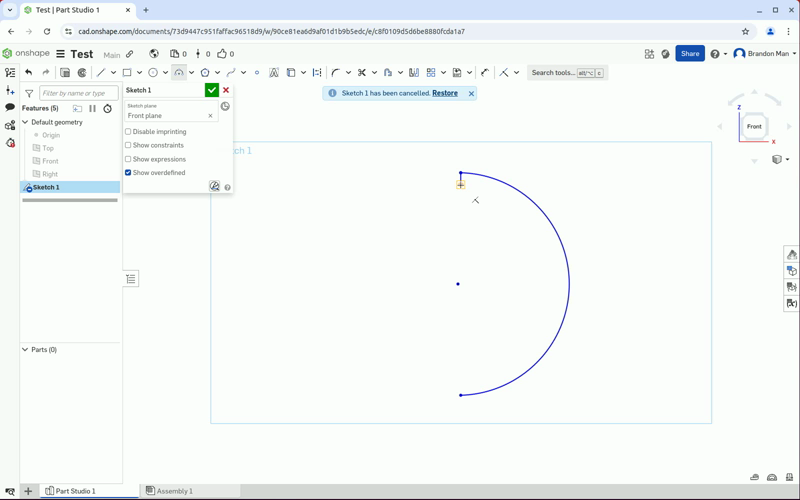
mouse_move(460, 383)
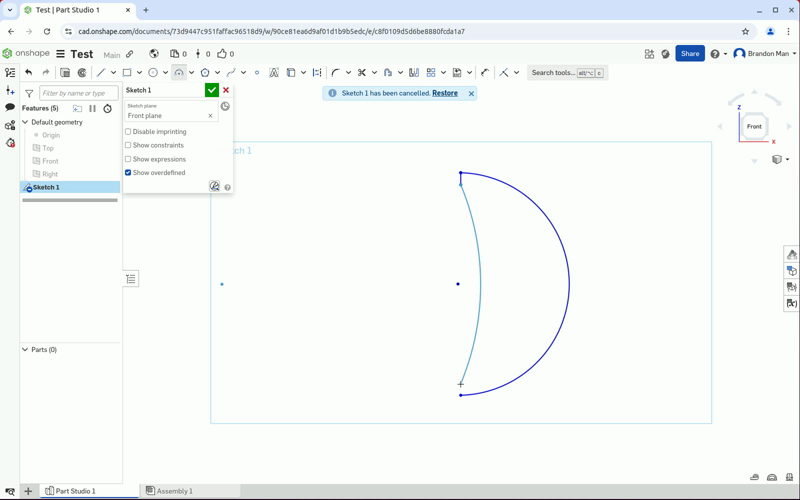
click(460, 383)
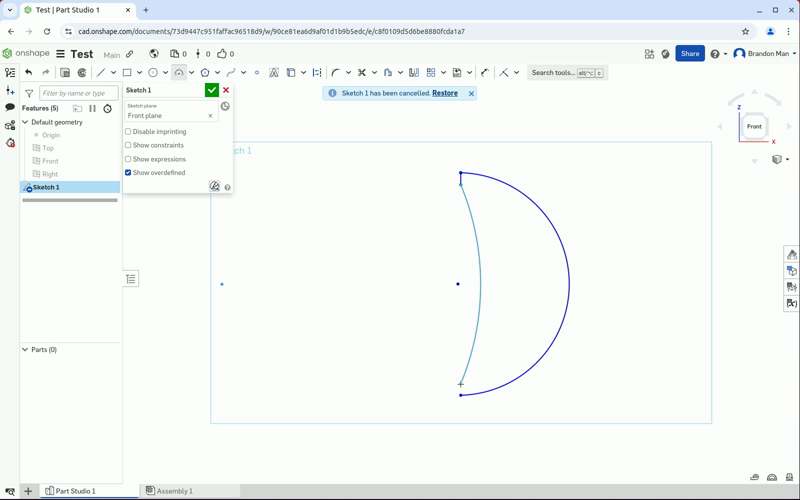
mouse_move(558, 284)
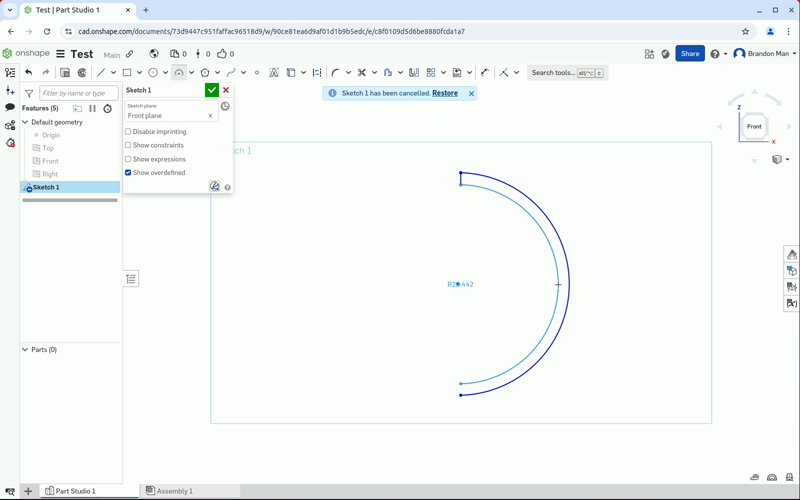
click(558, 284)
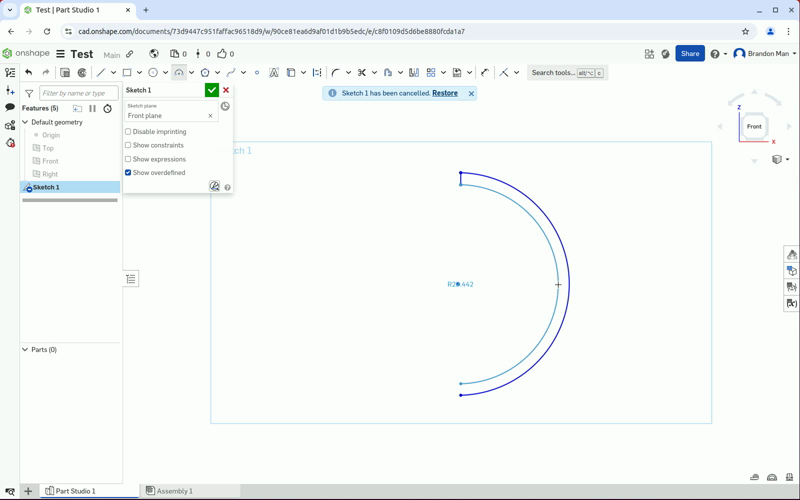
key_up(shift)
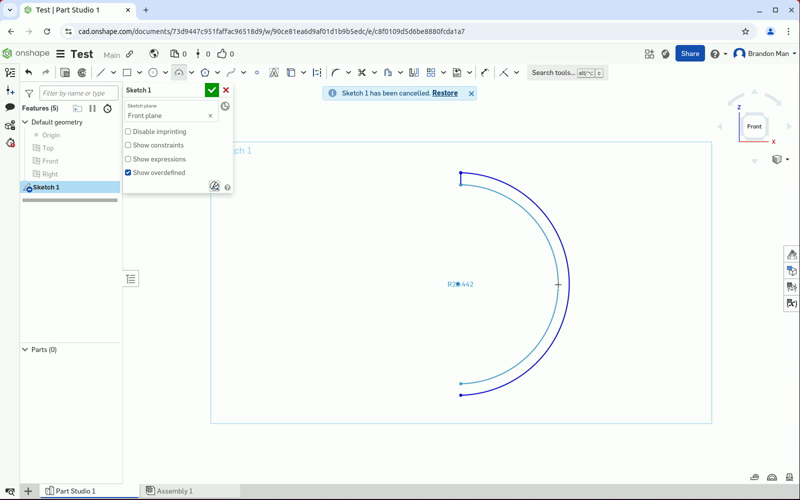
key(esc)
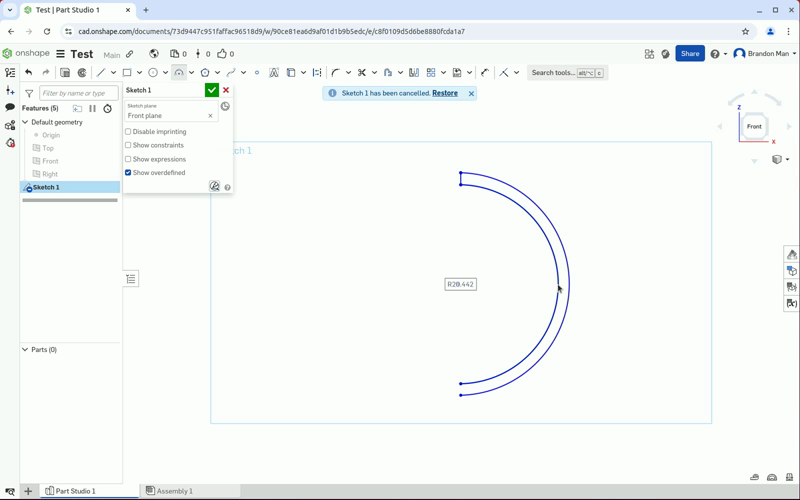
key(l)
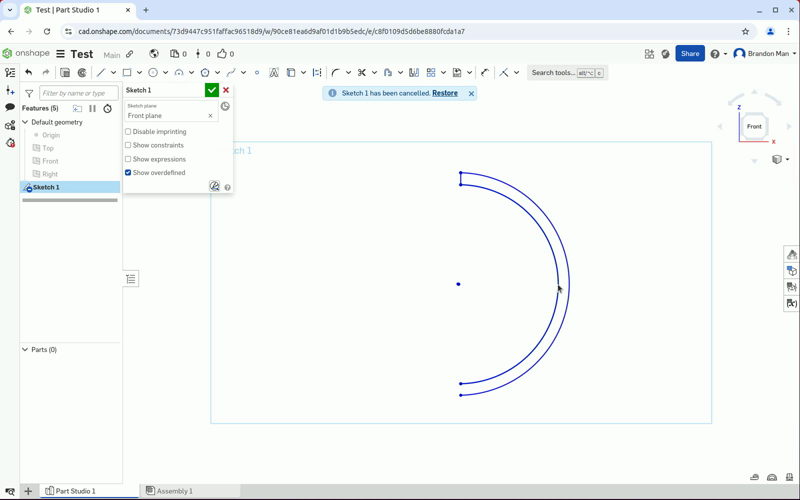
mouse_move(460, 383)
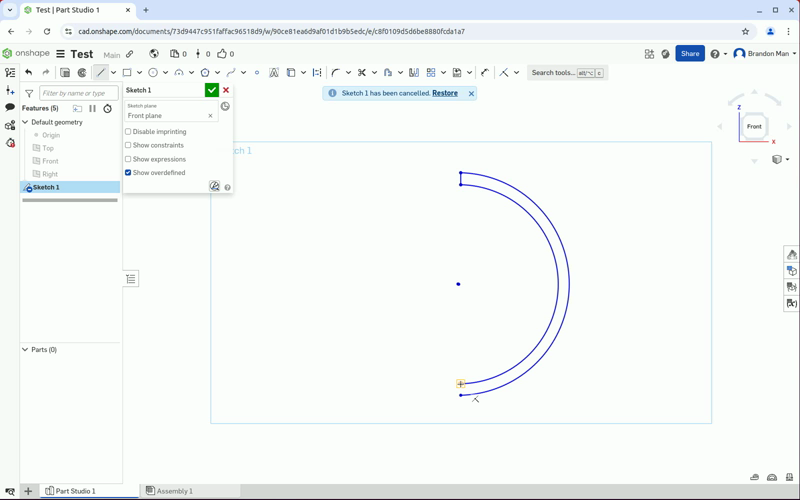
click(460, 383)
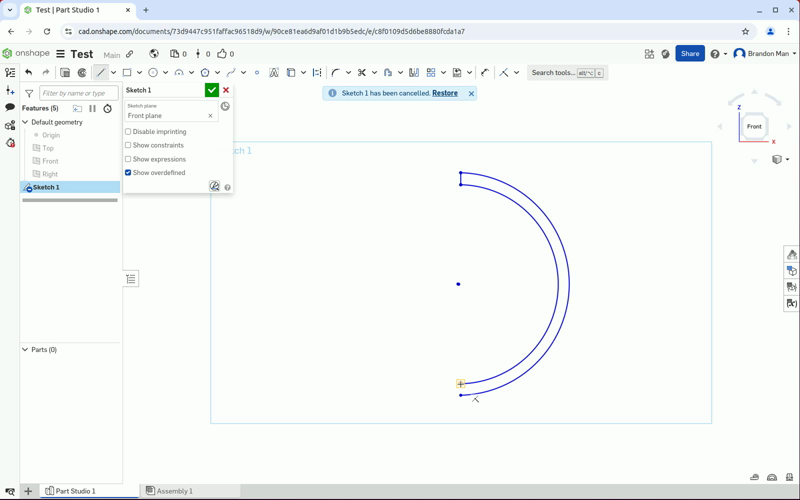
mouse_move(490, 383)
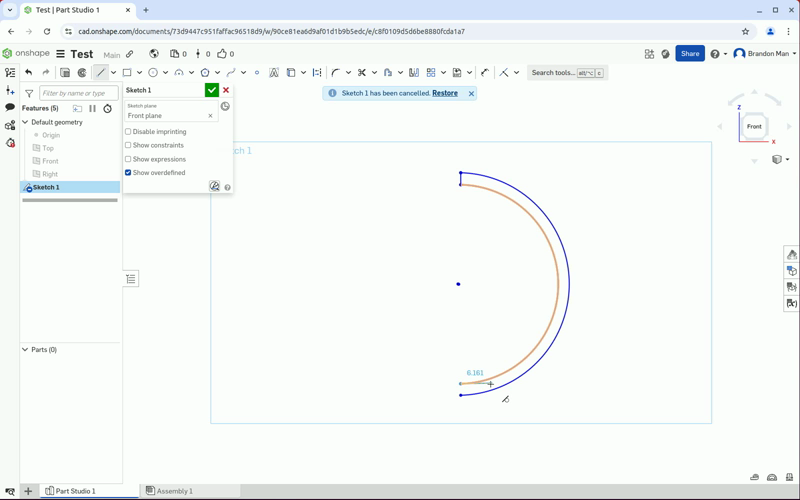
key_down(shift)
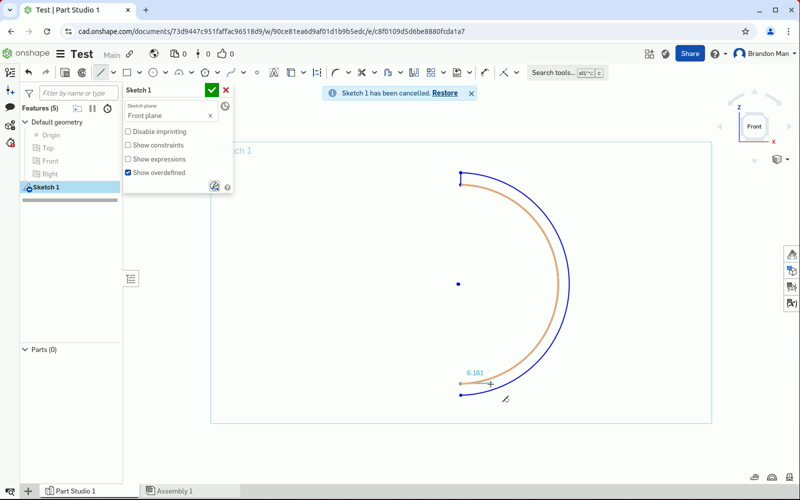
mouse_move(460, 395)
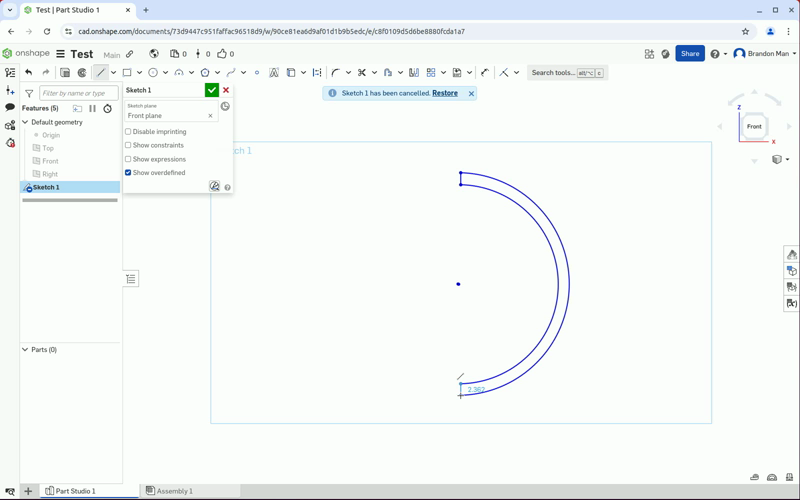
key_up(shift)
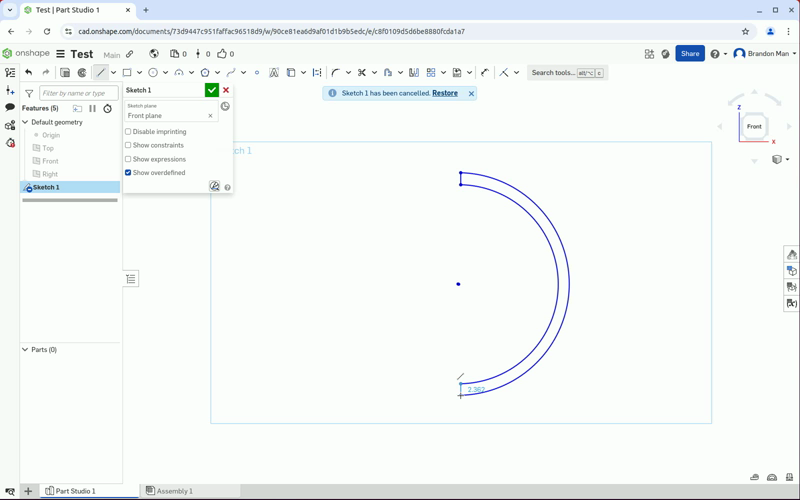
click(460, 395)
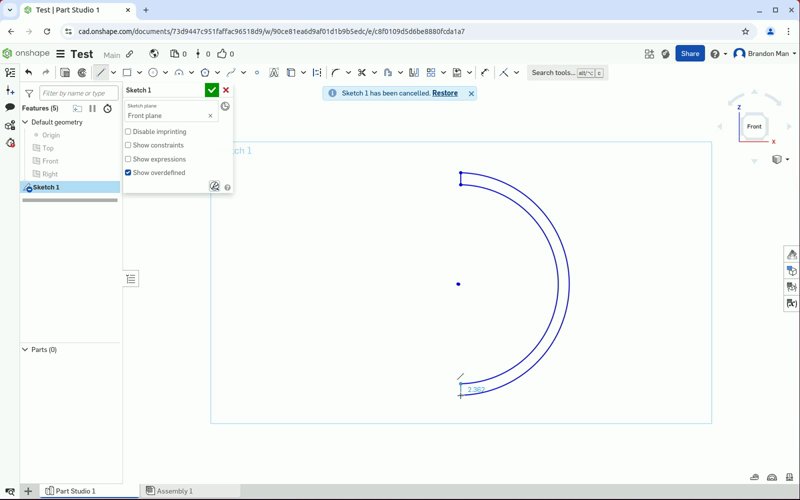
key(esc)
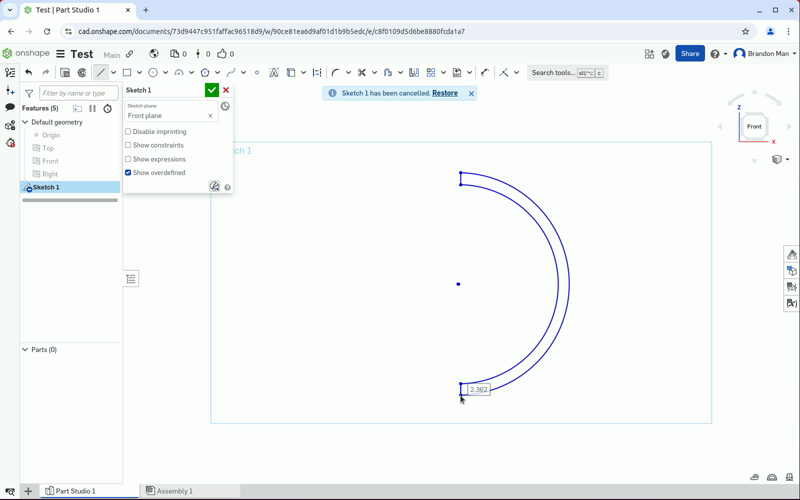
mouse_move(544, 339)
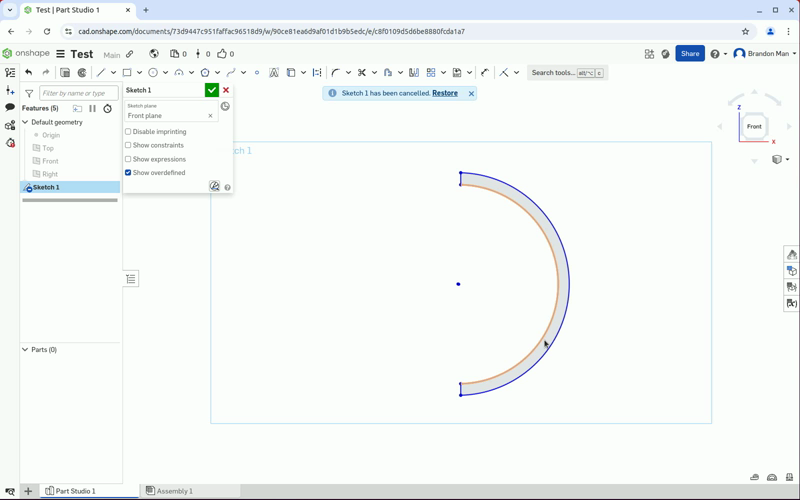
click(544, 339)
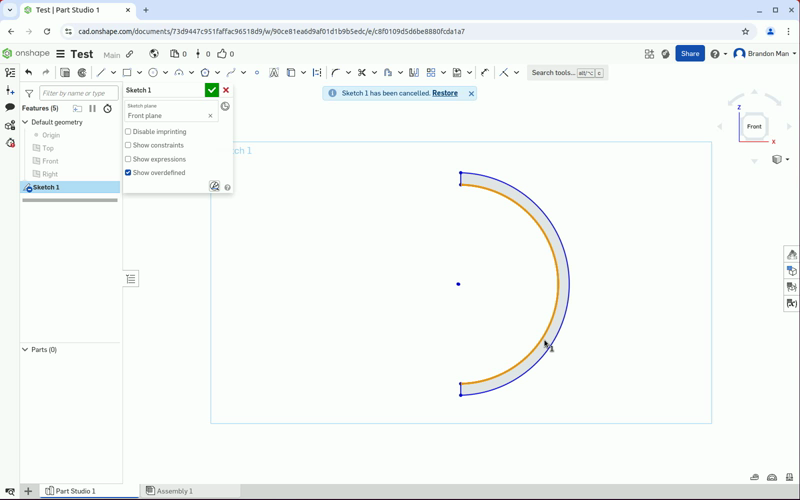
mouse_move(73, 352)
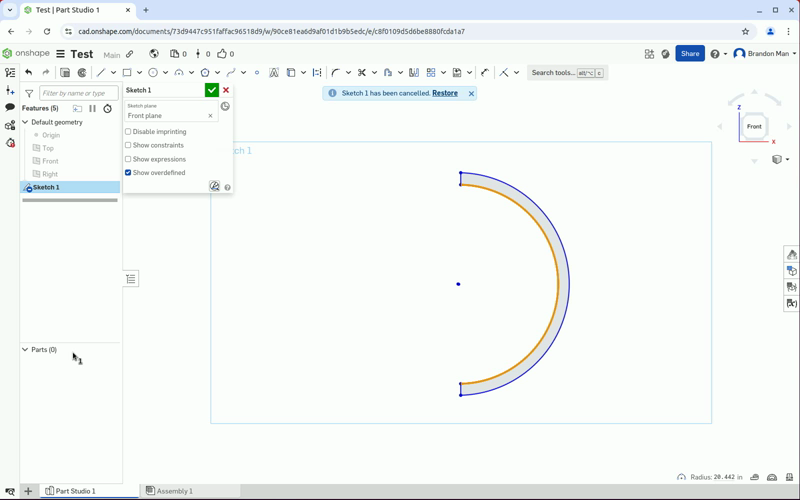
key(shift+y)
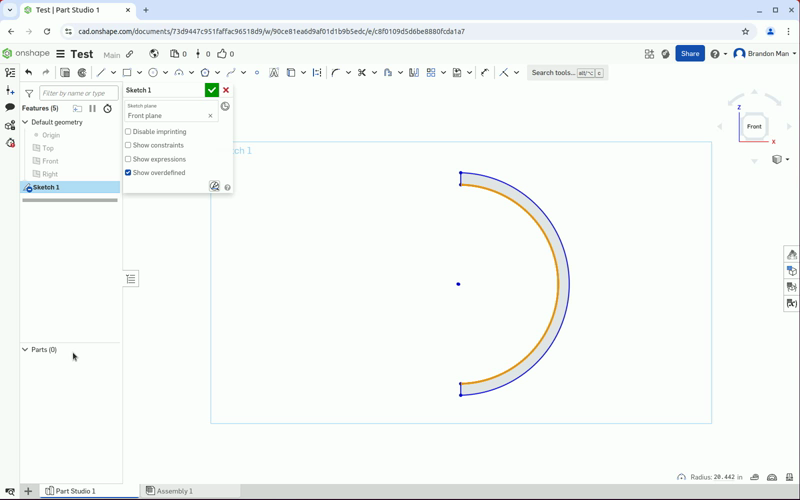
key(shift+e)
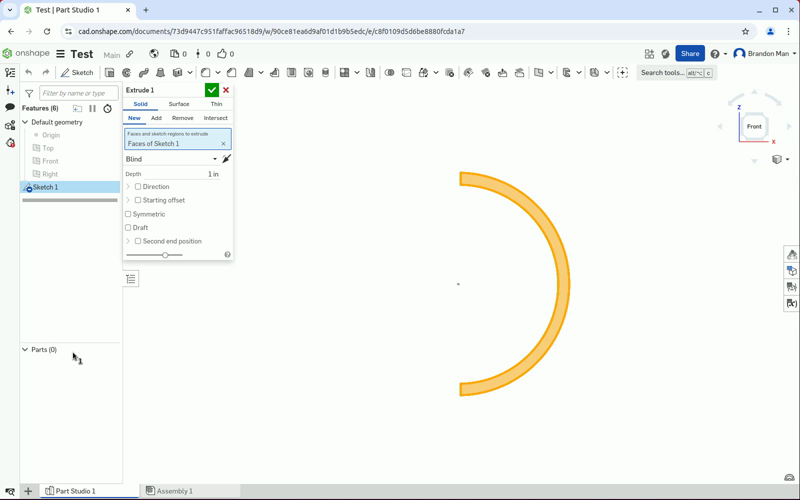
mouse_move(143, 106)
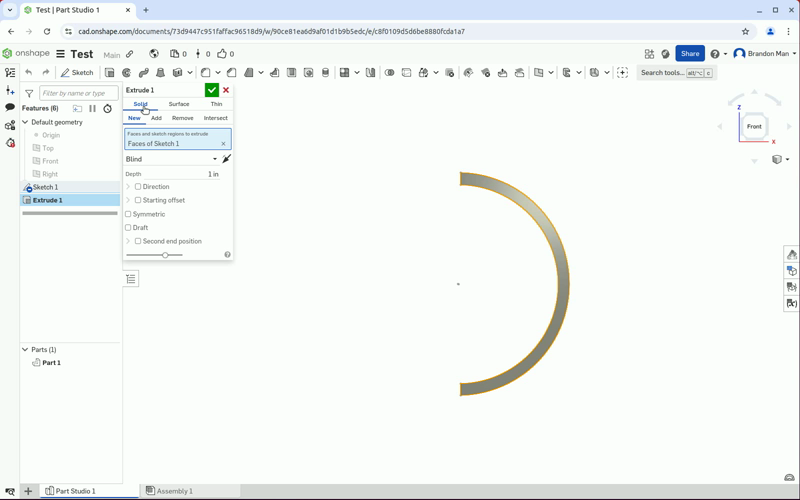
click(143, 106)
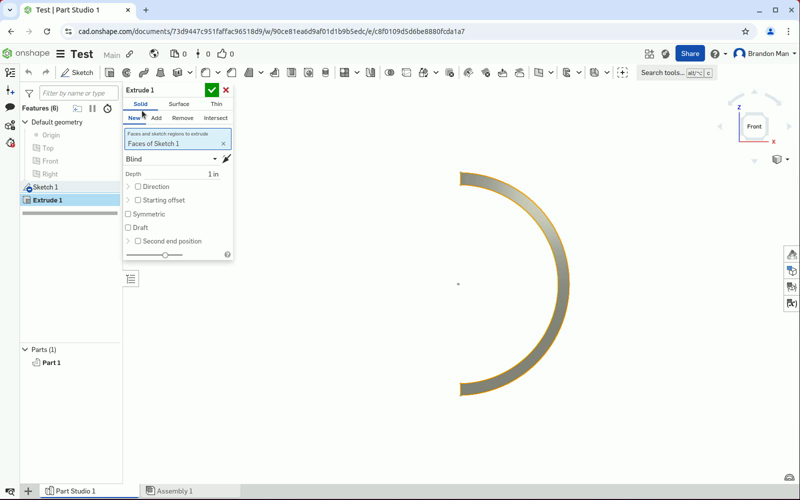
mouse_move(137, 120)
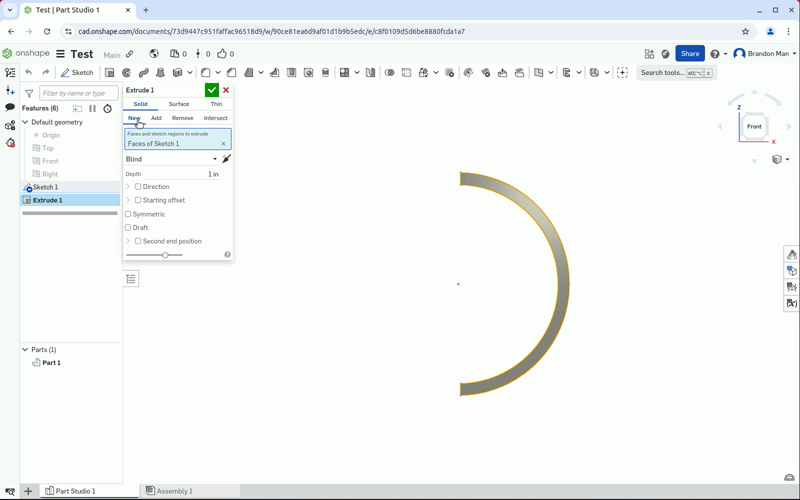
click(137, 120)
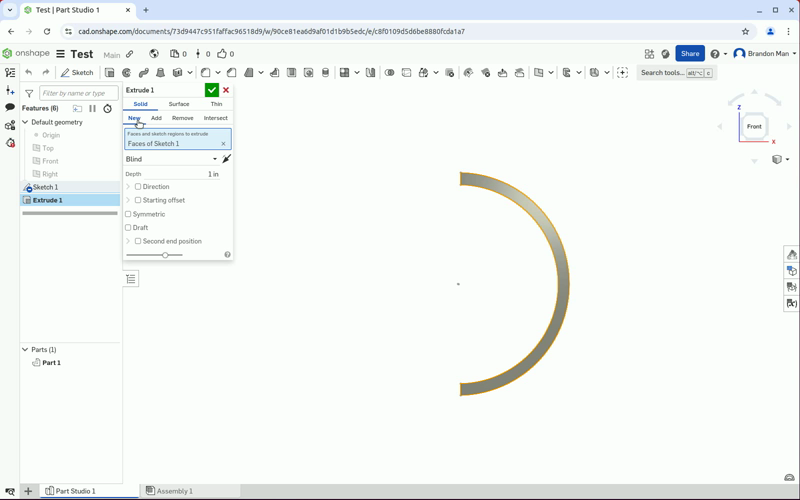
key(tab, 4)
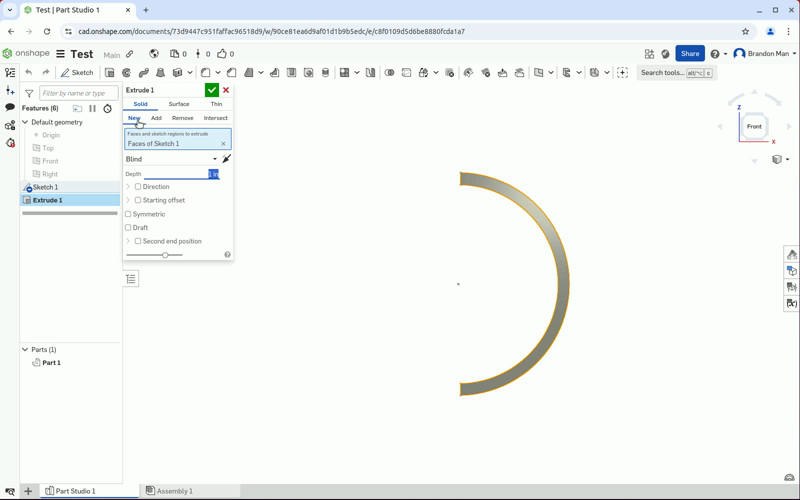
text(-0.241)
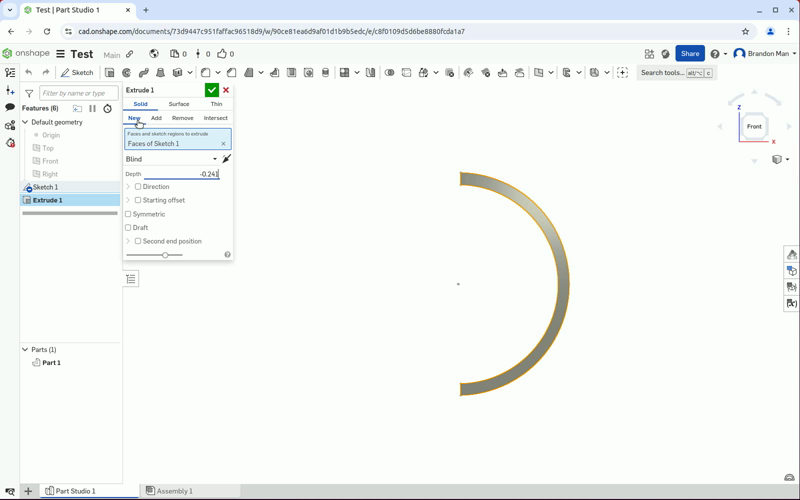
key(enter)
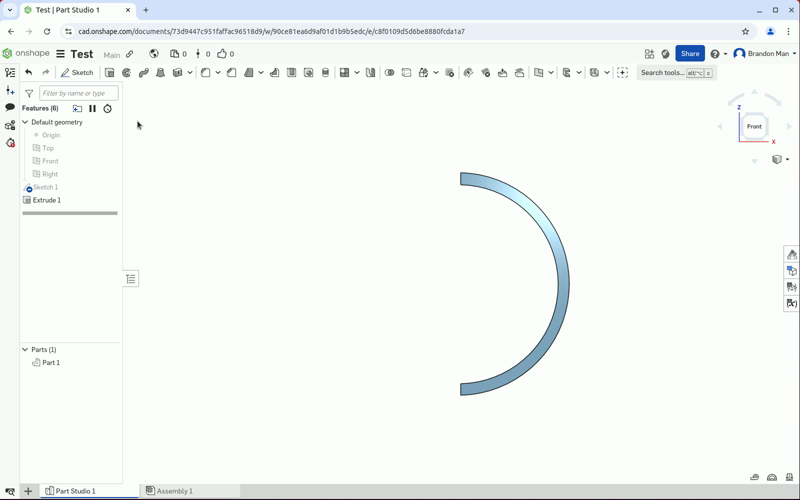
key(shift+h)
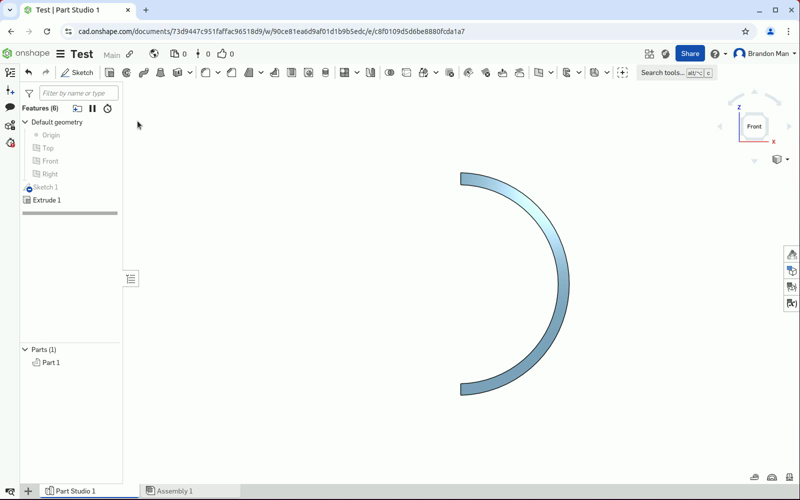
key(shift+h)
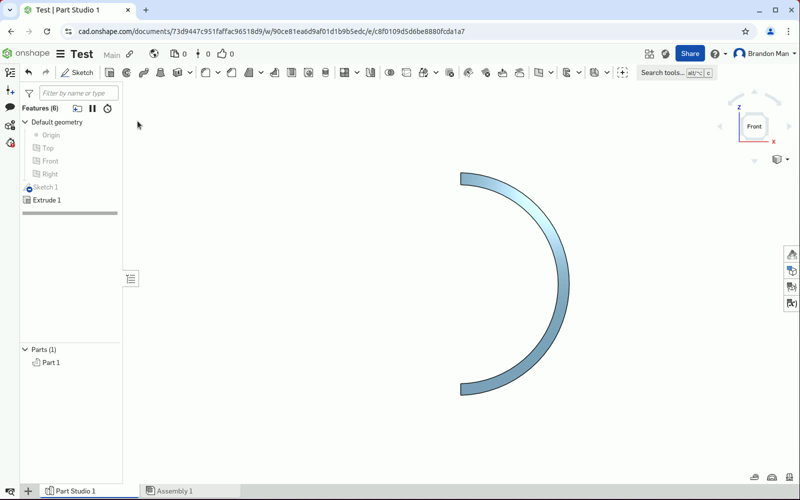
mouse_move(73, 189)
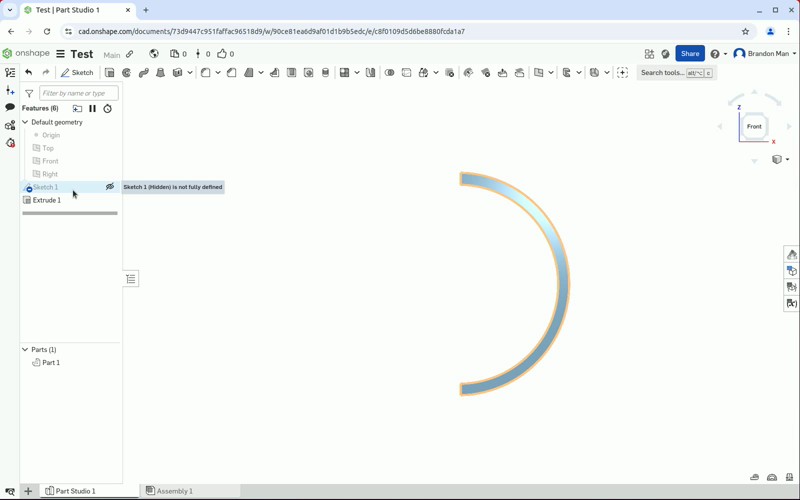
click(73, 189)
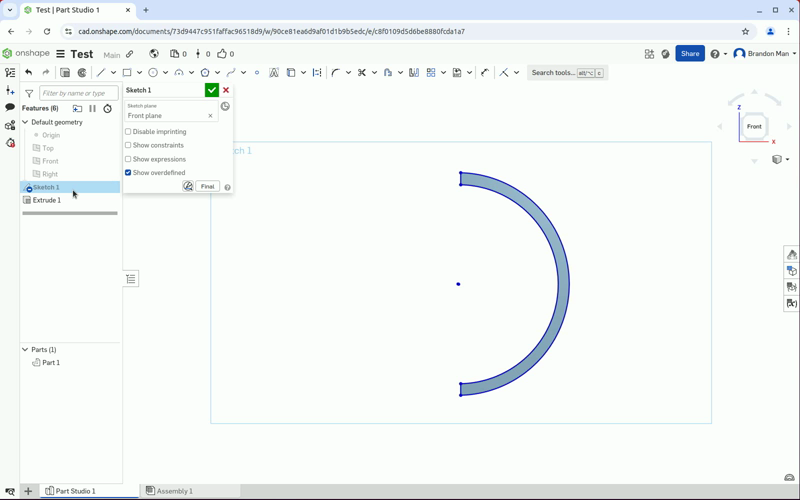
mouse_move(229, 92)
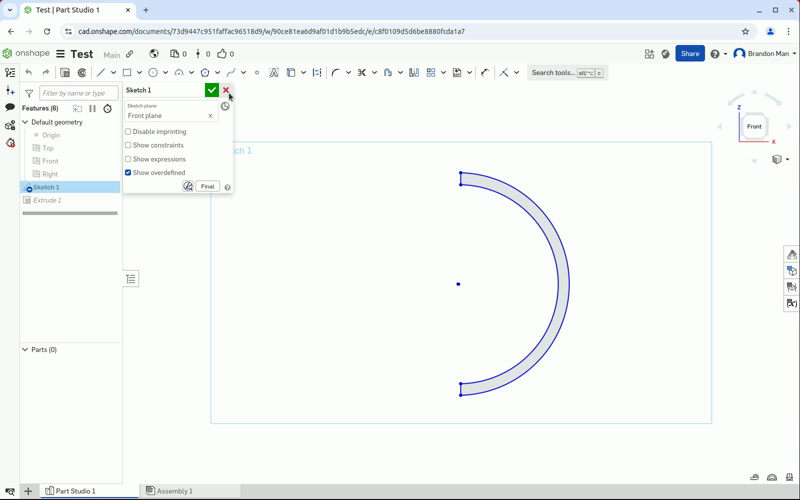
click(229, 92)
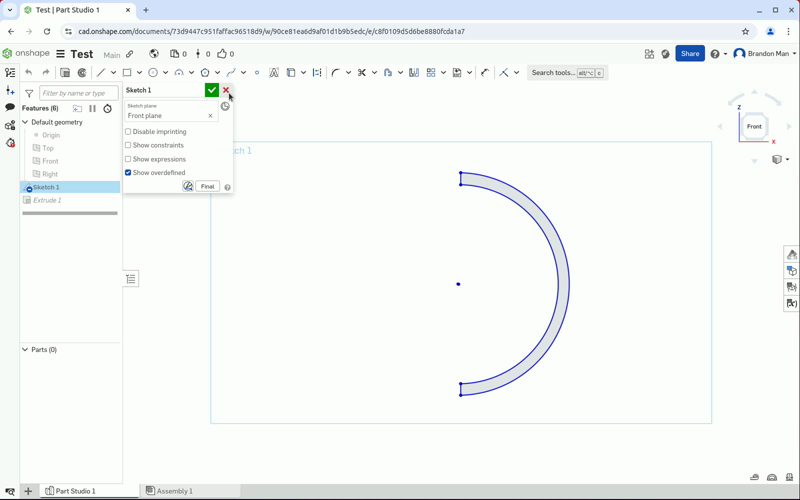
key(shift+s)
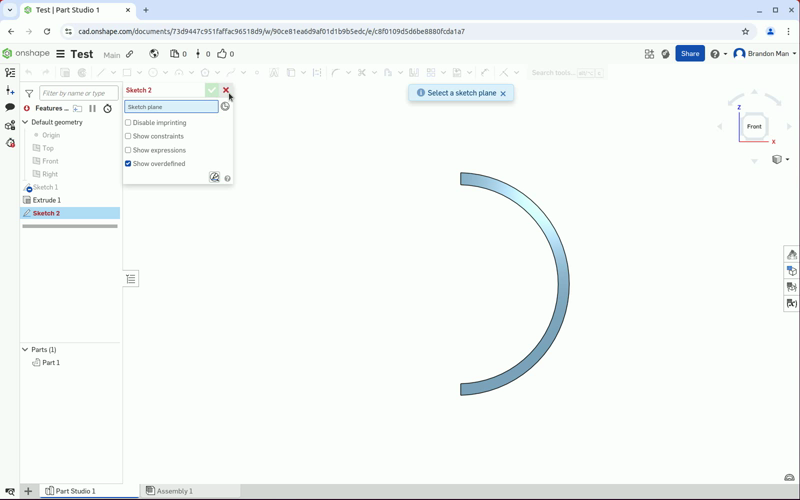
mouse_move(73, 163)
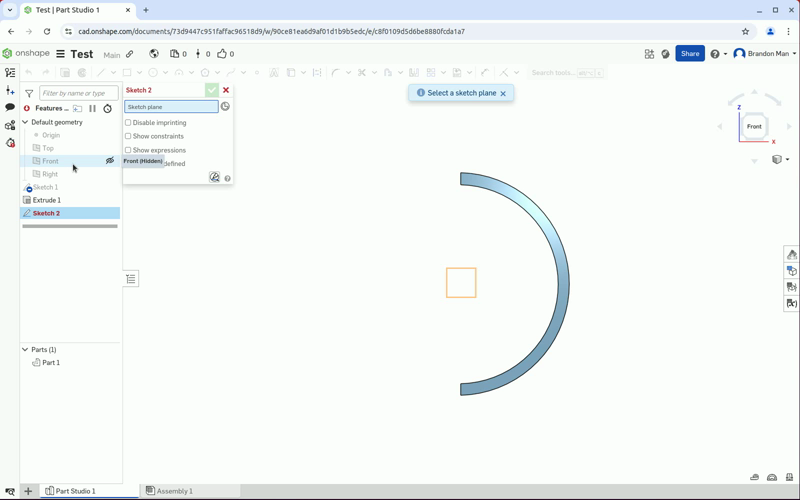
click(73, 163)
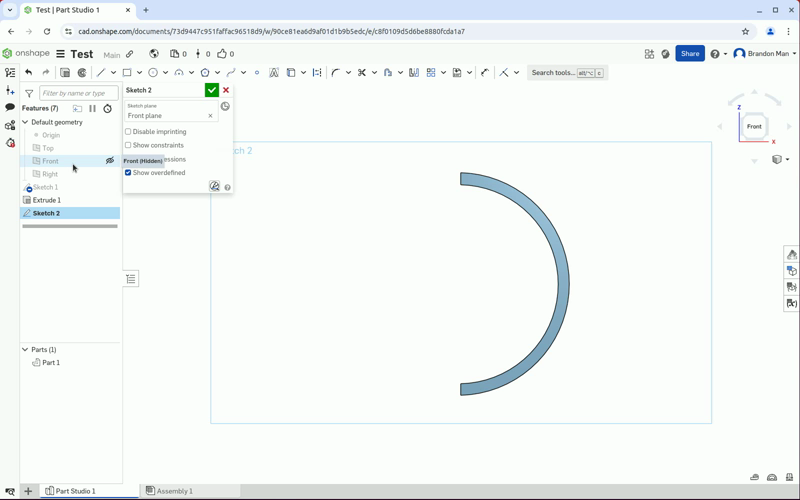
mouse_move(73, 352)
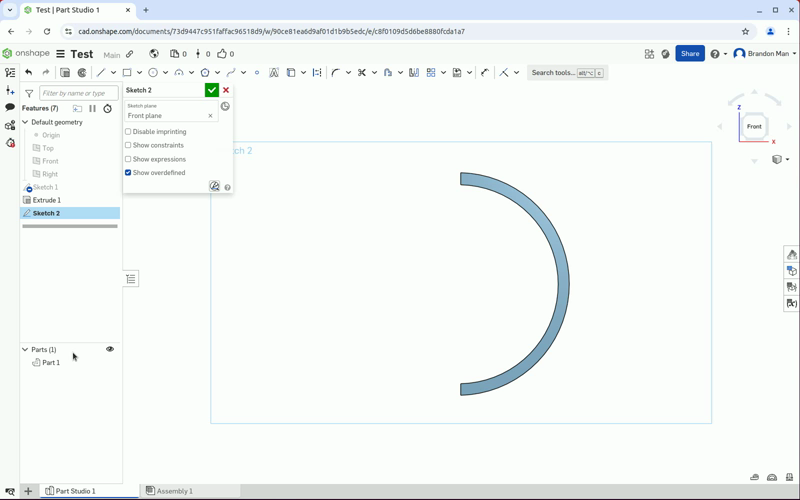
key(y)
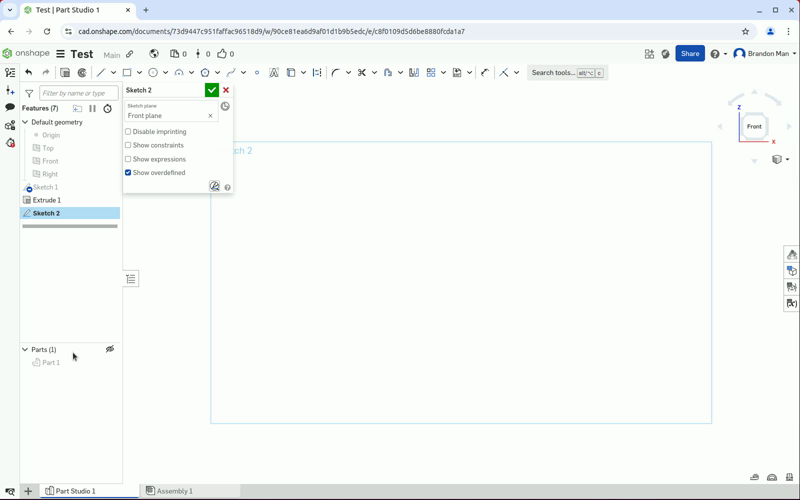
key(a)
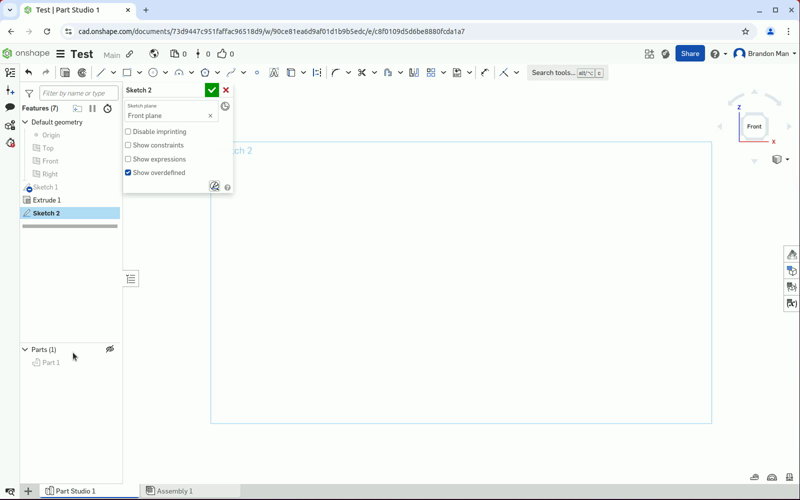
key_down(shift)
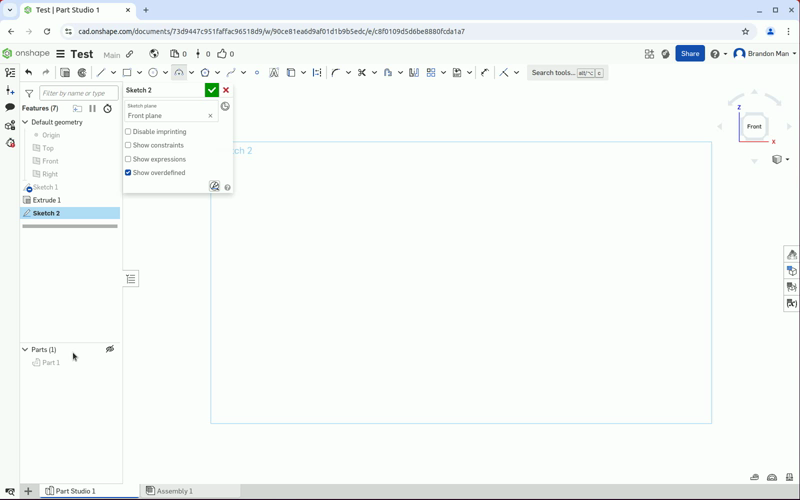
mouse_move(460, 384)
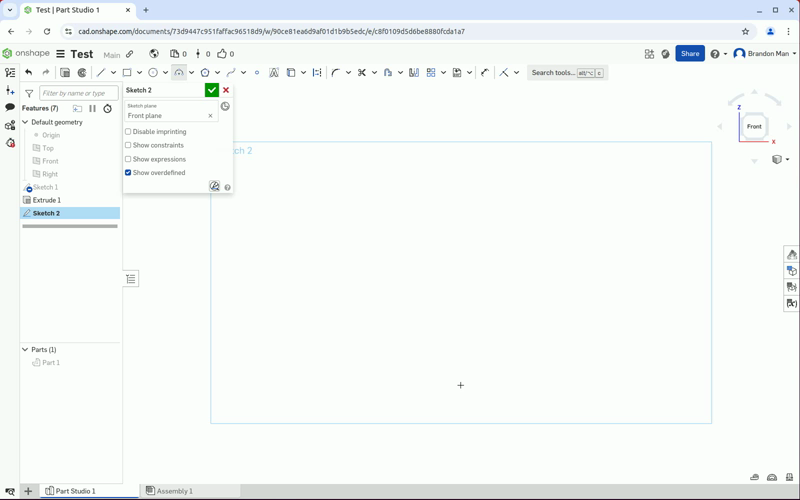
click(460, 384)
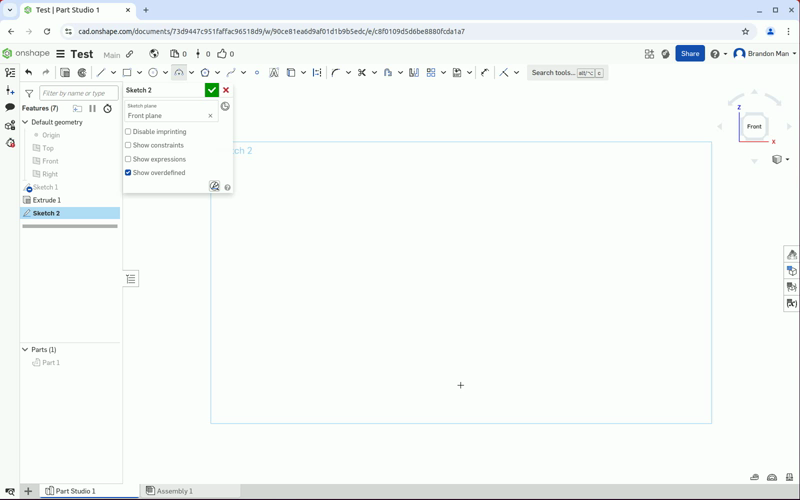
key_up(shift)
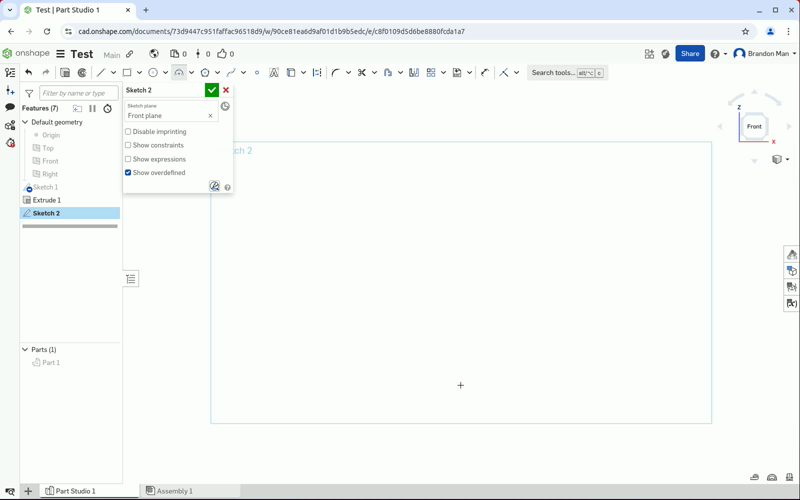
key_down(shift)
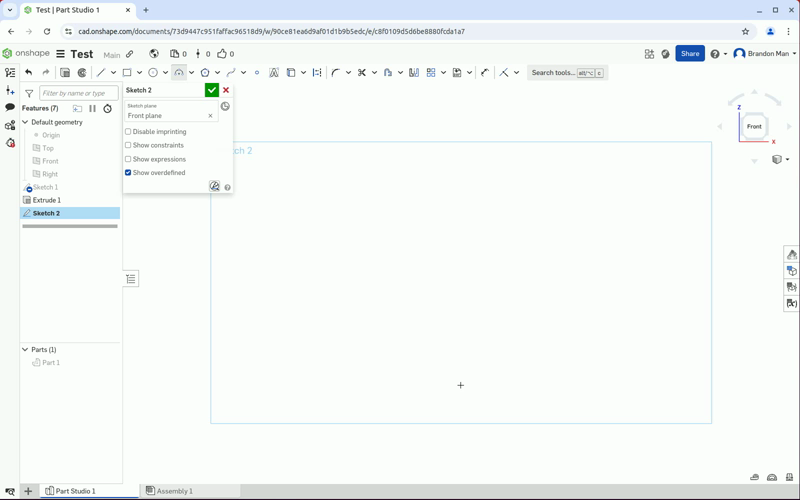
mouse_move(467, 384)
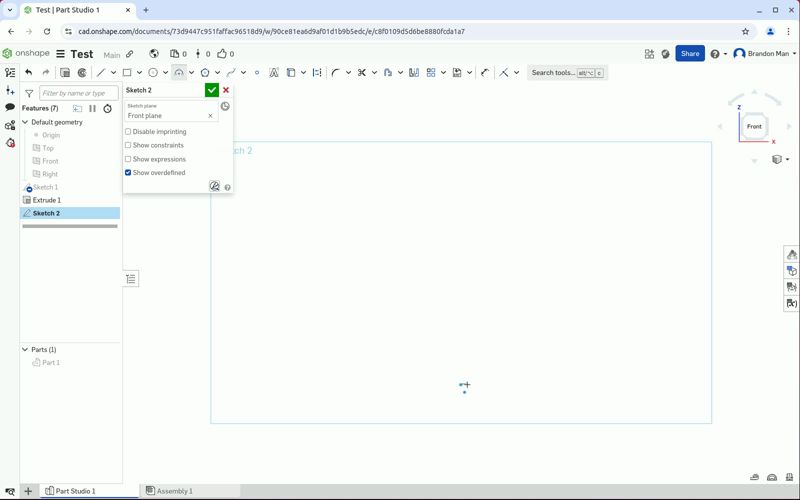
scroll(6)
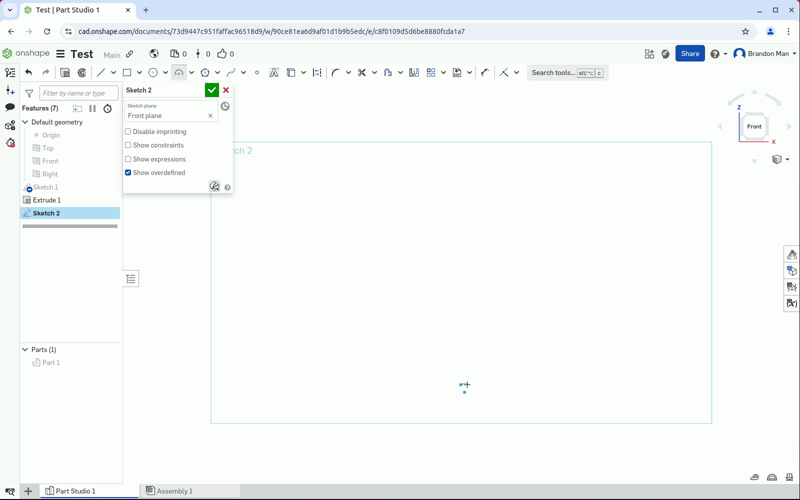
scroll(6)
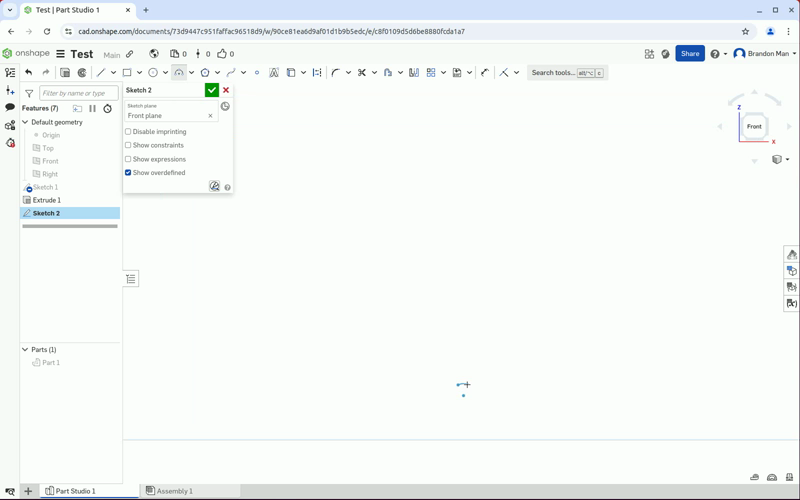
scroll(6)
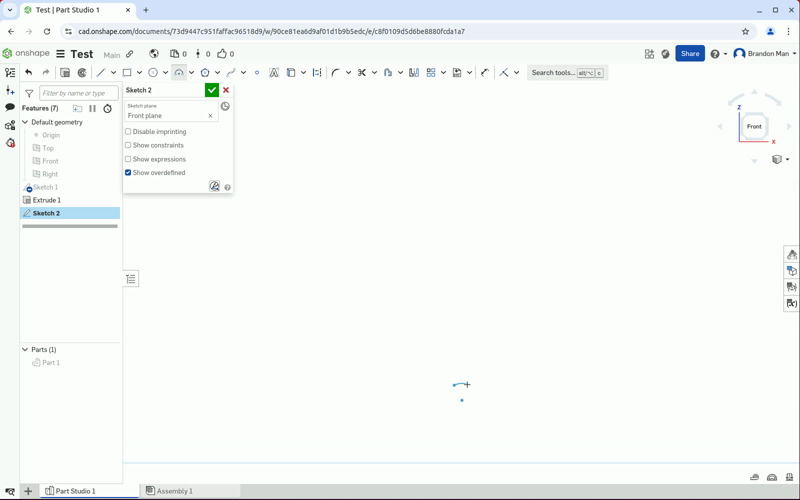
scroll(6)
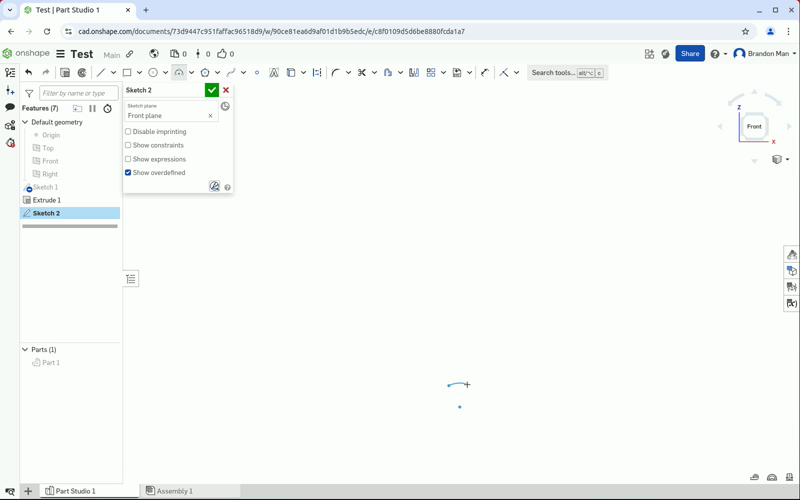
scroll(6)
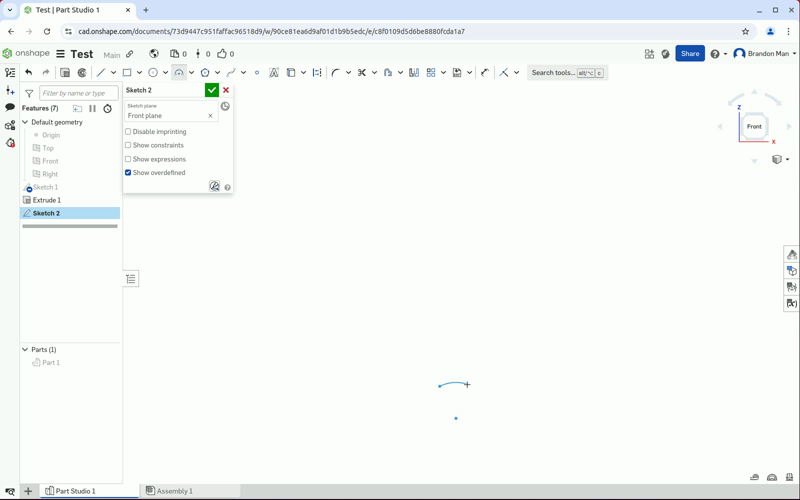
scroll(6)
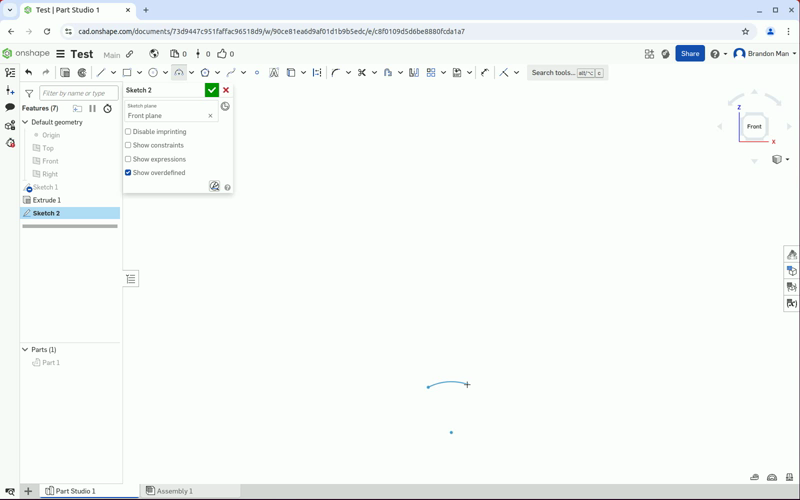
scroll(6)
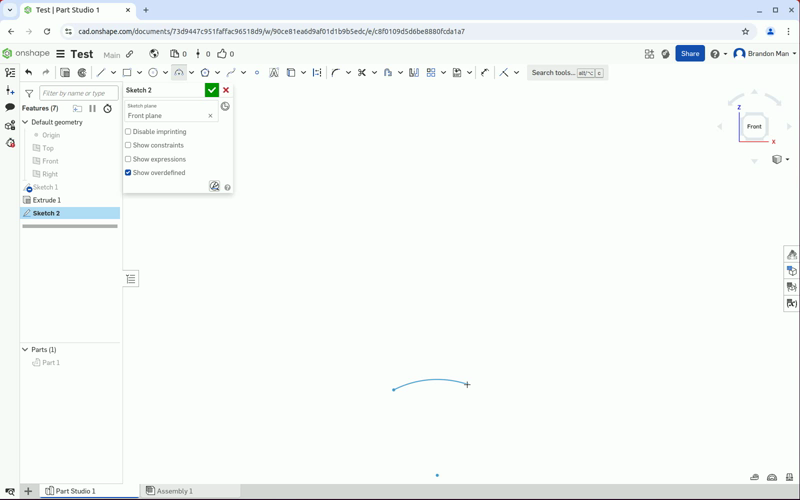
click(467, 384)
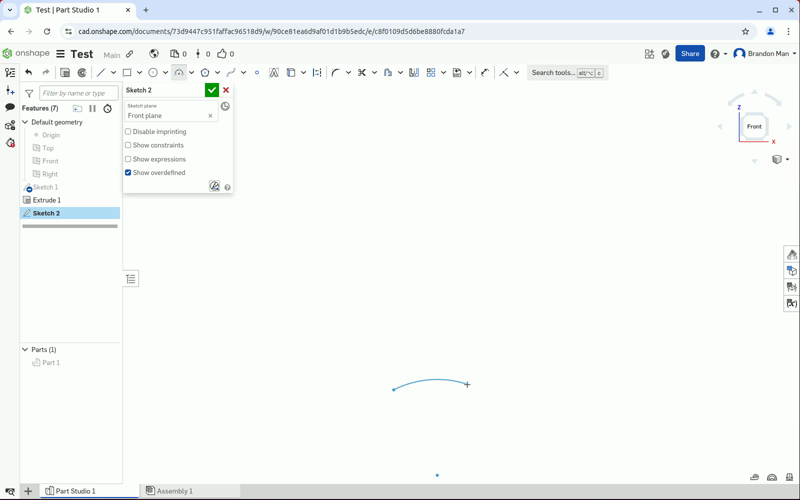
scroll(-6)
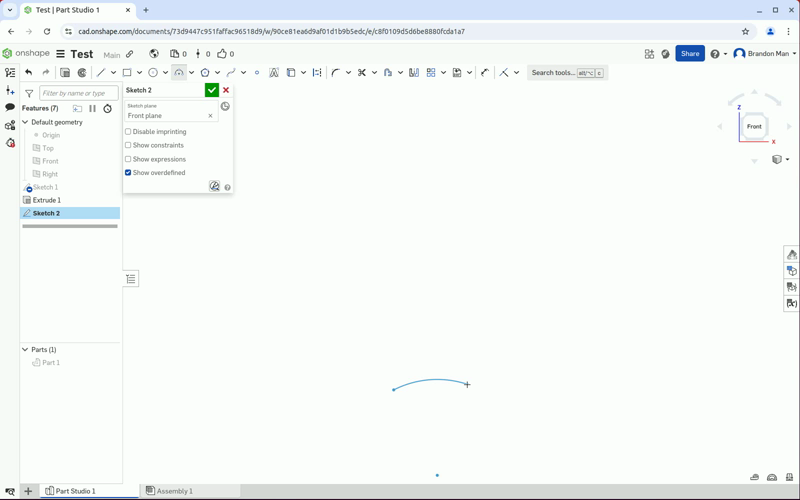
scroll(-6)
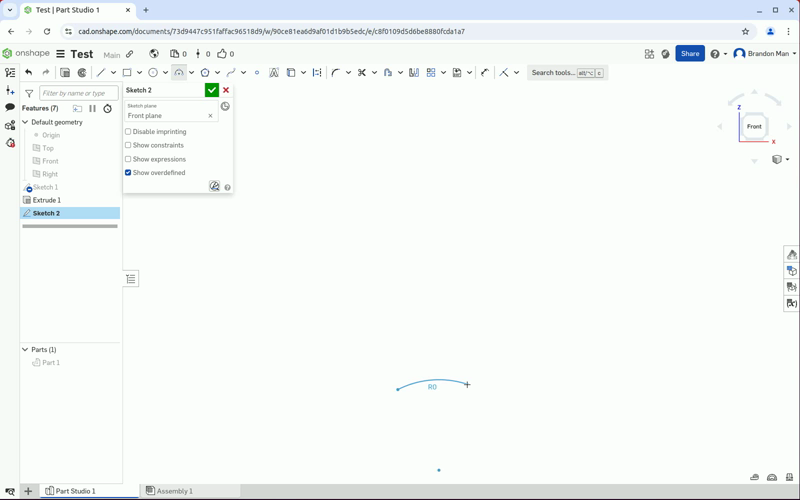
scroll(-6)
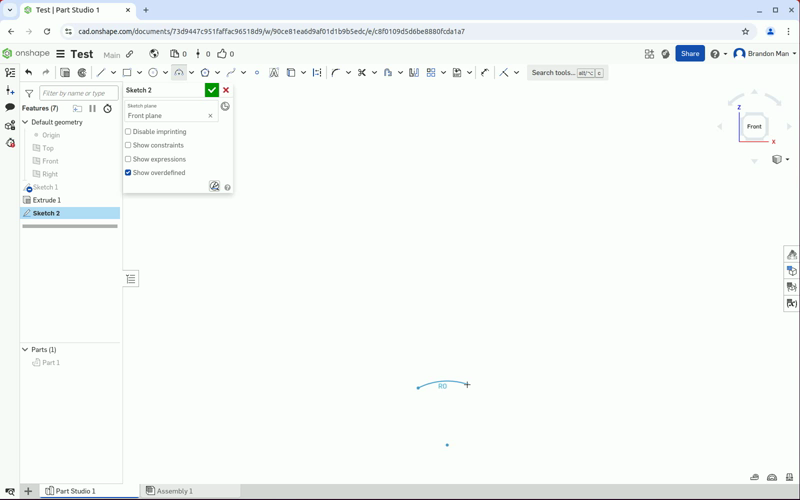
scroll(-6)
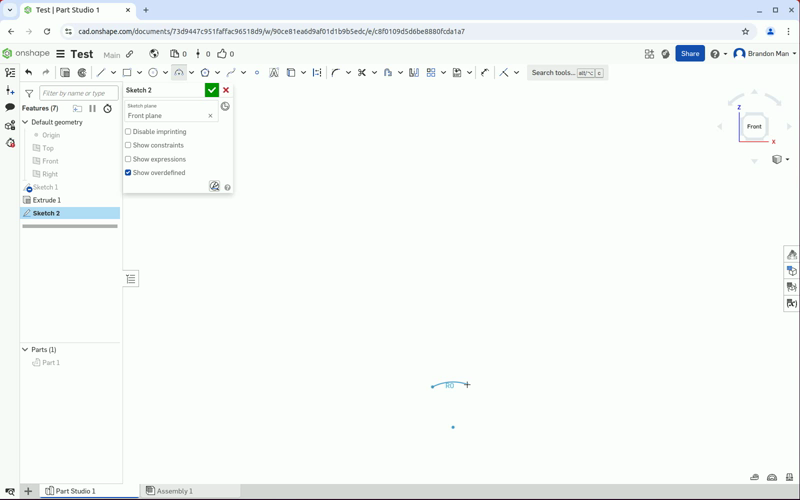
scroll(-6)
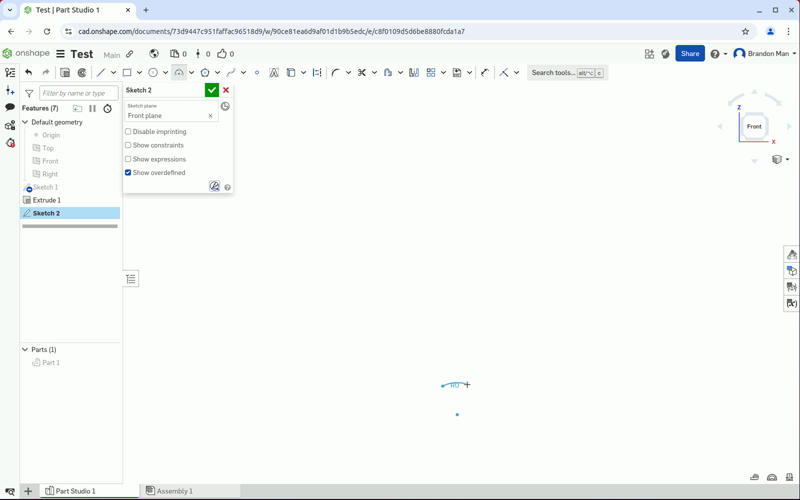
scroll(-6)
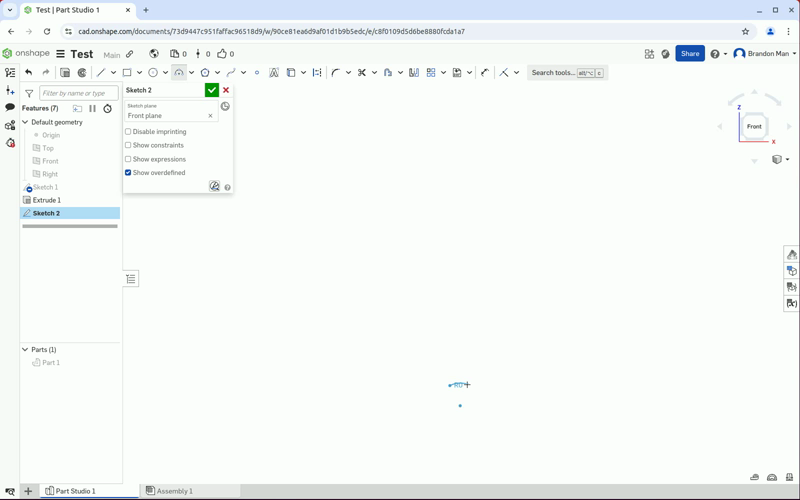
scroll(-6)
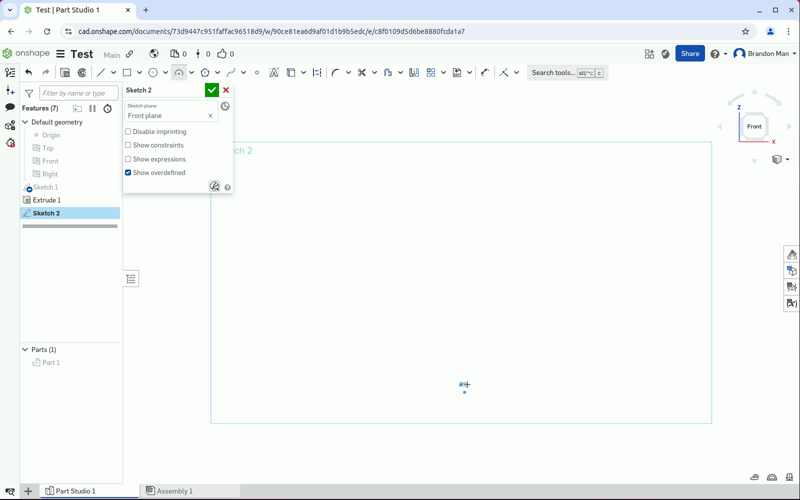
mouse_move(464, 385)
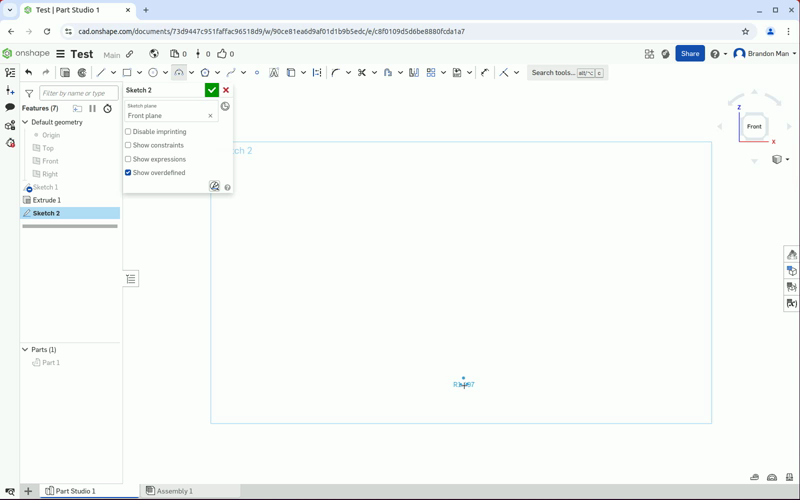
scroll(6)
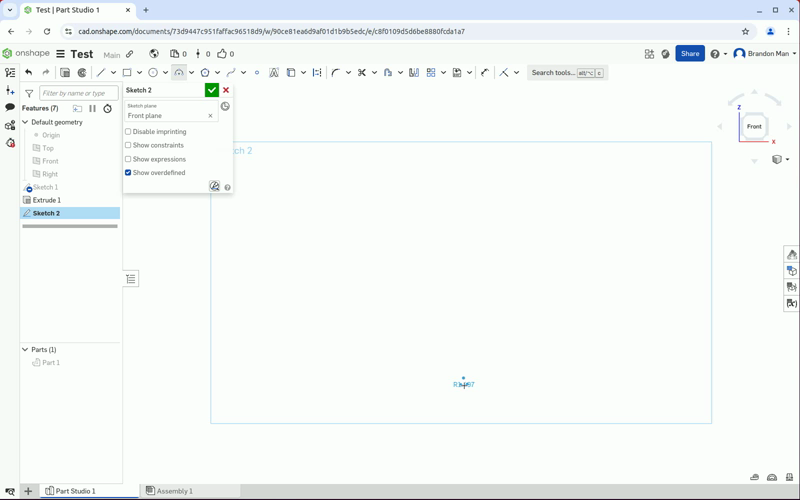
scroll(6)
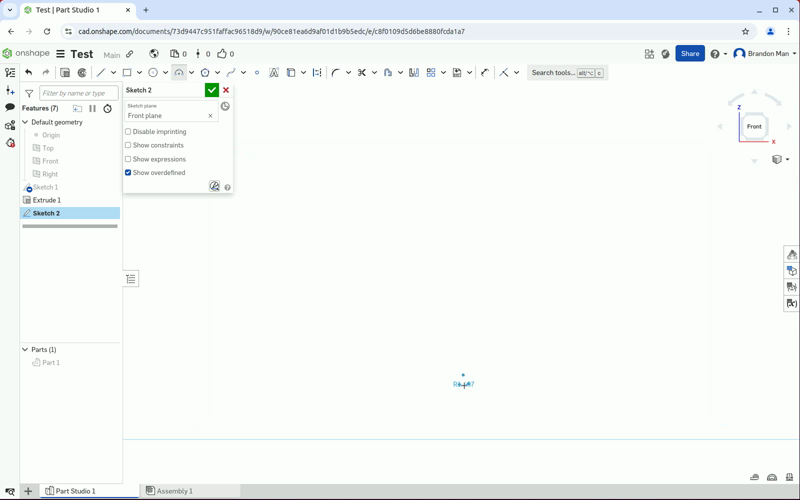
scroll(6)
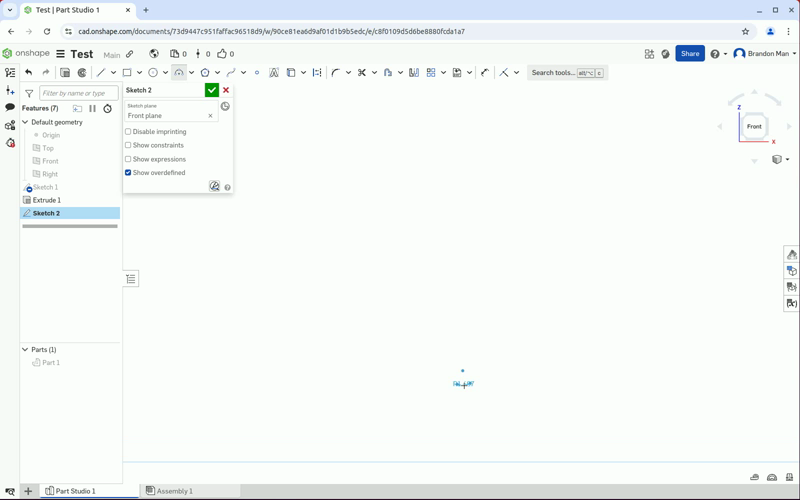
scroll(6)
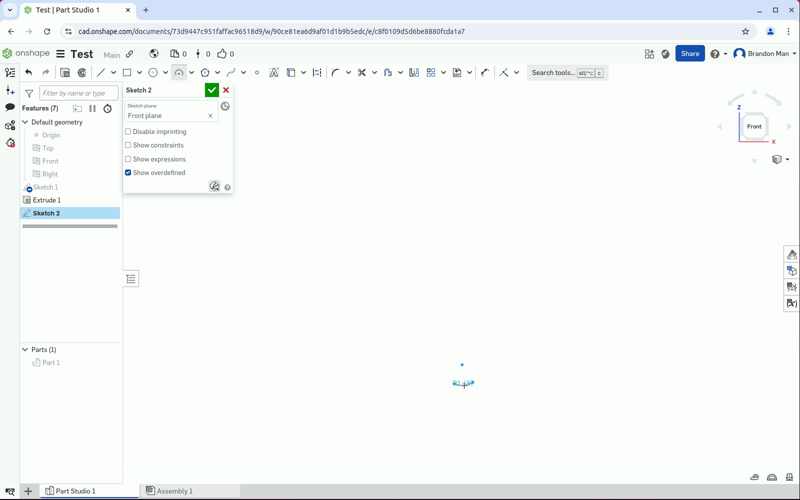
scroll(6)
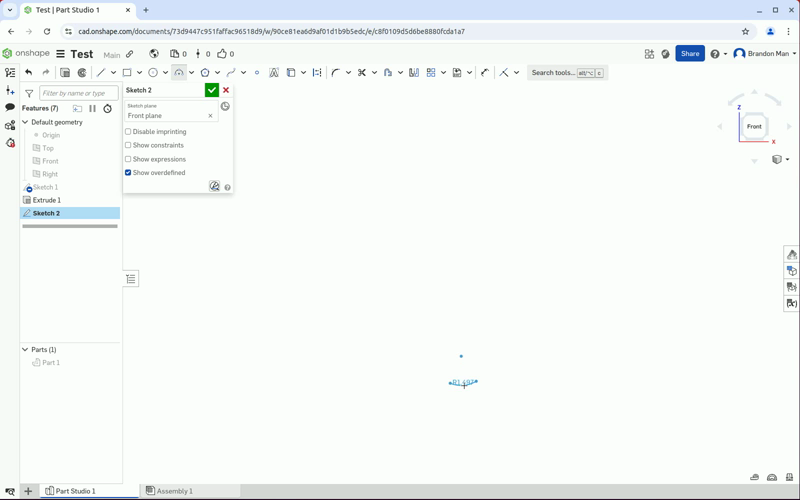
scroll(6)
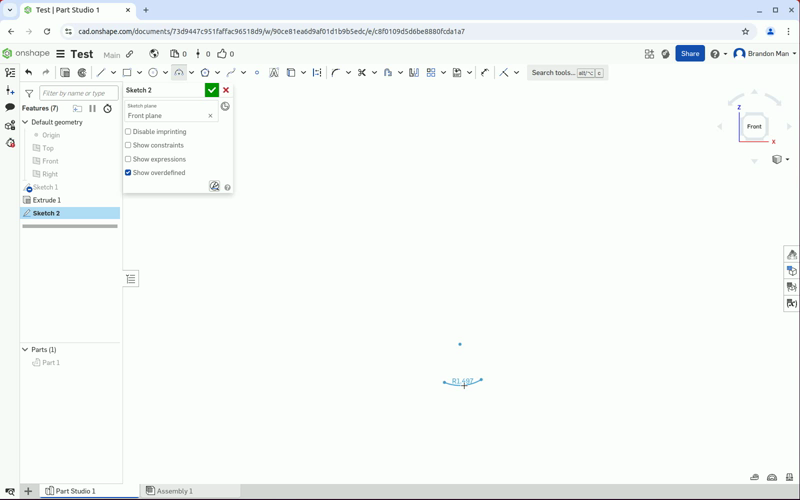
scroll(6)
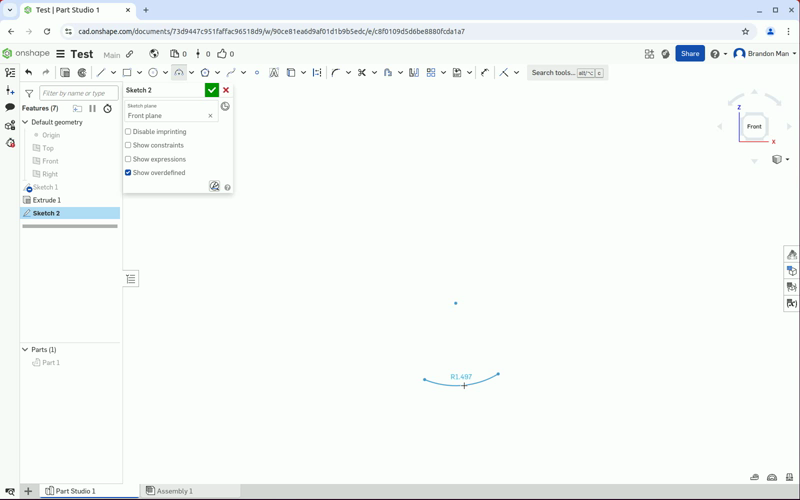
click(464, 385)
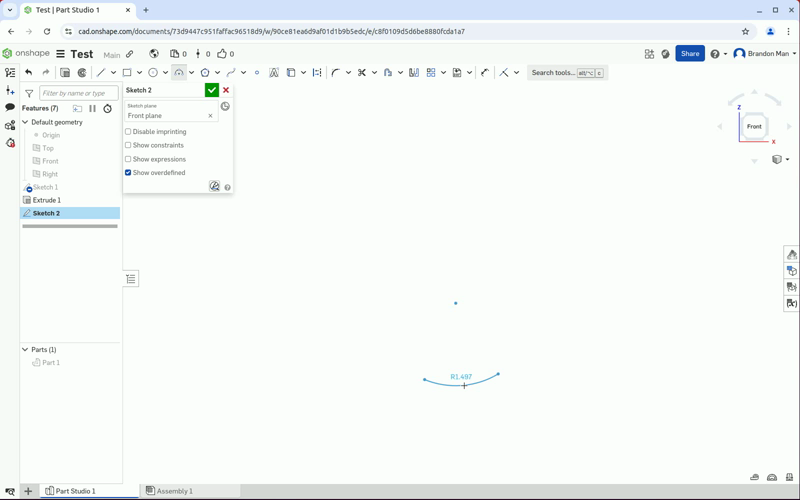
scroll(-6)
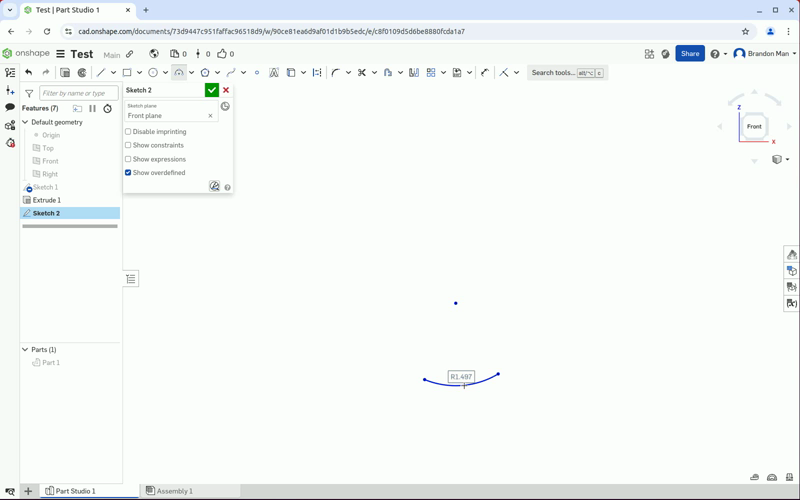
scroll(-6)
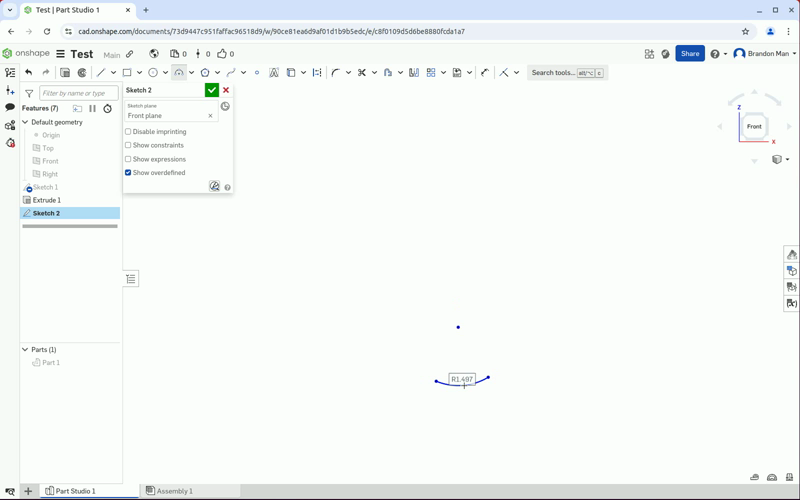
scroll(-6)
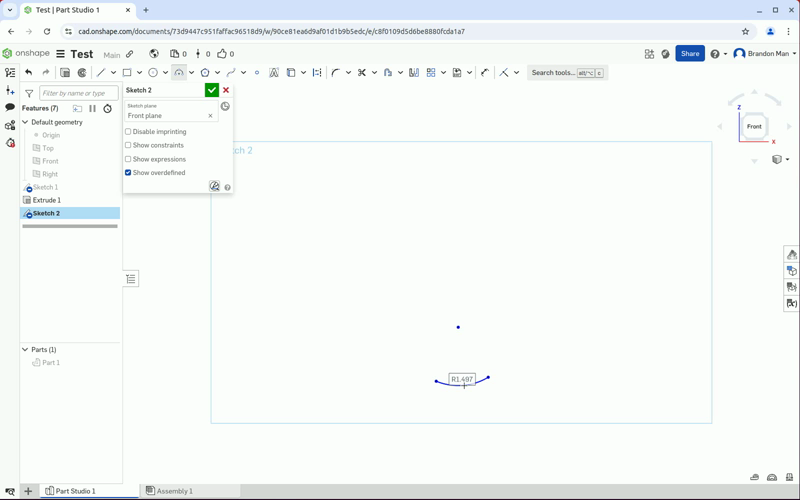
scroll(-6)
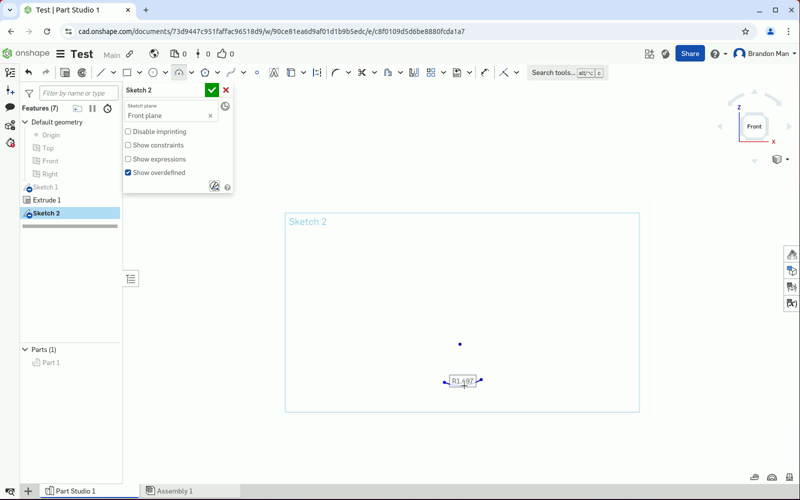
scroll(-6)
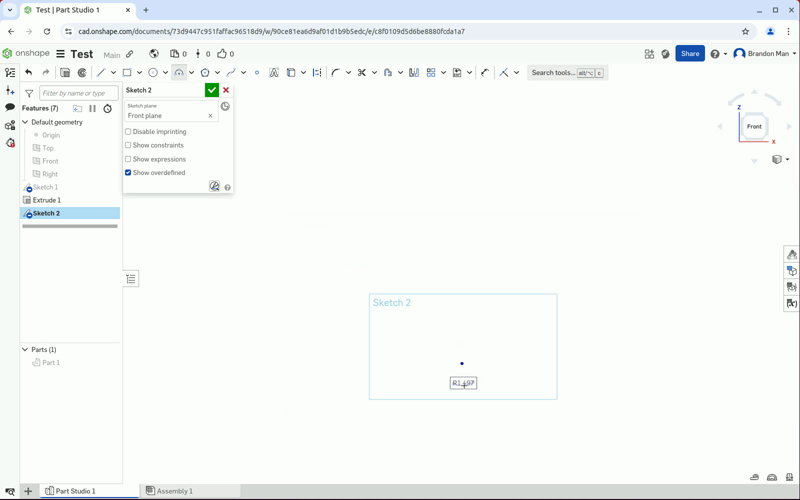
scroll(-6)
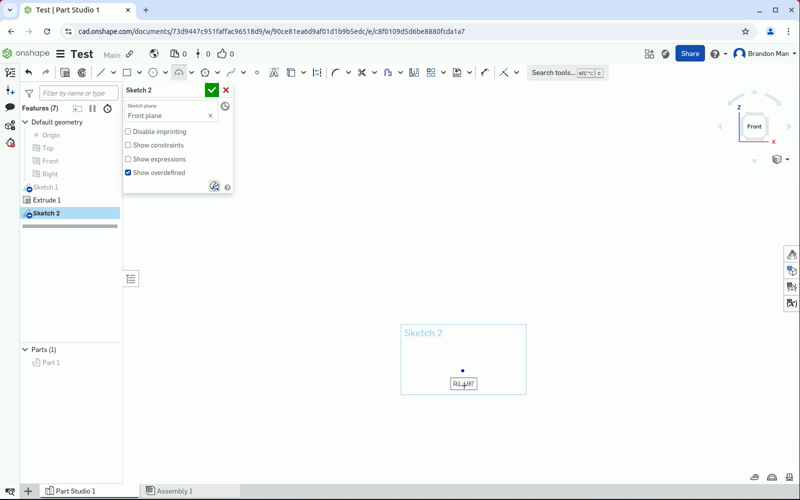
scroll(-6)
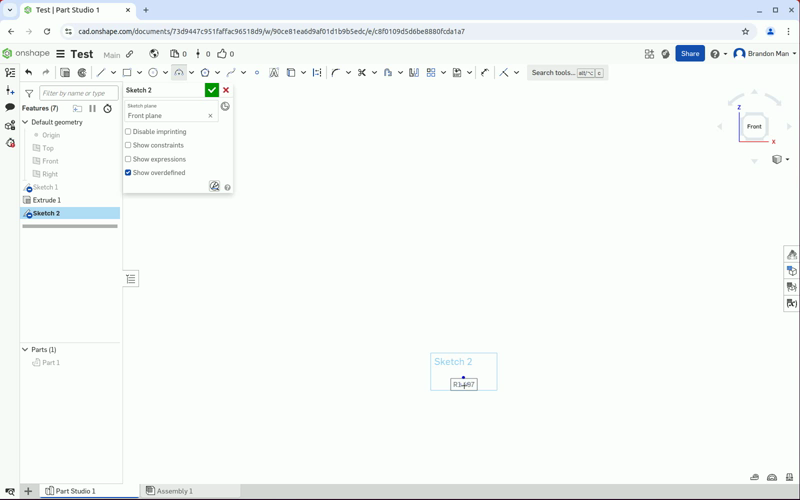
key_up(shift)
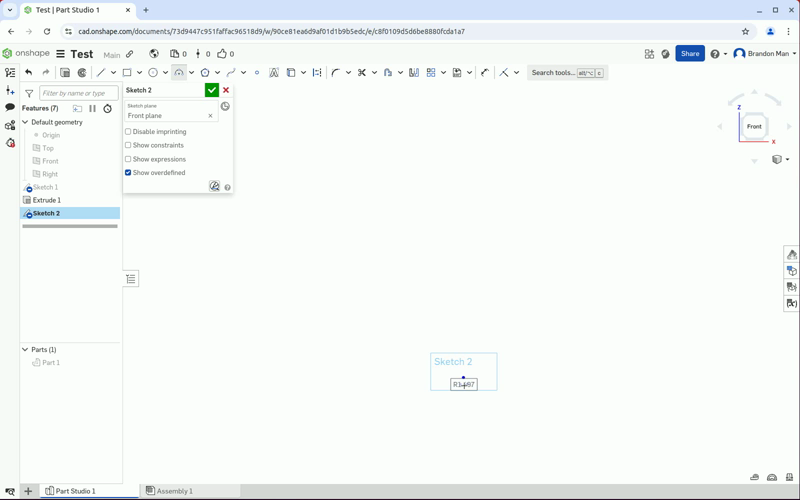
key(esc)
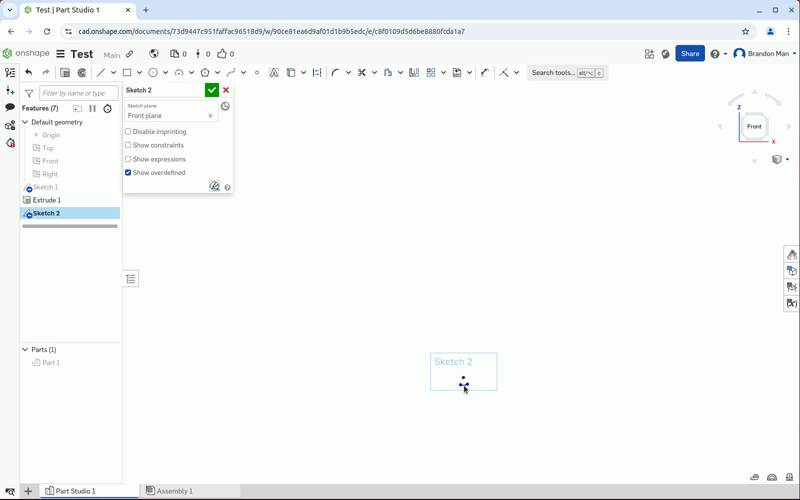
key(l)
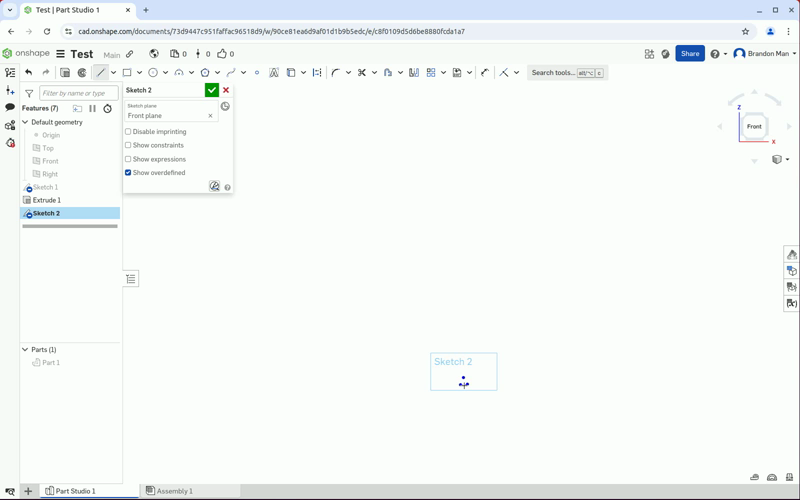
mouse_move(467, 384)
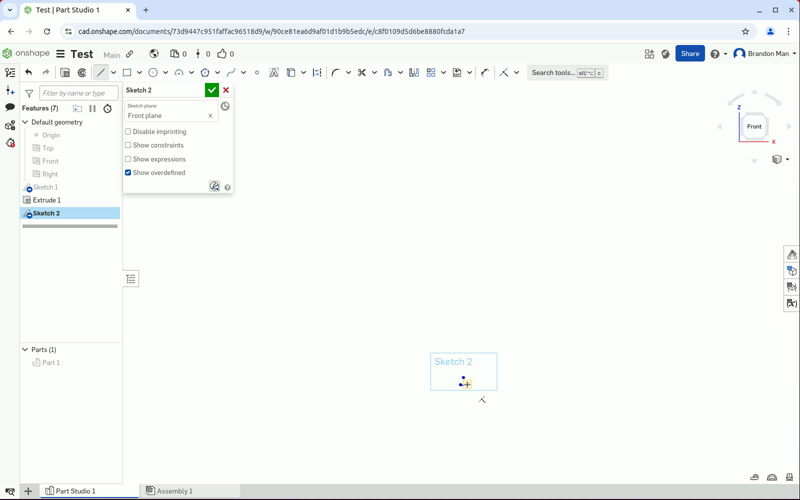
scroll(6)
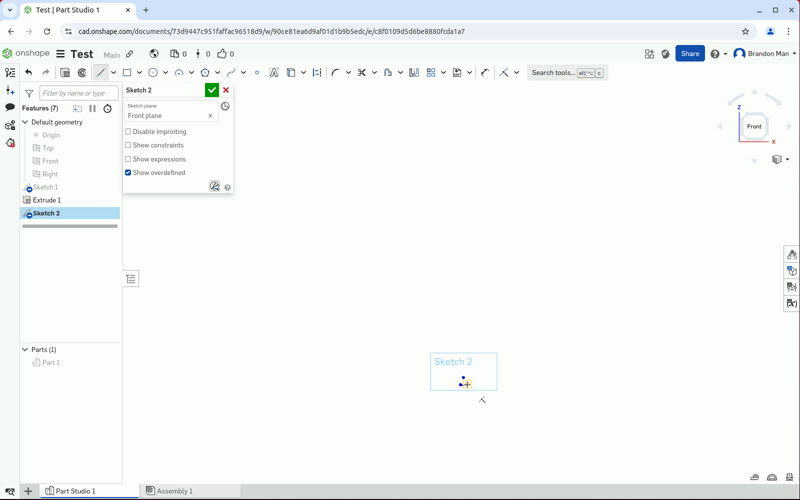
scroll(6)
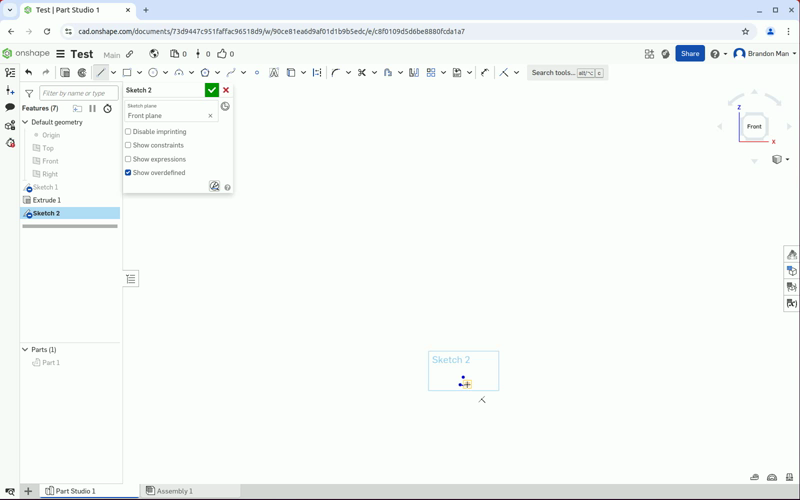
scroll(6)
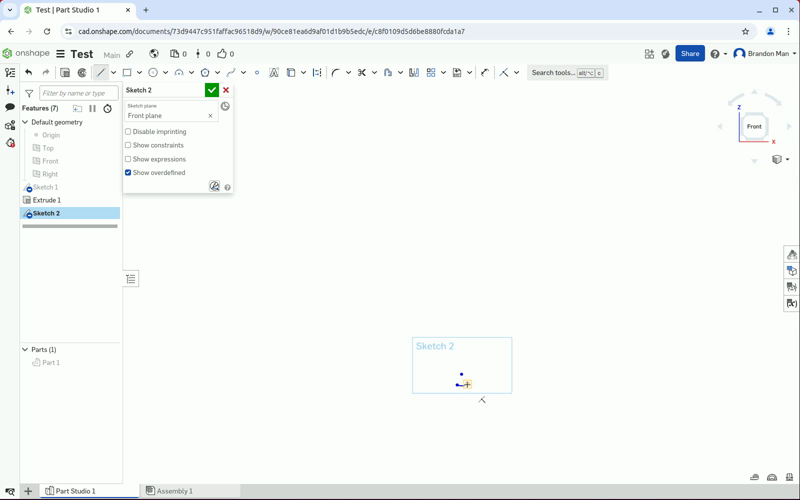
scroll(6)
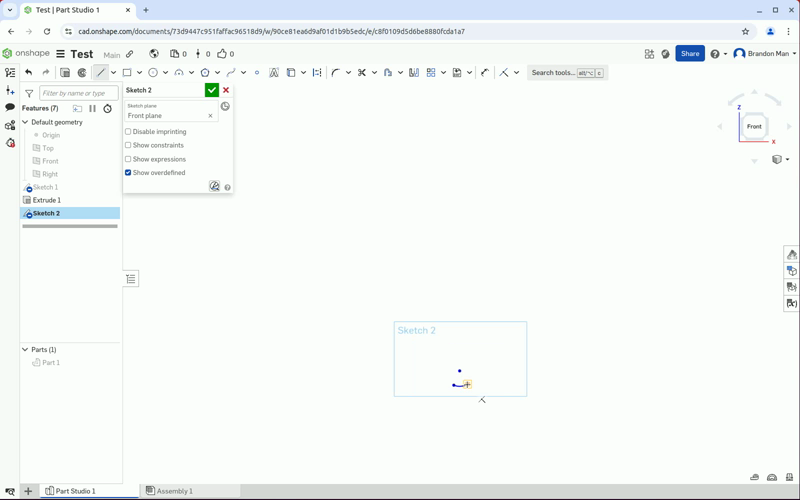
scroll(6)
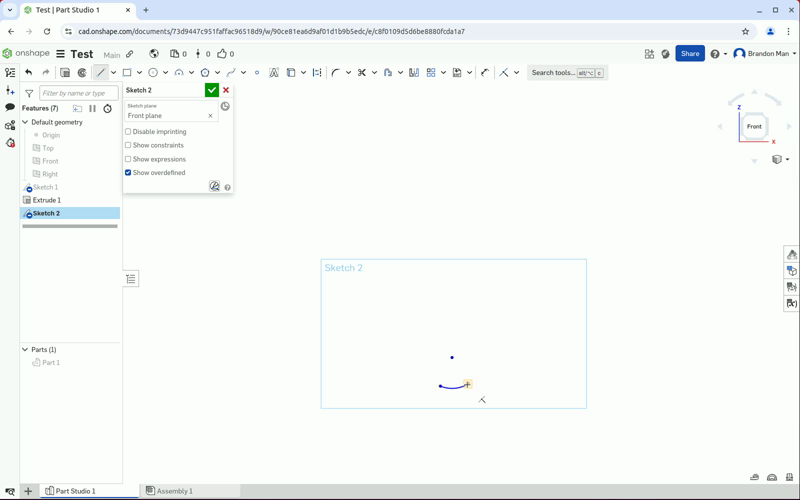
scroll(6)
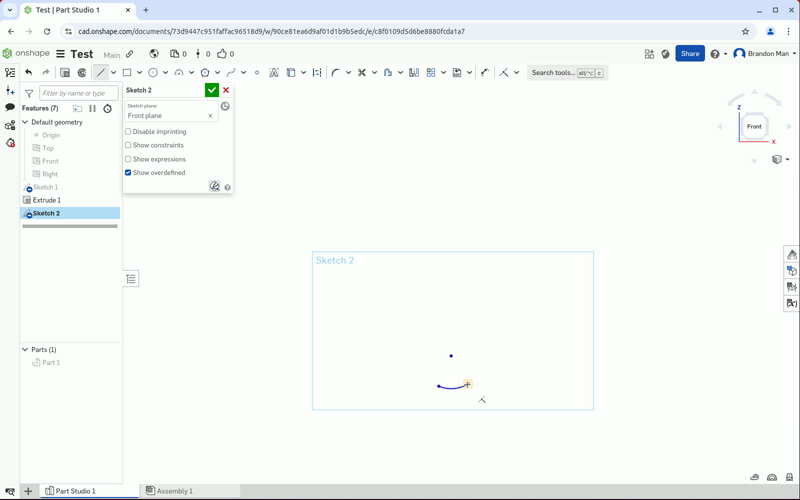
scroll(6)
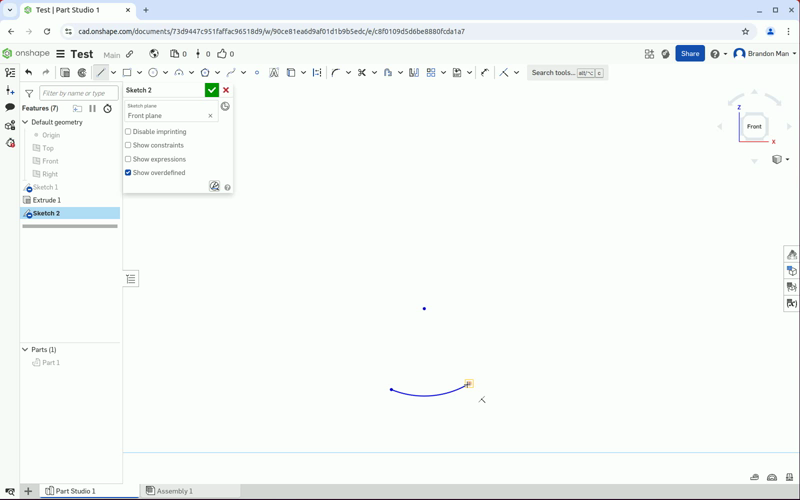
click(467, 384)
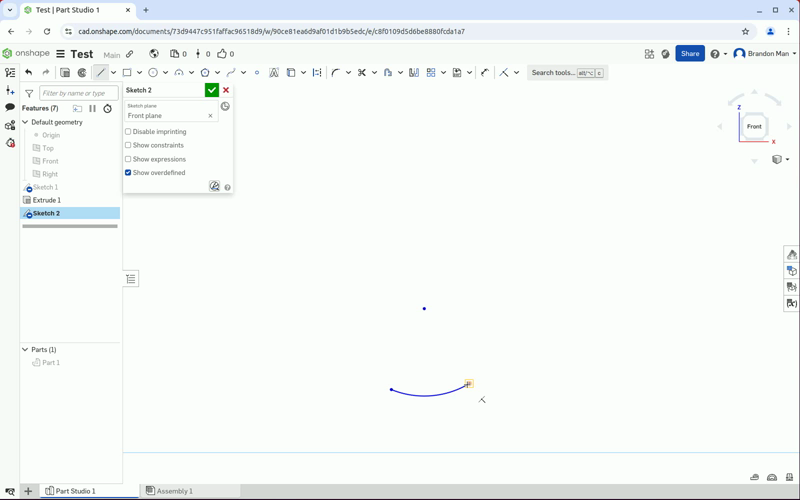
scroll(-6)
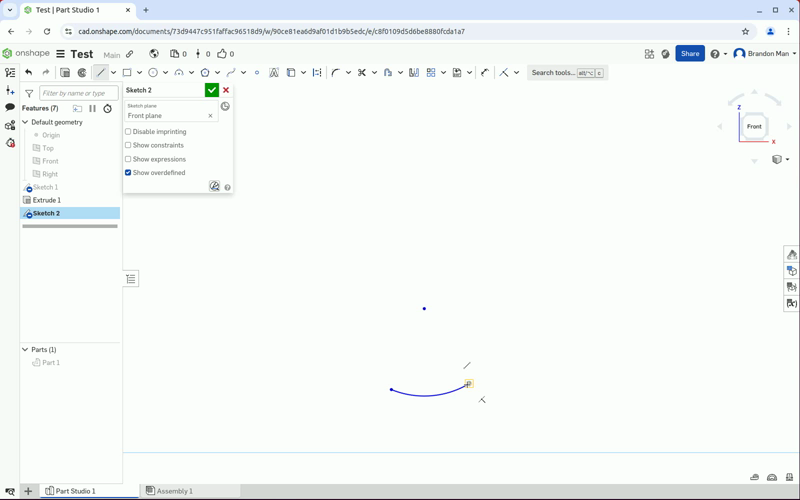
scroll(-6)
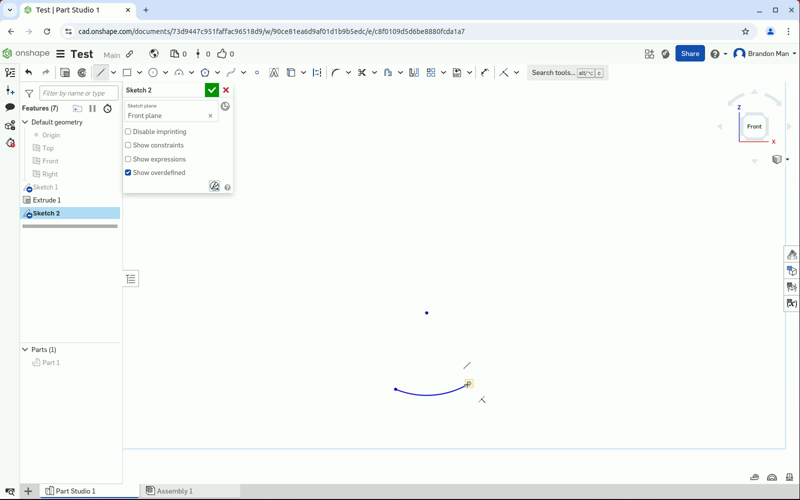
scroll(-6)
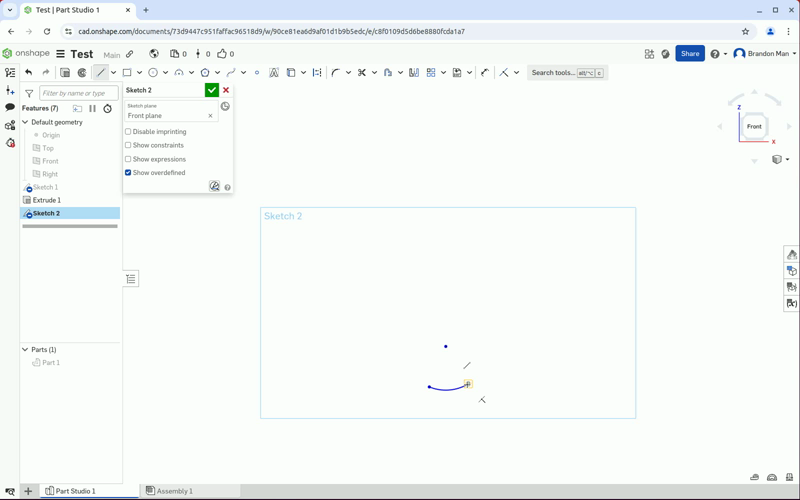
scroll(-6)
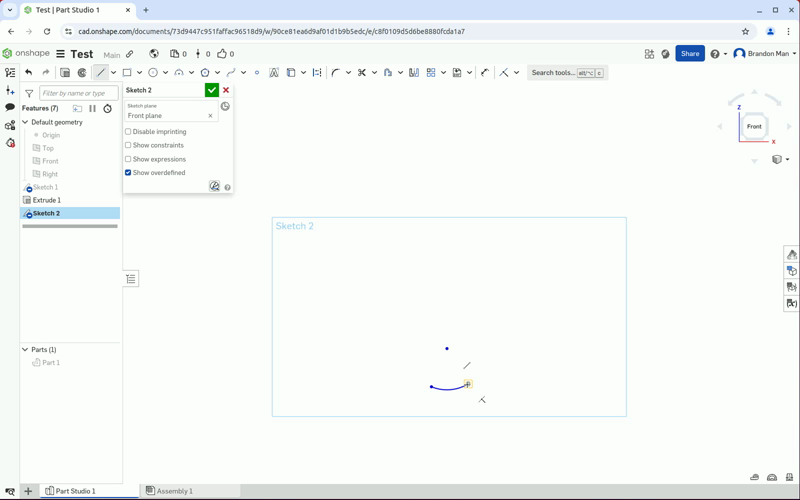
scroll(-6)
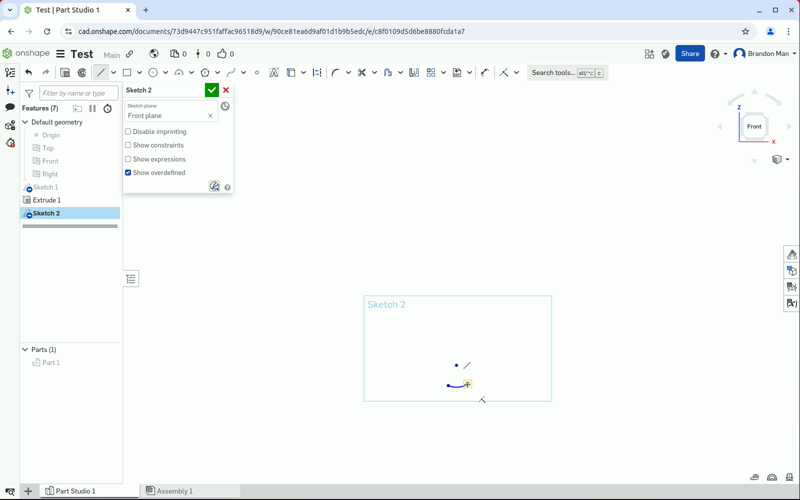
scroll(-6)
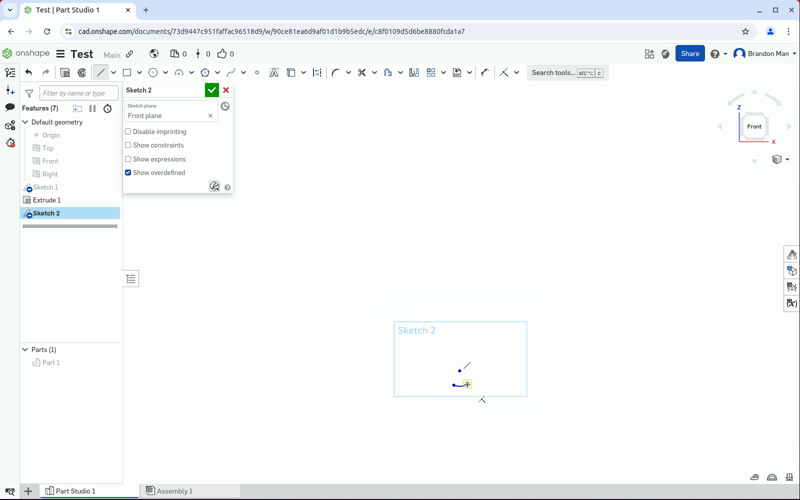
scroll(-6)
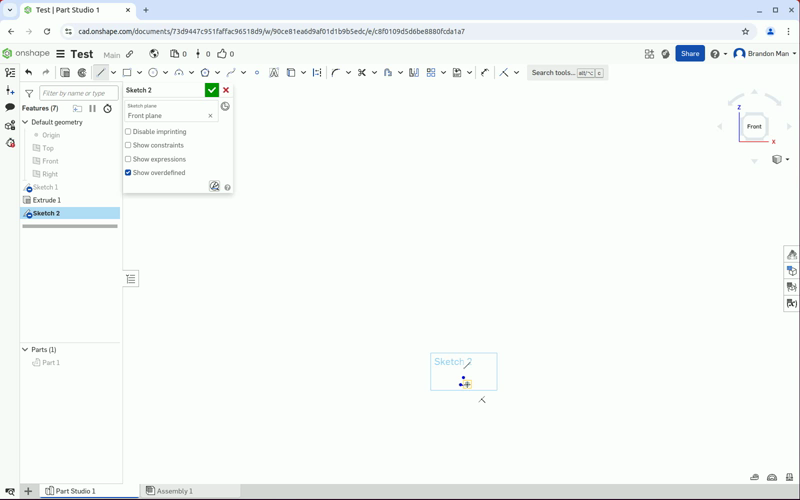
key_down(shift)
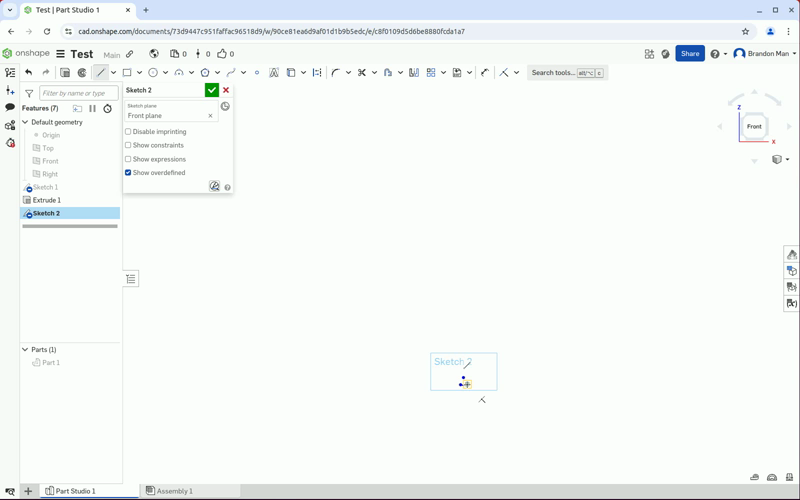
mouse_move(497, 384)
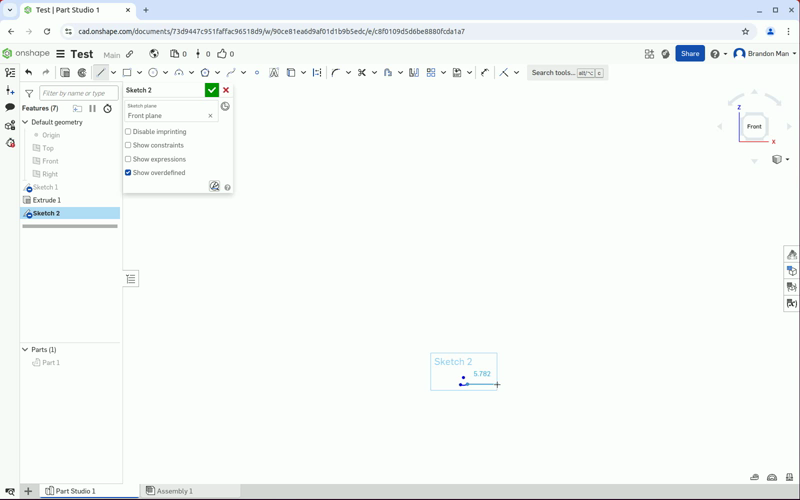
mouse_move(467, 363)
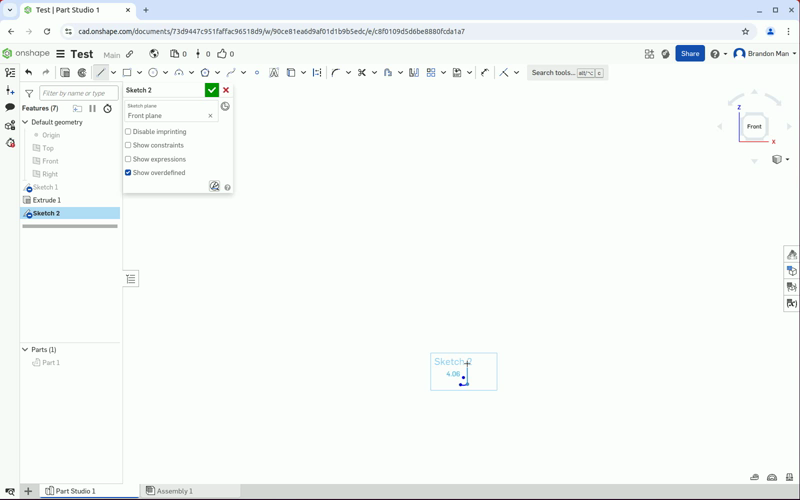
click(467, 363)
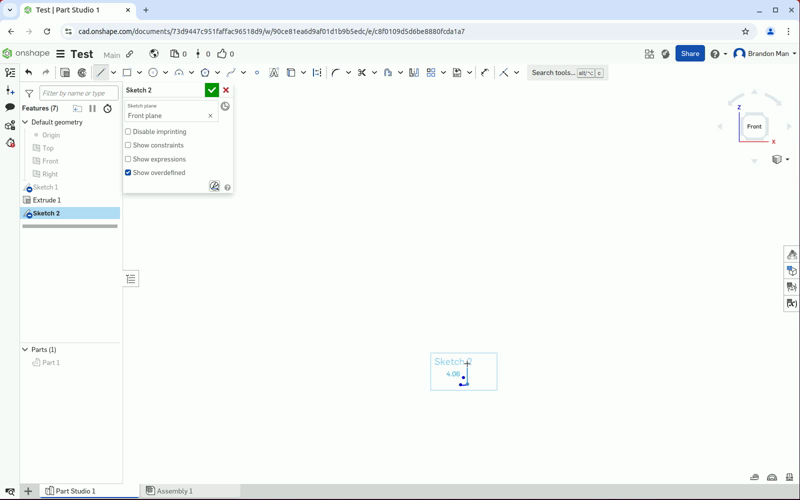
key_up(shift)
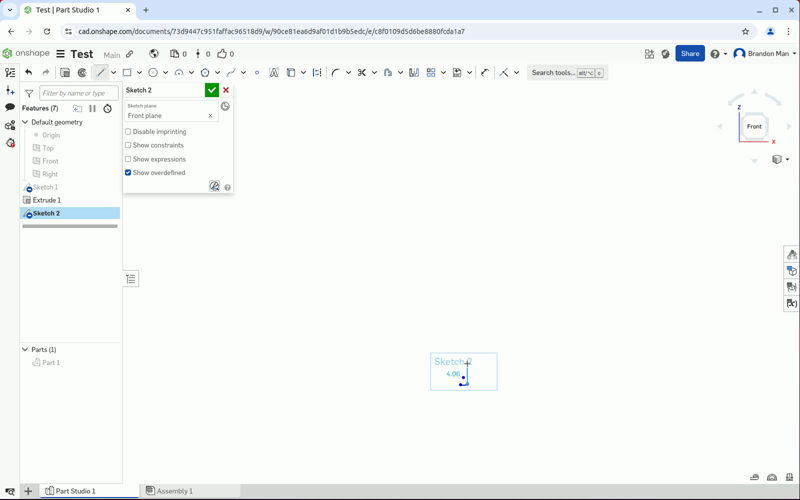
key(esc)
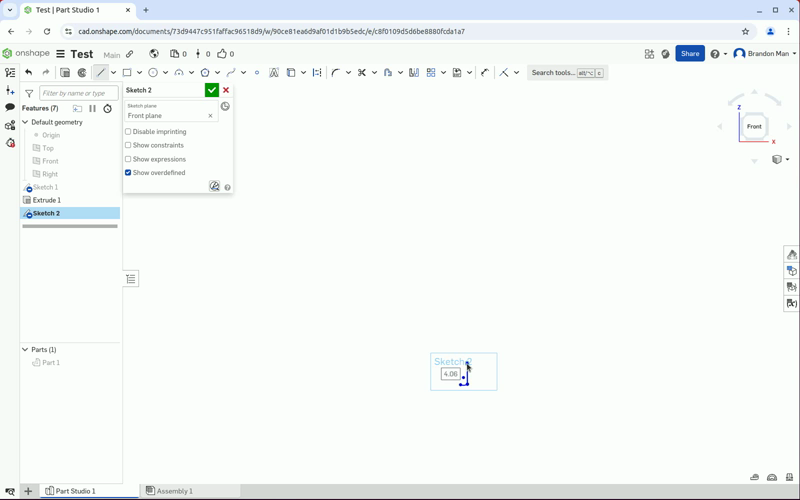
key(a)
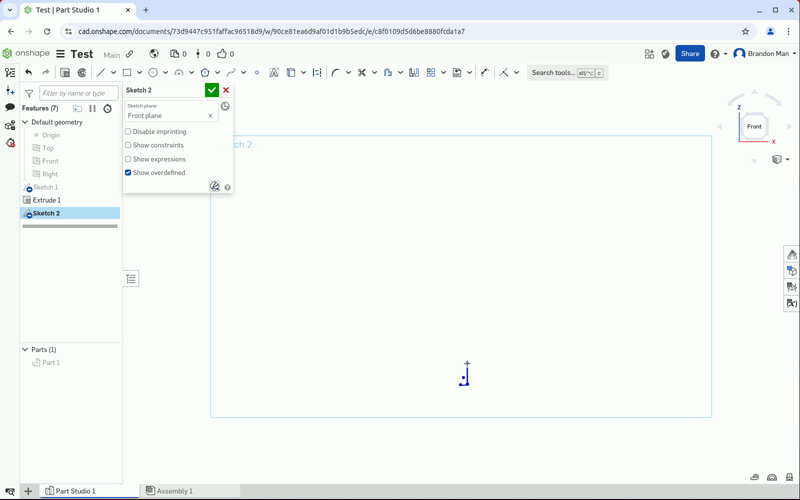
mouse_move(467, 363)
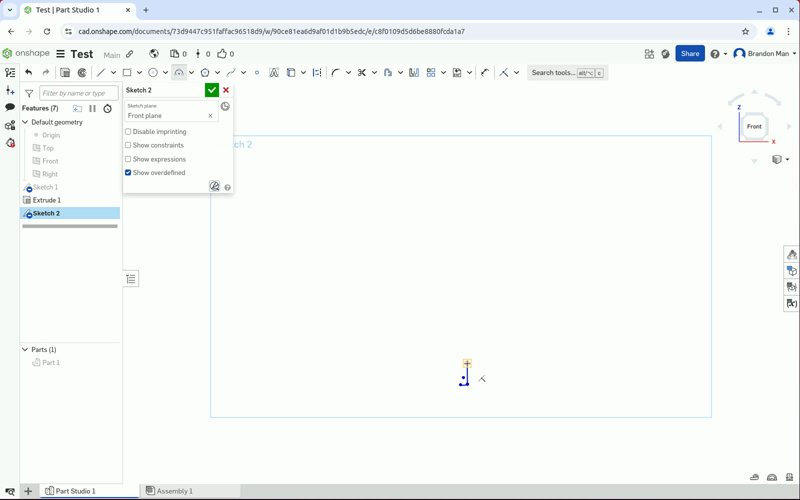
click(467, 363)
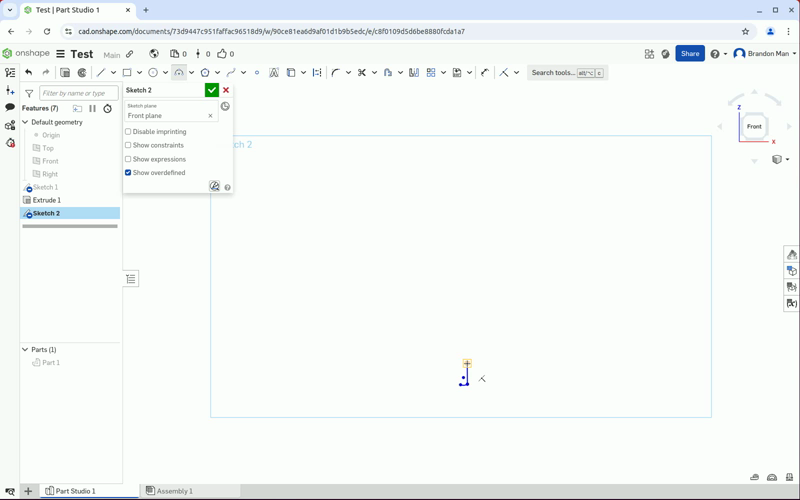
key_down(shift)
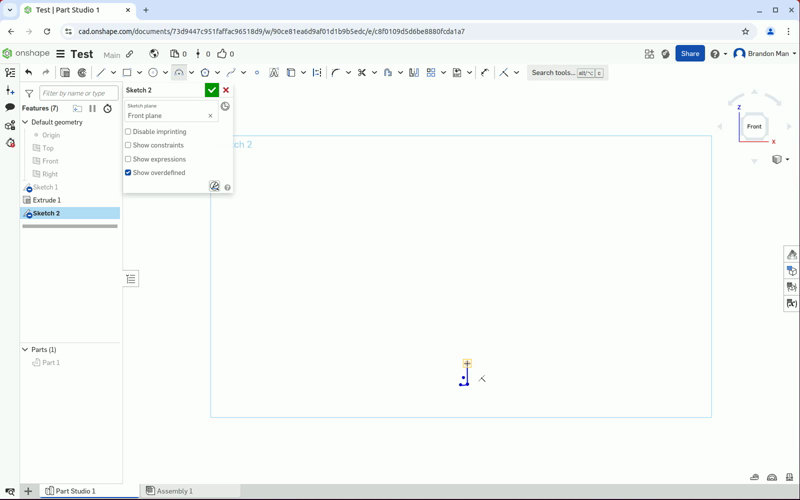
mouse_move(460, 363)
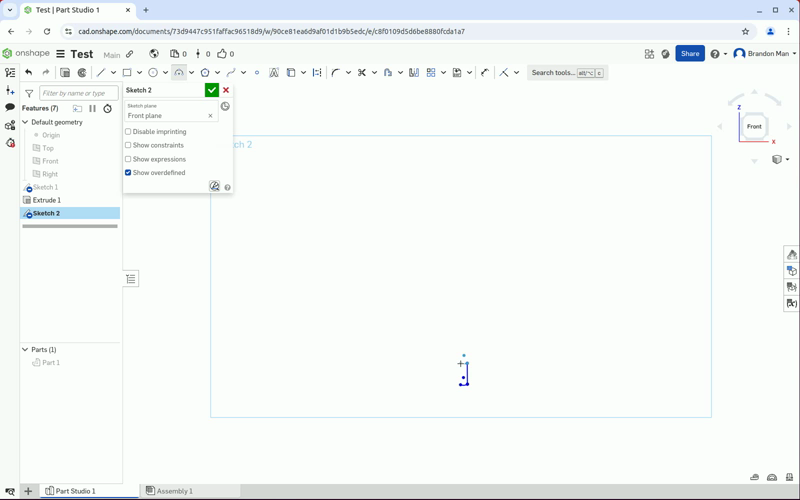
scroll(6)
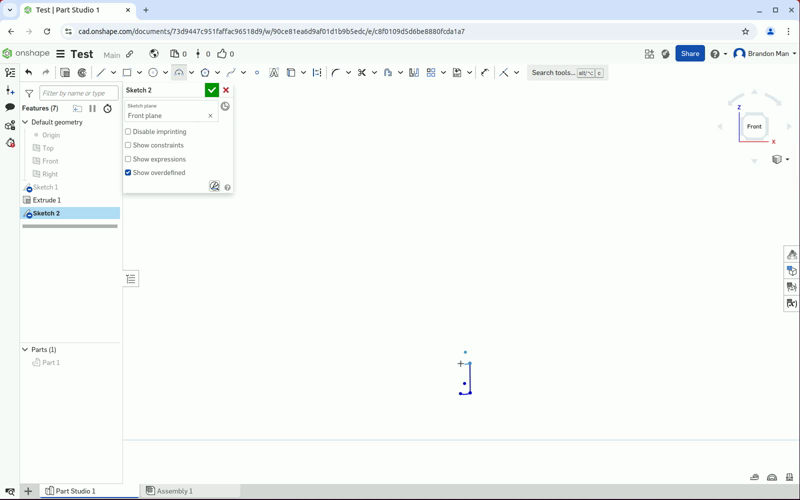
scroll(6)
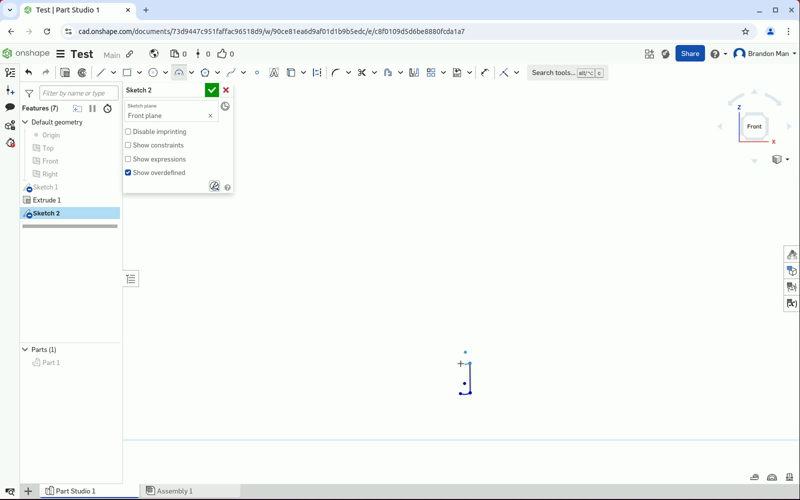
scroll(6)
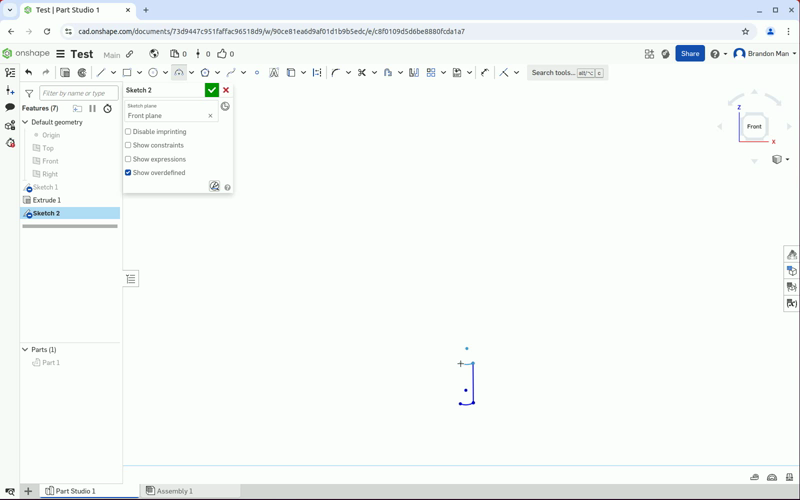
scroll(6)
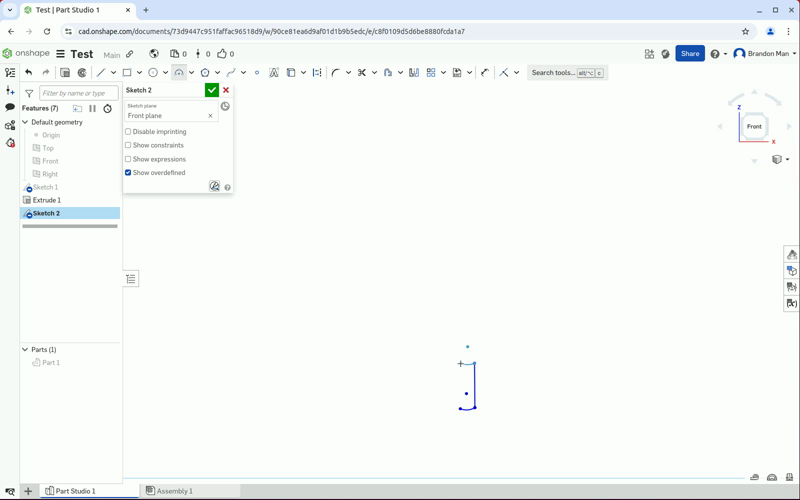
scroll(6)
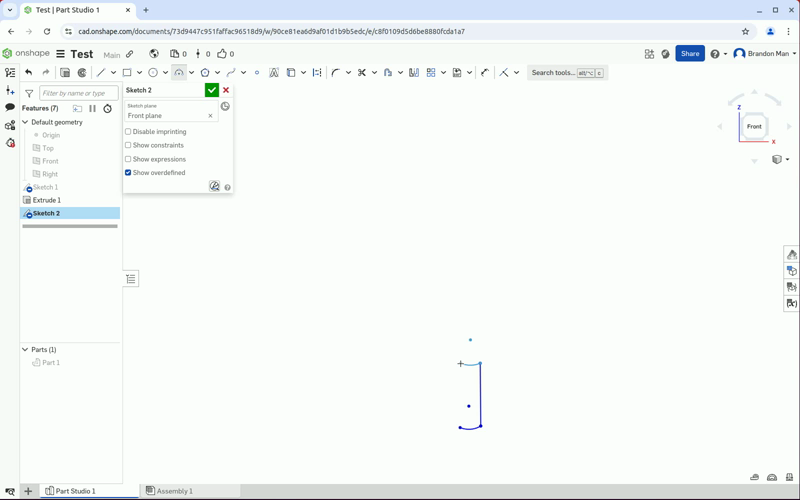
scroll(6)
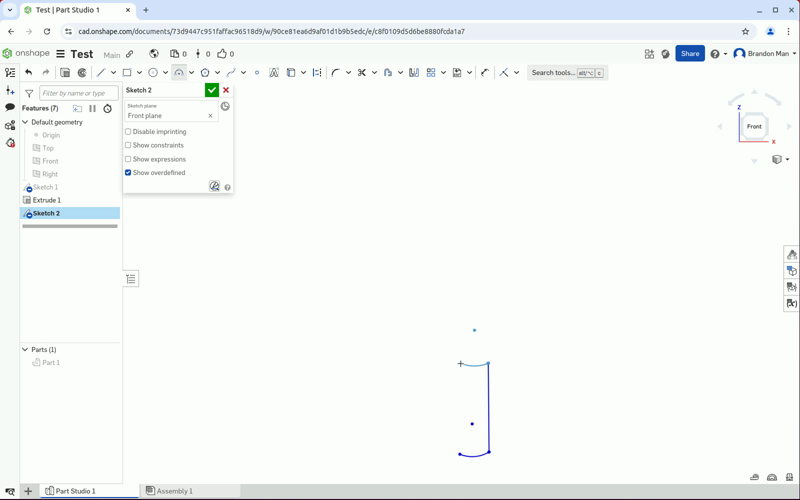
scroll(6)
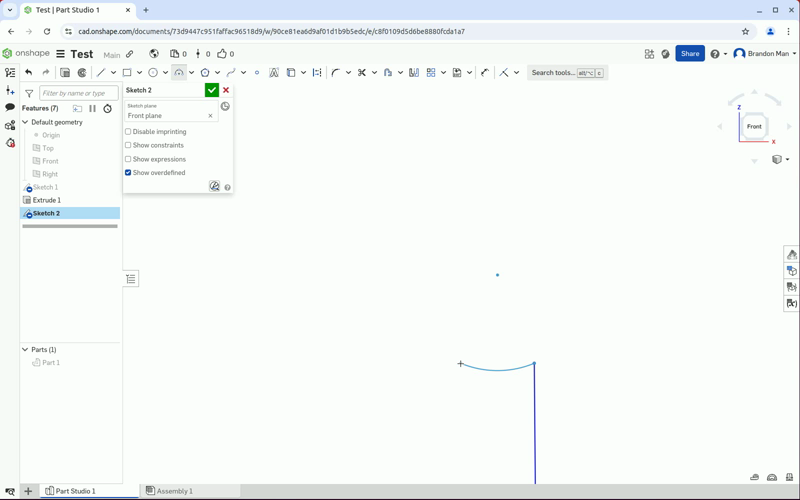
click(460, 363)
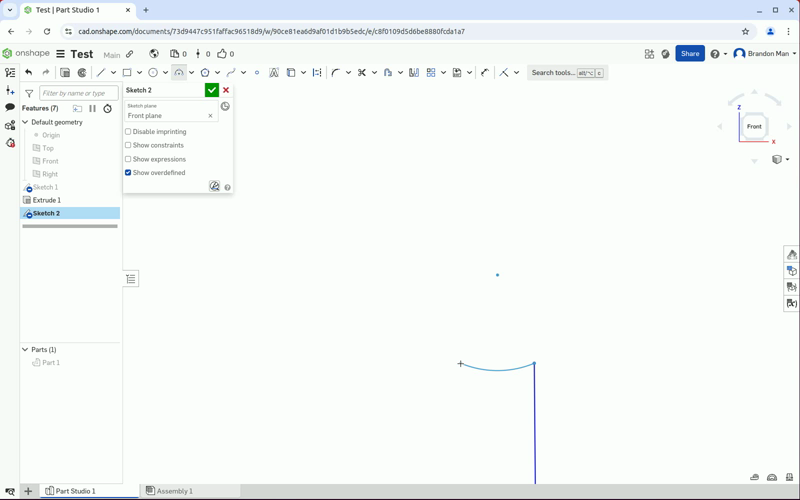
scroll(-6)
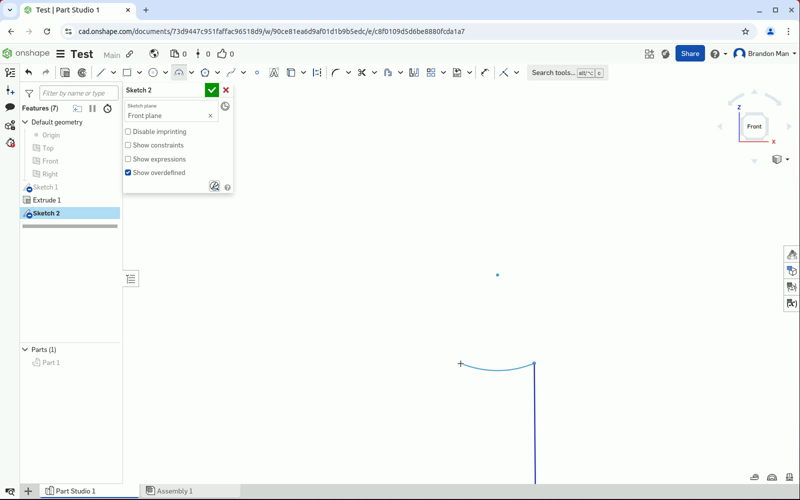
scroll(-6)
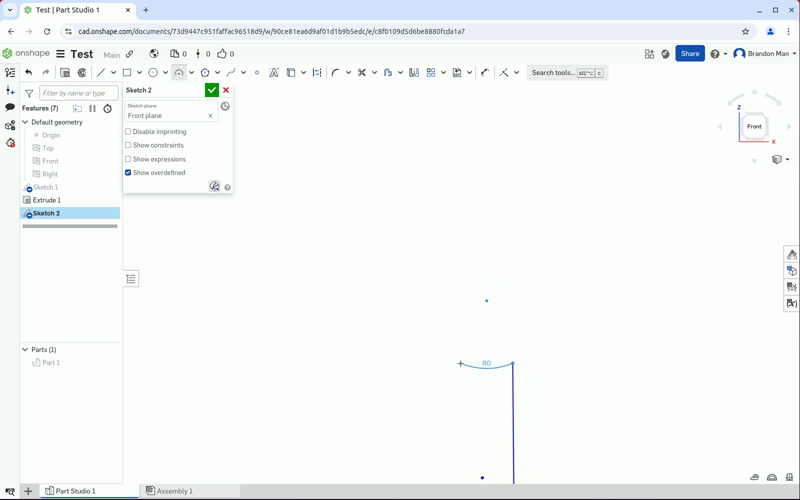
scroll(-6)
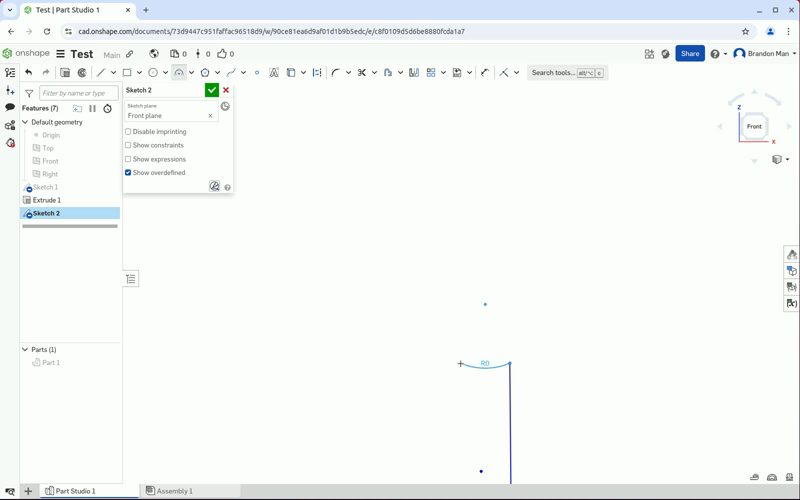
scroll(-6)
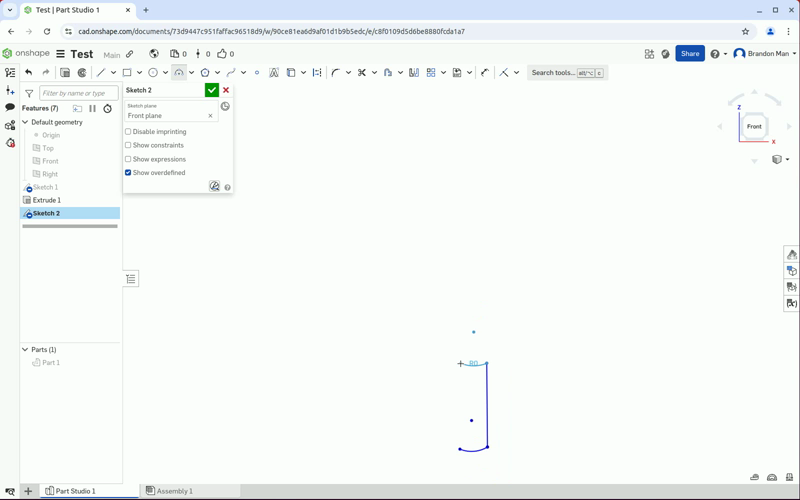
scroll(-6)
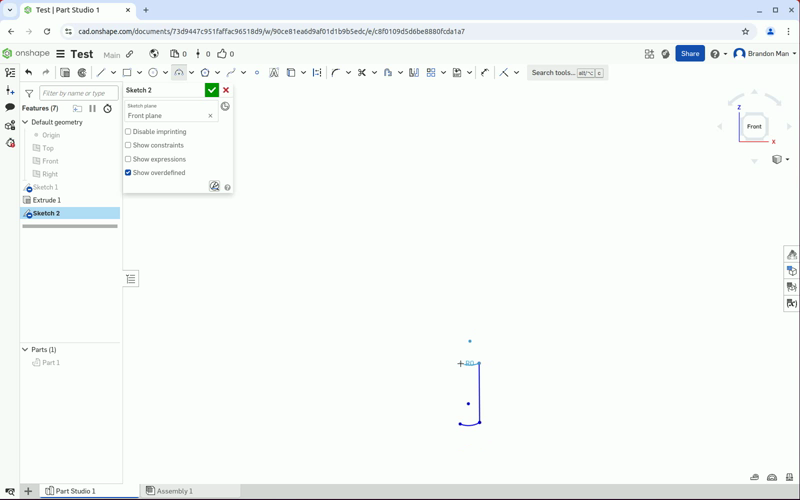
scroll(-6)
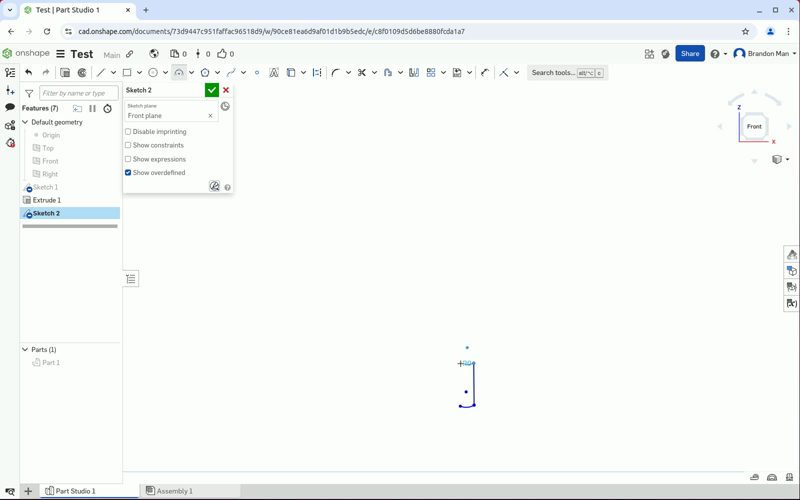
scroll(-6)
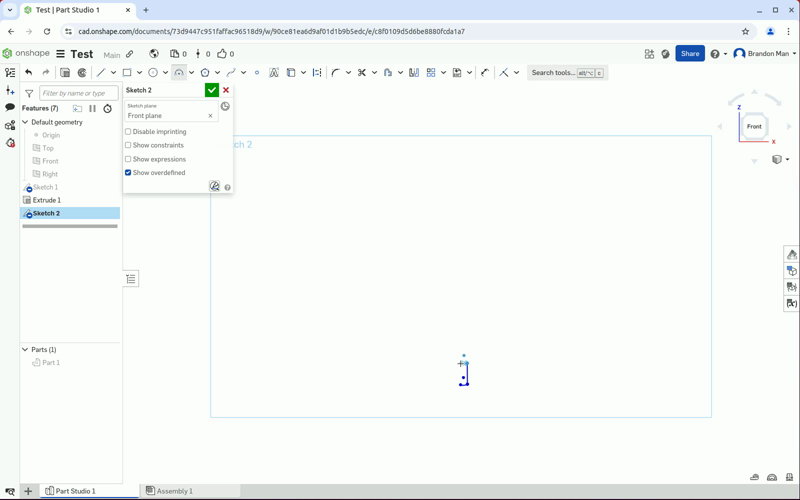
mouse_move(464, 362)
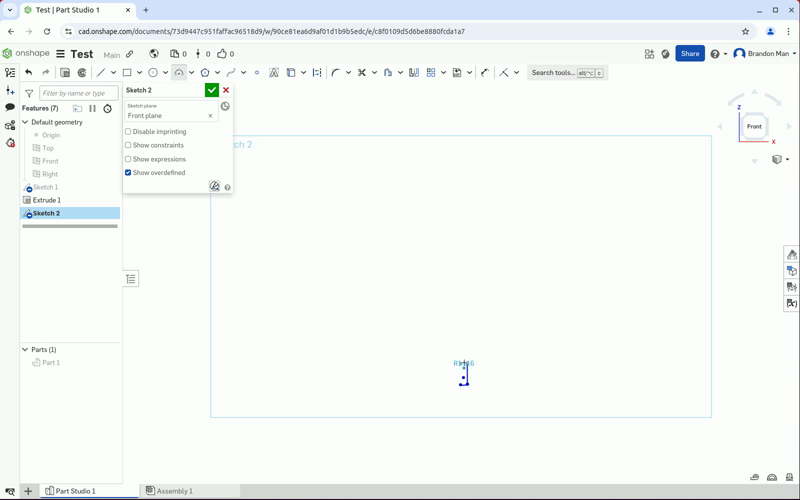
scroll(6)
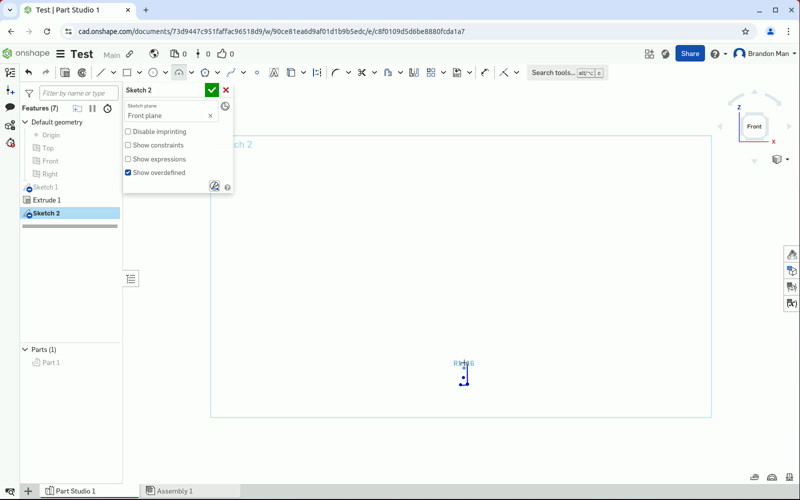
scroll(6)
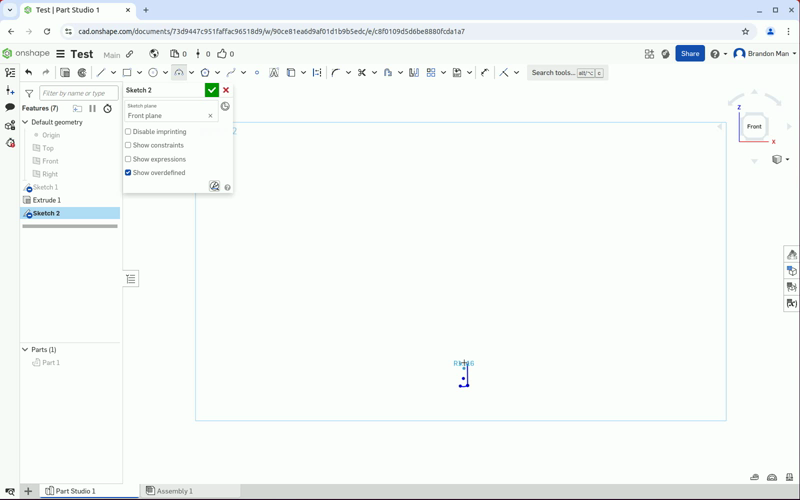
scroll(6)
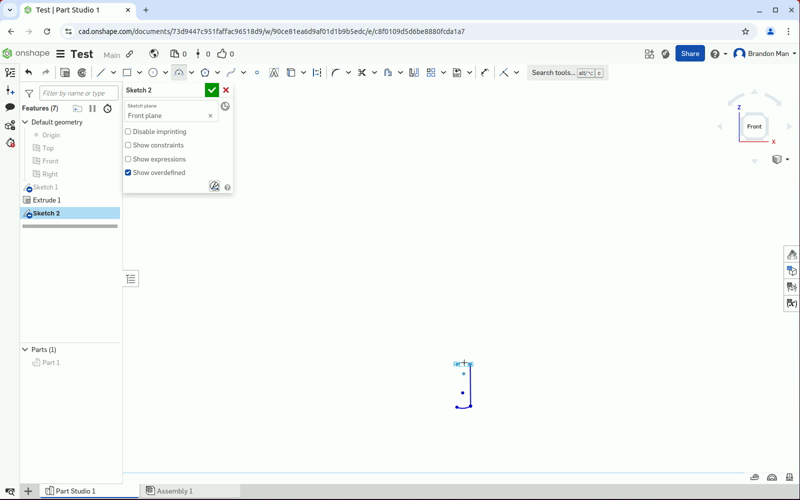
scroll(6)
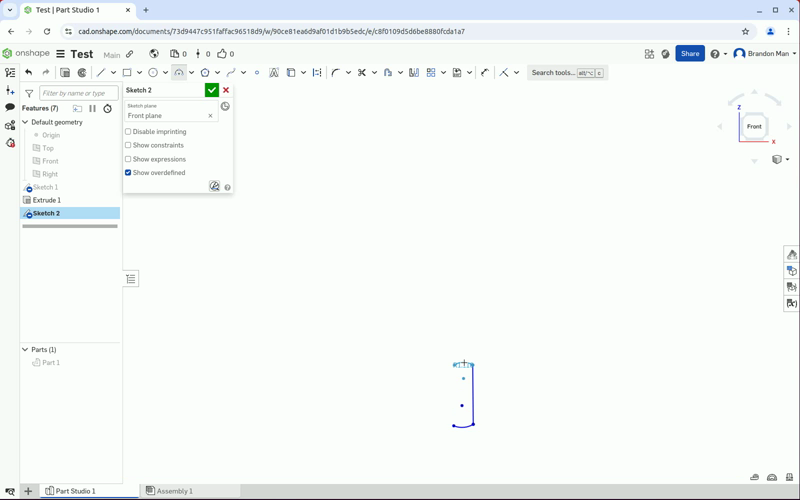
scroll(6)
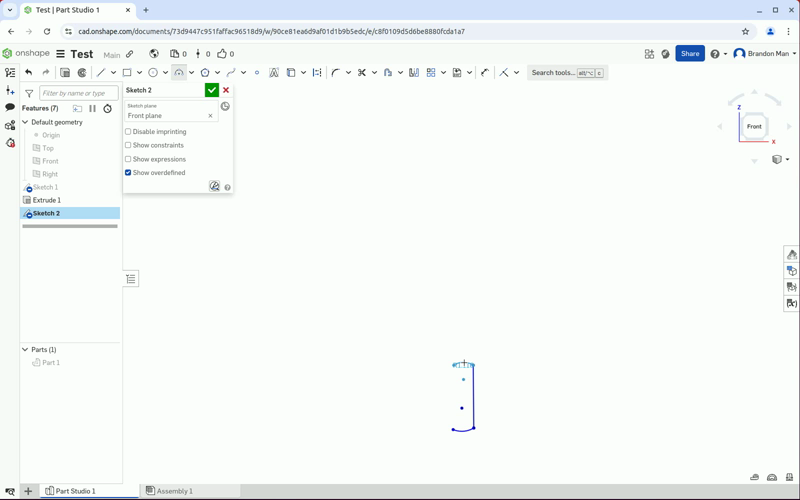
scroll(6)
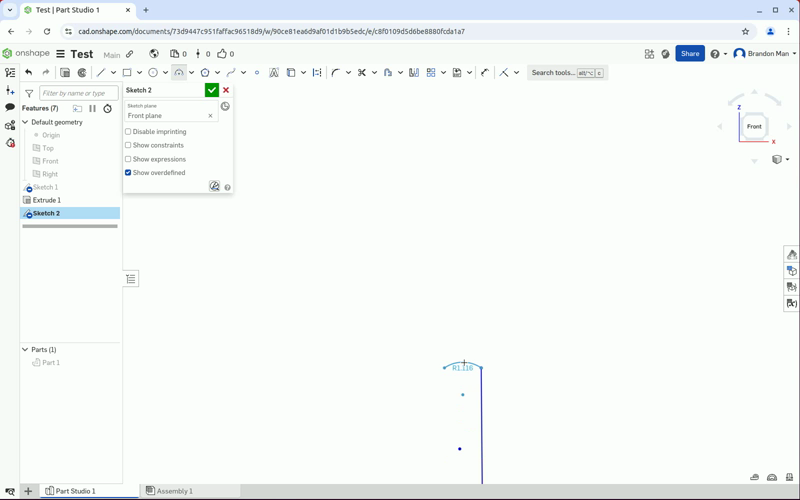
scroll(6)
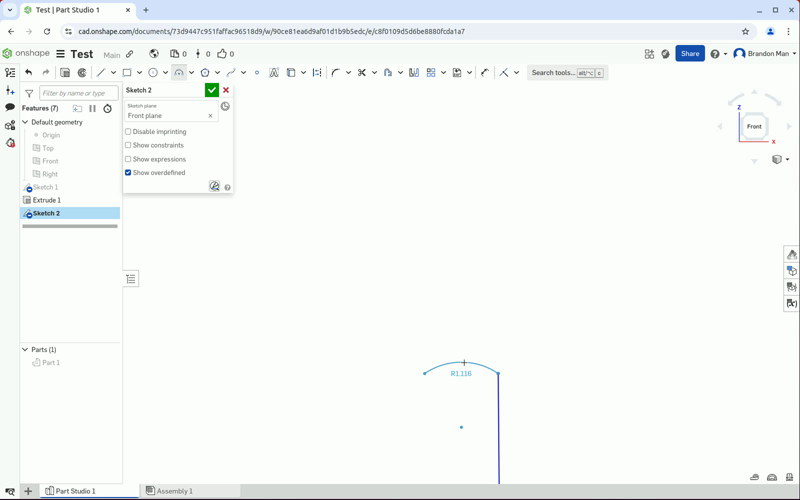
click(464, 362)
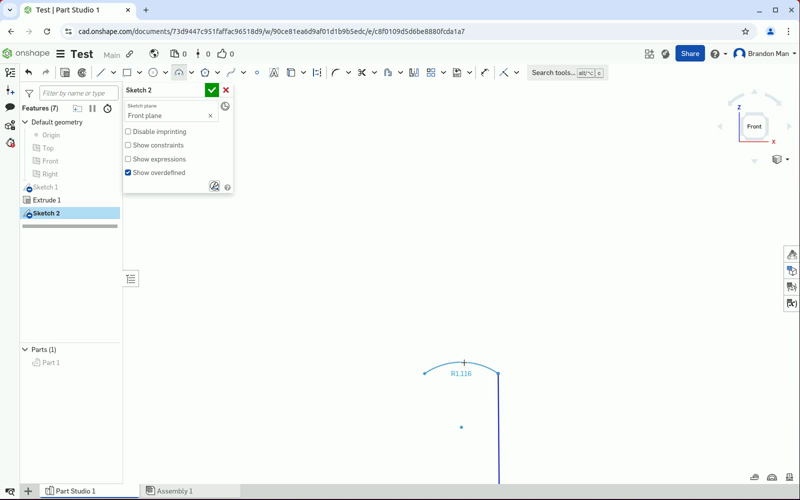
scroll(-6)
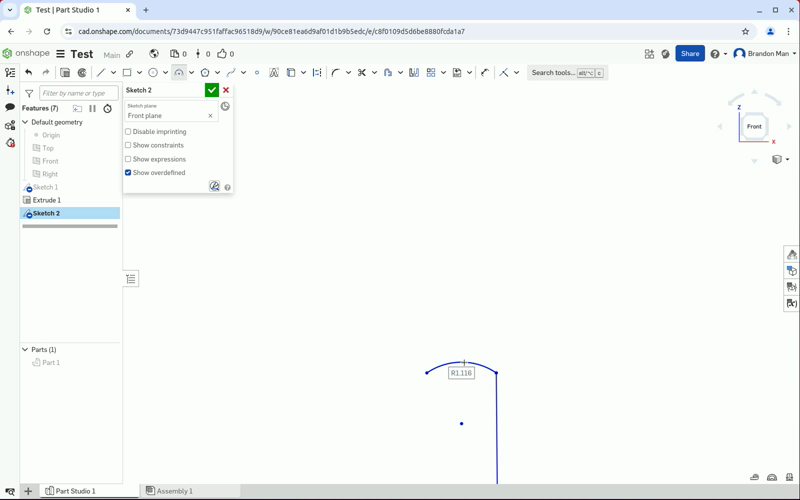
scroll(-6)
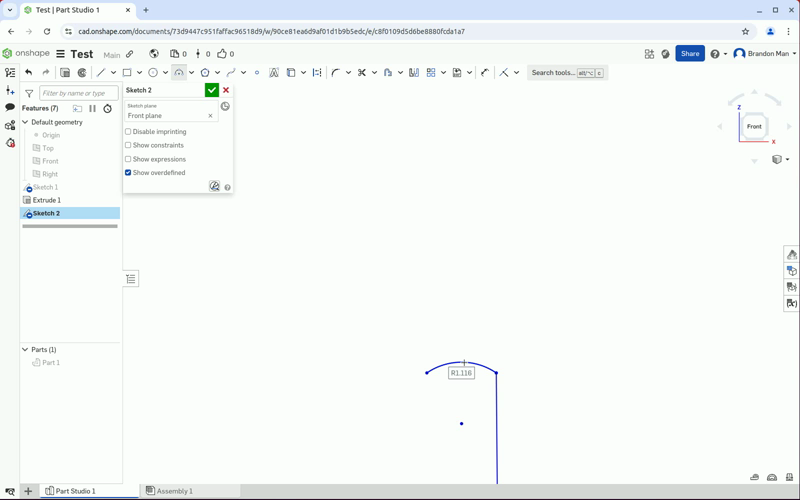
scroll(-6)
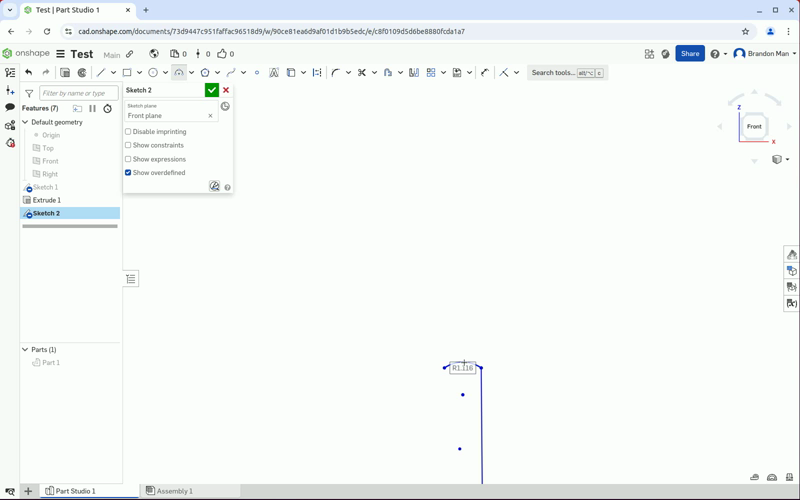
scroll(-6)
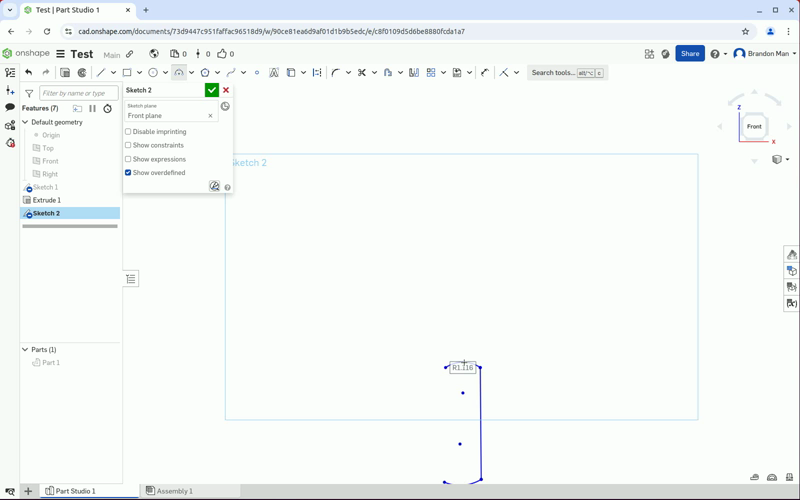
scroll(-6)
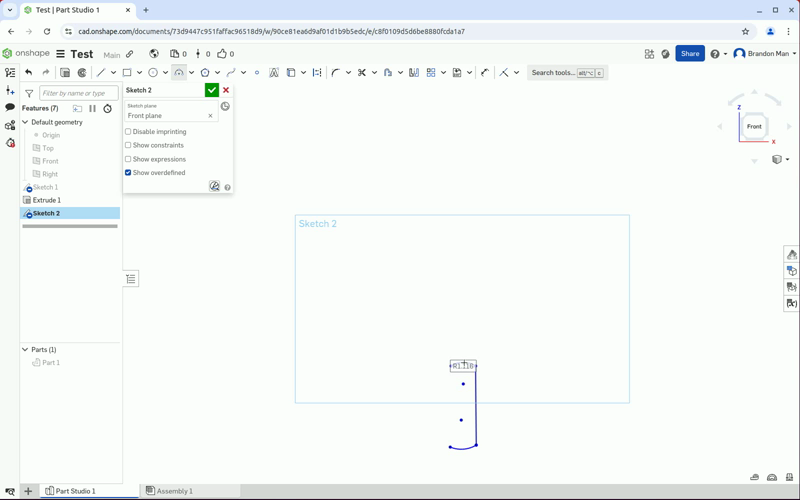
scroll(-6)
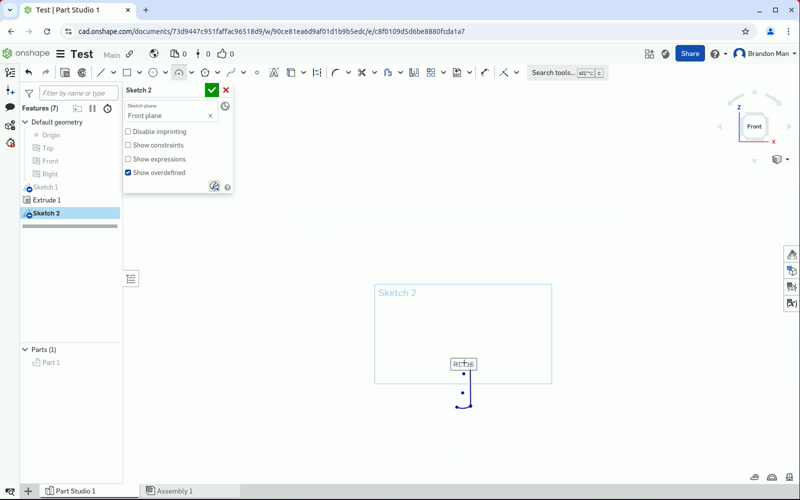
scroll(-6)
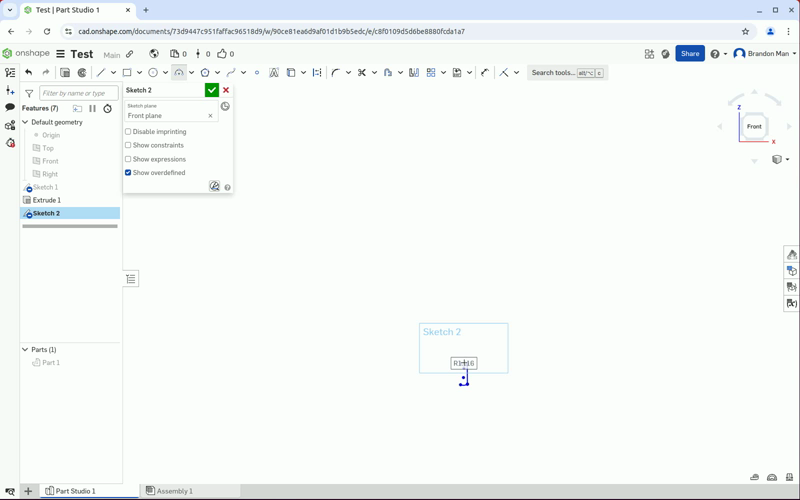
key_up(shift)
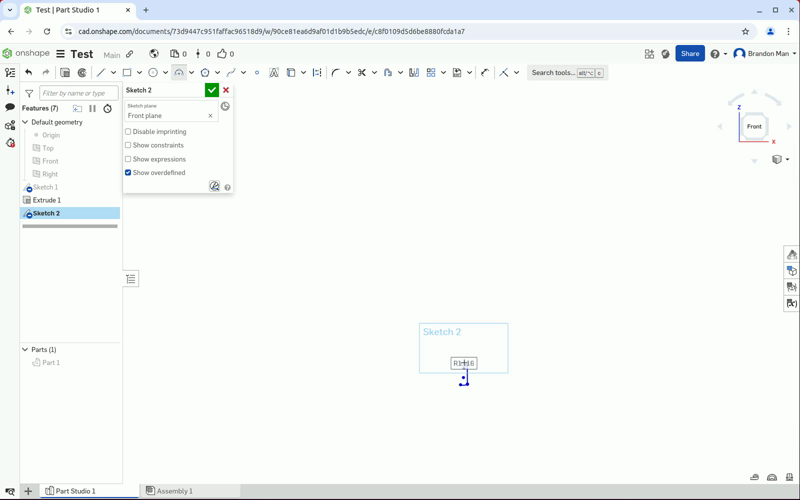
key(esc)
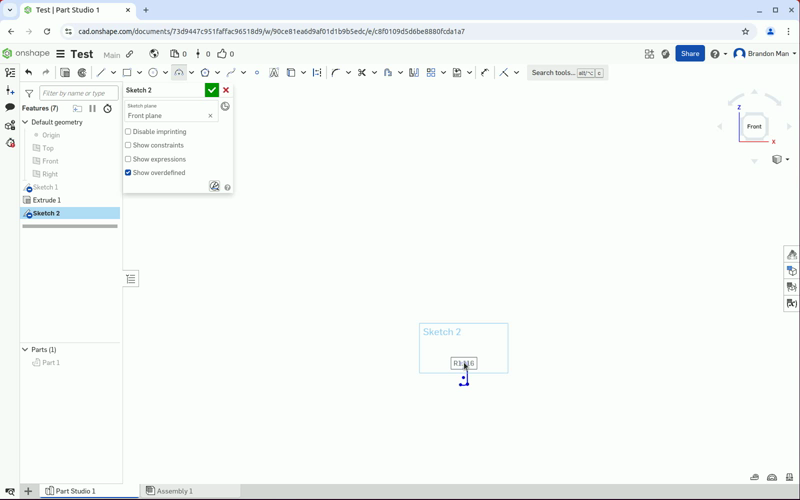
key(l)
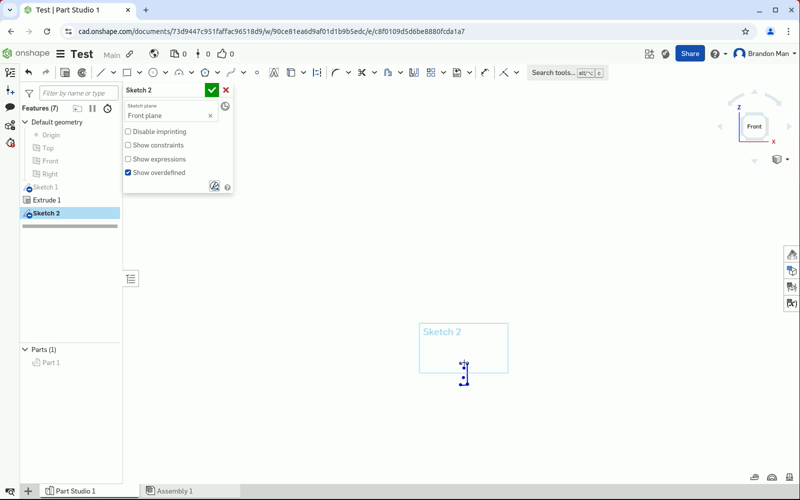
mouse_move(460, 363)
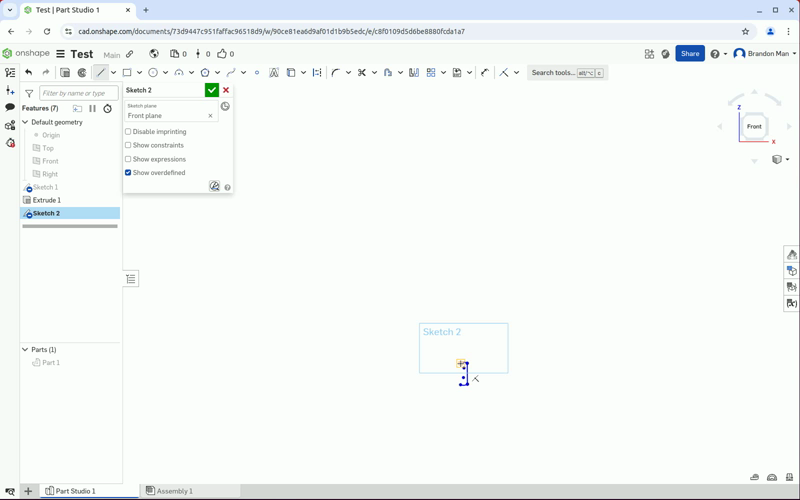
scroll(6)
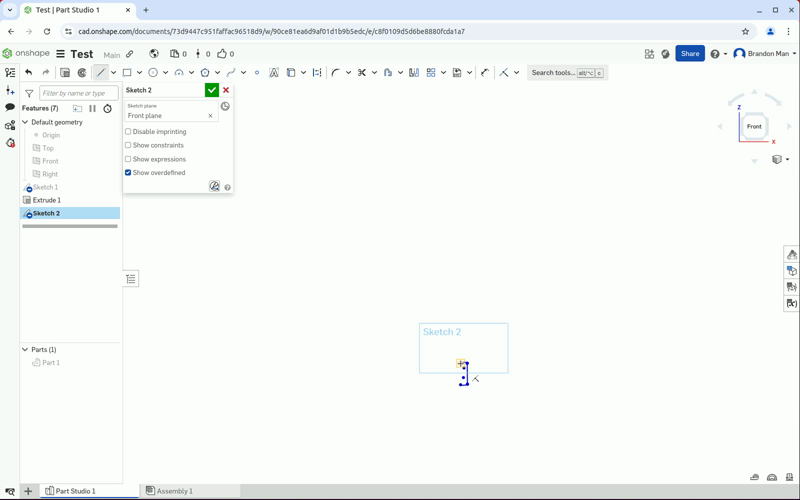
scroll(6)
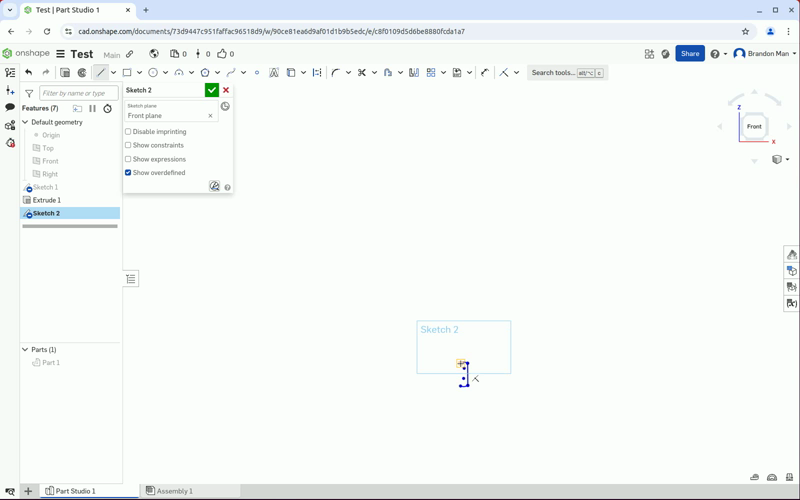
scroll(6)
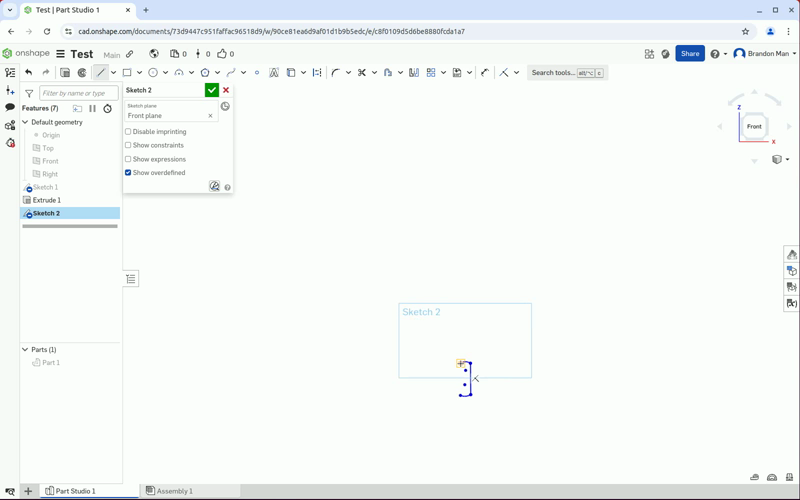
scroll(6)
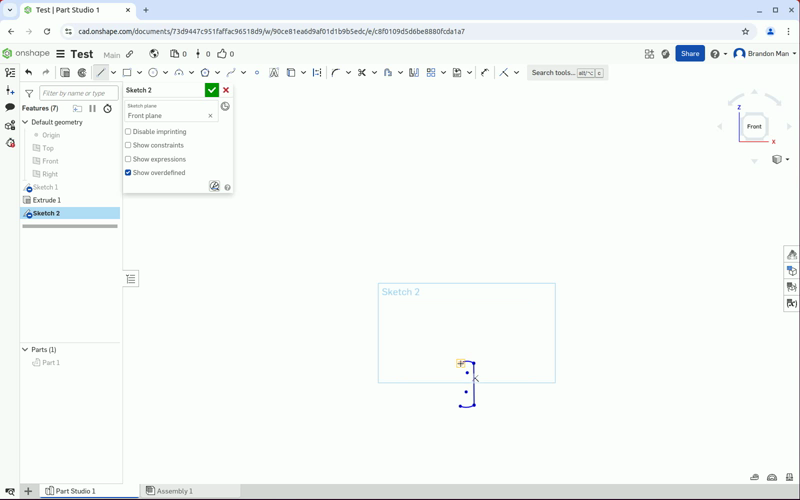
scroll(6)
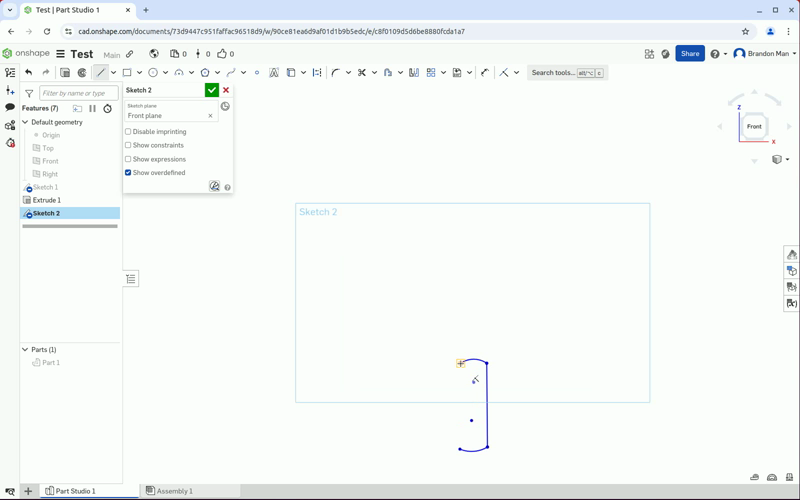
scroll(6)
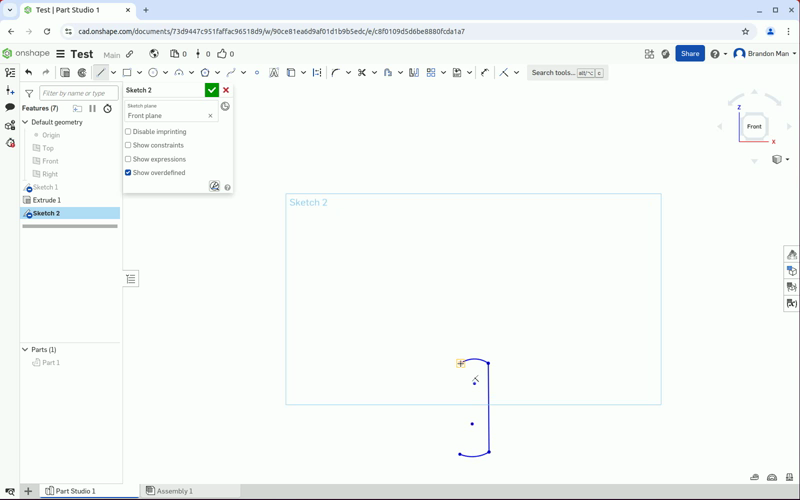
scroll(6)
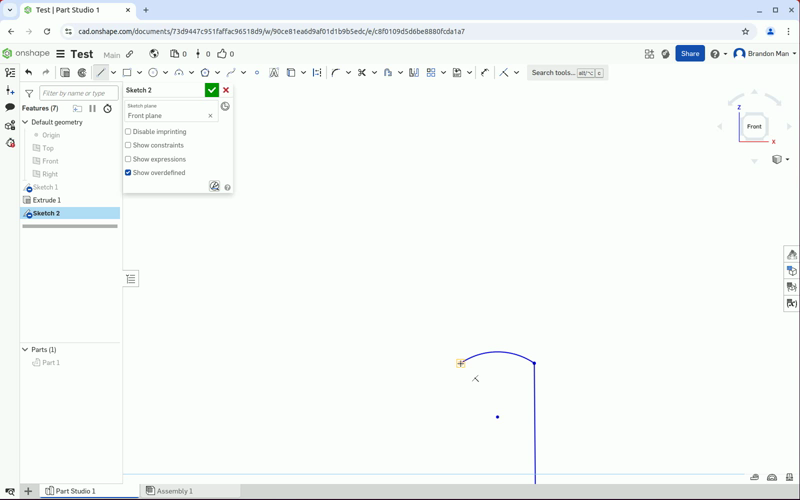
click(460, 363)
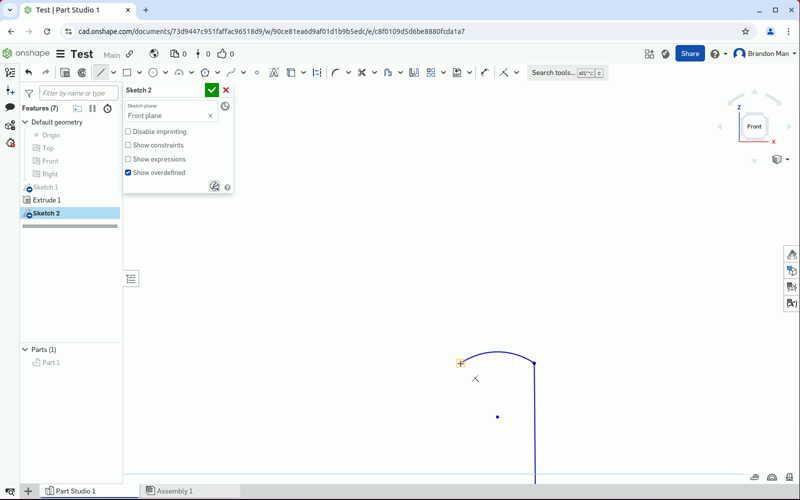
scroll(-6)
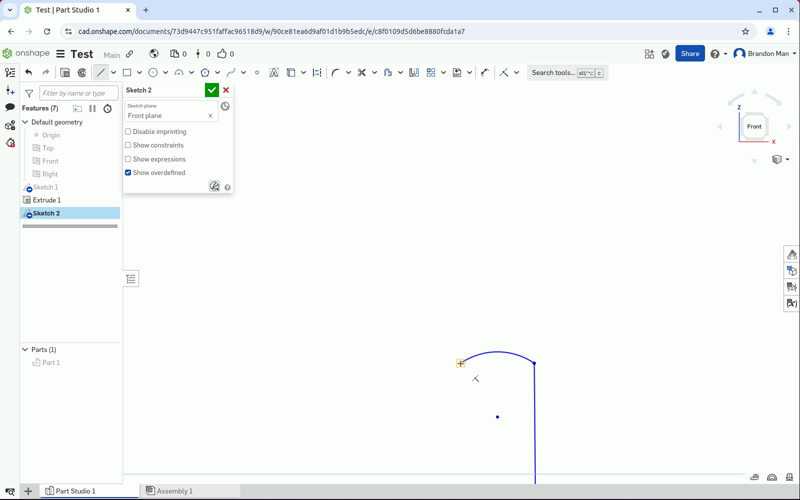
scroll(-6)
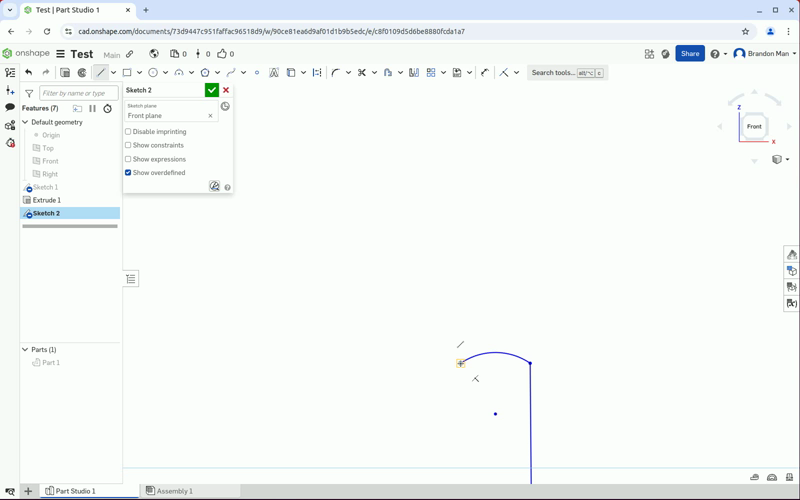
scroll(-6)
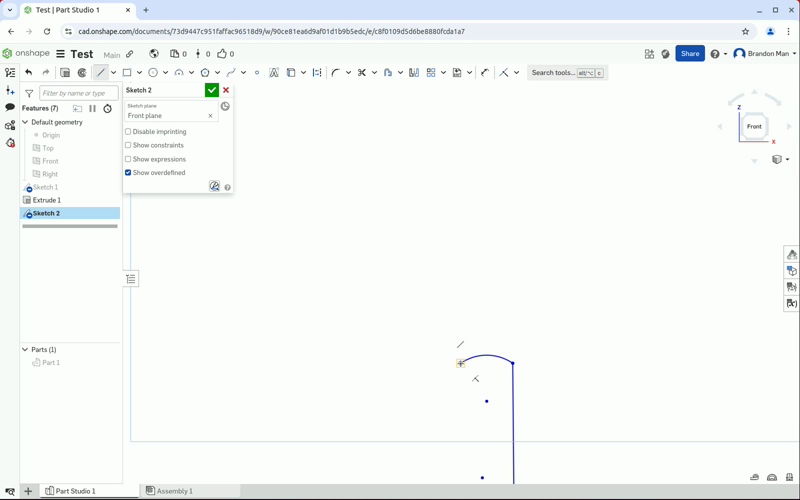
scroll(-6)
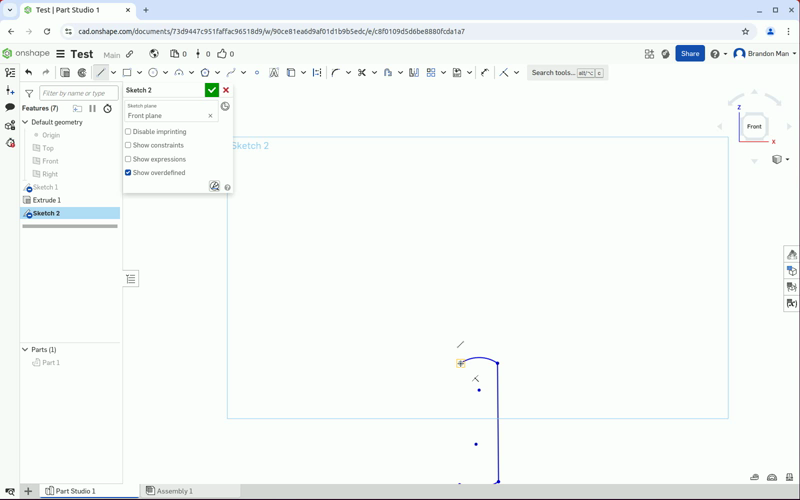
scroll(-6)
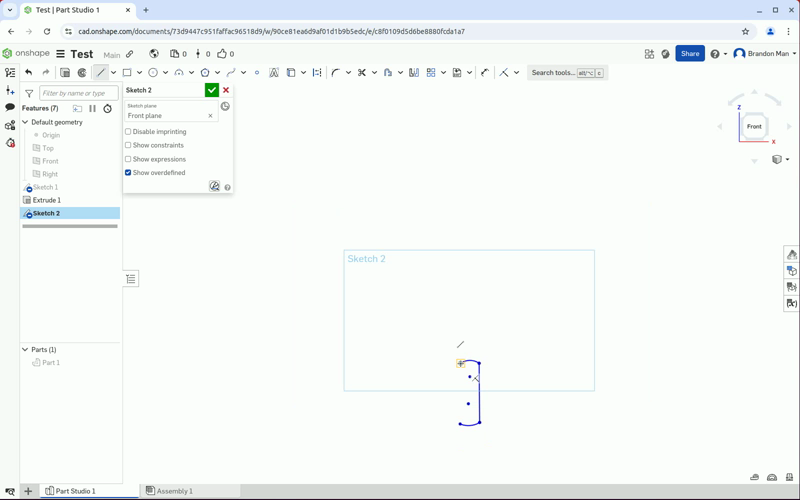
scroll(-6)
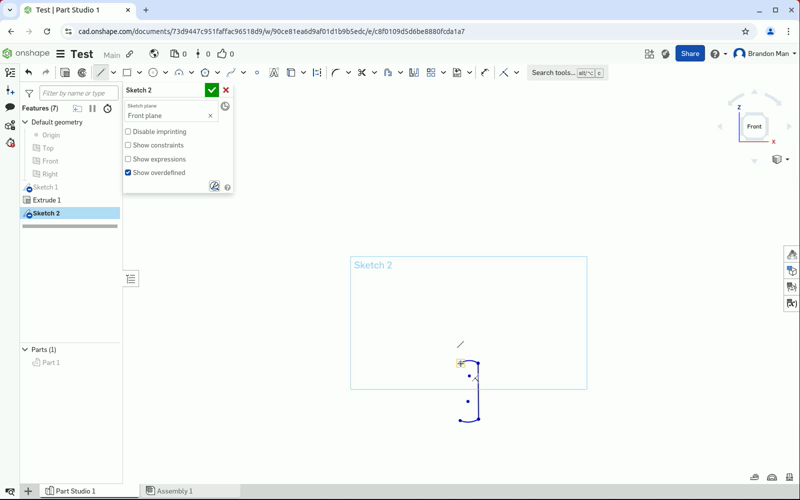
scroll(-6)
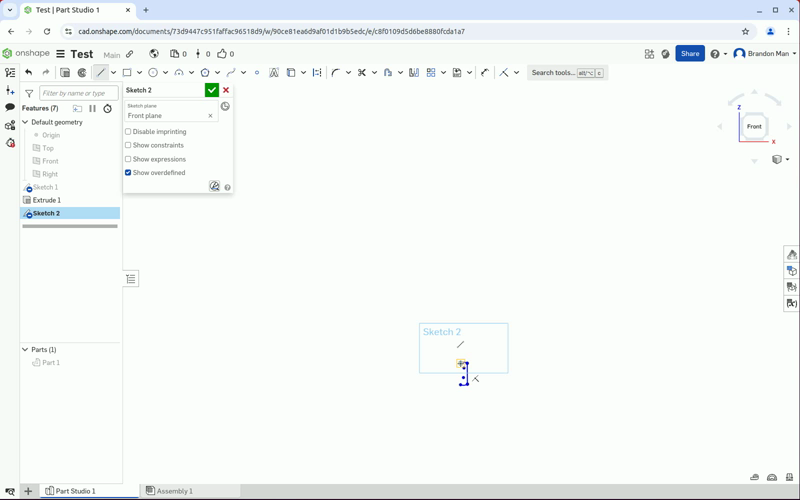
mouse_move(490, 363)
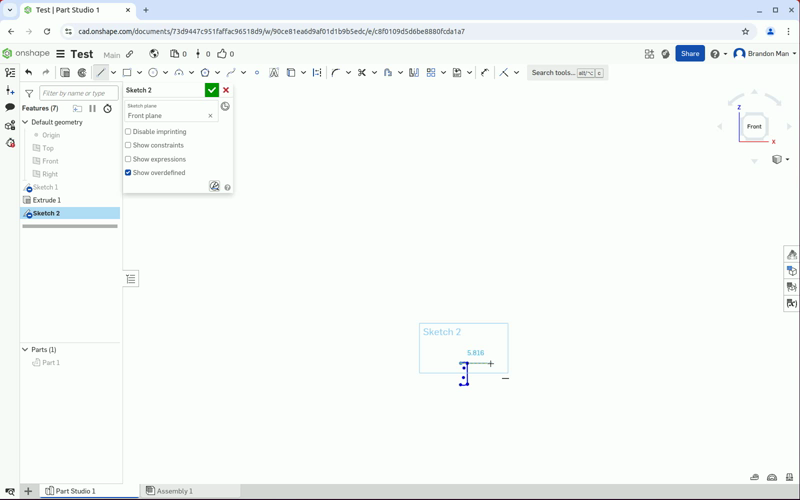
key_down(shift)
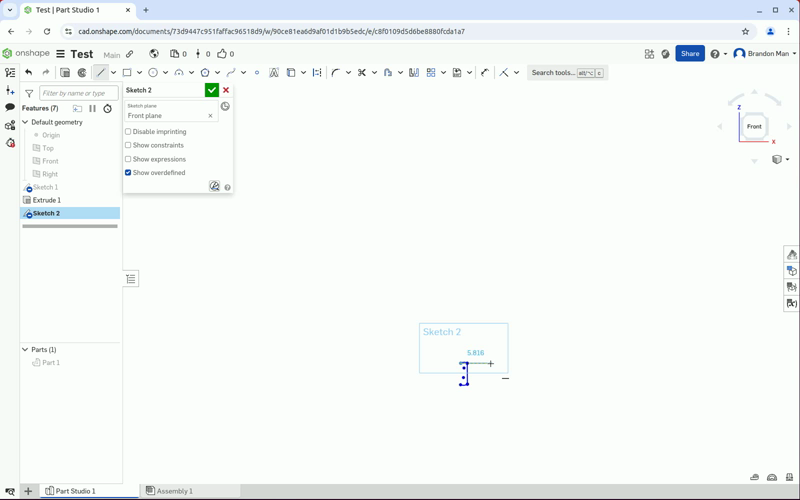
mouse_move(460, 384)
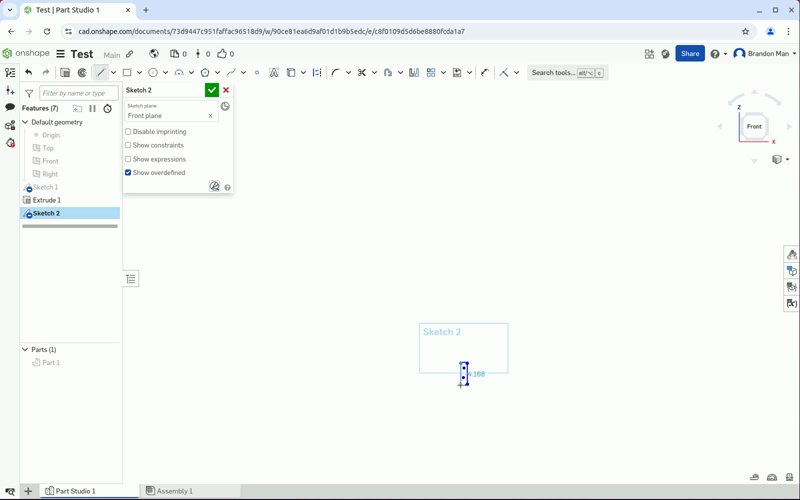
scroll(6)
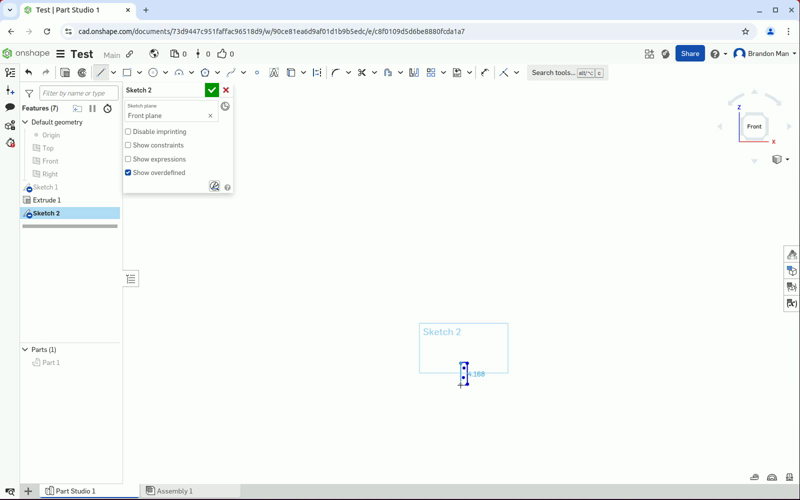
scroll(6)
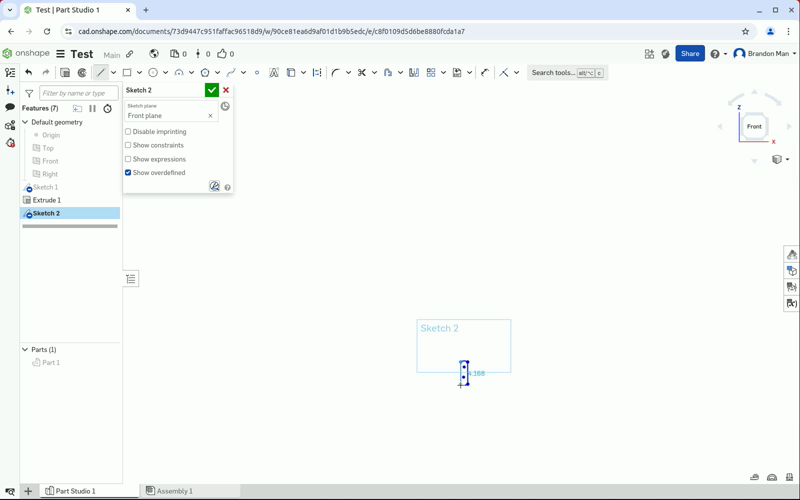
scroll(6)
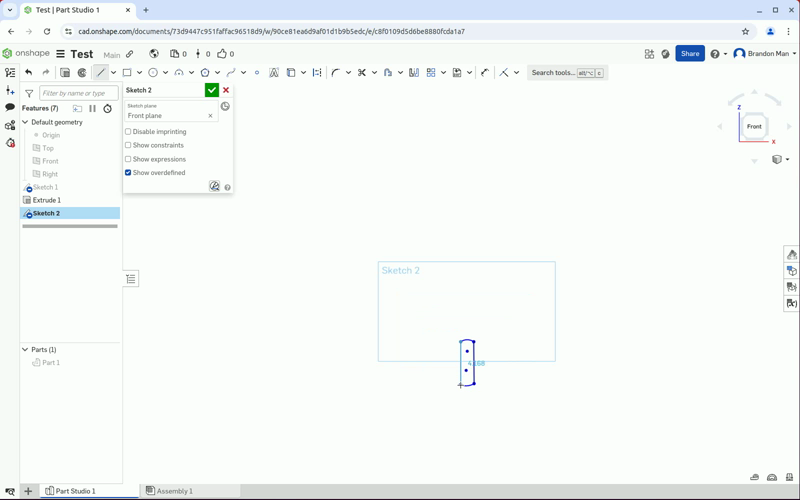
scroll(6)
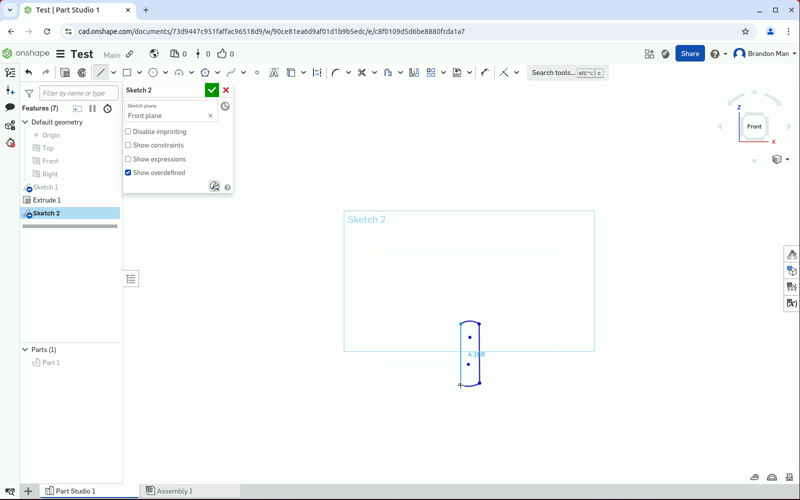
scroll(6)
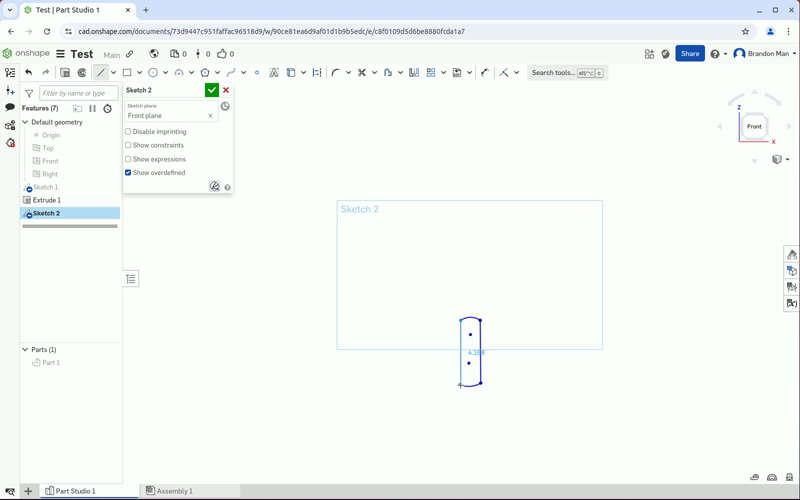
scroll(6)
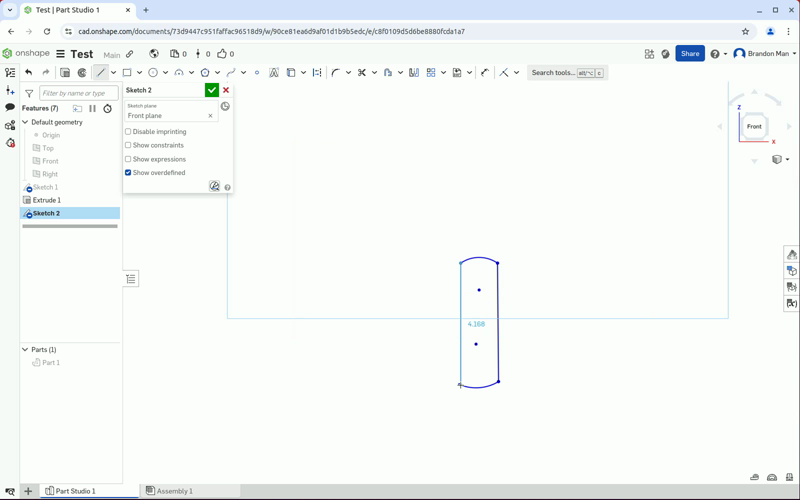
scroll(6)
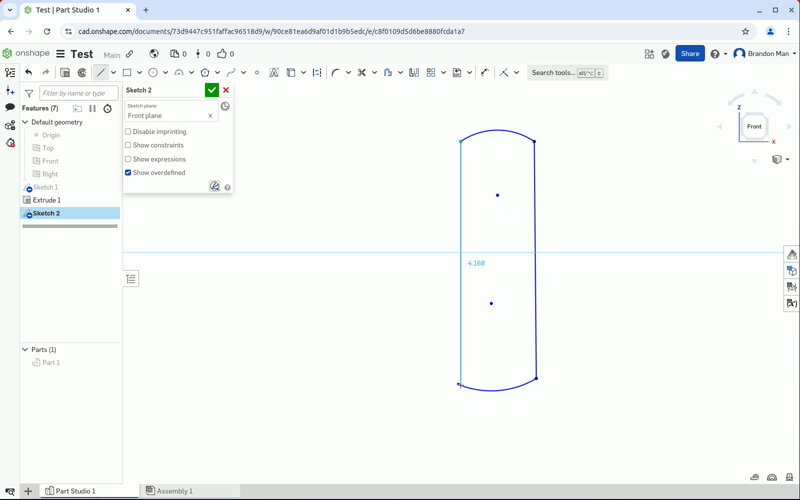
key_up(shift)
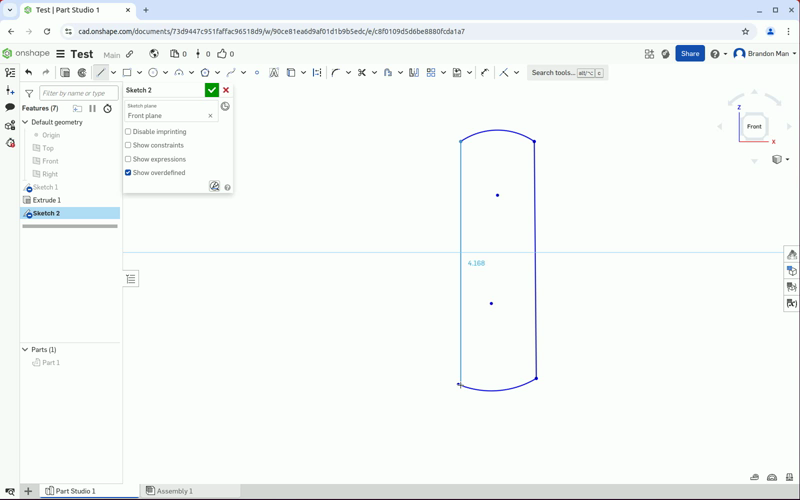
click(460, 384)
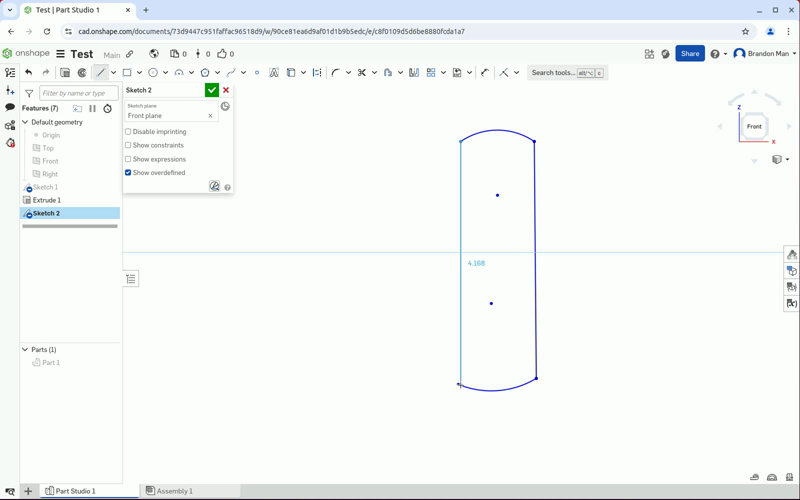
scroll(-6)
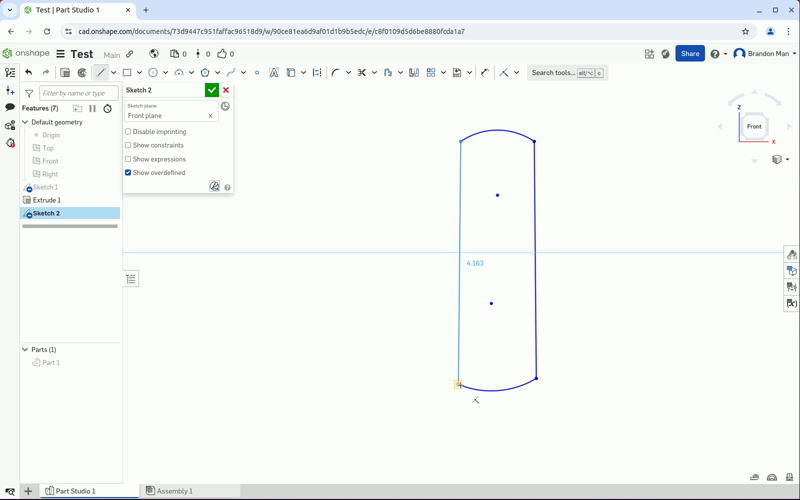
scroll(-6)
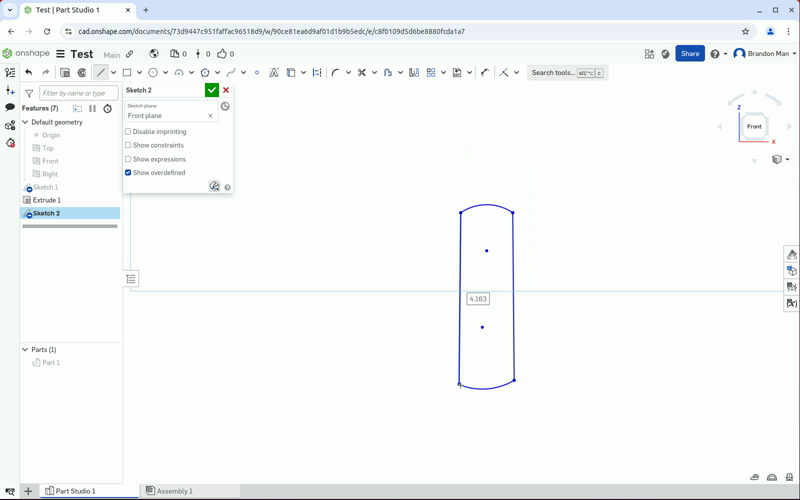
scroll(-6)
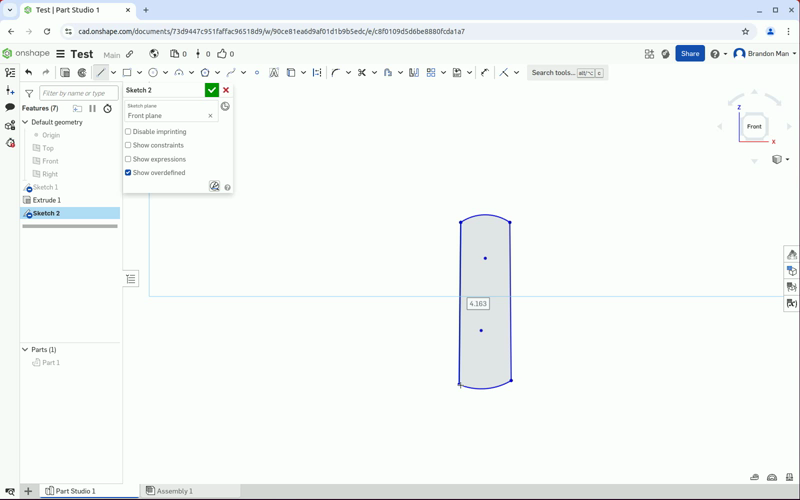
scroll(-6)
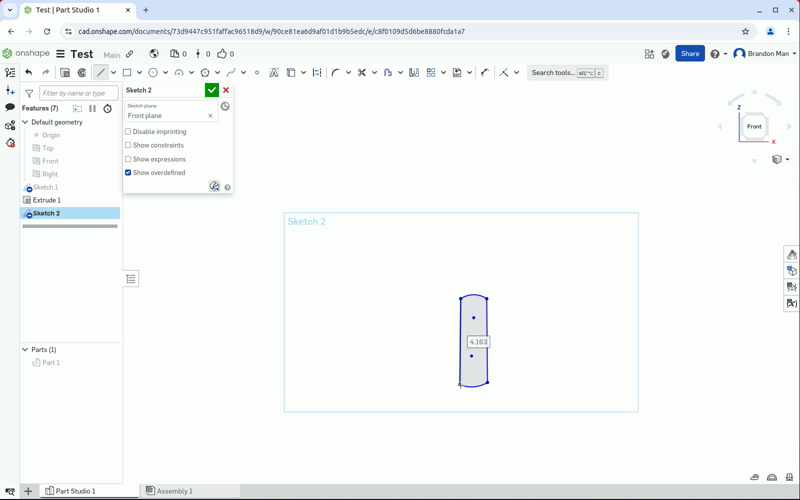
scroll(-6)
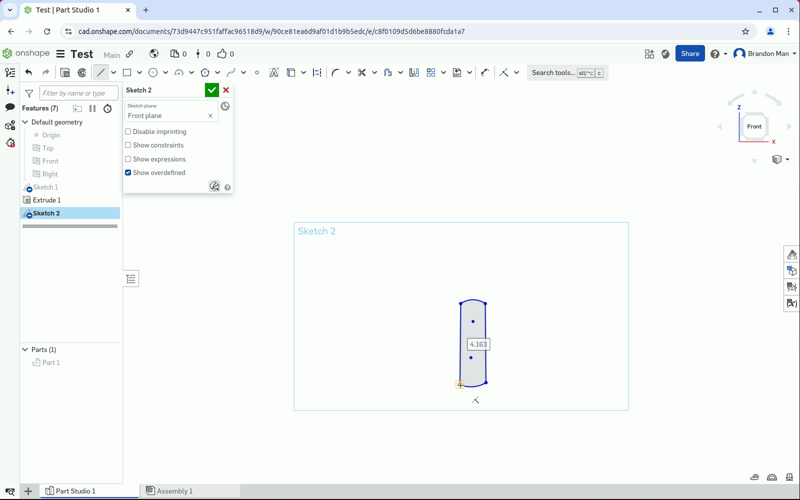
scroll(-6)
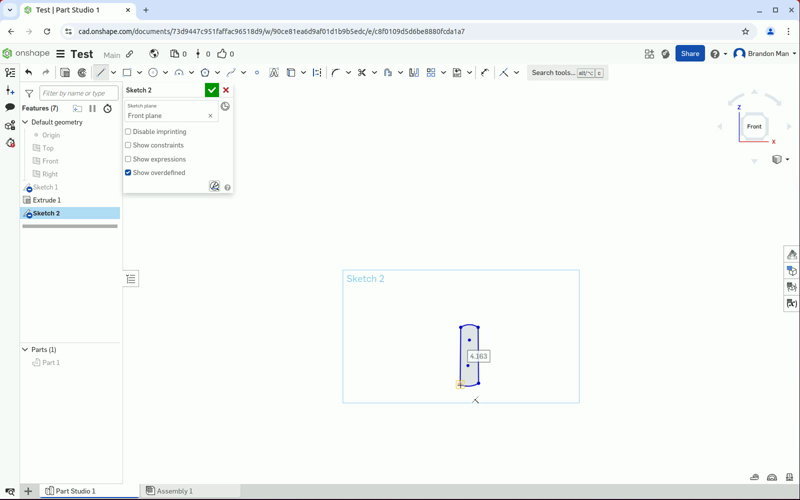
scroll(-6)
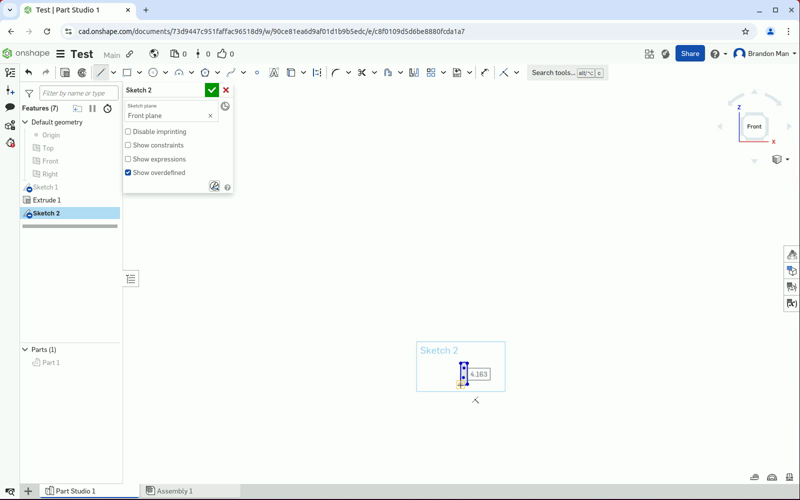
key(esc)
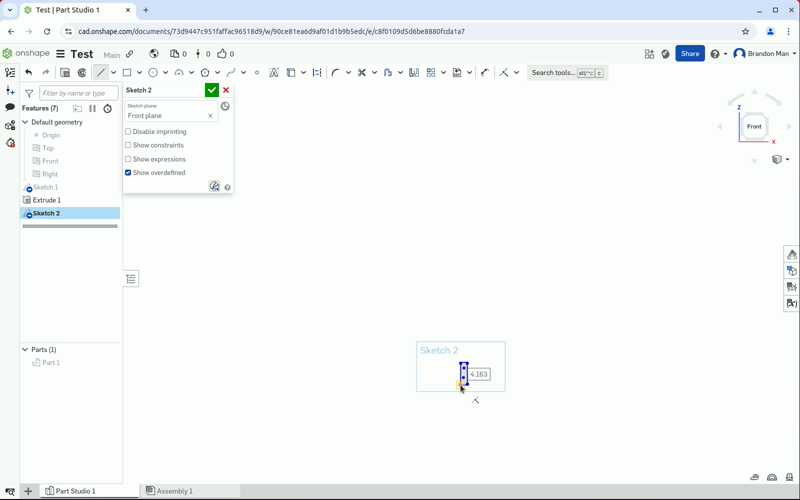
mouse_move(465, 375)
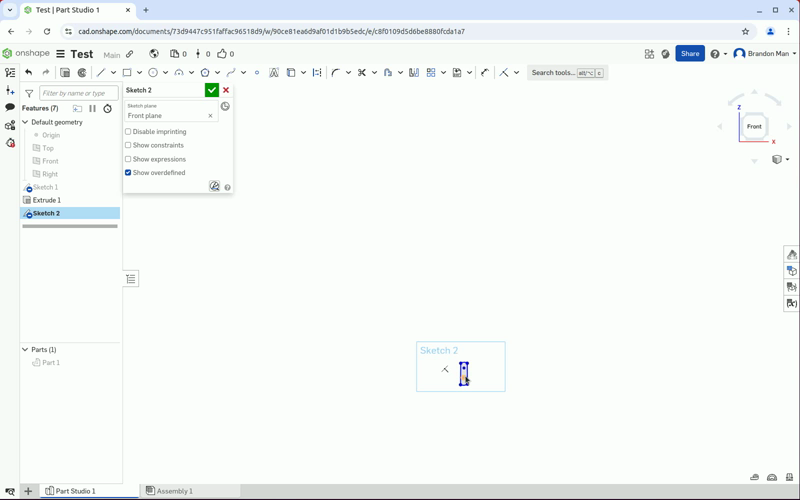
scroll(6)
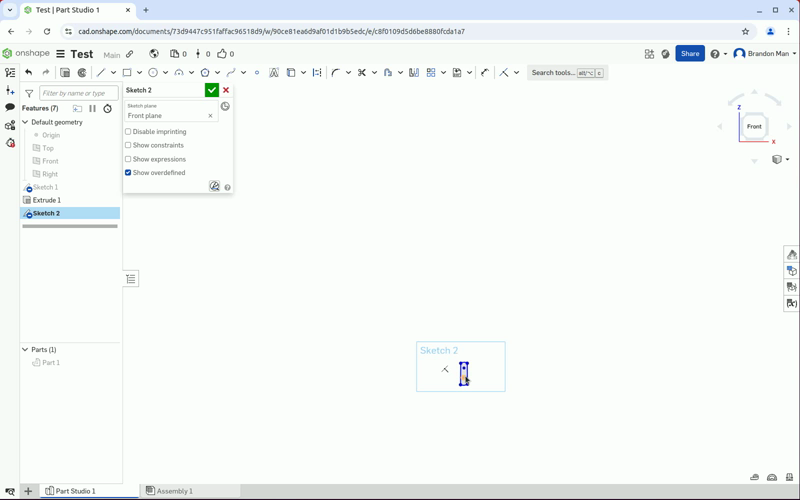
scroll(6)
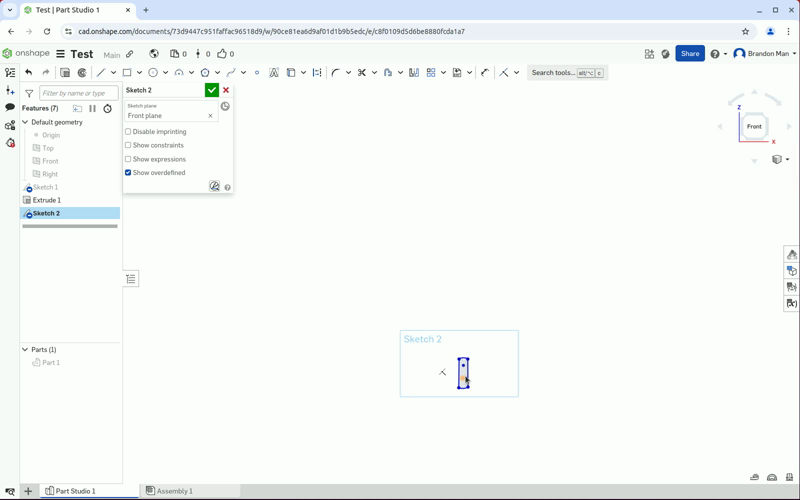
scroll(6)
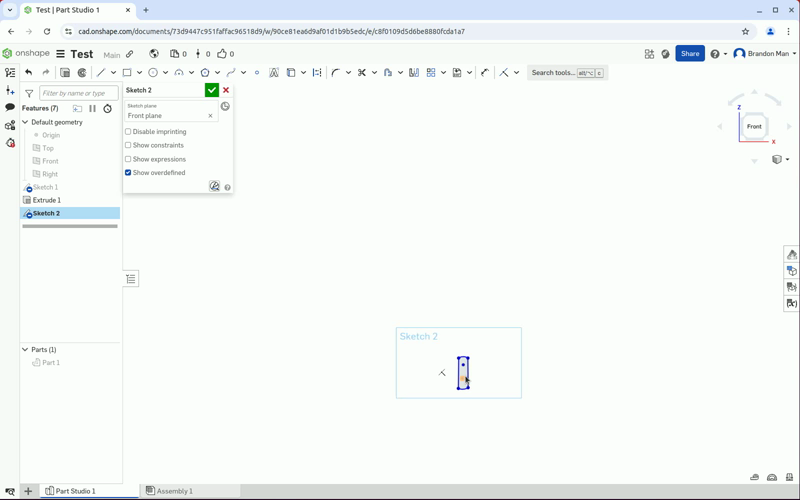
scroll(6)
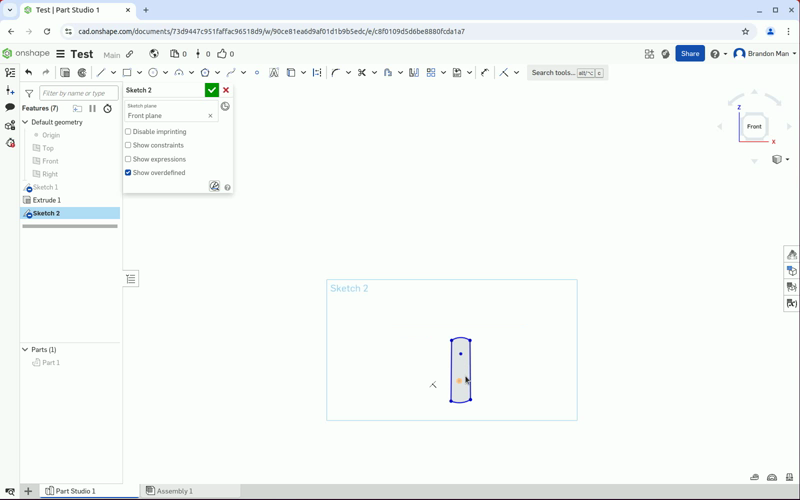
scroll(6)
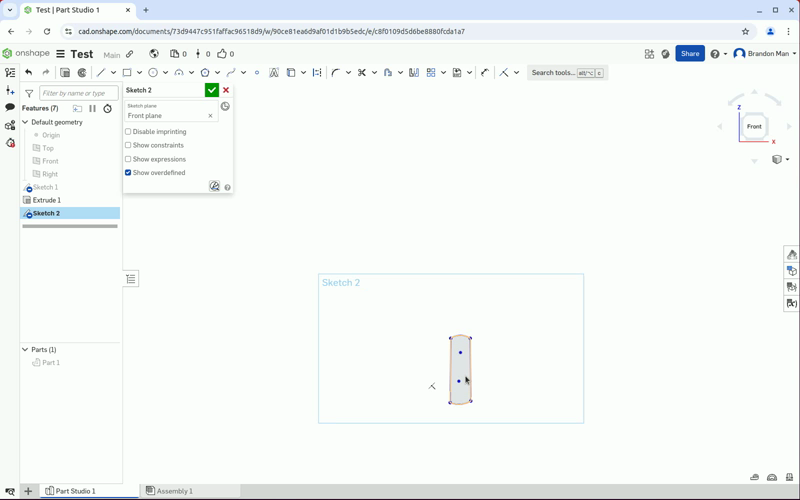
scroll(6)
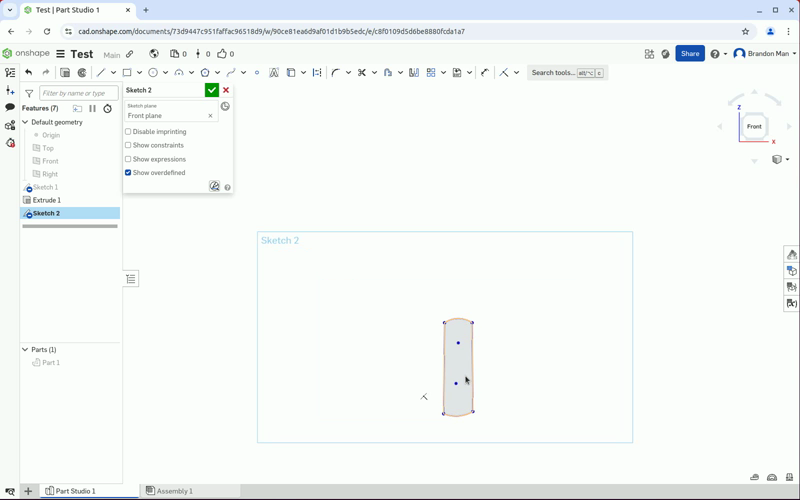
scroll(6)
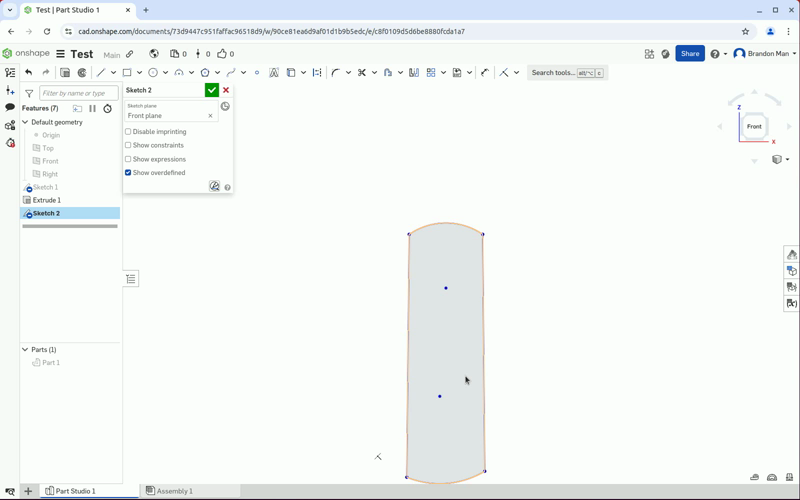
click(465, 375)
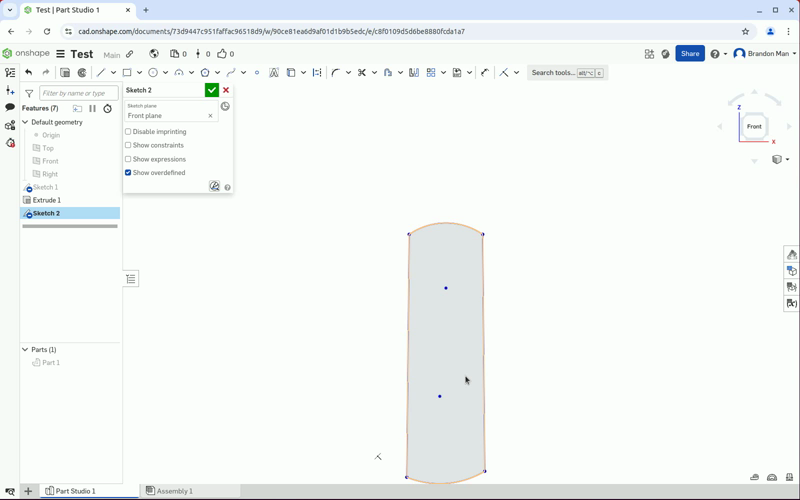
scroll(-6)
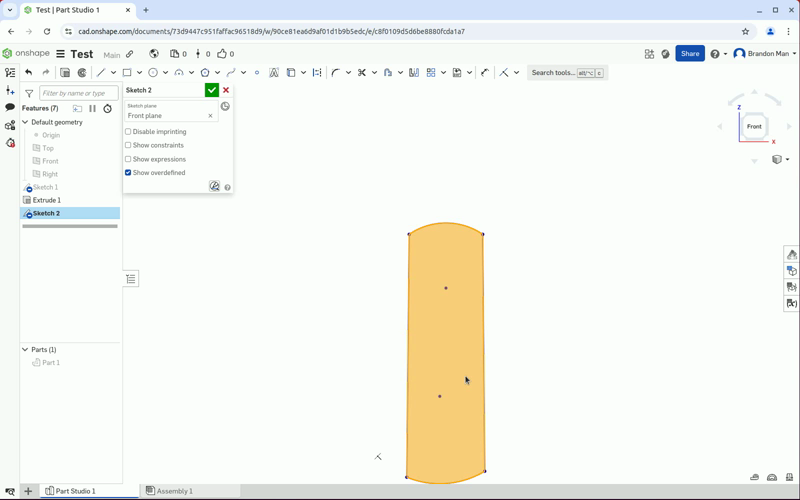
scroll(-6)
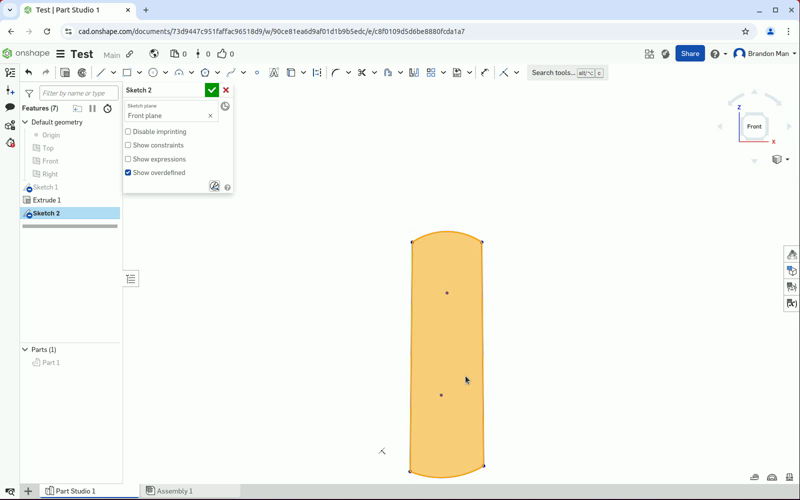
scroll(-6)
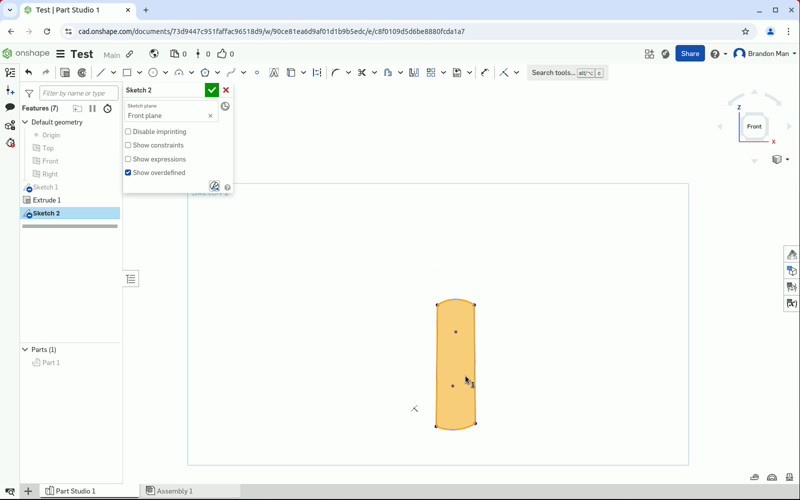
scroll(-6)
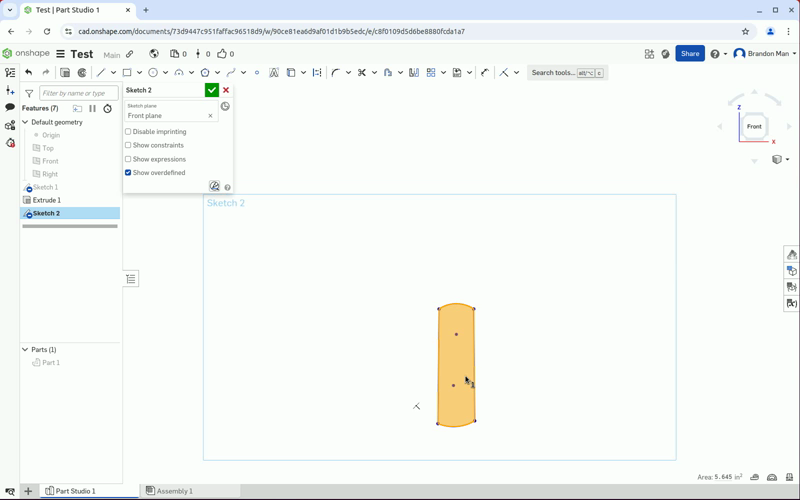
scroll(-6)
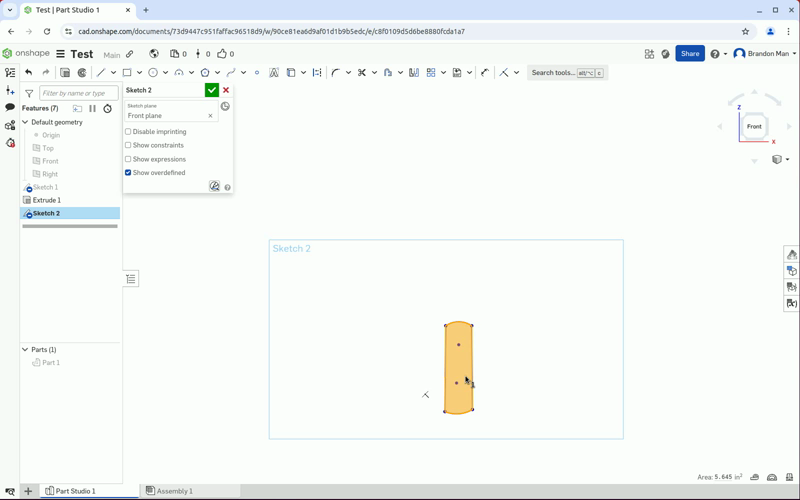
scroll(-6)
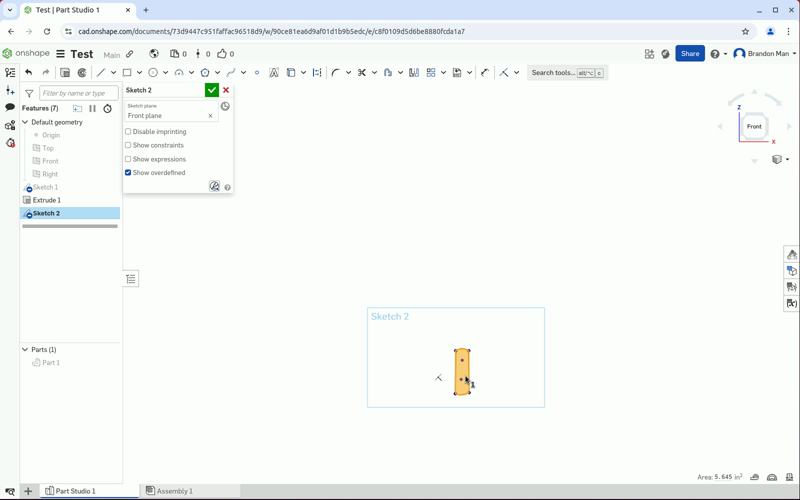
scroll(-6)
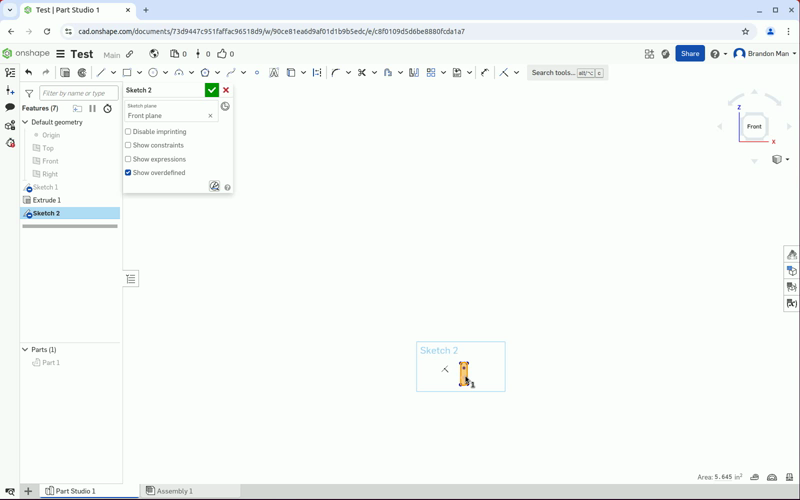
mouse_move(73, 352)
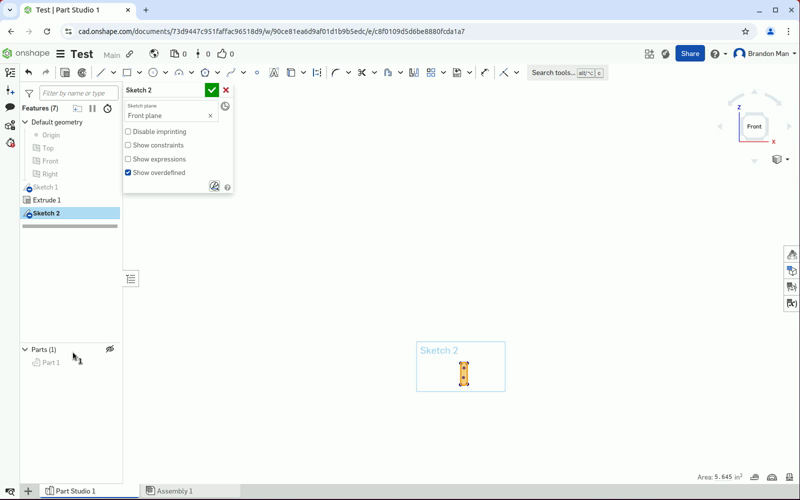
key(shift+y)
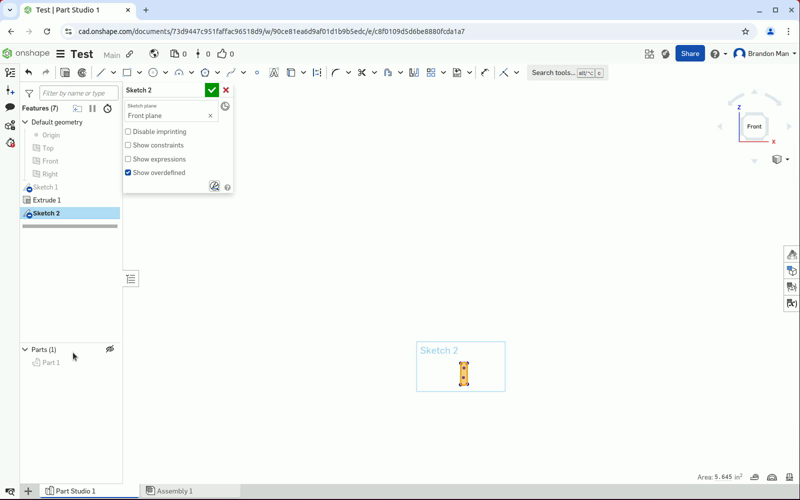
key(shift+e)
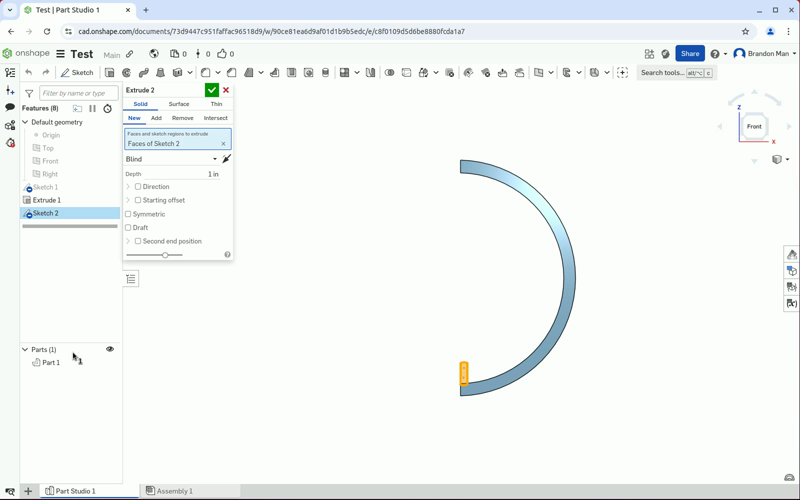
mouse_move(143, 106)
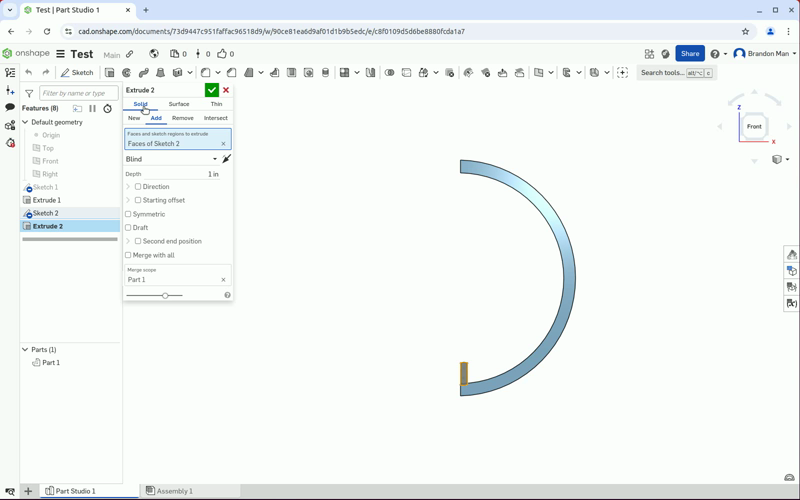
click(143, 106)
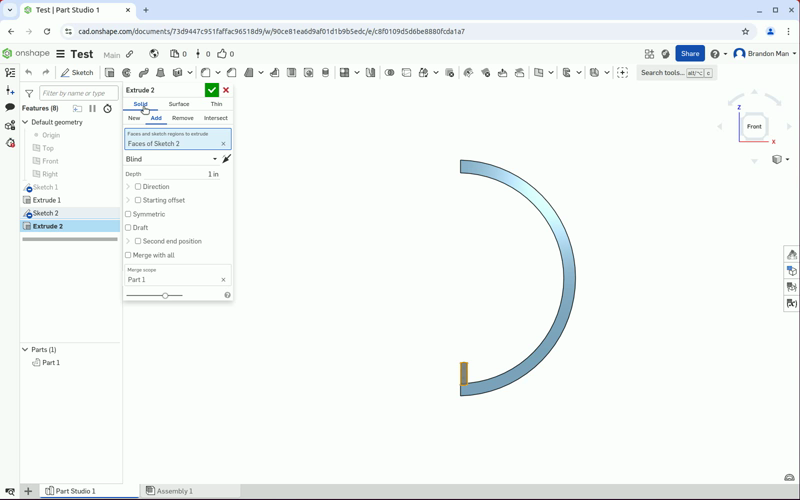
mouse_move(137, 120)
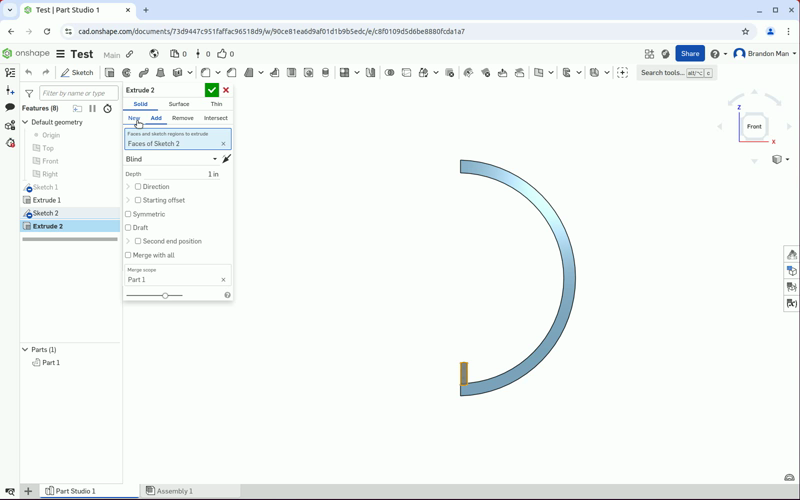
click(137, 120)
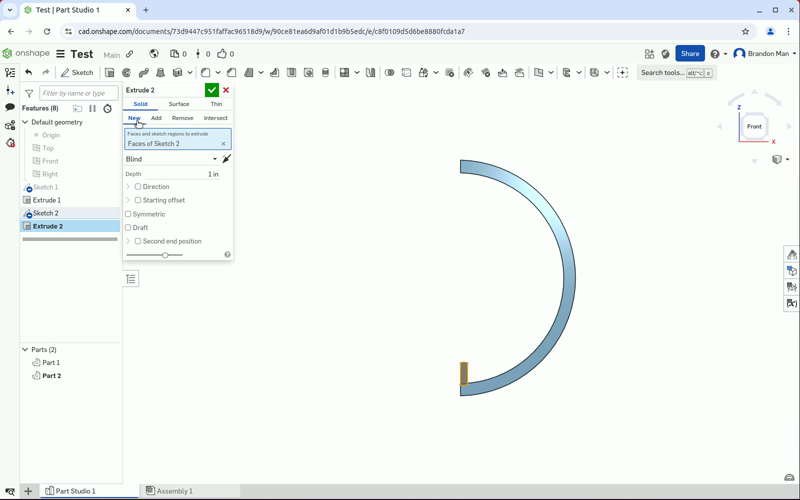
key(tab, 4)
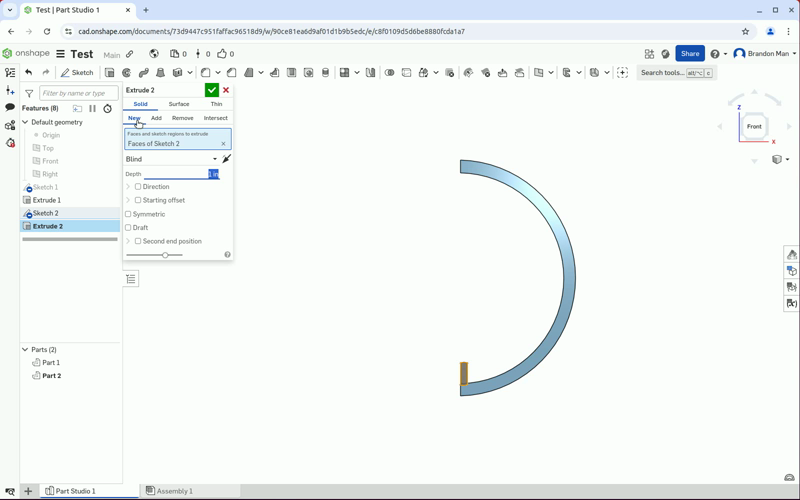
text(-0.241)
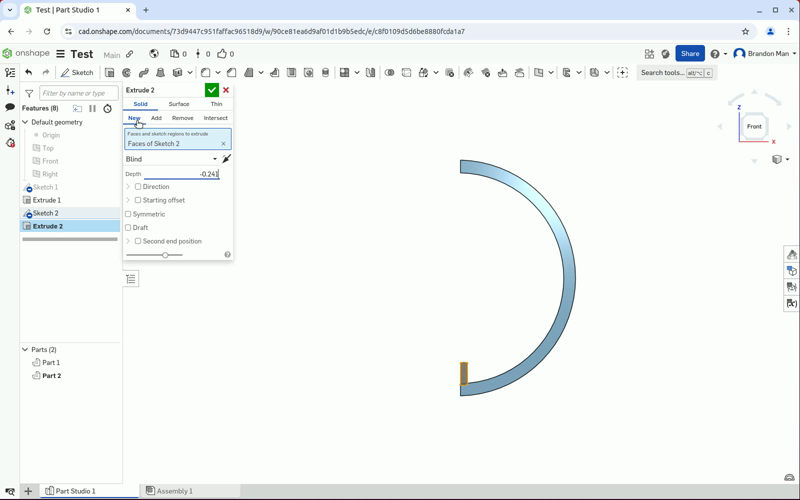
key(enter)
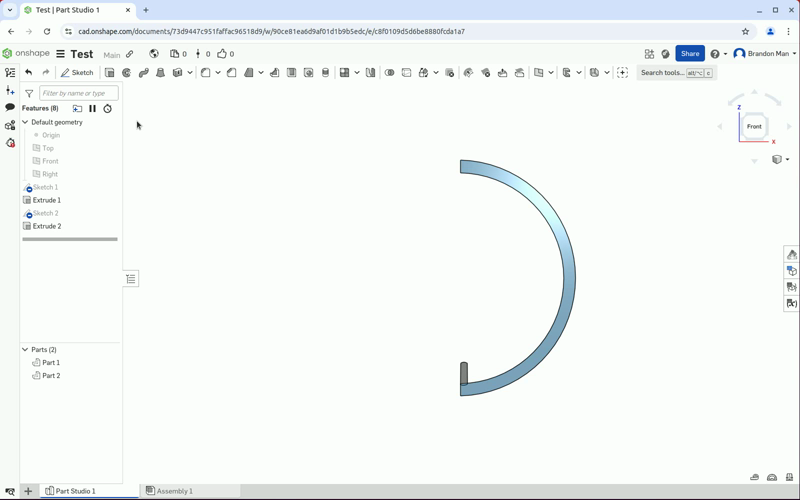
key(shift+h)
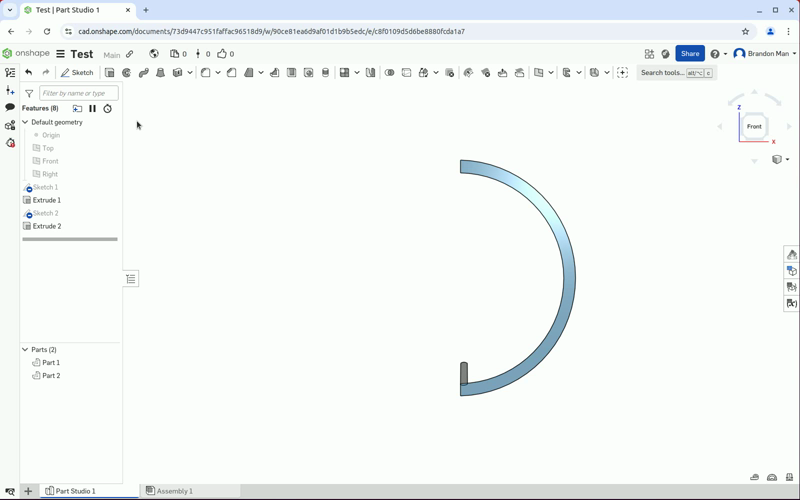
key(shift+h)
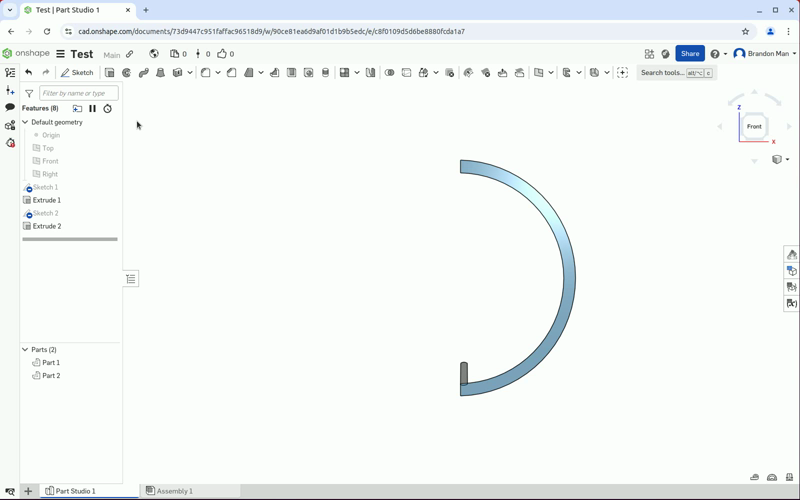
mouse_move(73, 189)
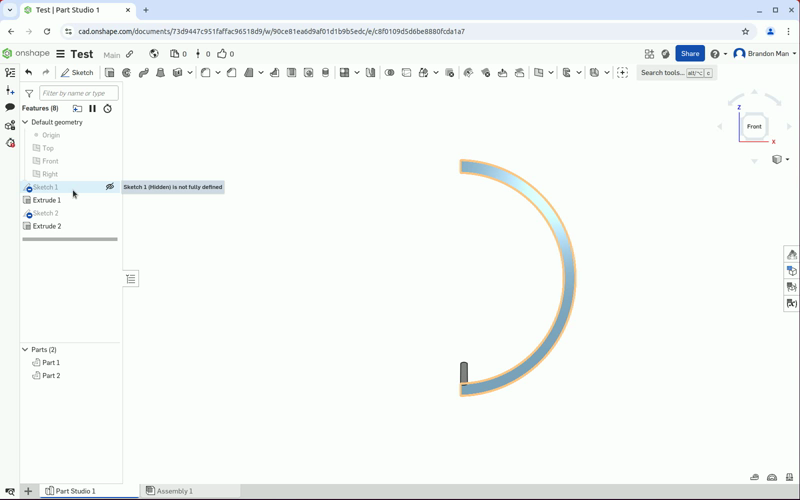
click(73, 189)
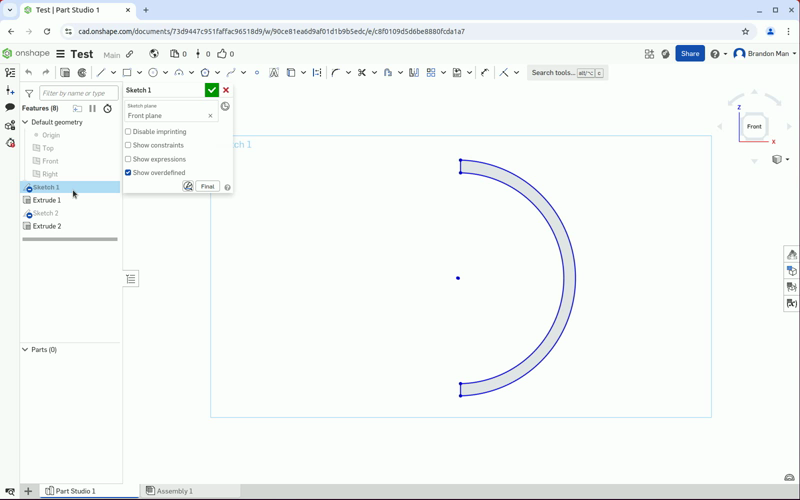
mouse_move(229, 92)
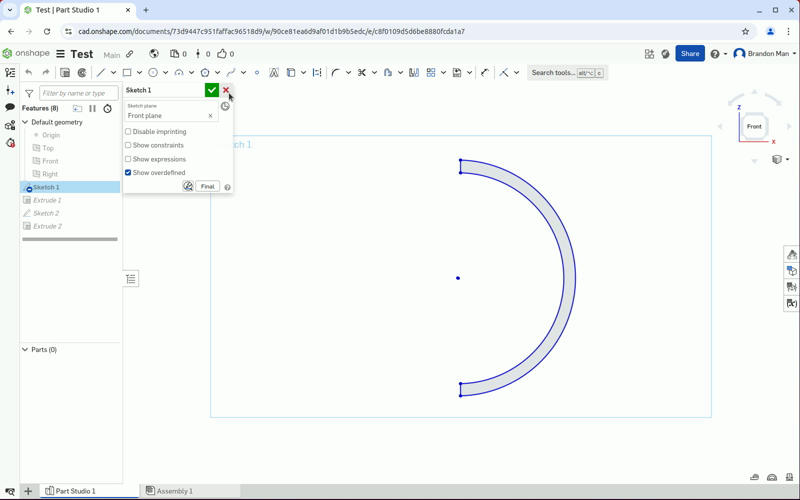
click(229, 92)
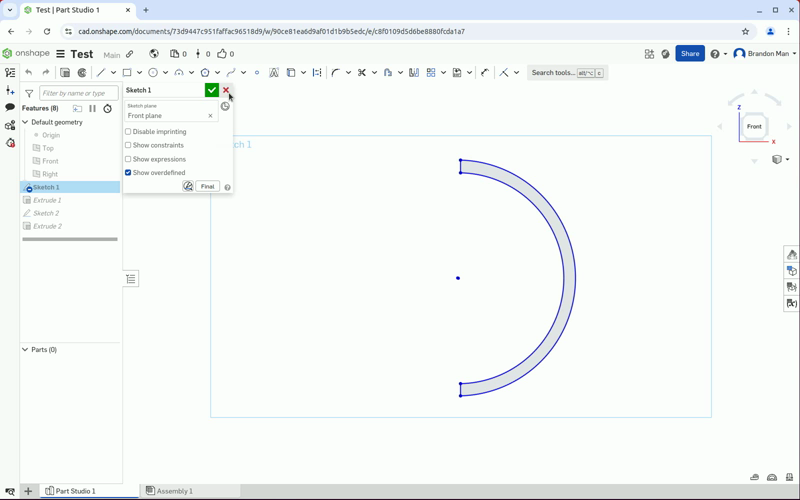
key(shift+s)
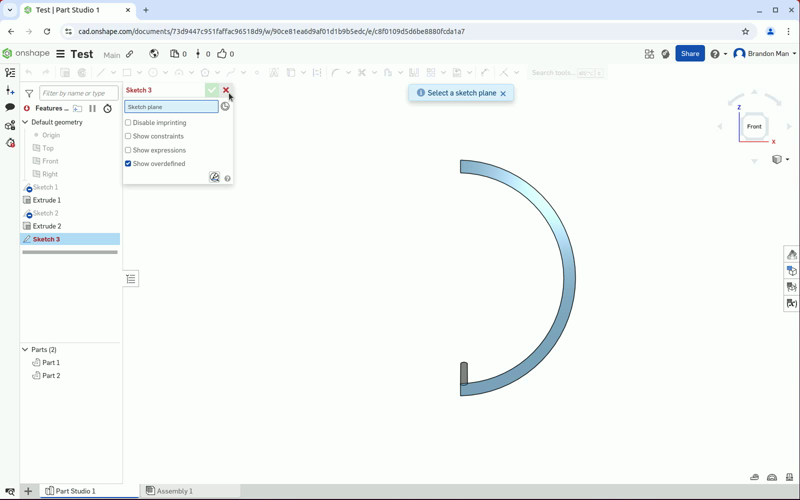
mouse_move(73, 163)
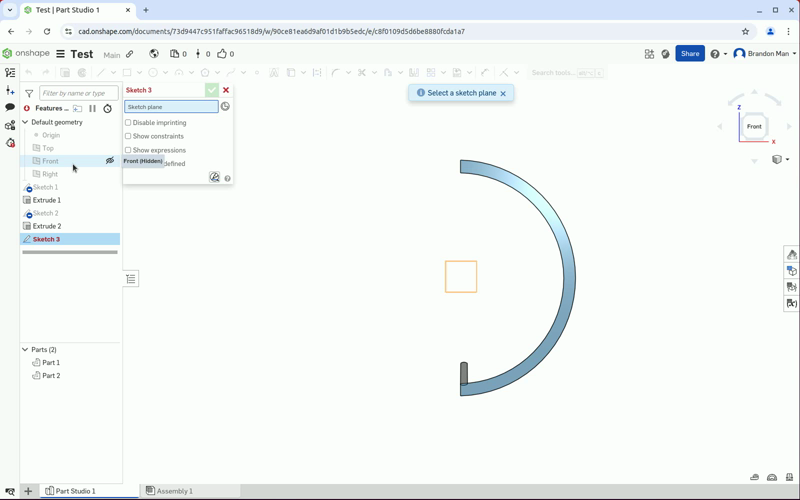
click(73, 163)
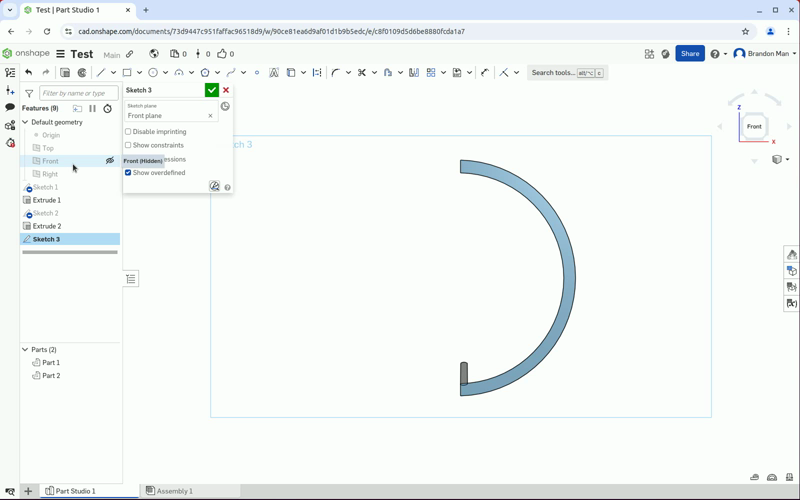
mouse_move(73, 352)
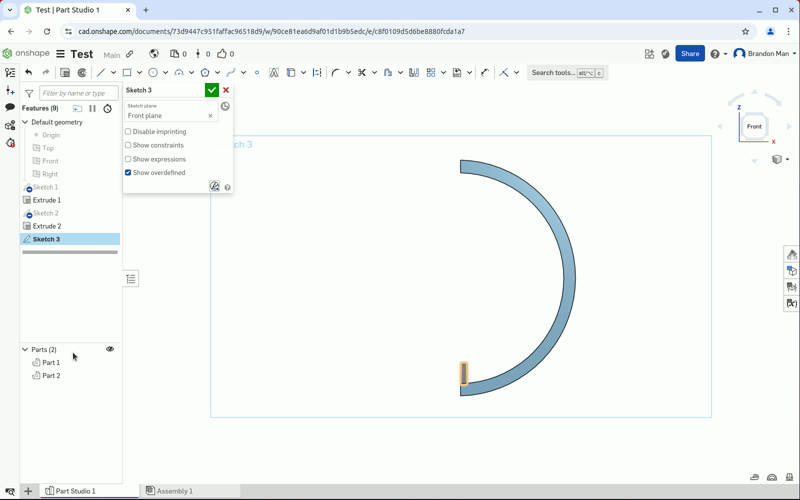
key(y)
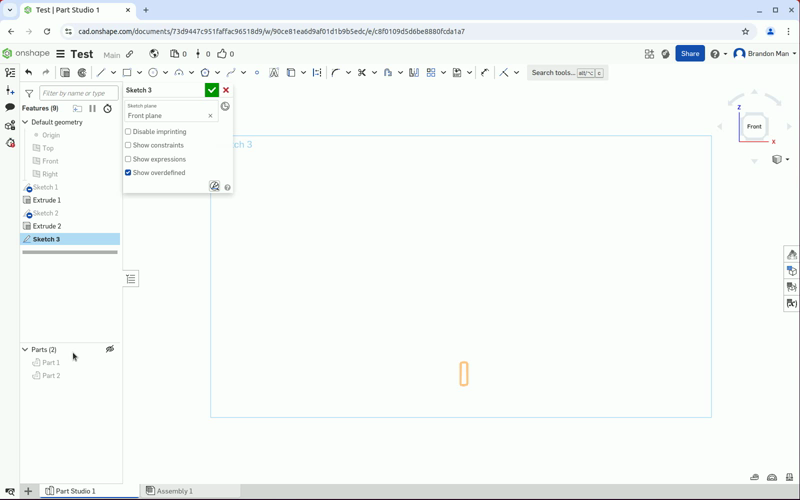
key(a)
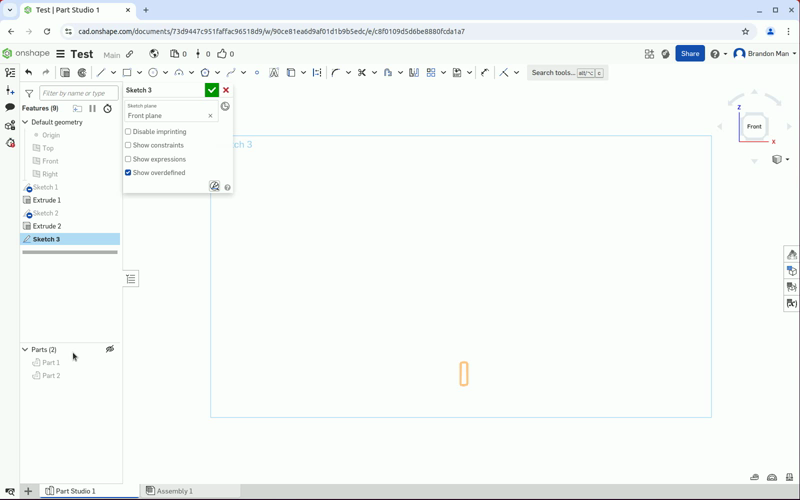
key_down(shift)
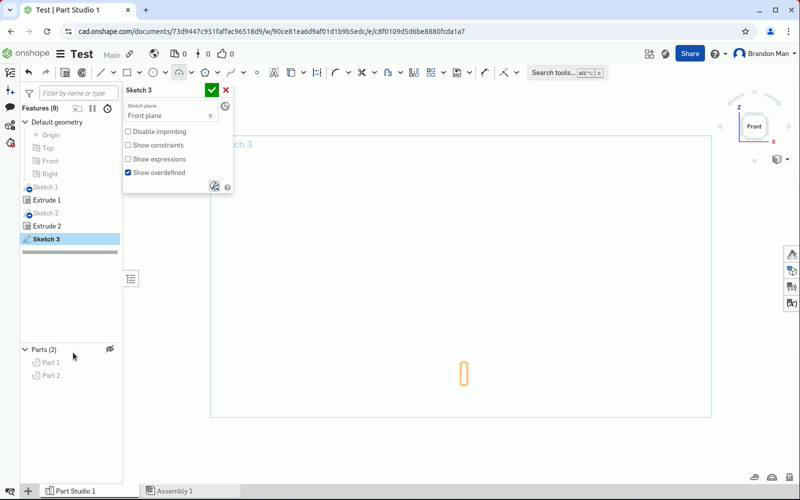
mouse_move(460, 362)
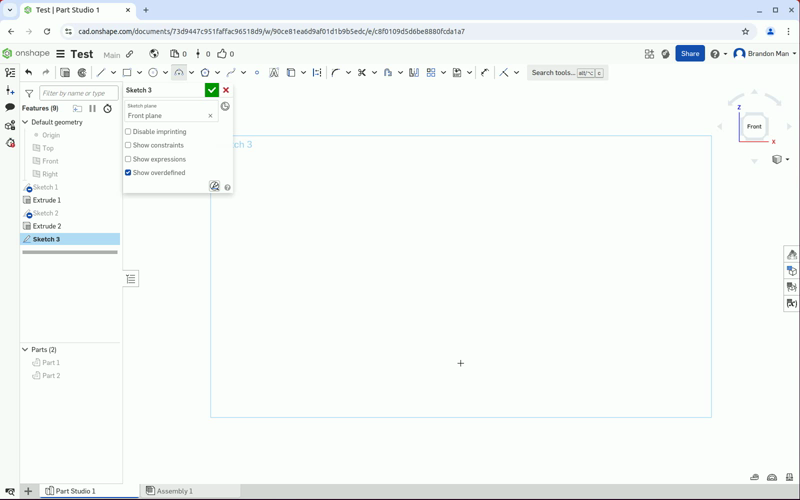
click(460, 362)
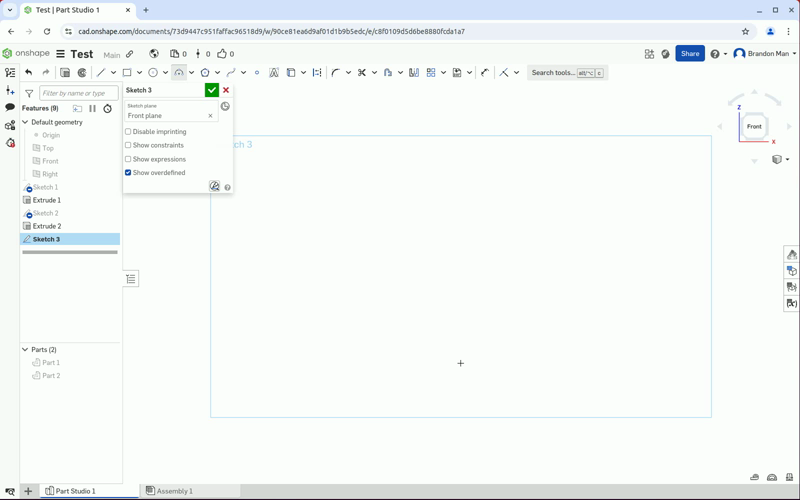
key_up(shift)
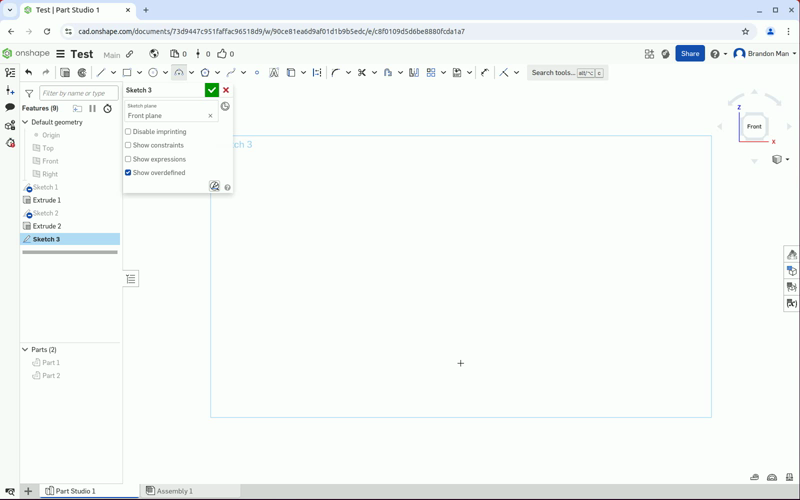
key_down(shift)
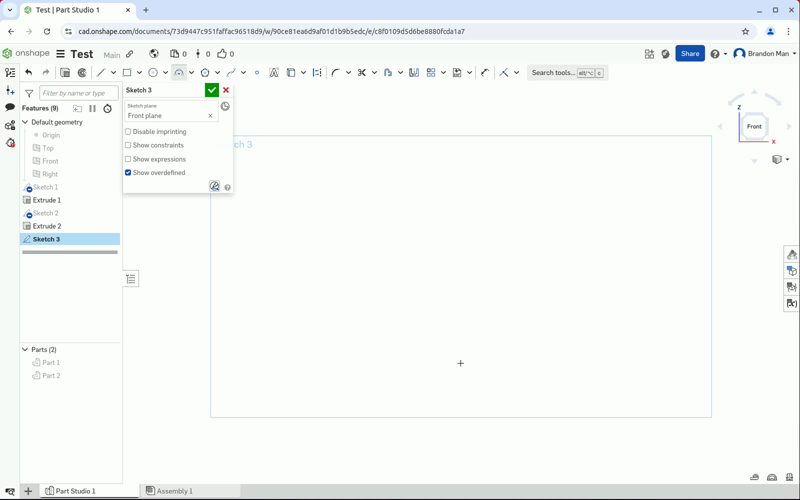
mouse_move(467, 363)
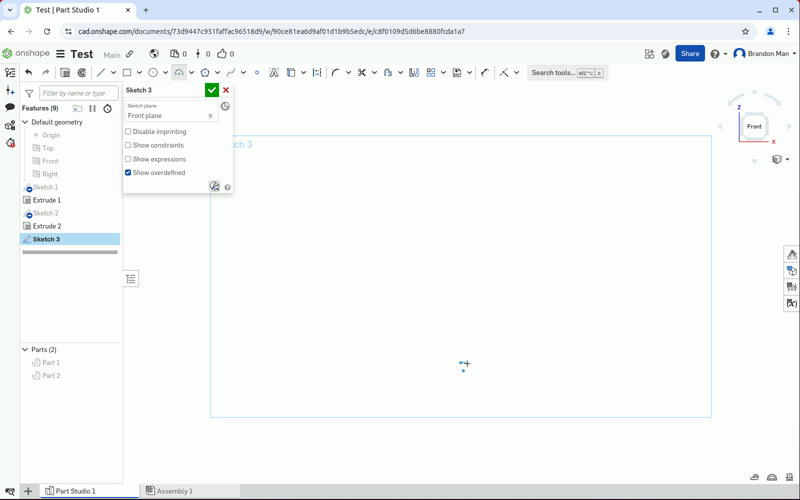
scroll(6)
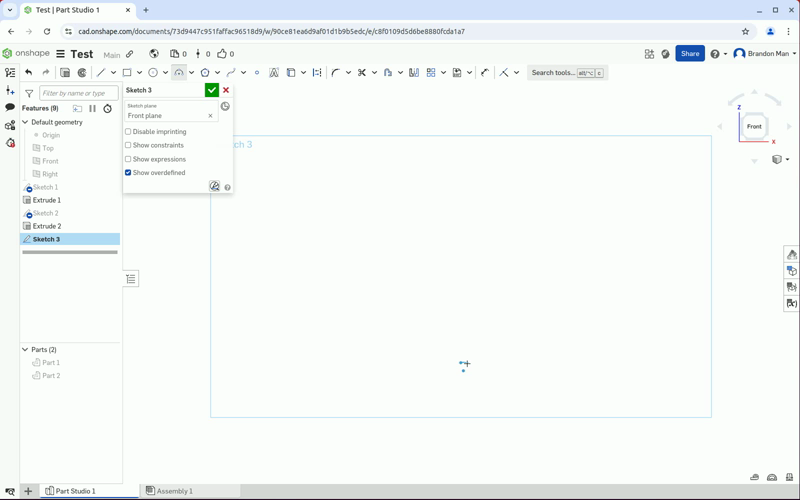
scroll(6)
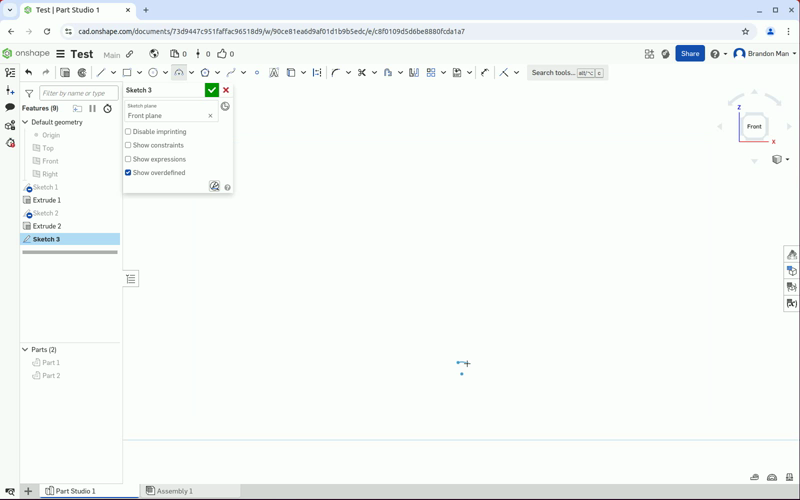
scroll(6)
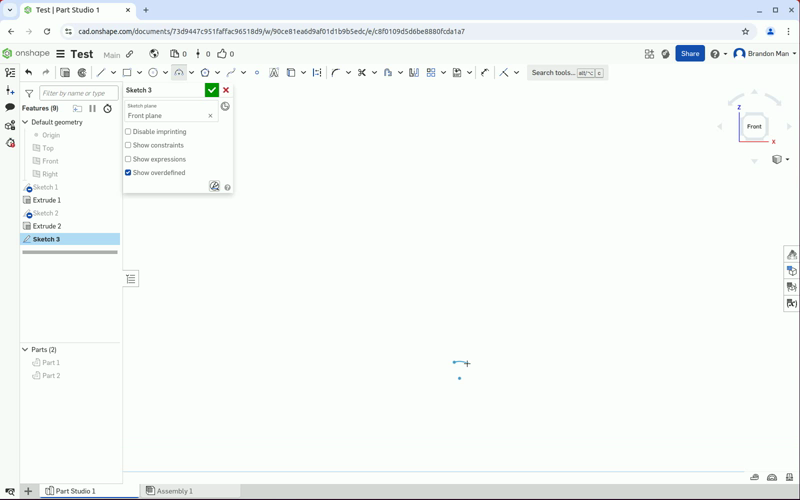
scroll(6)
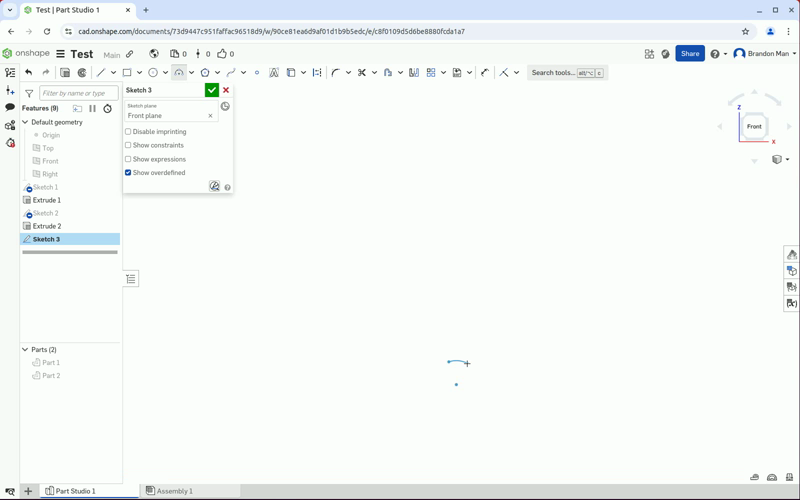
scroll(6)
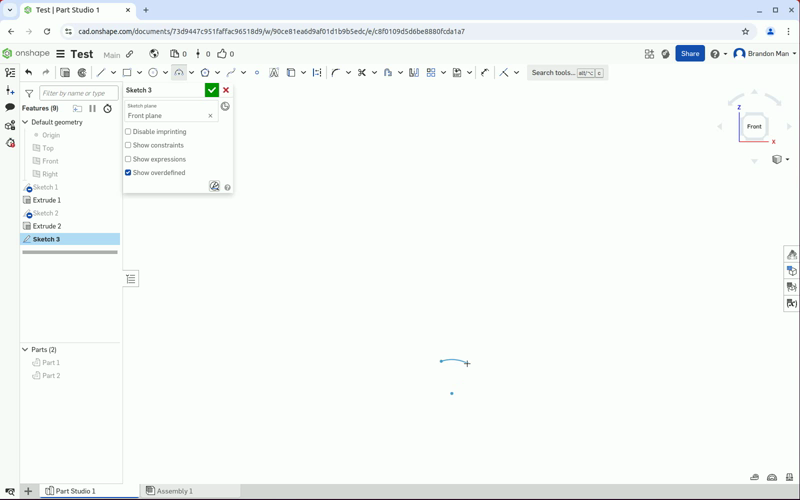
scroll(6)
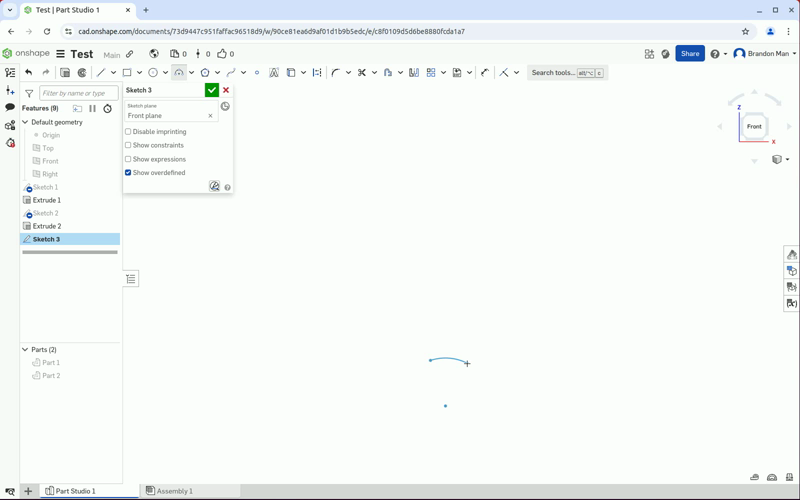
scroll(6)
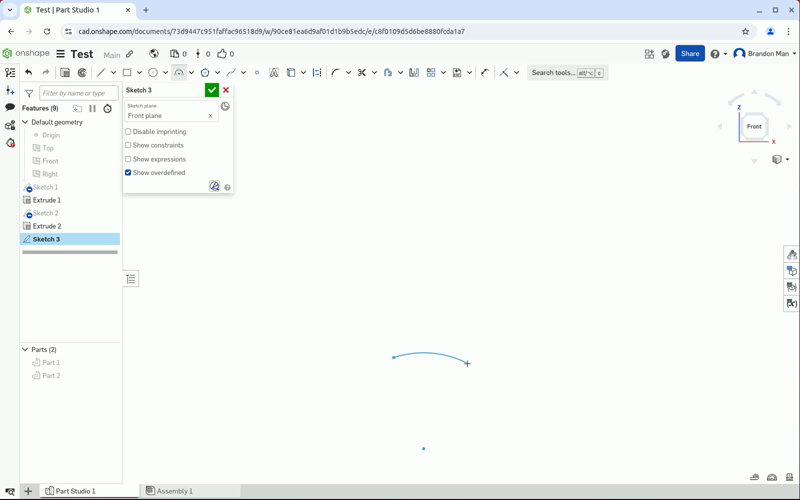
click(467, 363)
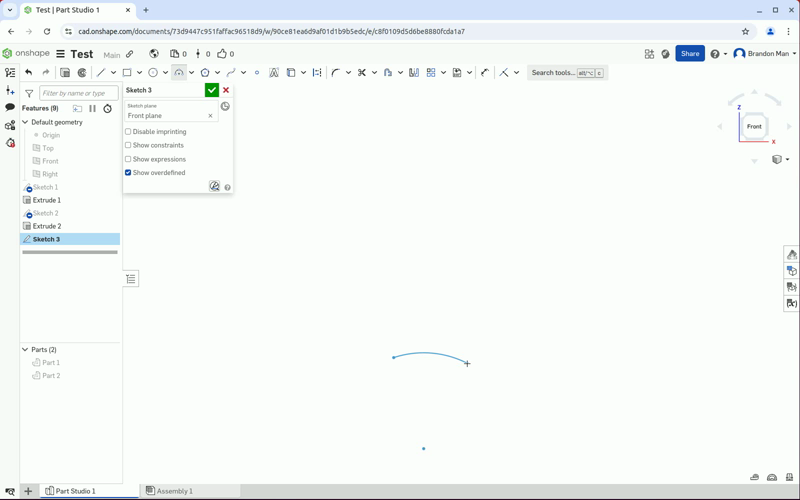
scroll(-6)
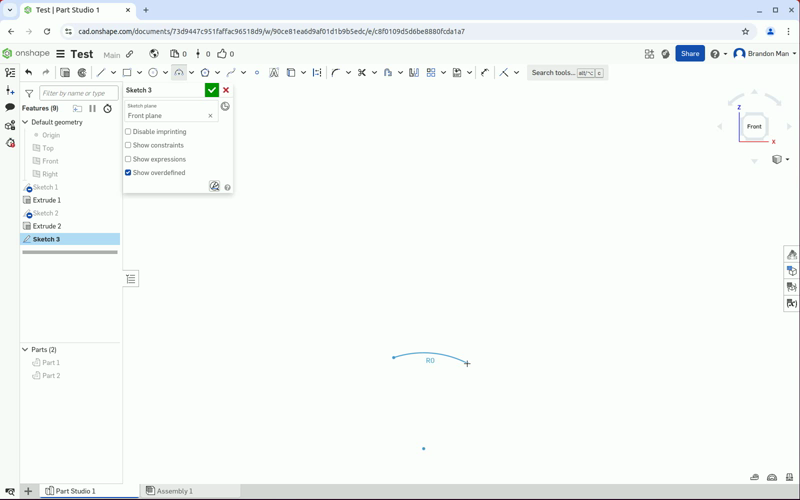
scroll(-6)
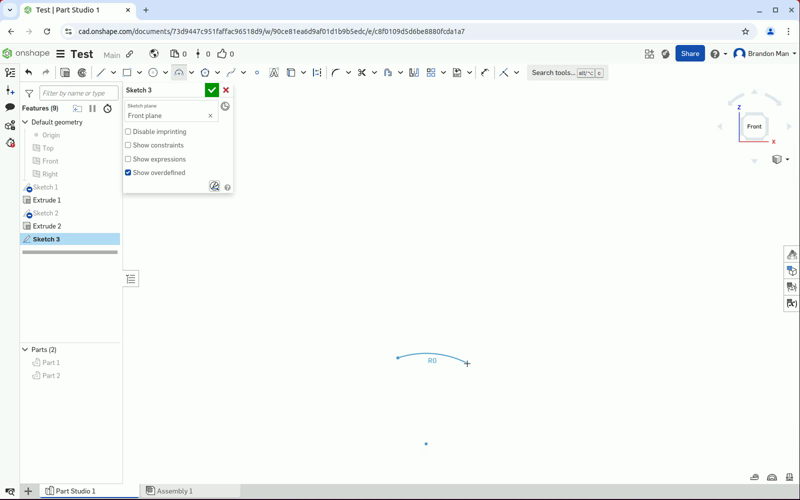
scroll(-6)
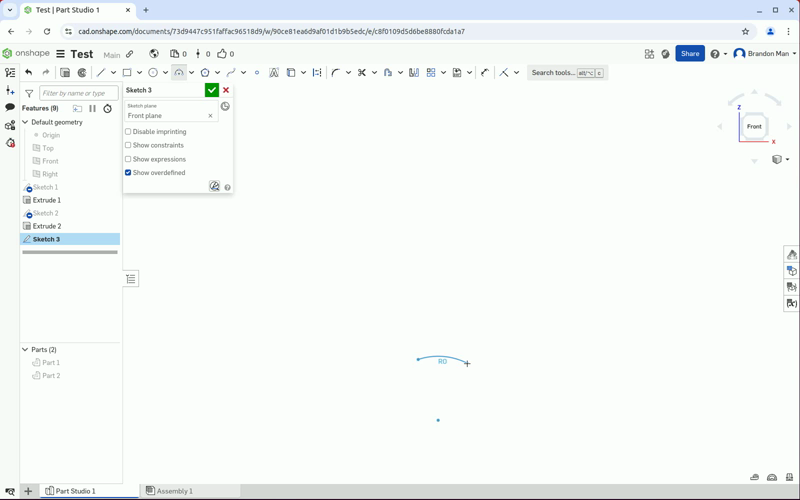
scroll(-6)
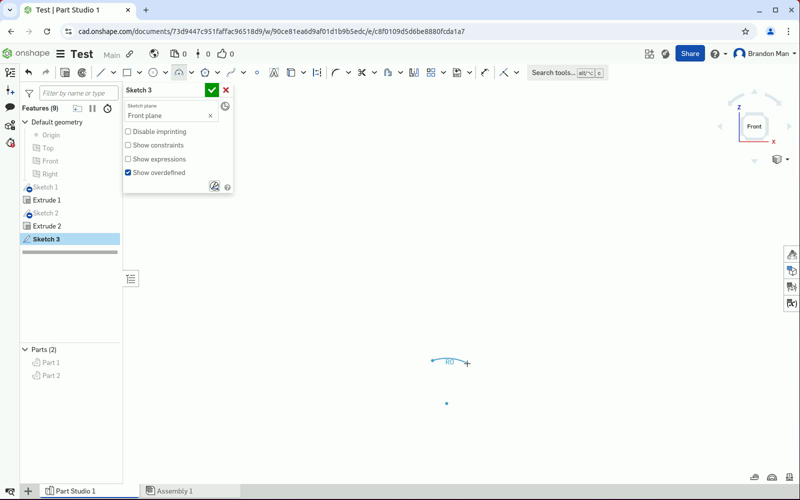
scroll(-6)
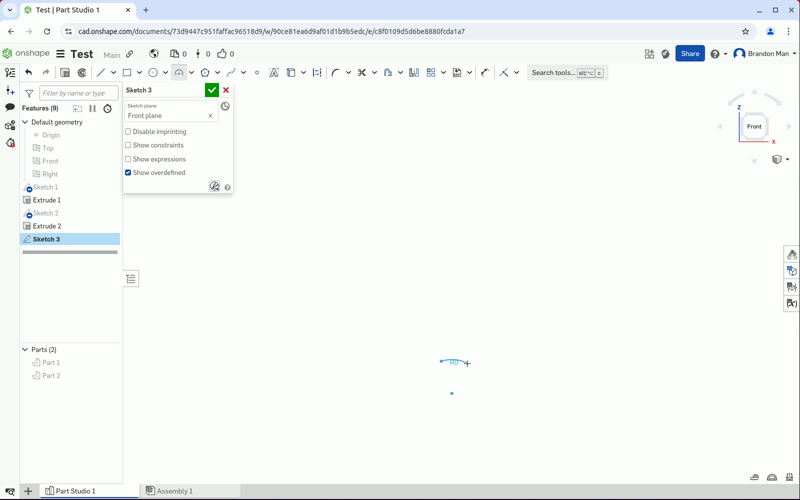
scroll(-6)
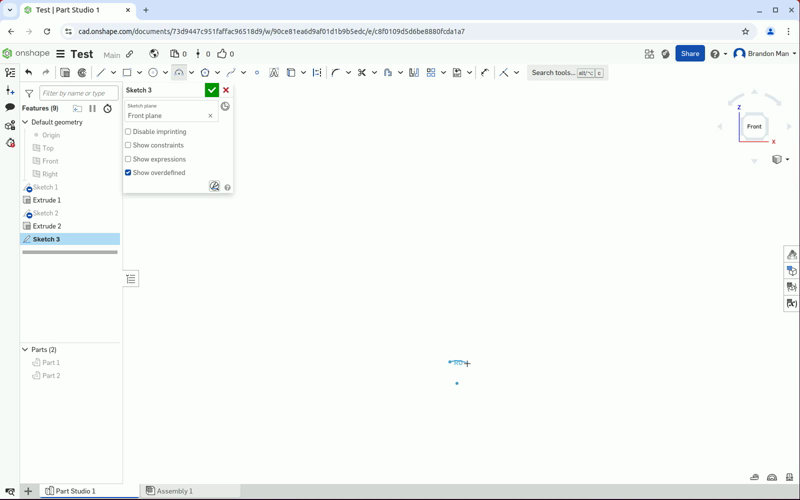
scroll(-6)
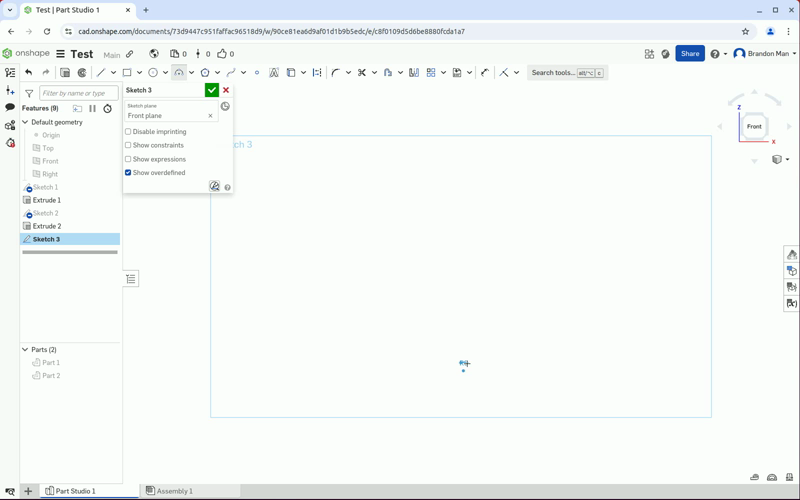
mouse_move(464, 363)
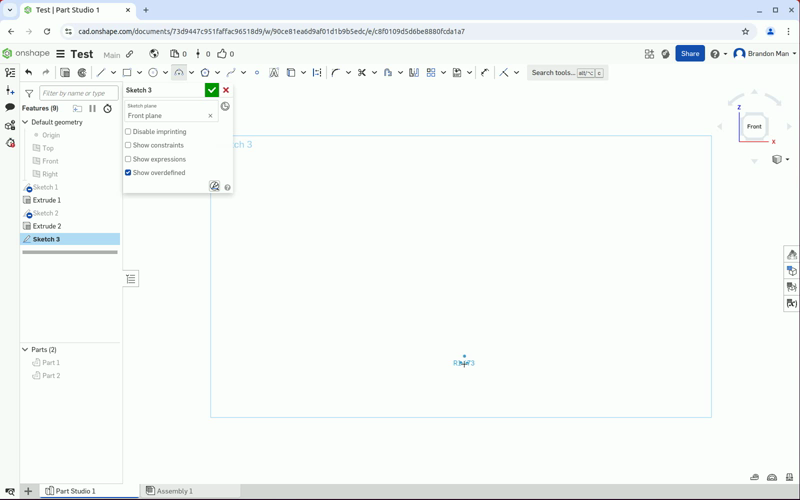
scroll(6)
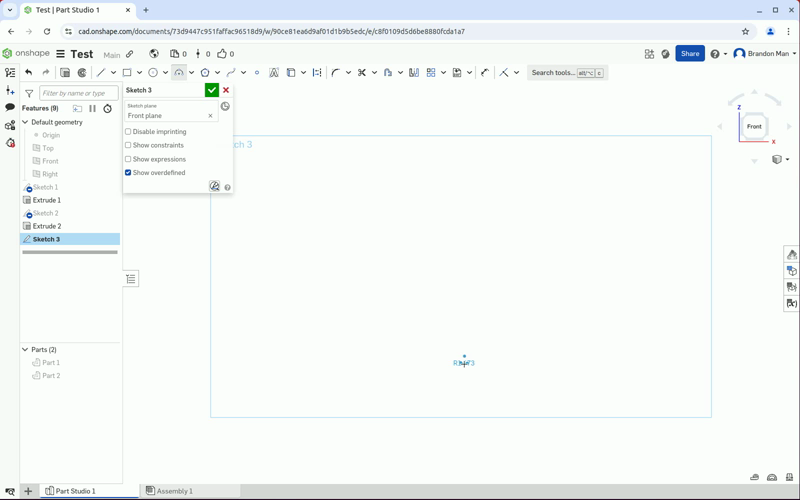
scroll(6)
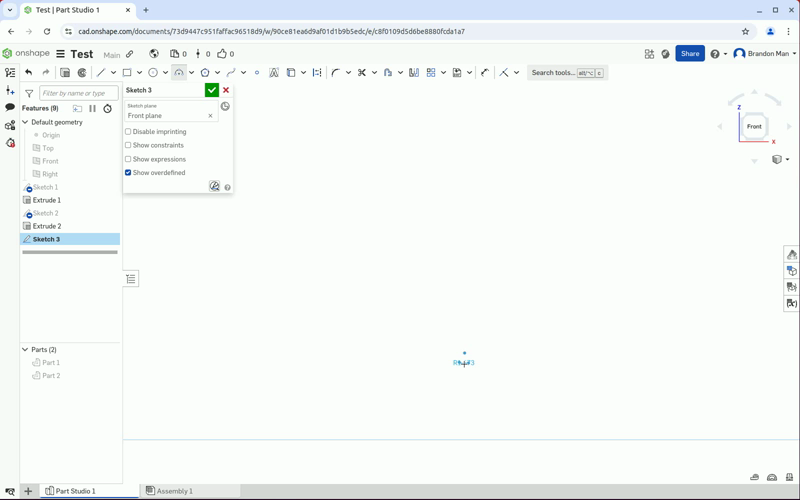
scroll(6)
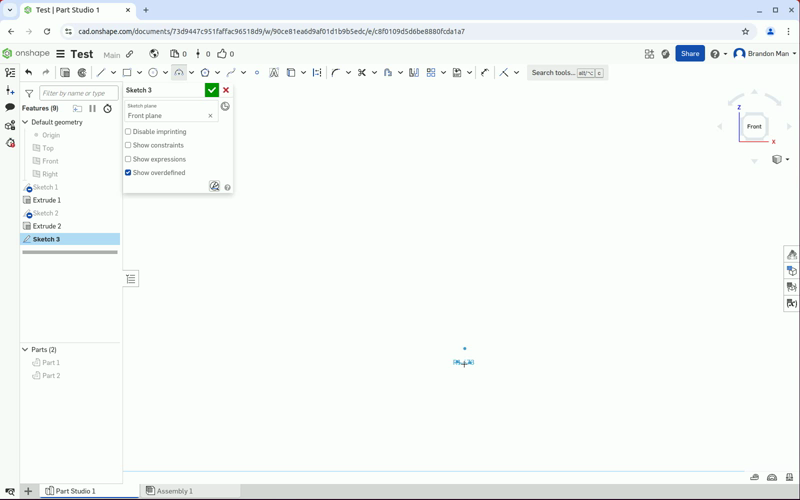
scroll(6)
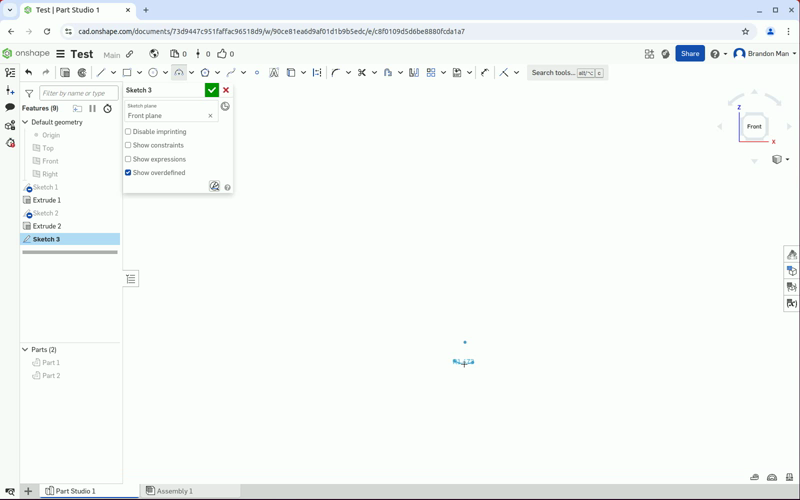
scroll(6)
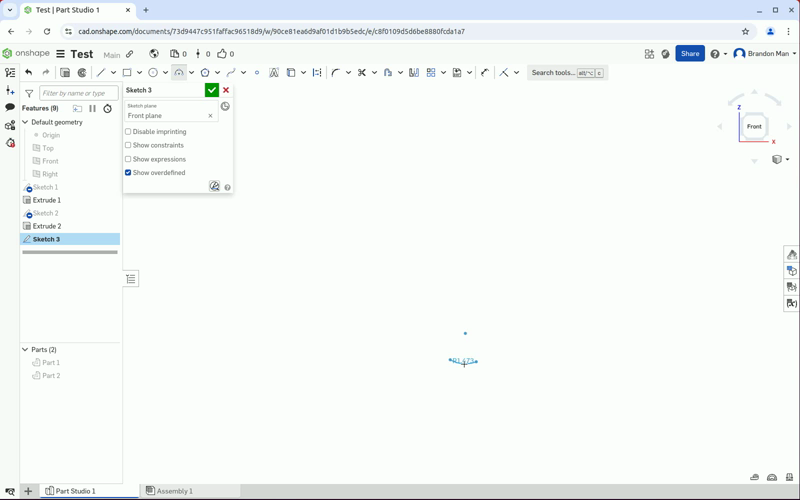
scroll(6)
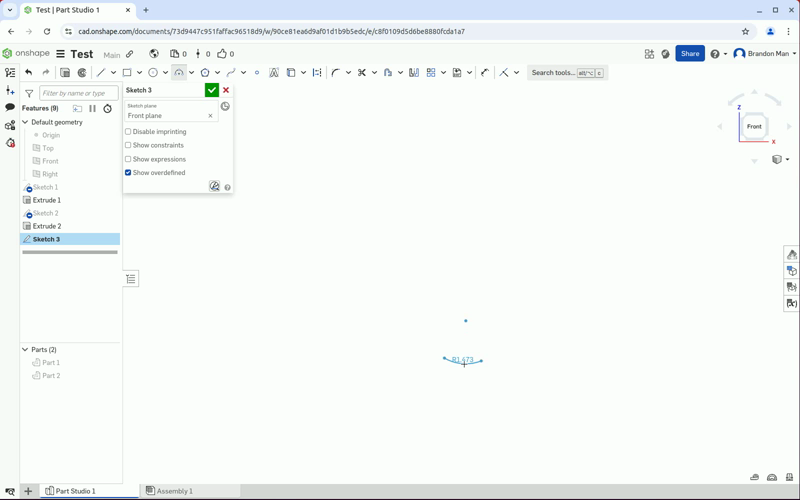
scroll(6)
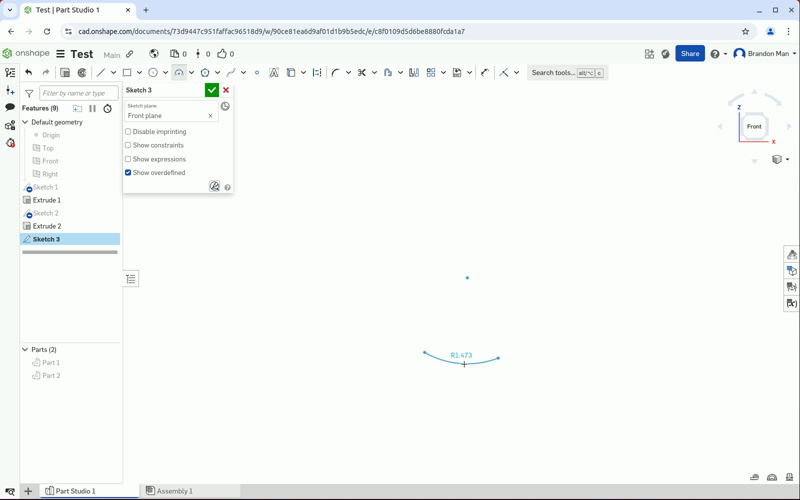
click(464, 363)
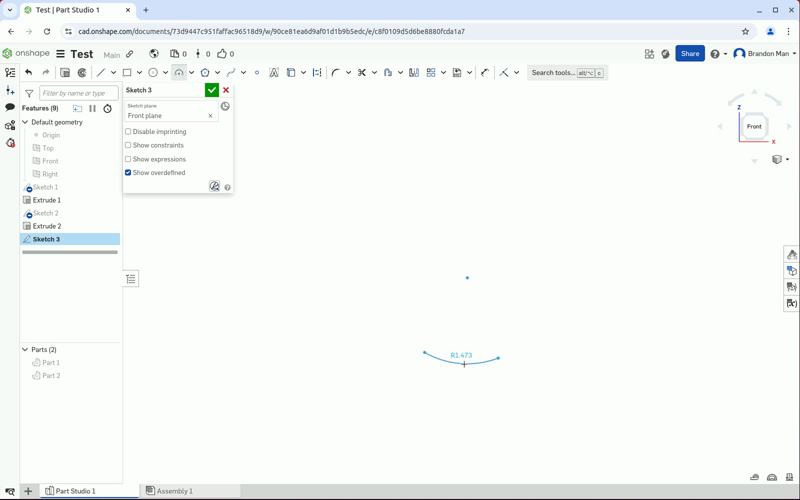
scroll(-6)
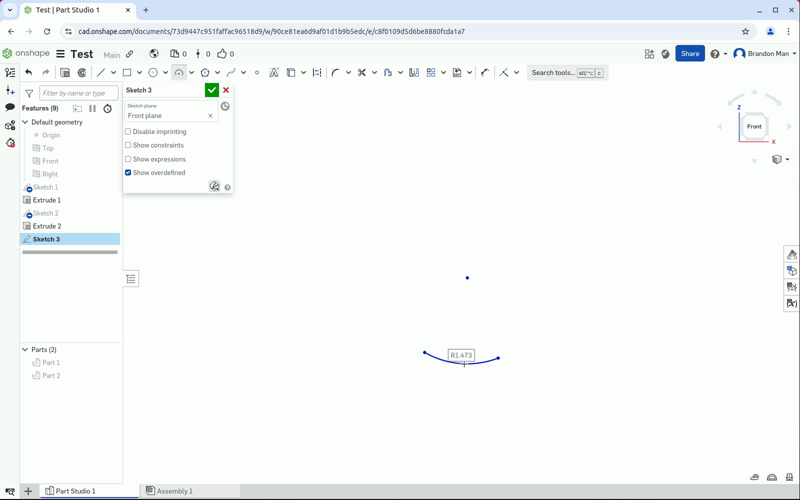
scroll(-6)
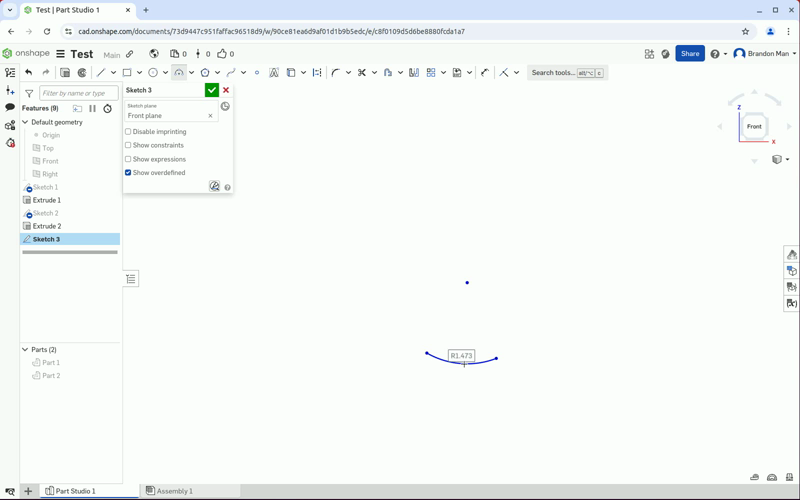
scroll(-6)
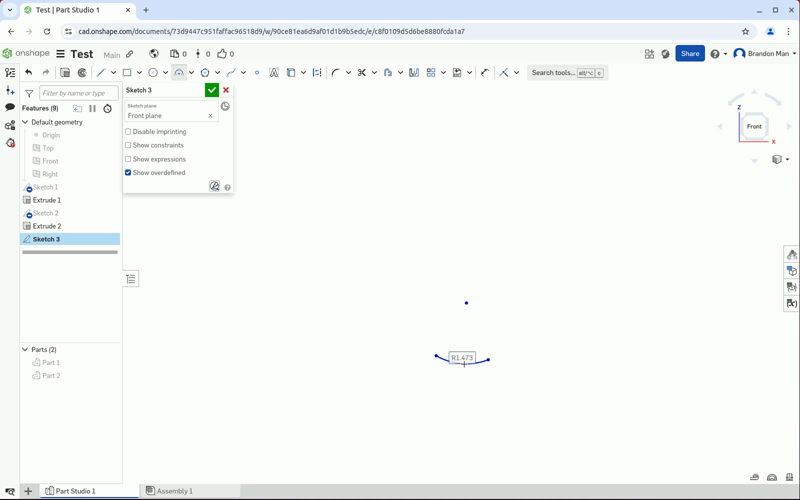
scroll(-6)
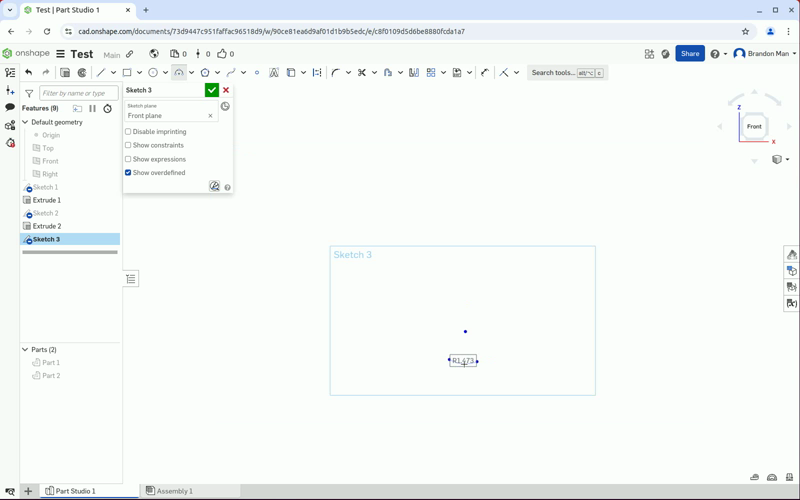
scroll(-6)
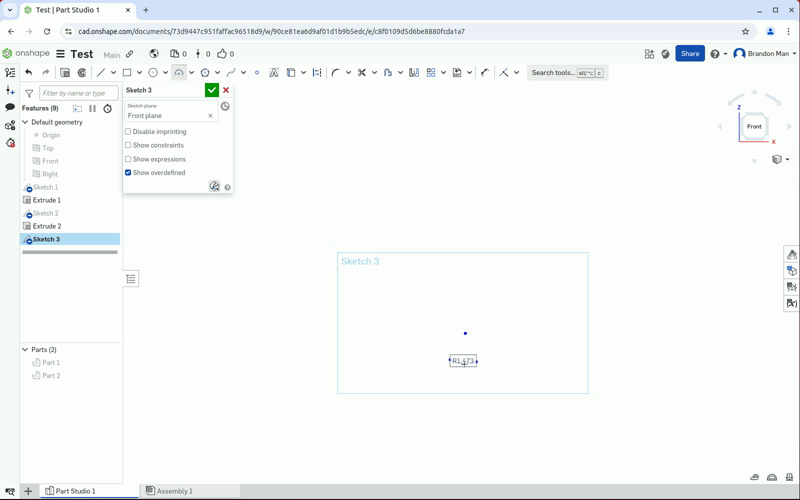
scroll(-6)
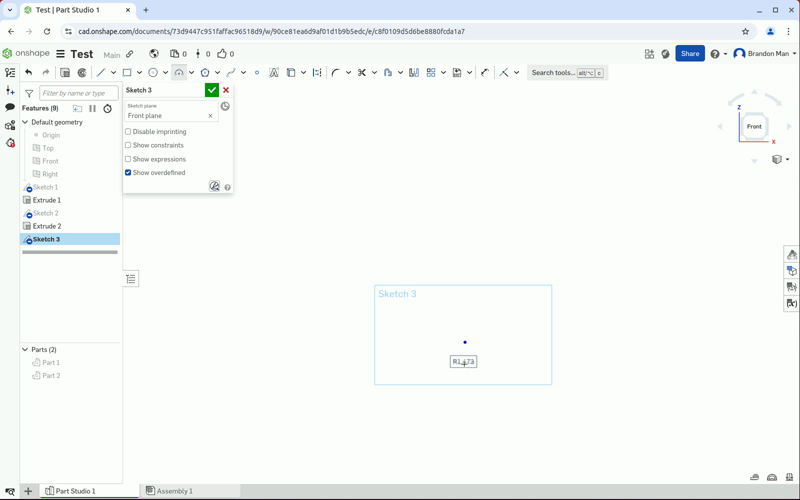
scroll(-6)
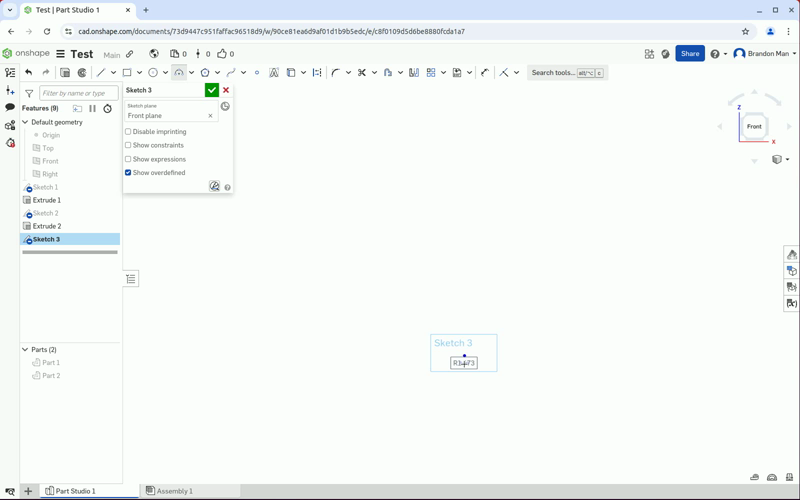
key_up(shift)
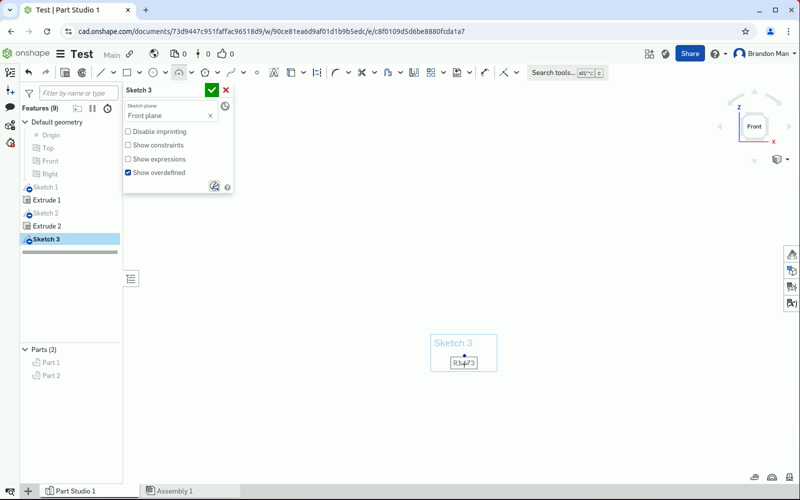
key(esc)
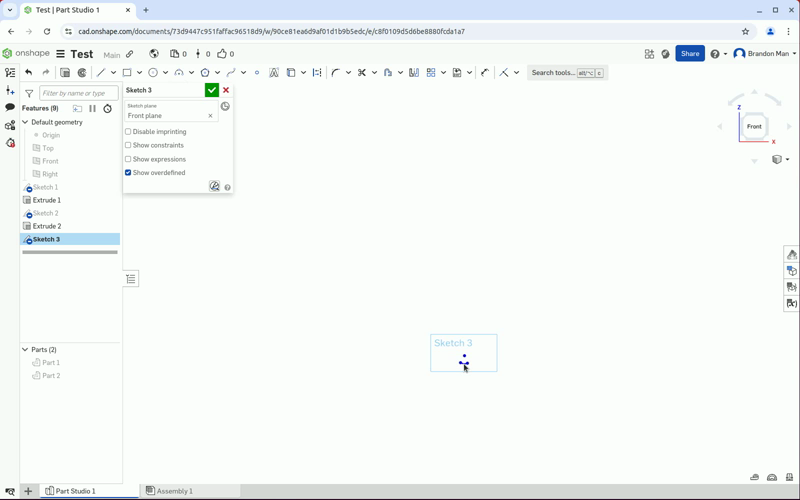
key(l)
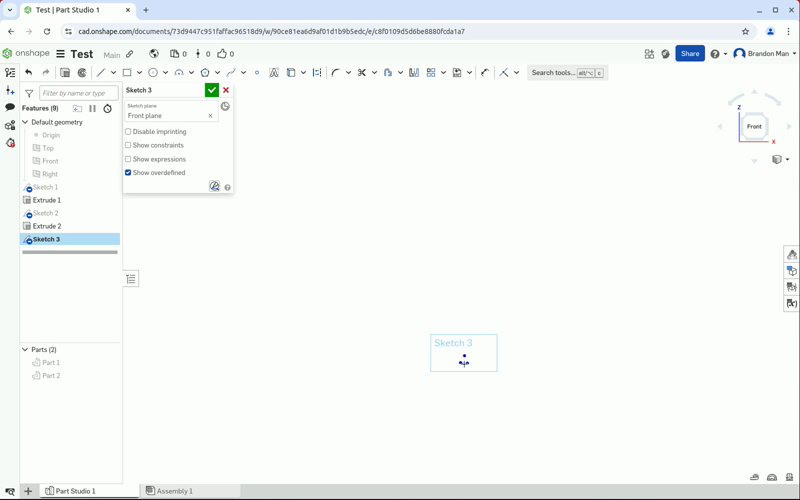
mouse_move(467, 363)
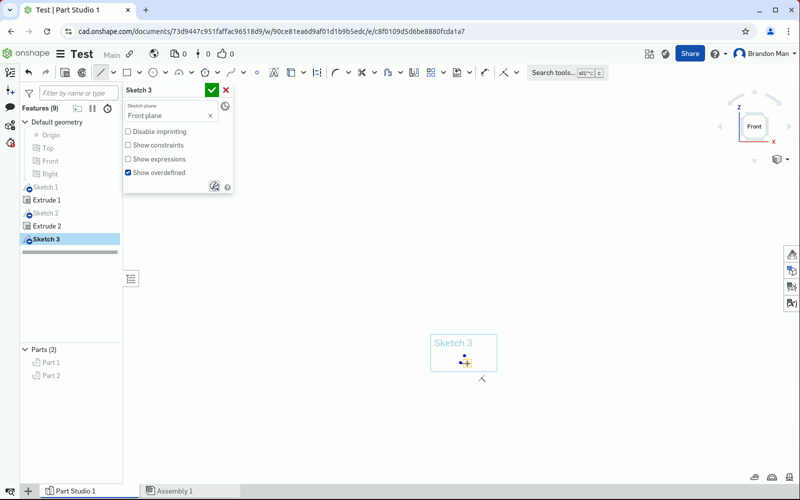
scroll(6)
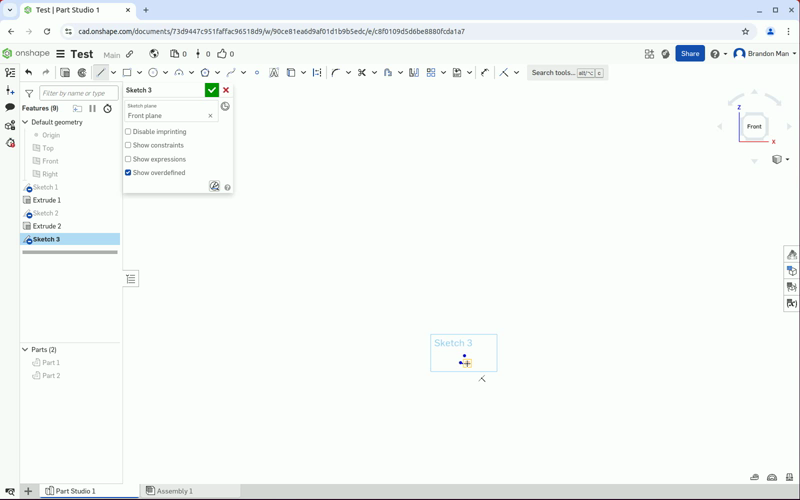
scroll(6)
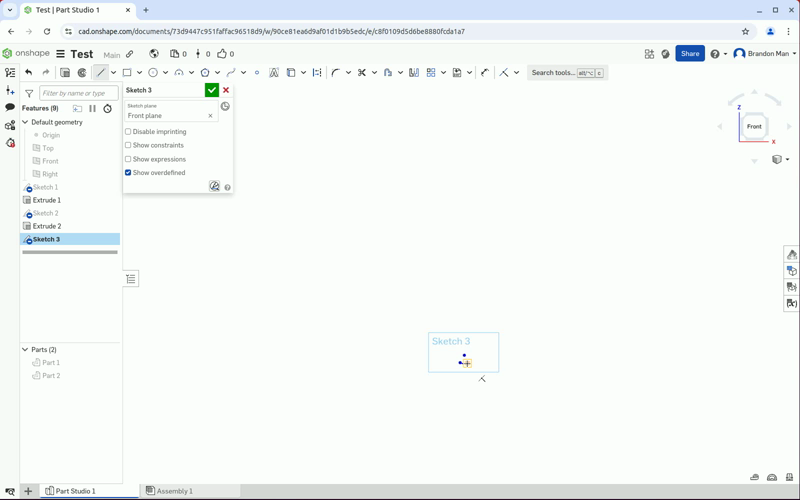
scroll(6)
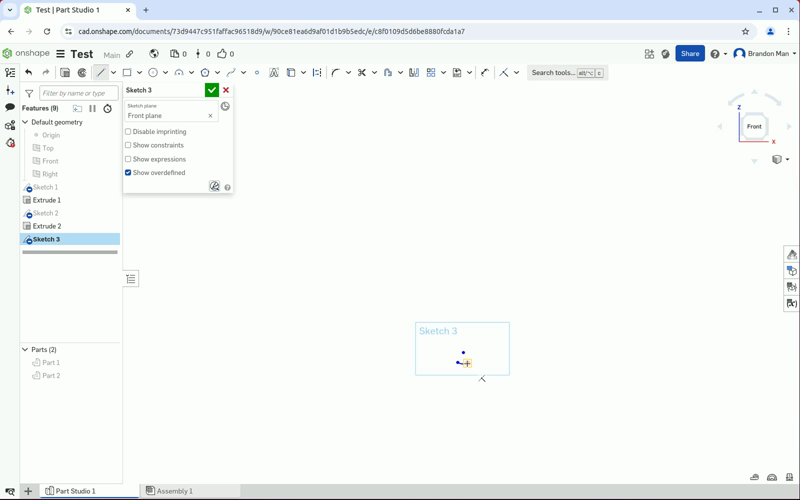
scroll(6)
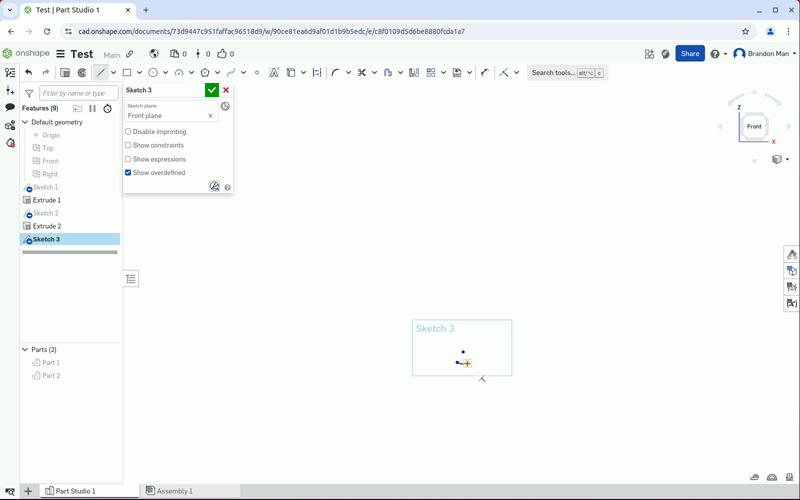
scroll(6)
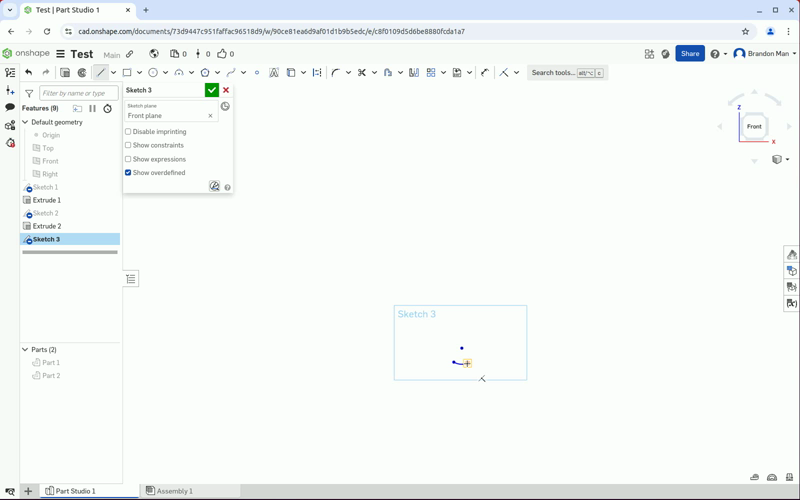
scroll(6)
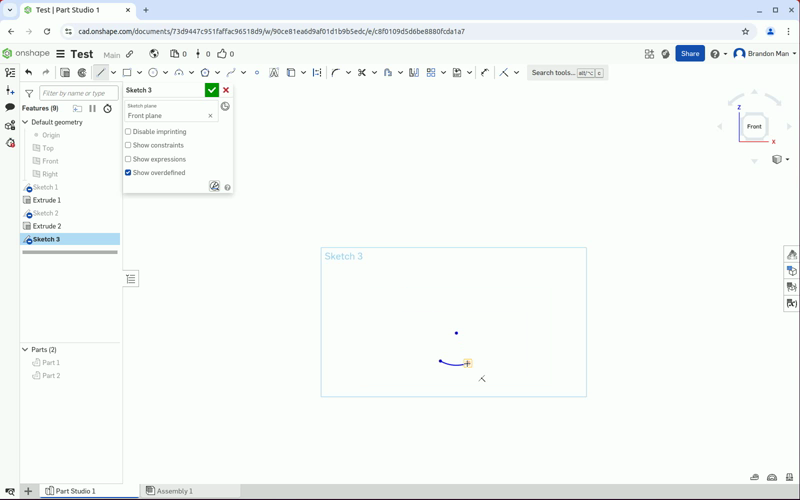
scroll(6)
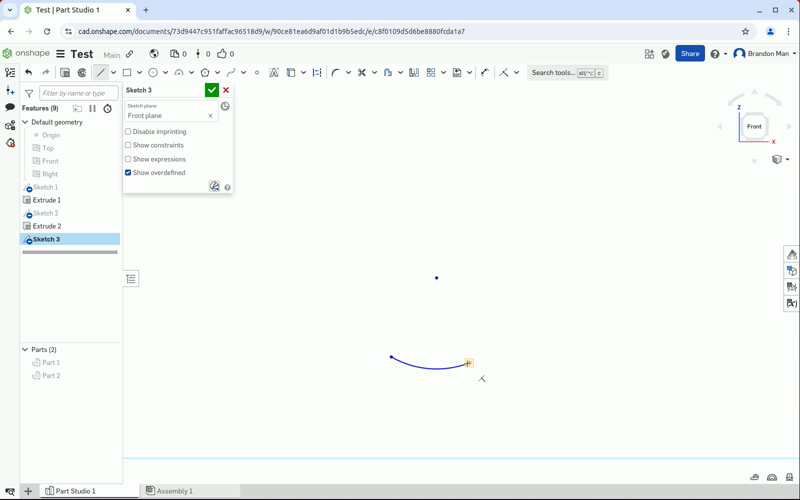
click(467, 363)
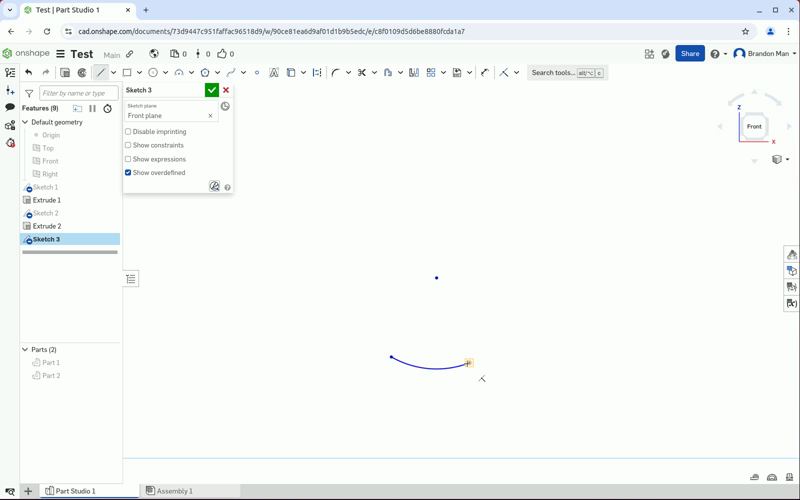
scroll(-6)
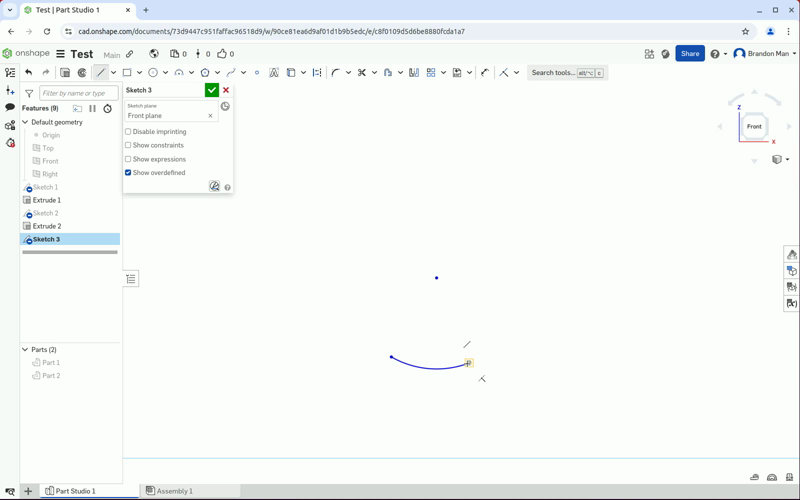
scroll(-6)
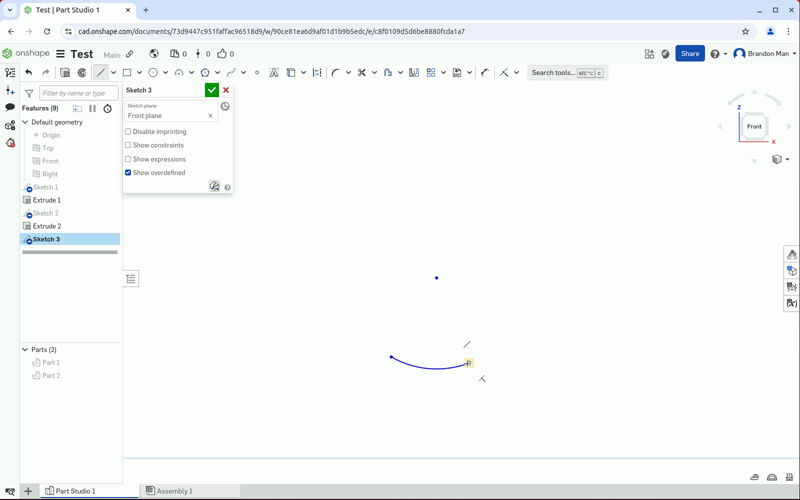
scroll(-6)
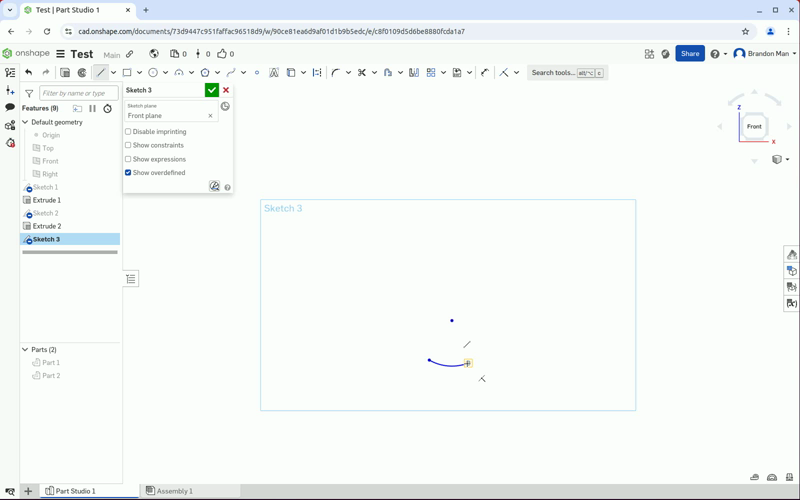
scroll(-6)
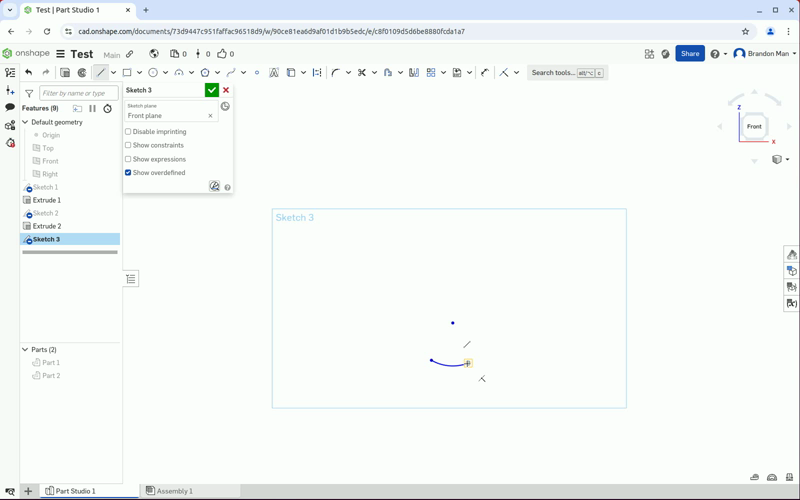
scroll(-6)
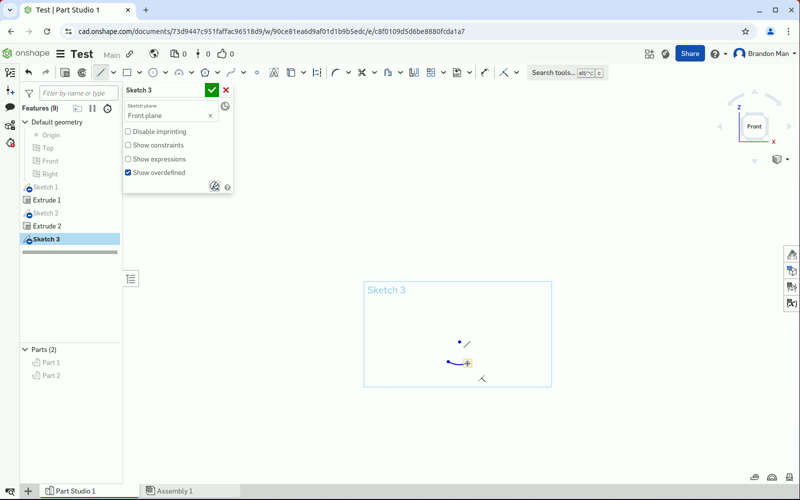
scroll(-6)
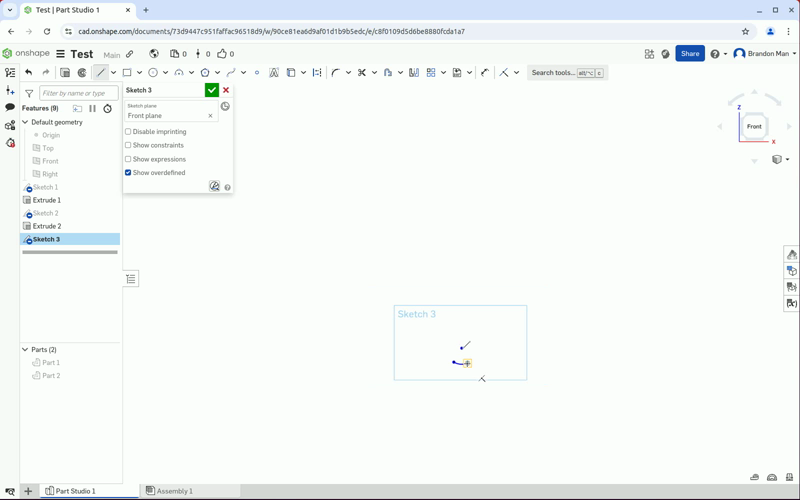
scroll(-6)
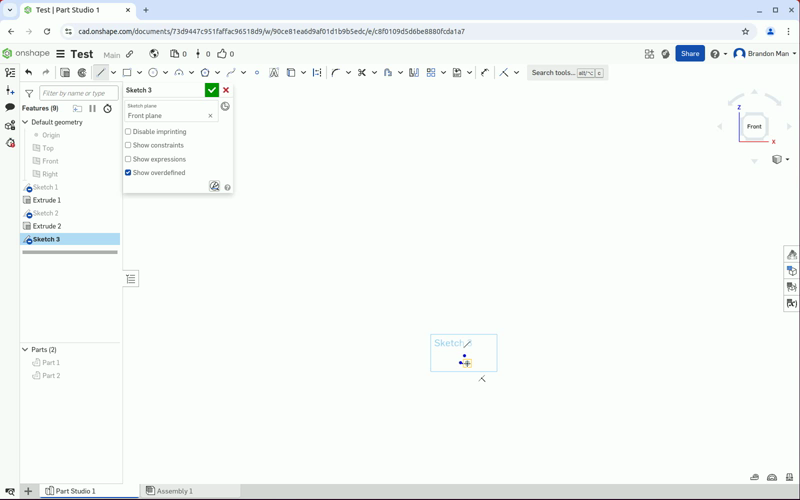
key_down(shift)
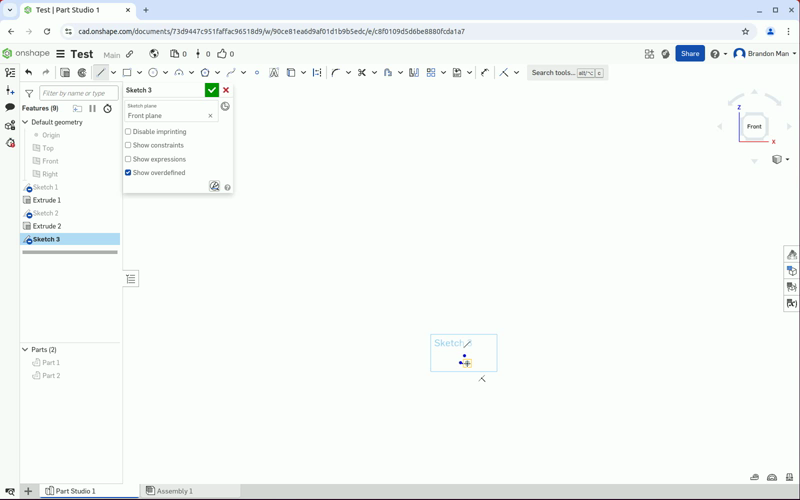
mouse_move(497, 363)
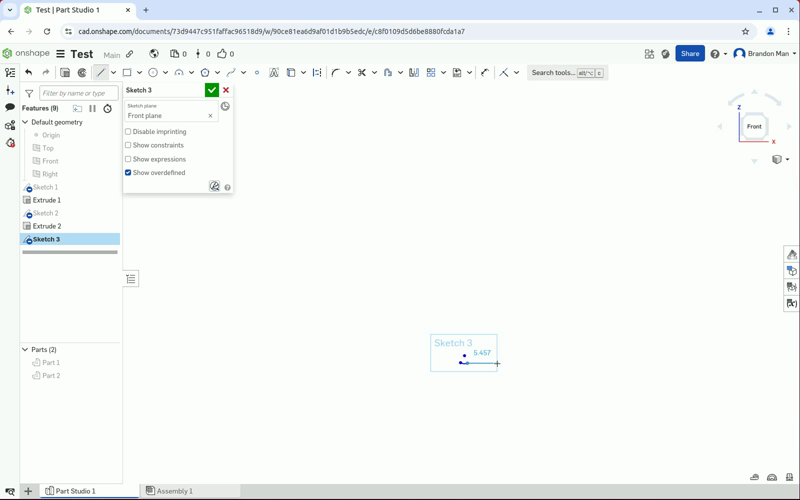
mouse_move(467, 349)
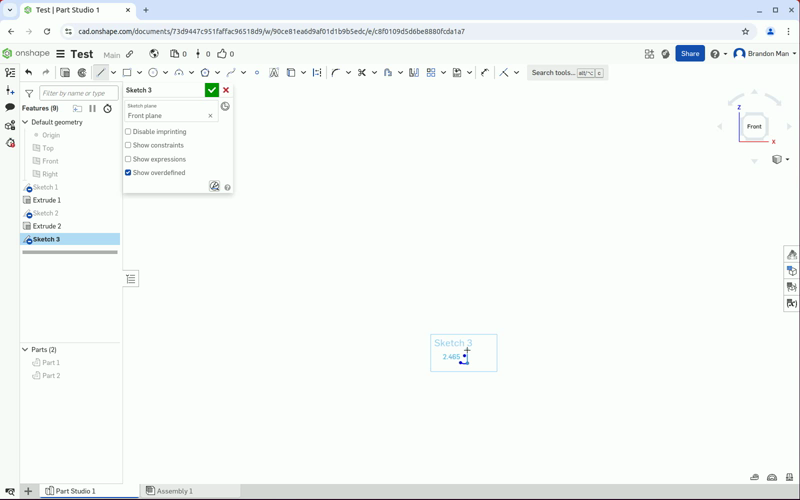
click(467, 349)
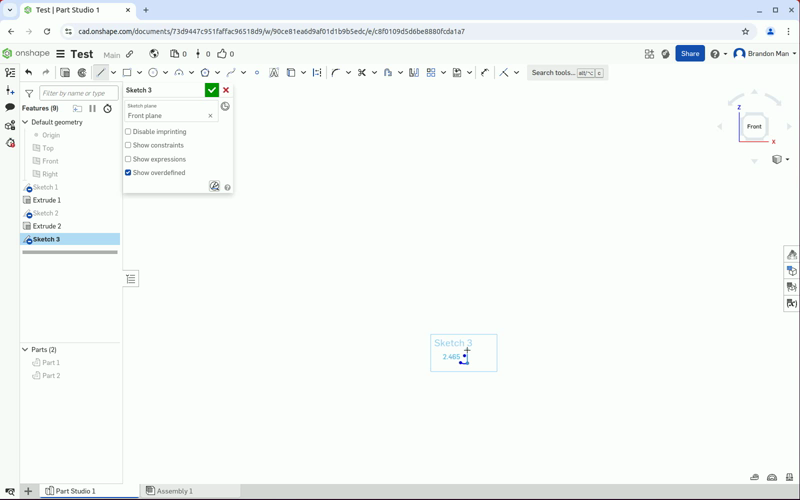
key_up(shift)
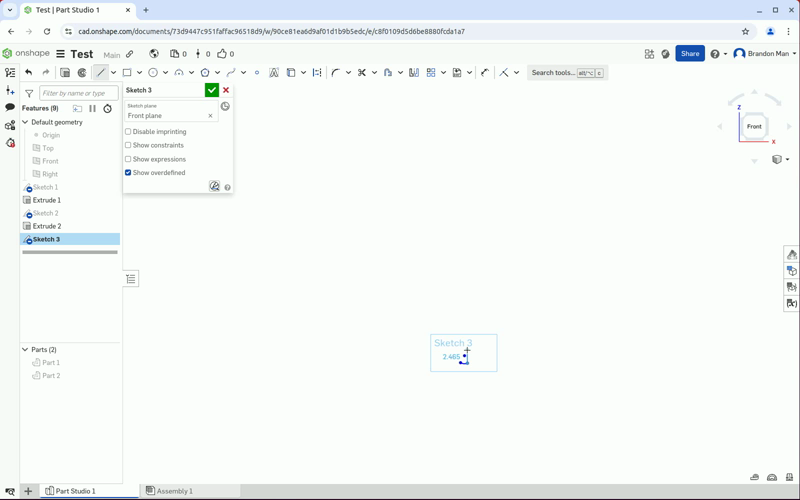
key(esc)
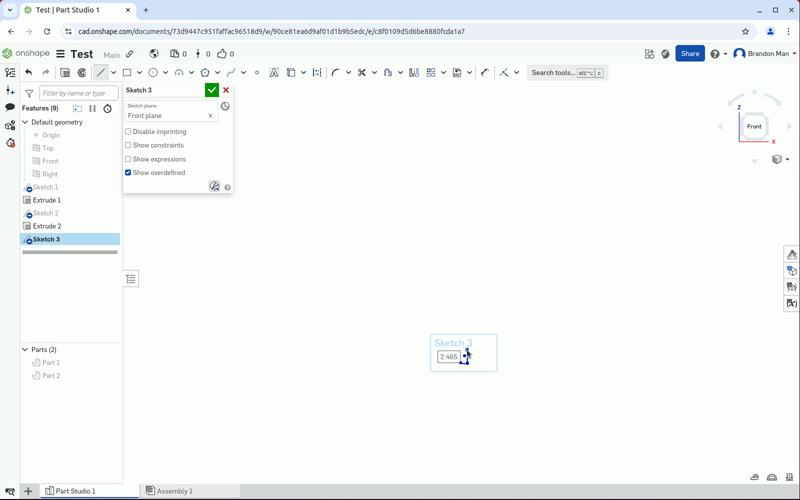
key(a)
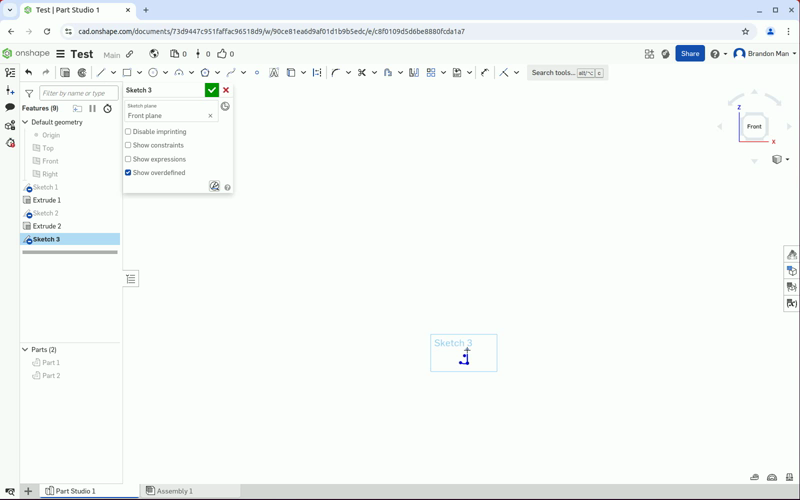
mouse_move(467, 349)
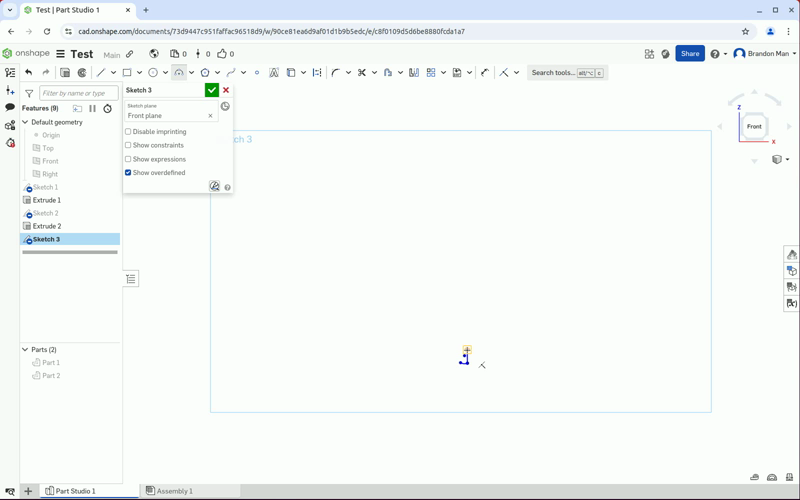
click(467, 349)
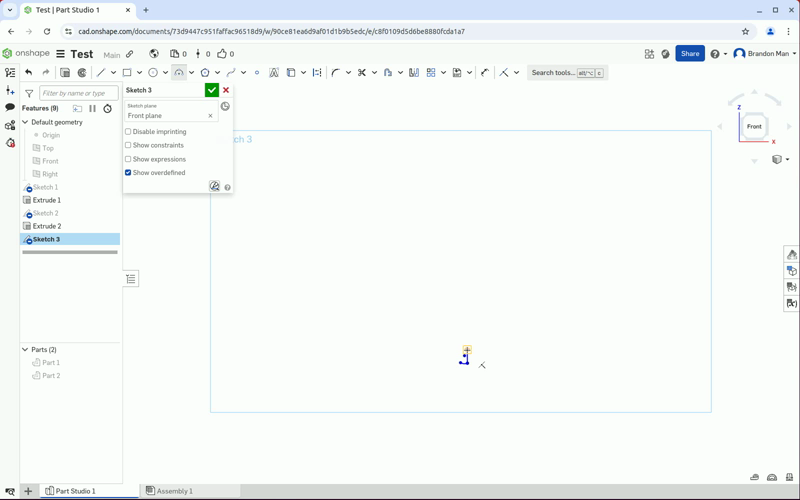
key_down(shift)
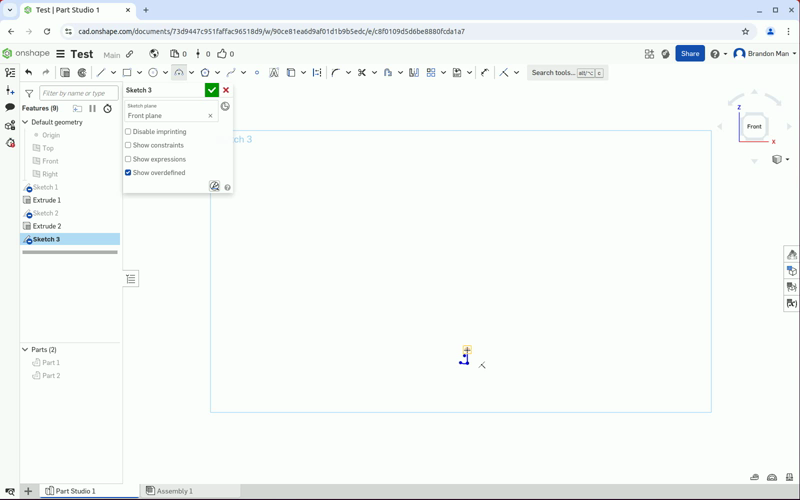
mouse_move(460, 348)
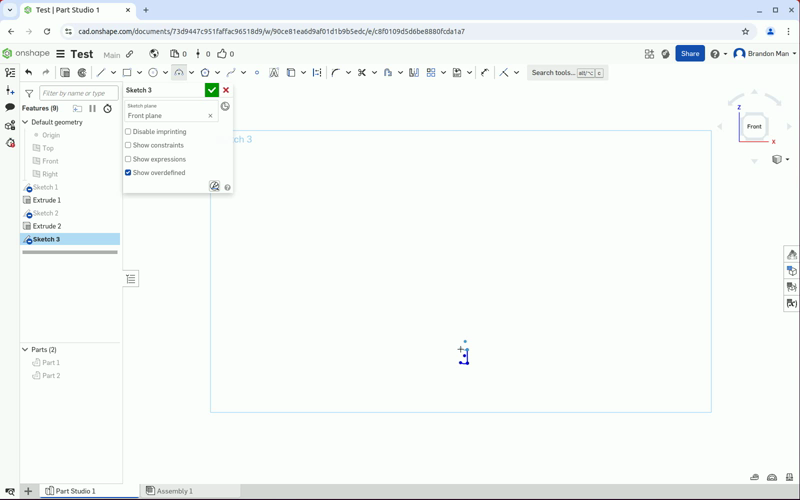
scroll(6)
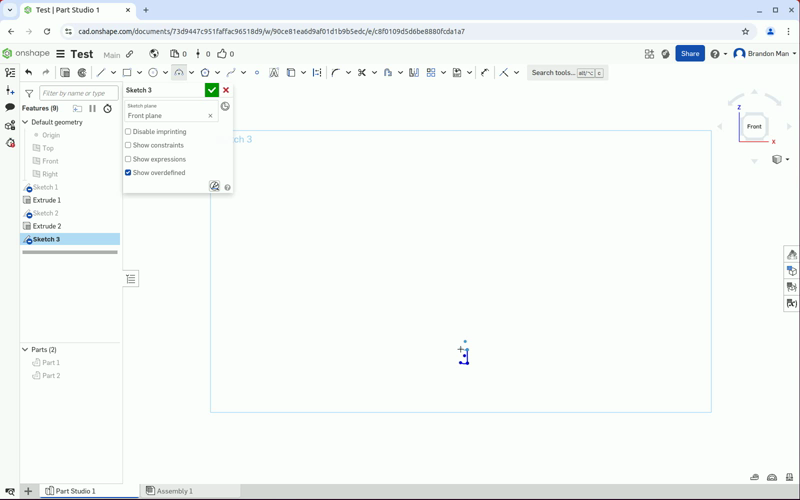
scroll(6)
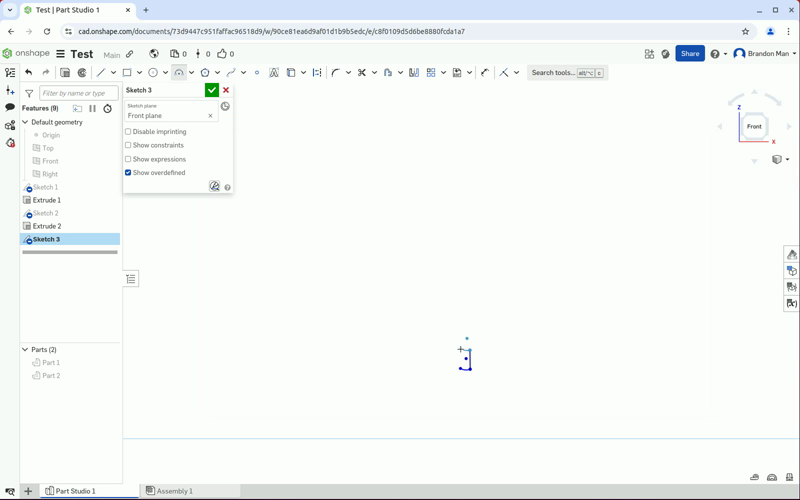
scroll(6)
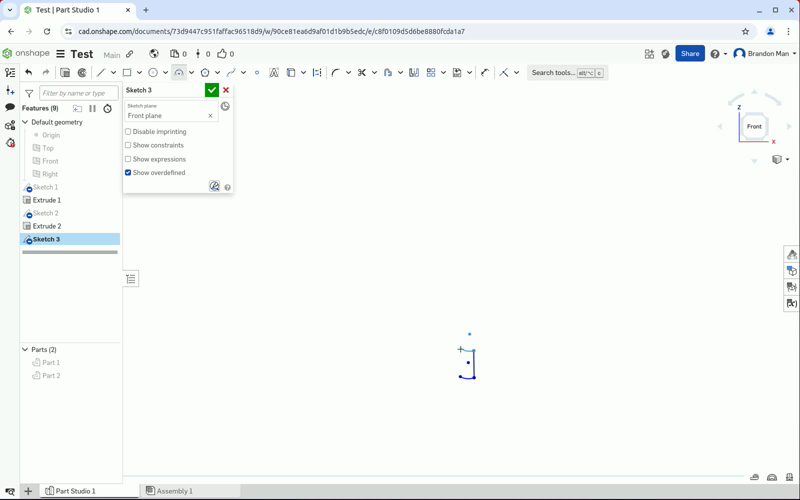
scroll(6)
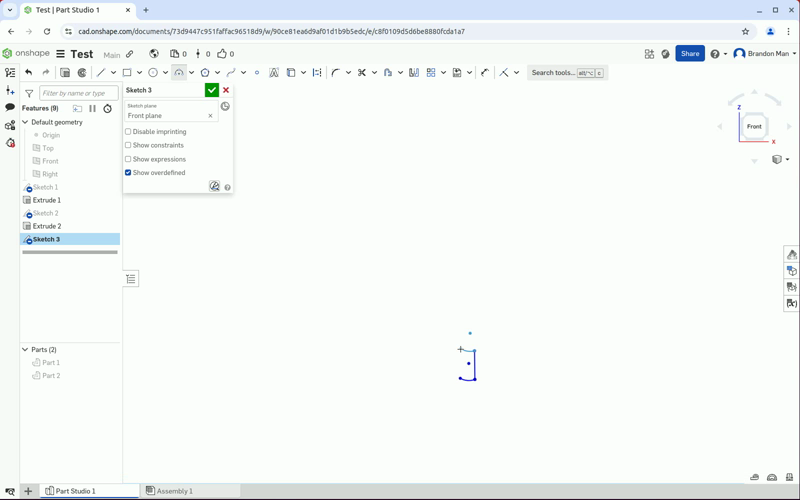
scroll(6)
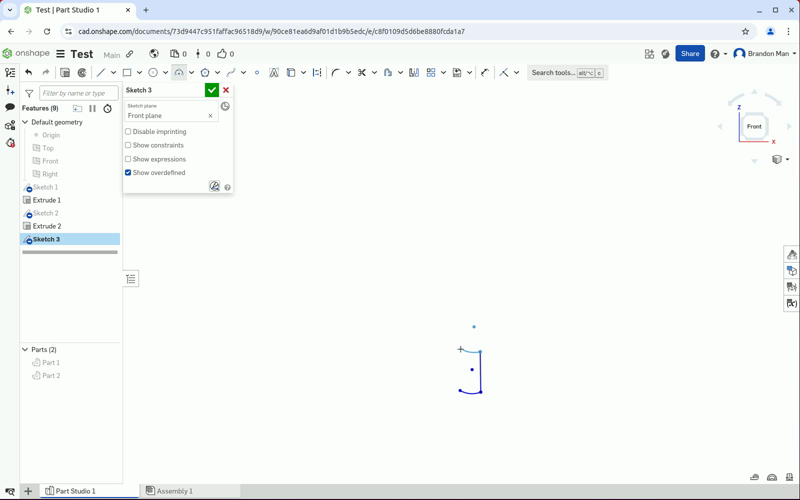
scroll(6)
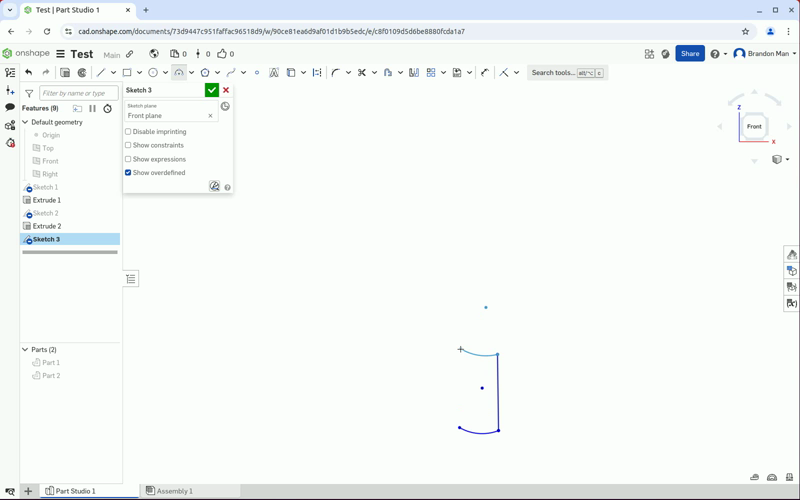
scroll(6)
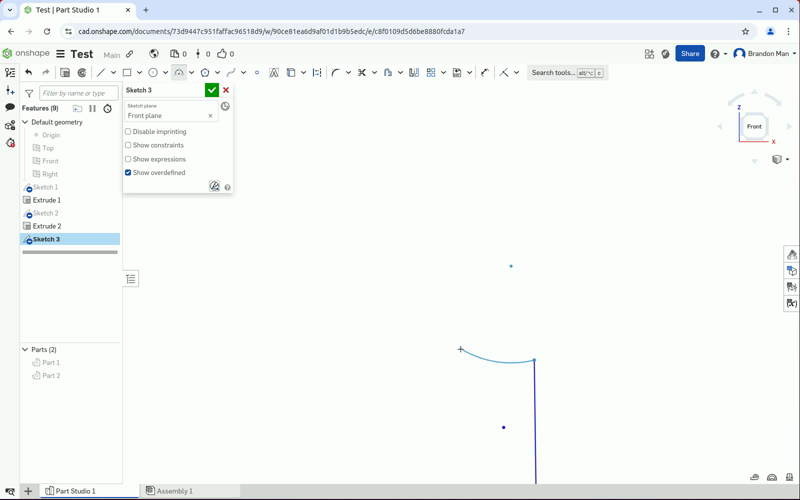
click(460, 348)
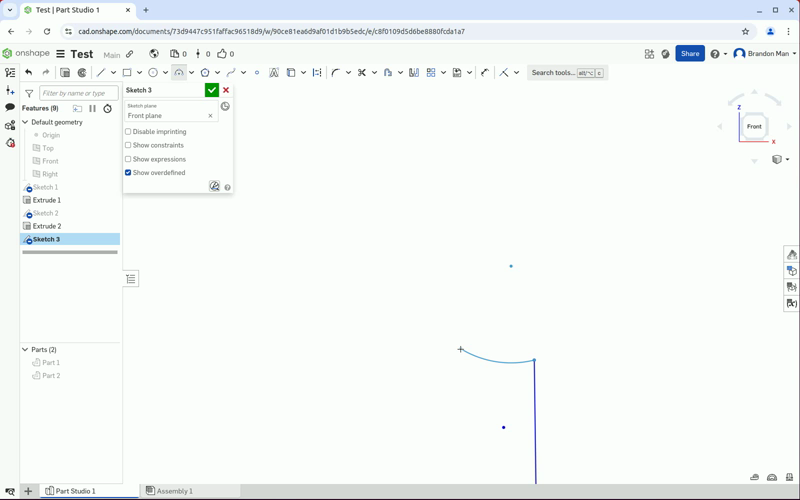
scroll(-6)
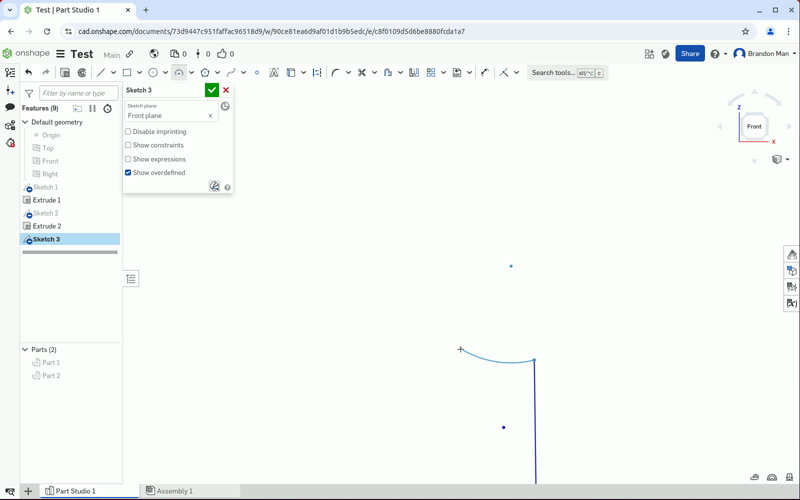
scroll(-6)
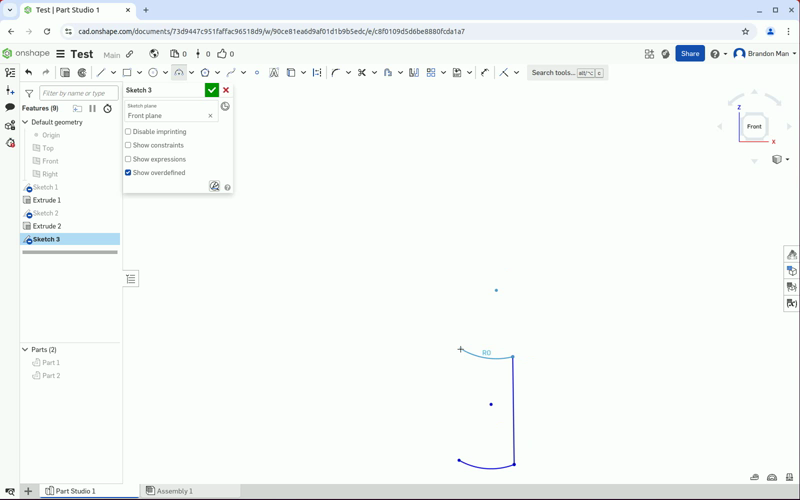
scroll(-6)
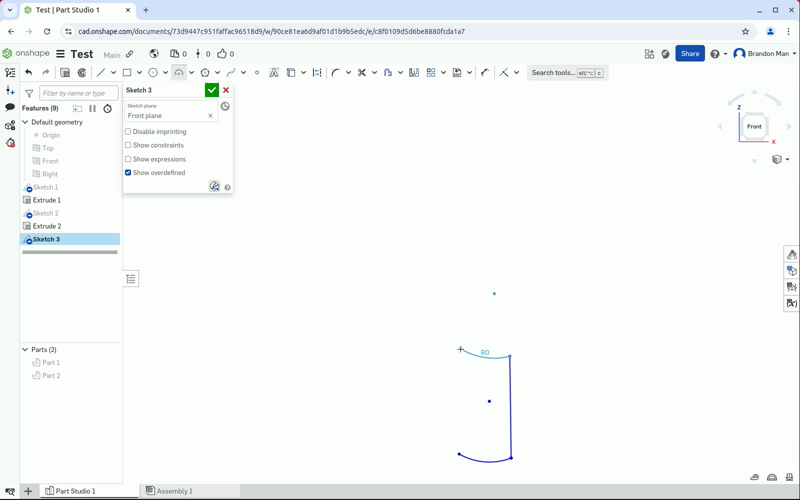
scroll(-6)
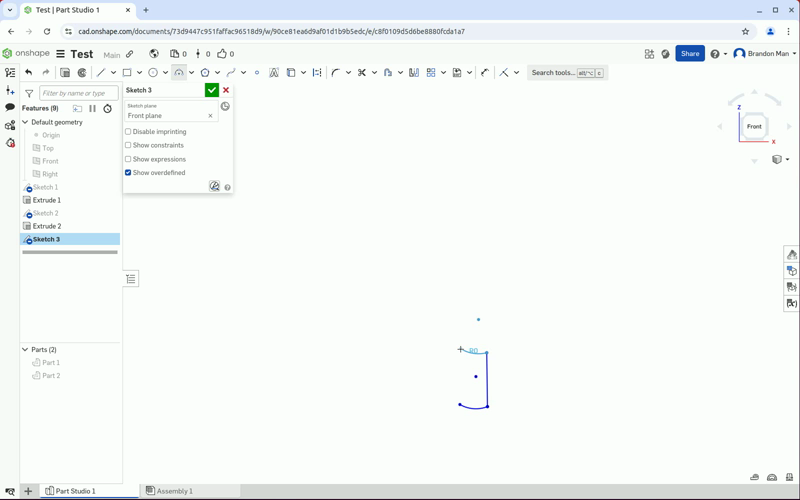
scroll(-6)
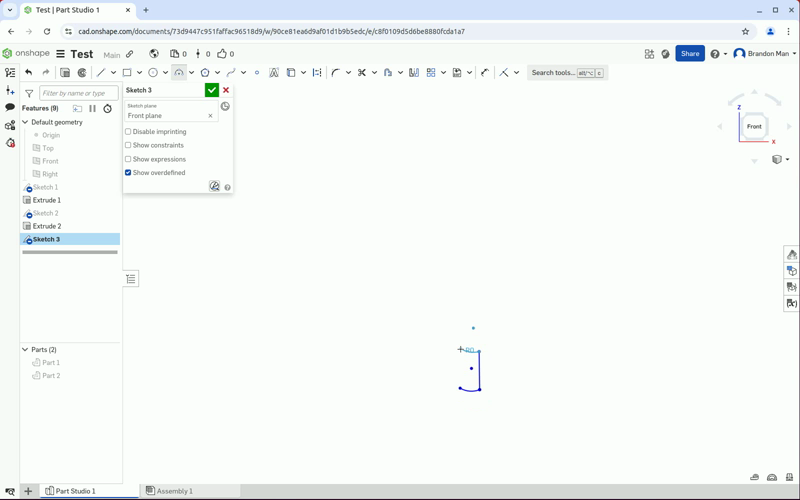
scroll(-6)
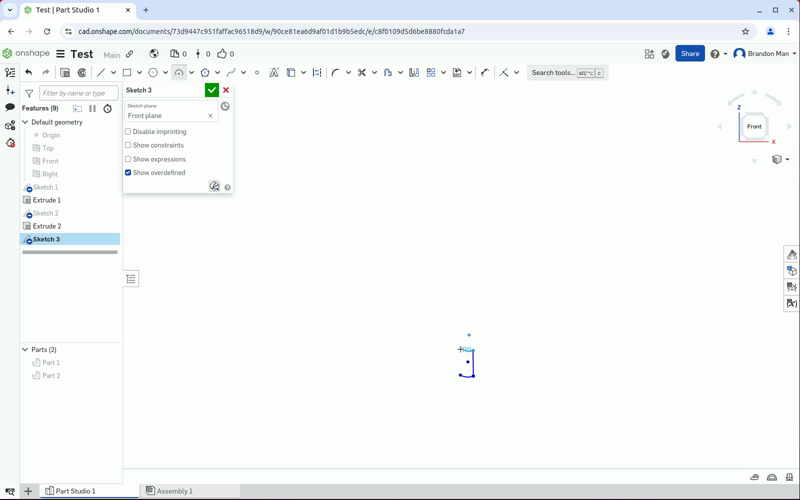
scroll(-6)
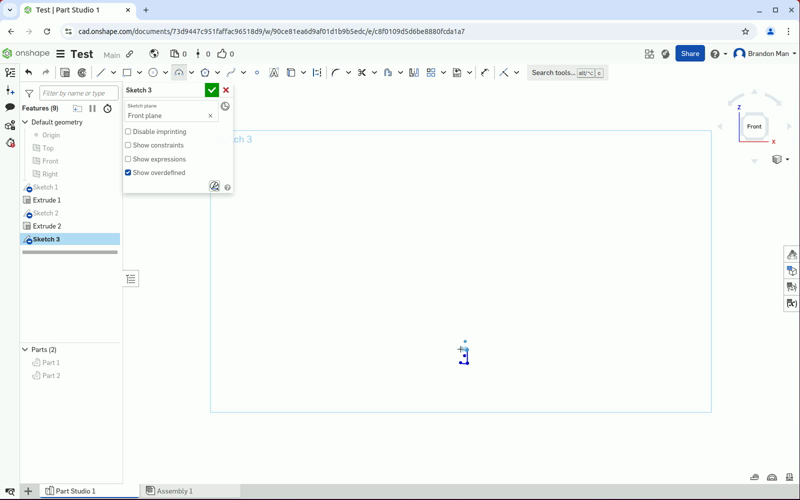
mouse_move(464, 349)
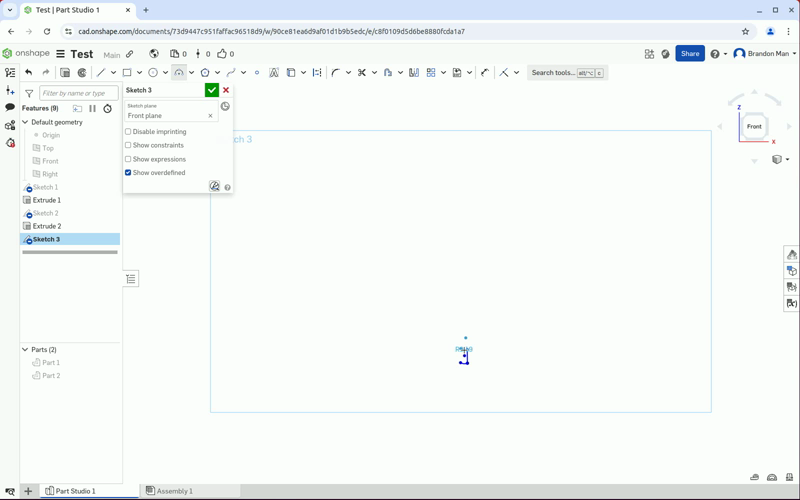
scroll(6)
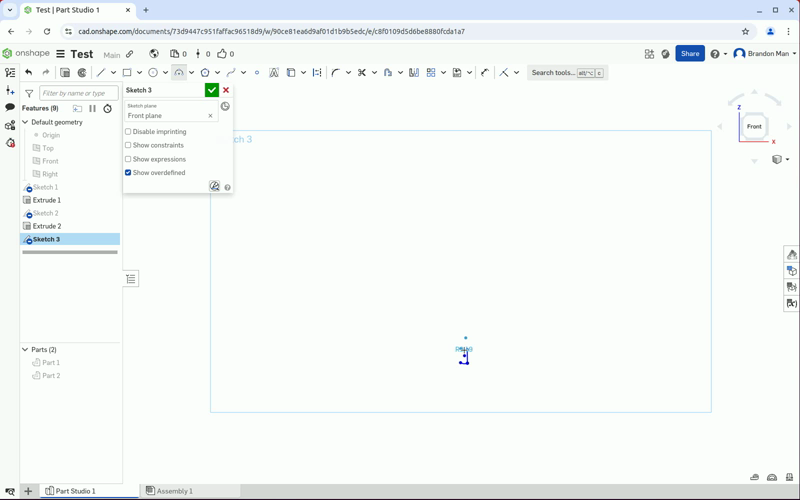
scroll(6)
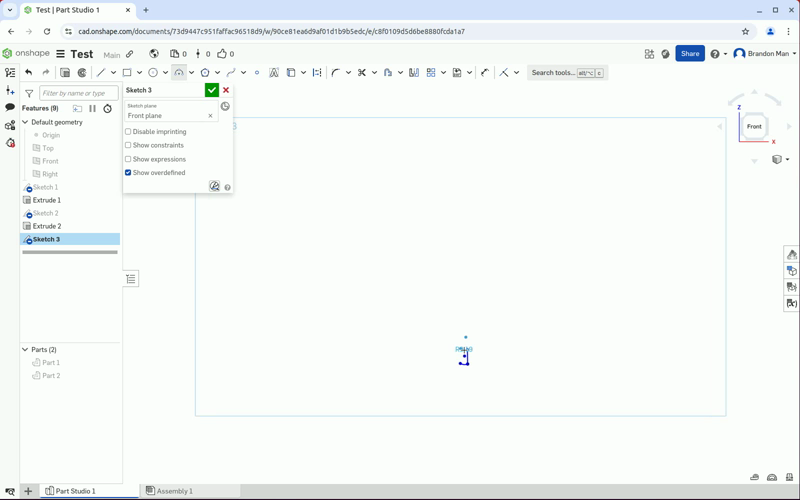
scroll(6)
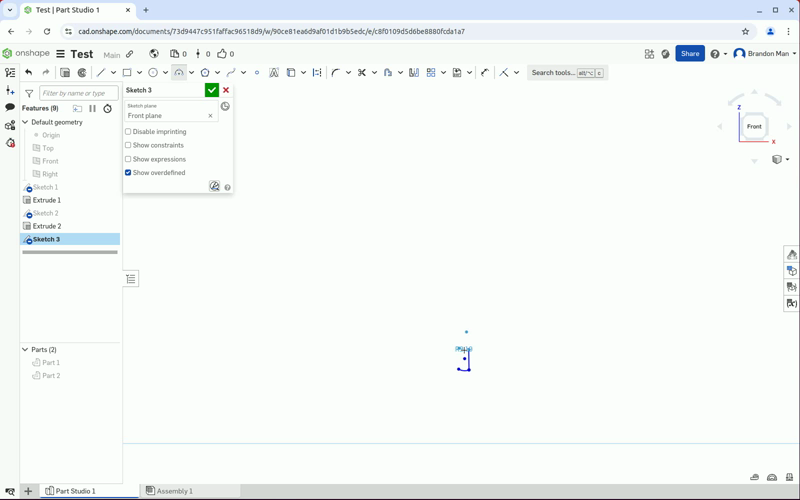
scroll(6)
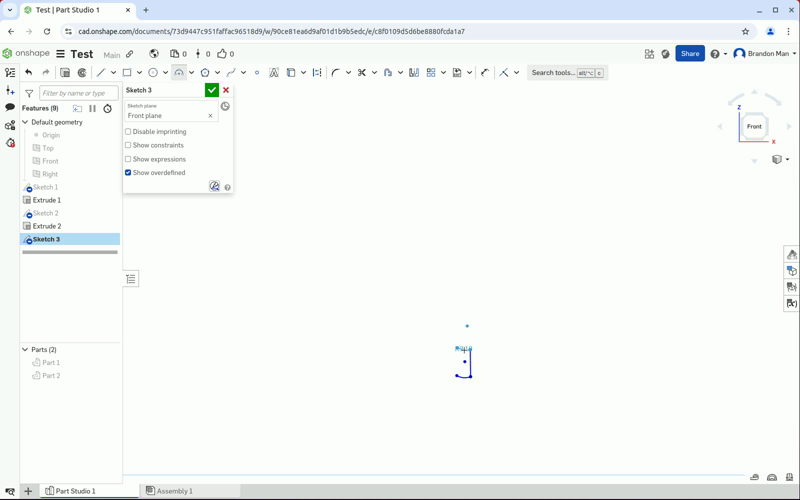
scroll(6)
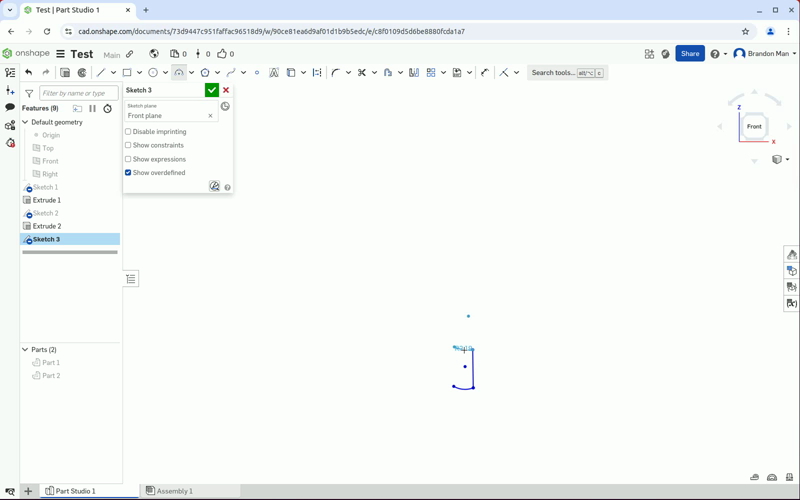
scroll(6)
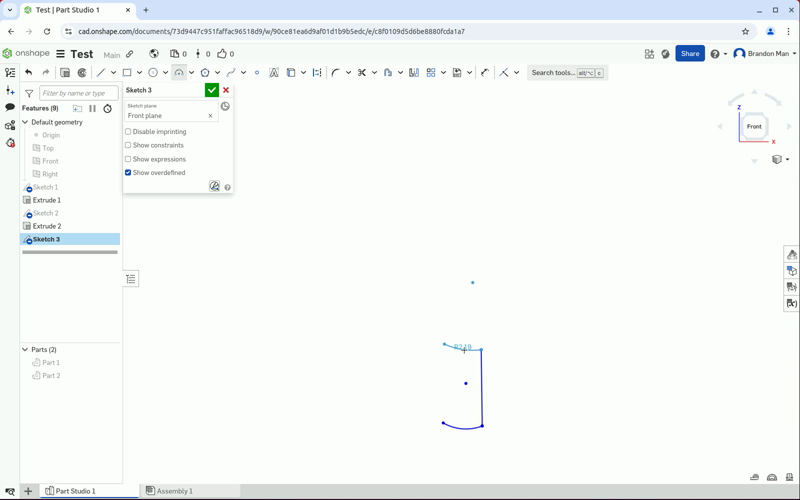
scroll(6)
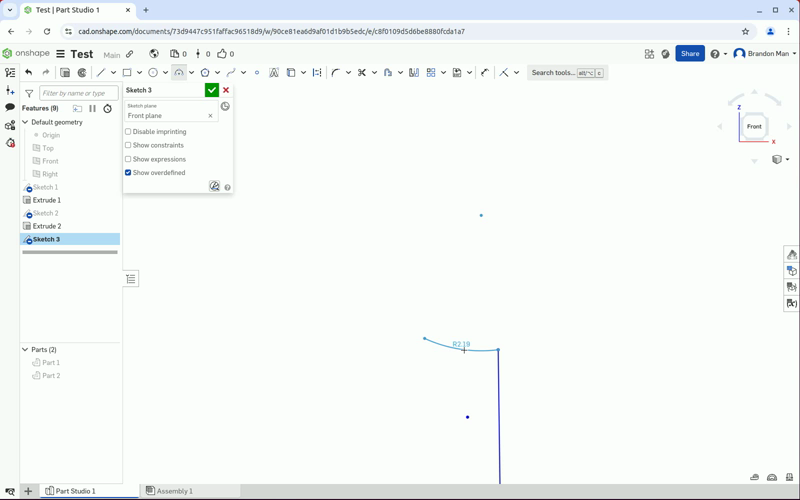
click(464, 349)
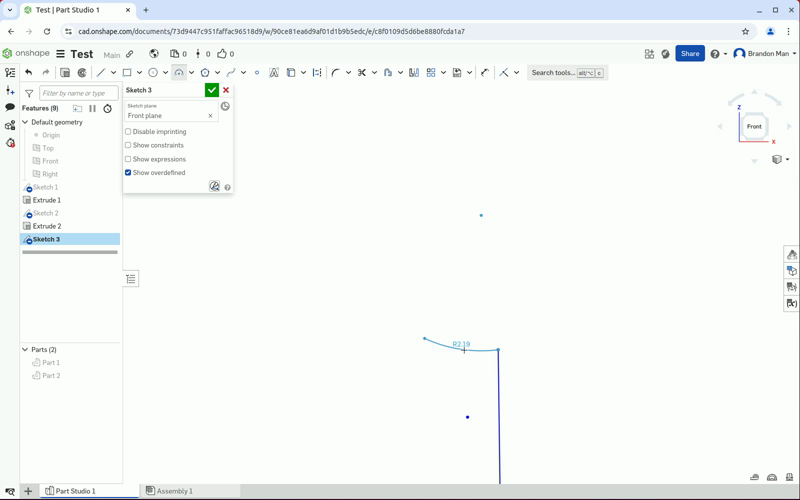
scroll(-6)
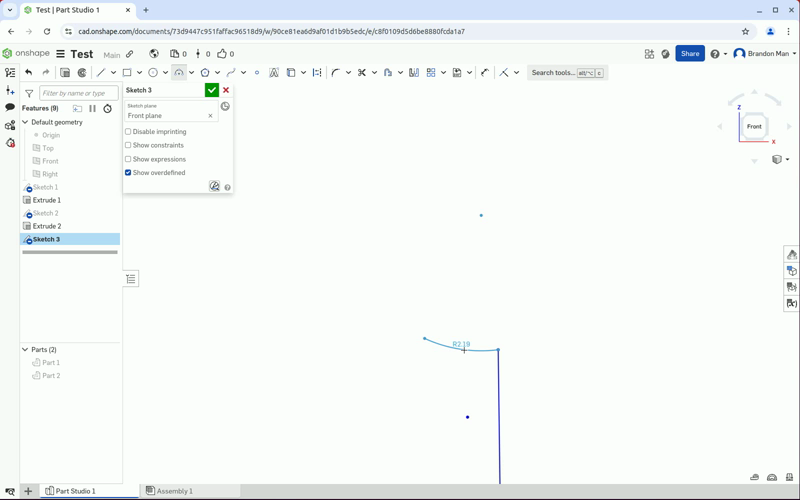
scroll(-6)
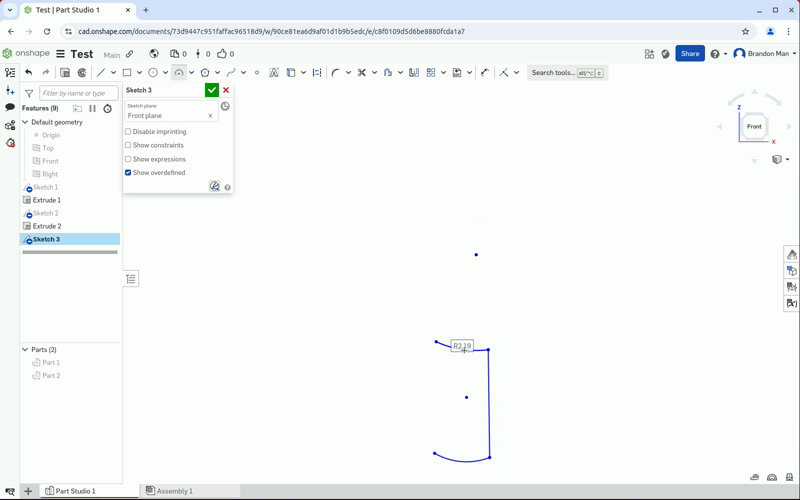
scroll(-6)
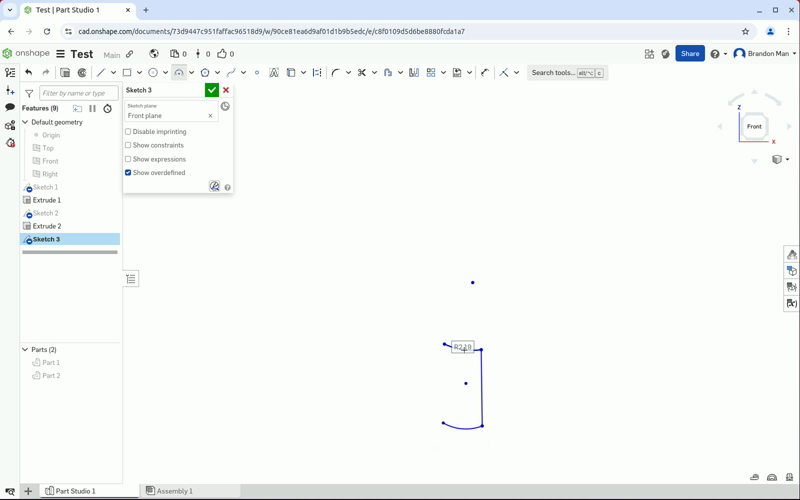
scroll(-6)
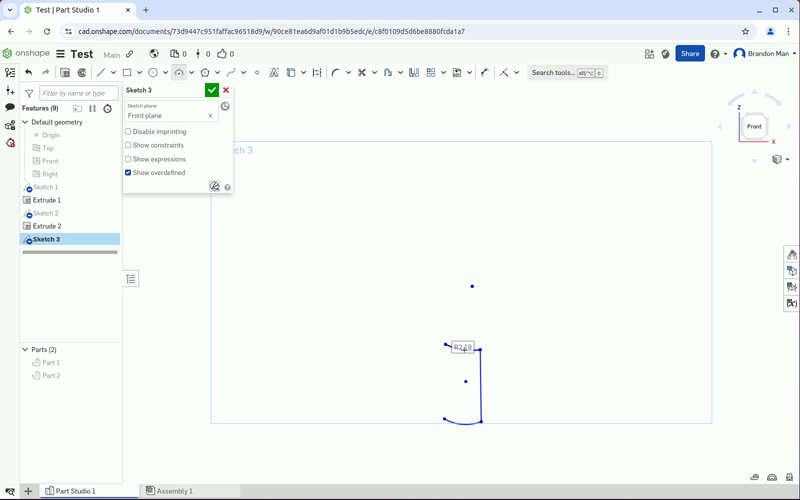
scroll(-6)
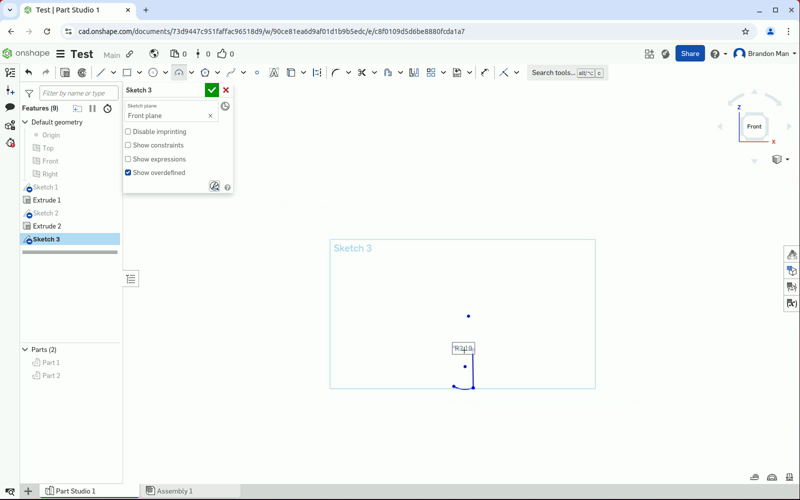
scroll(-6)
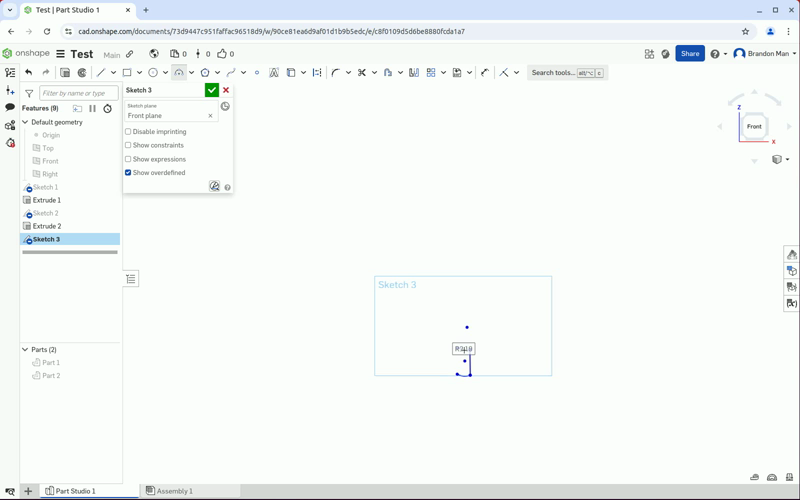
scroll(-6)
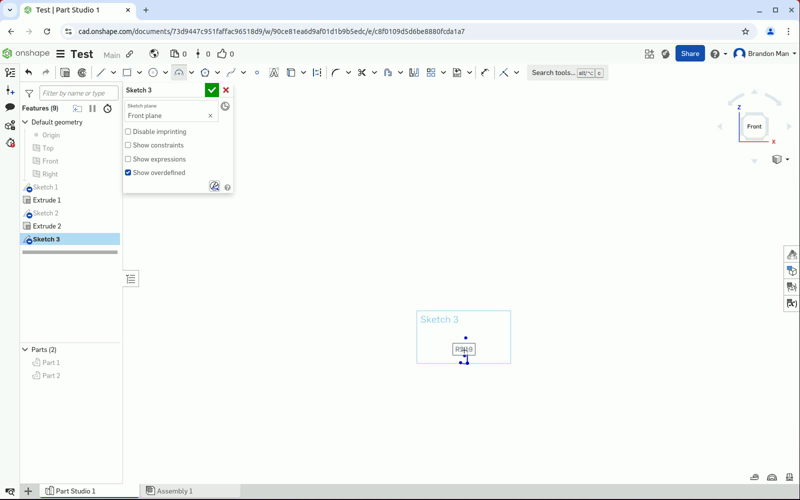
key_up(shift)
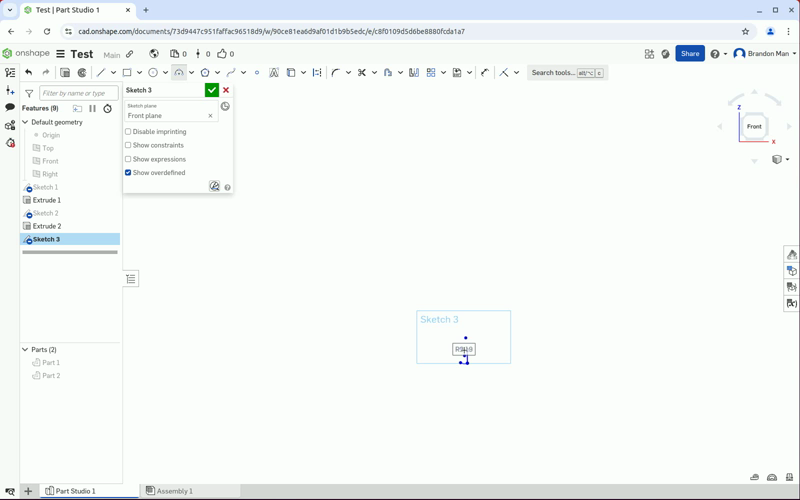
key(esc)
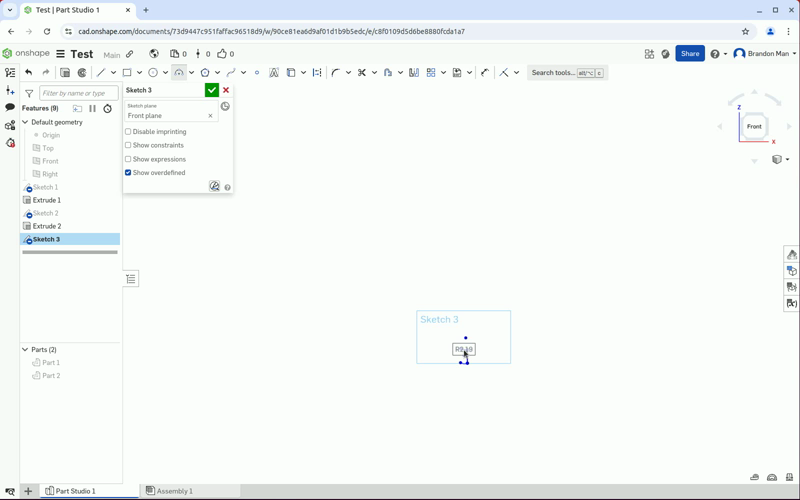
key(l)
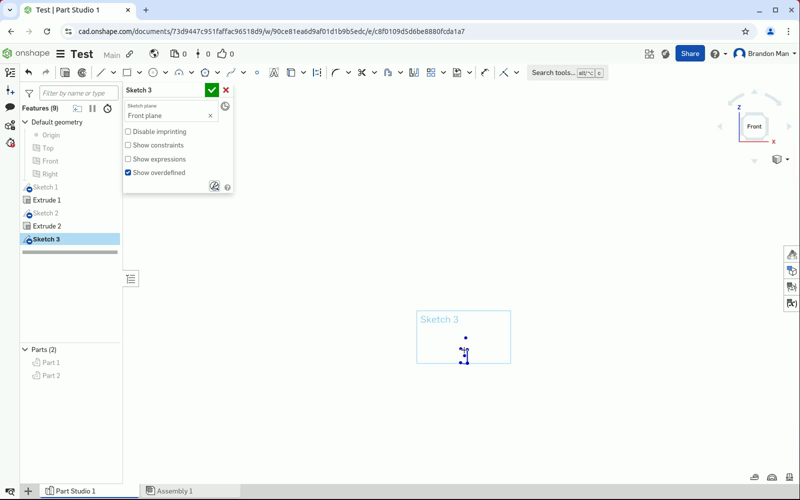
mouse_move(460, 348)
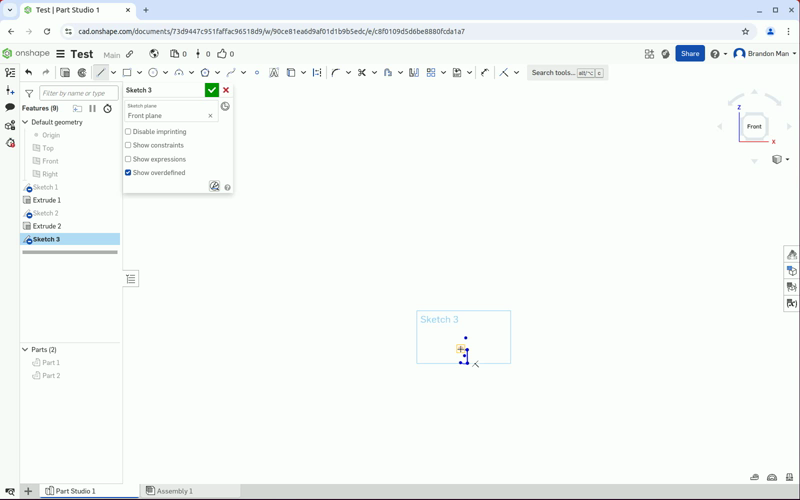
scroll(6)
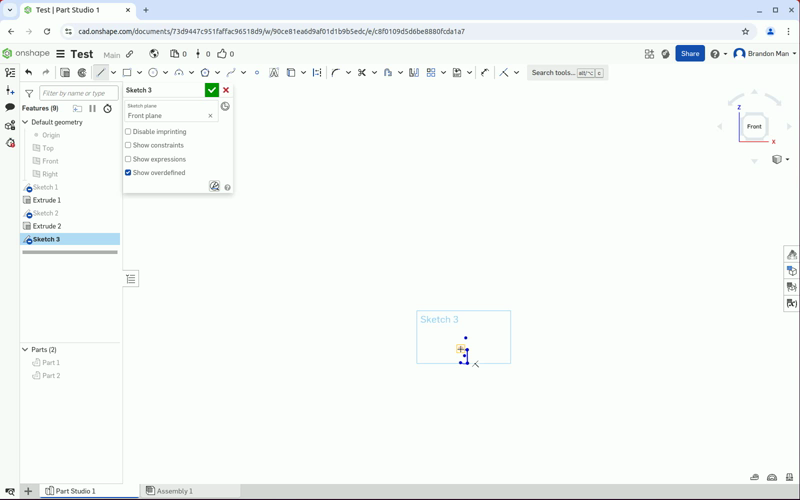
scroll(6)
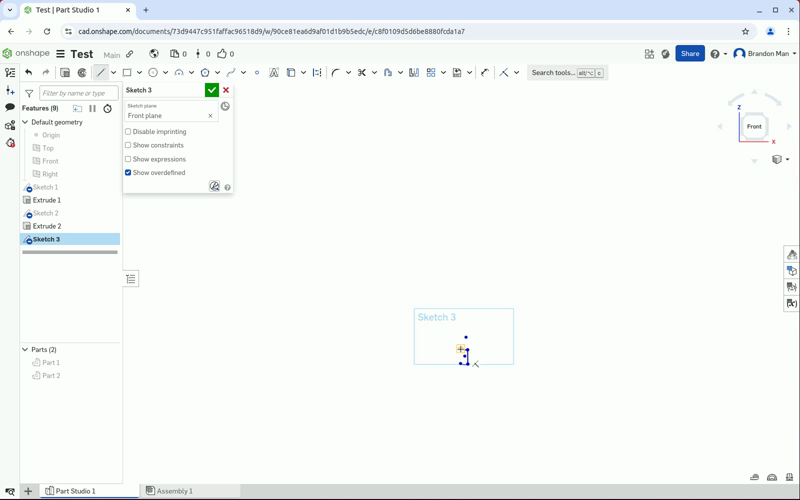
scroll(6)
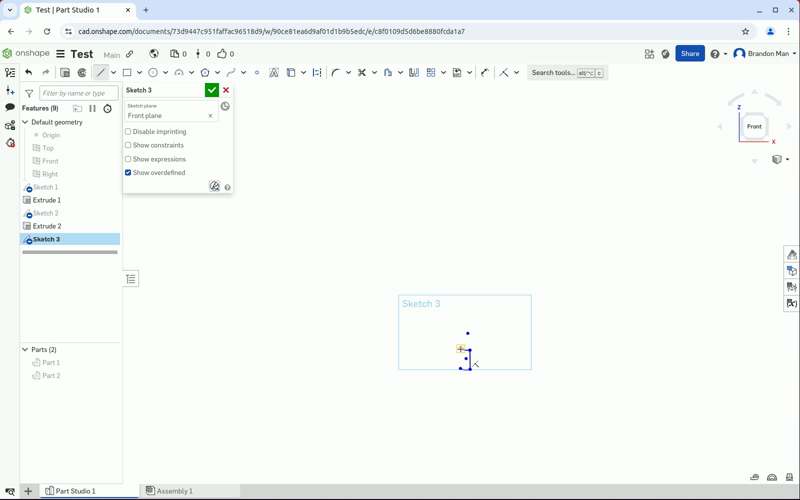
scroll(6)
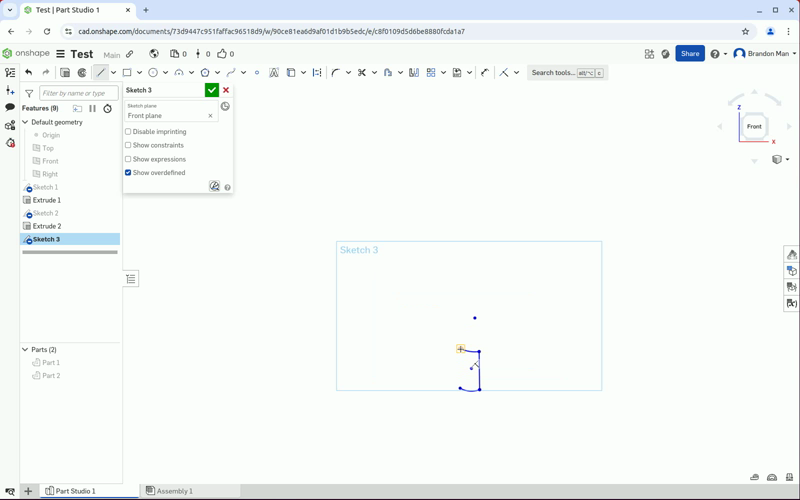
scroll(6)
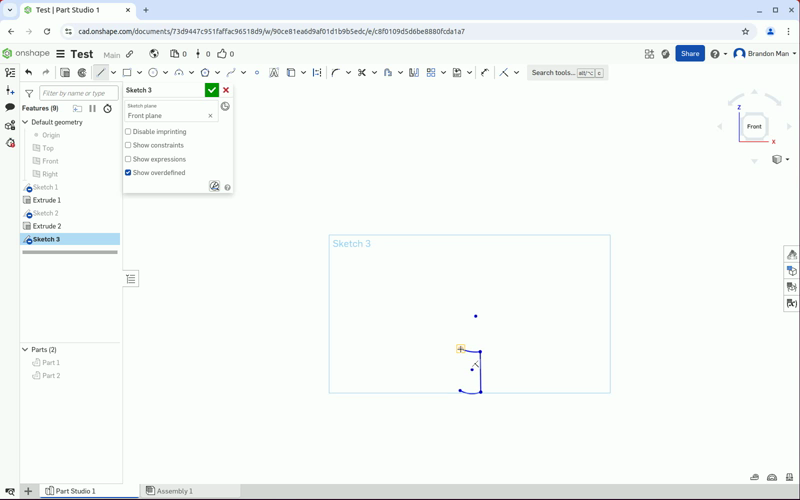
scroll(6)
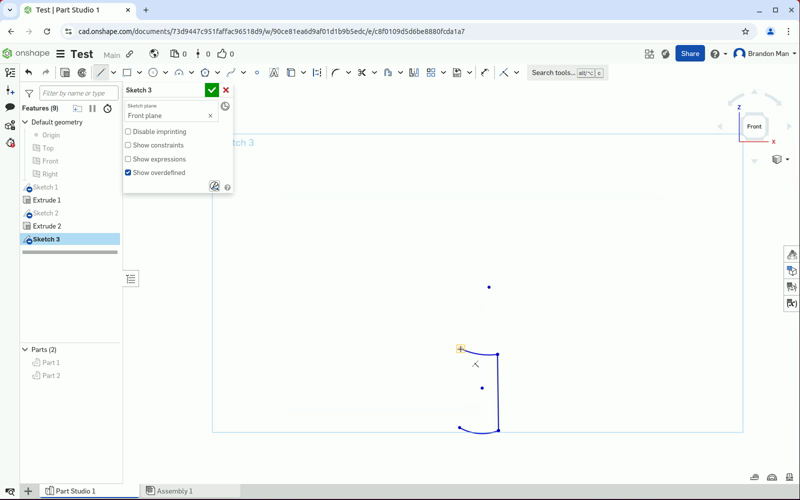
scroll(6)
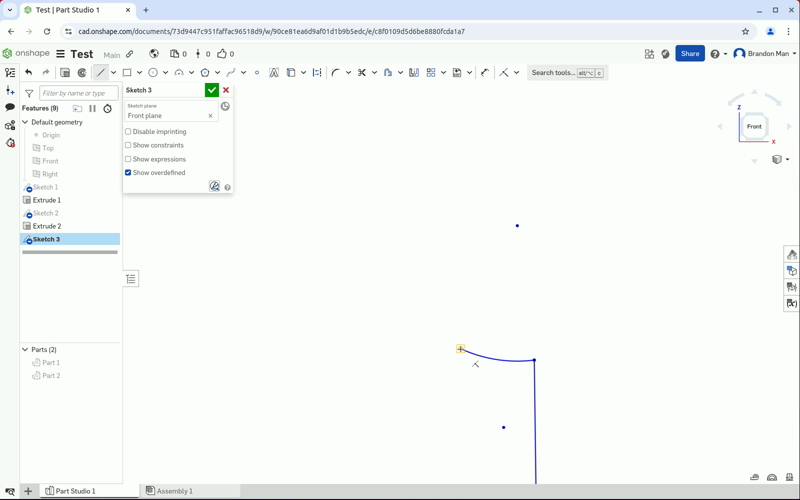
click(460, 348)
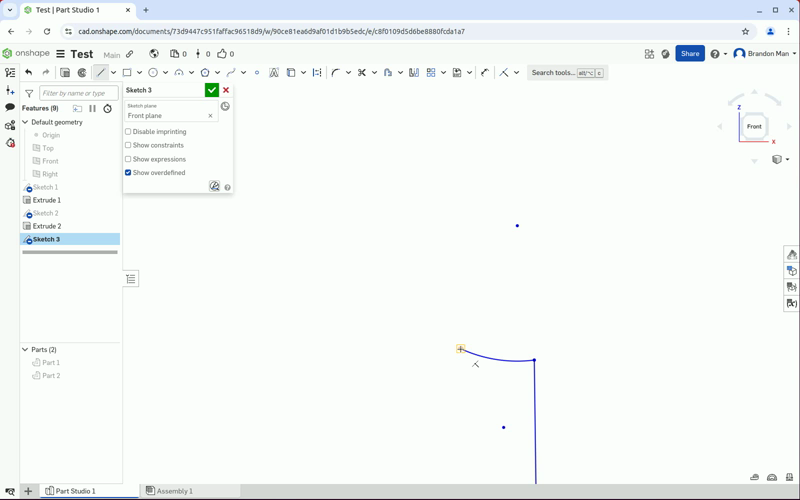
scroll(-6)
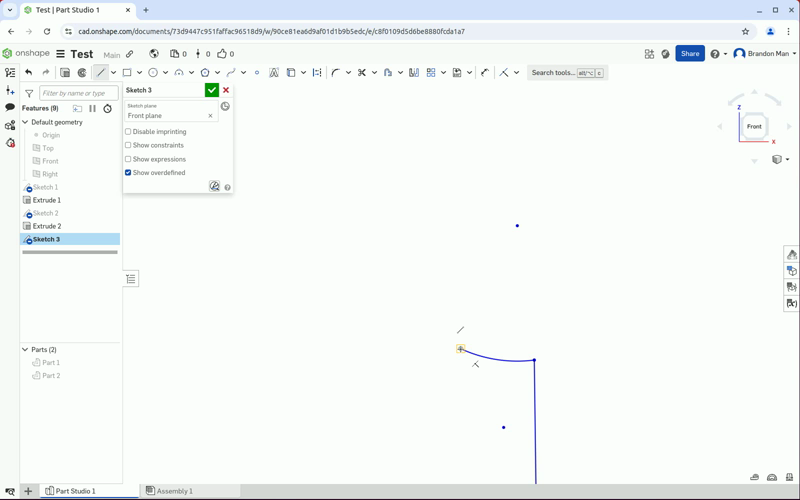
scroll(-6)
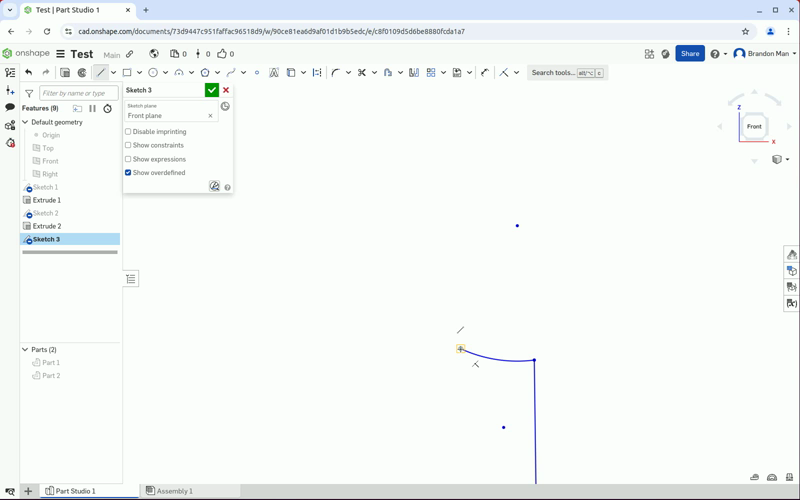
scroll(-6)
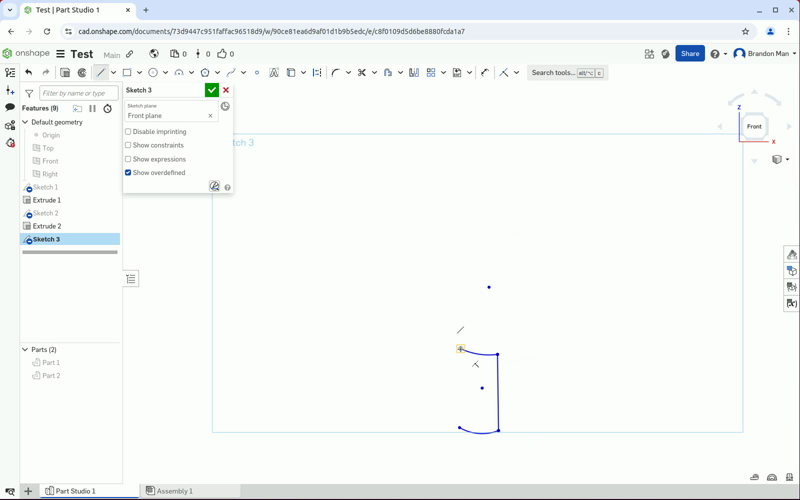
scroll(-6)
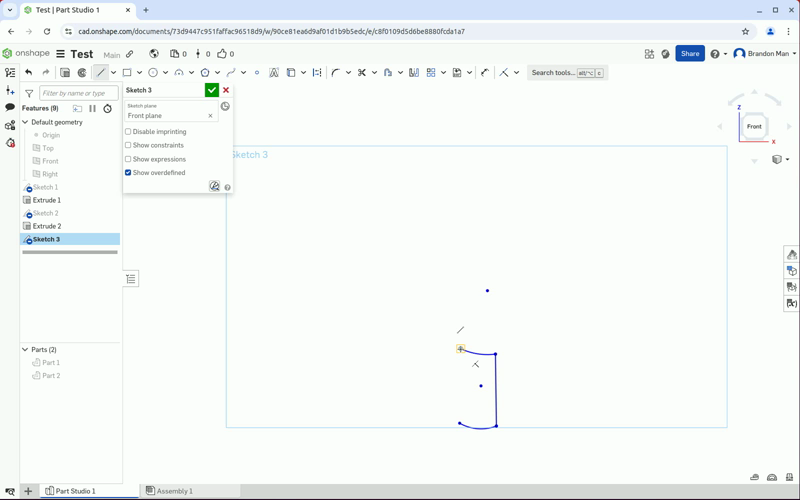
scroll(-6)
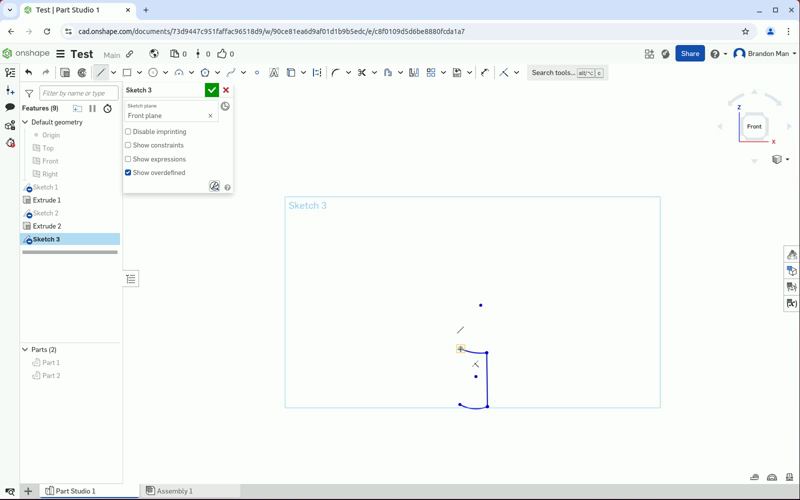
scroll(-6)
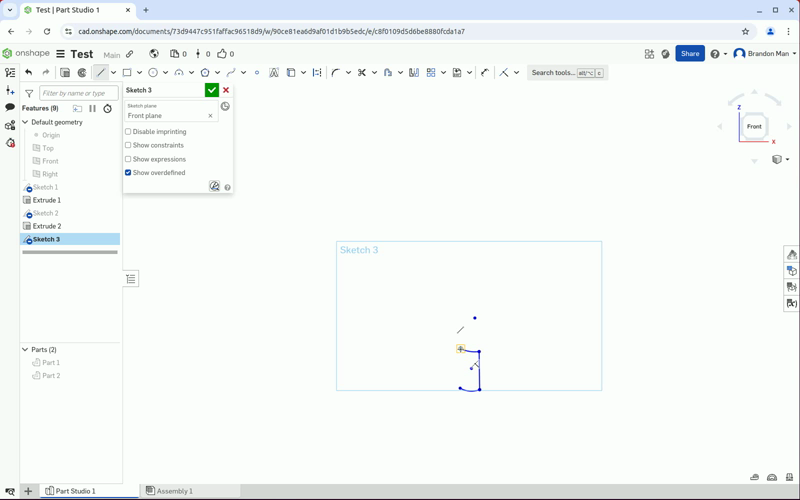
scroll(-6)
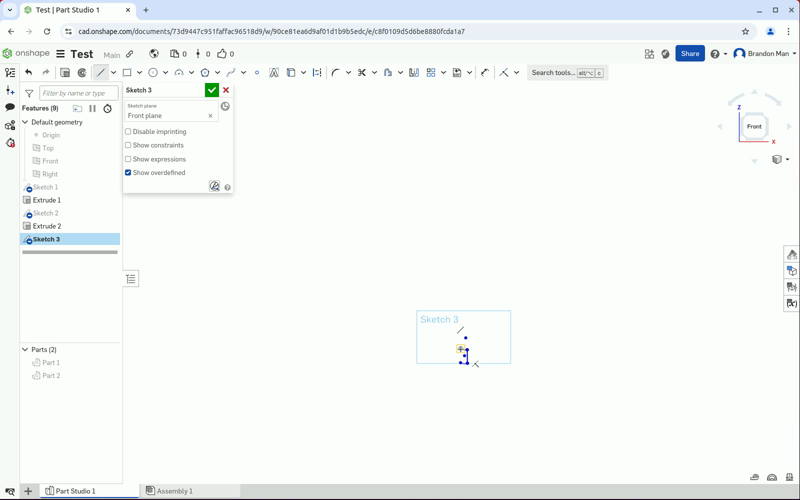
mouse_move(490, 348)
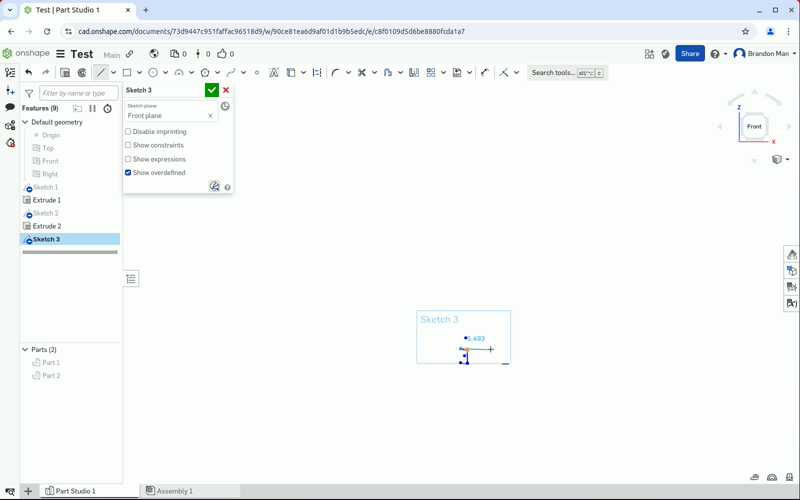
key_down(shift)
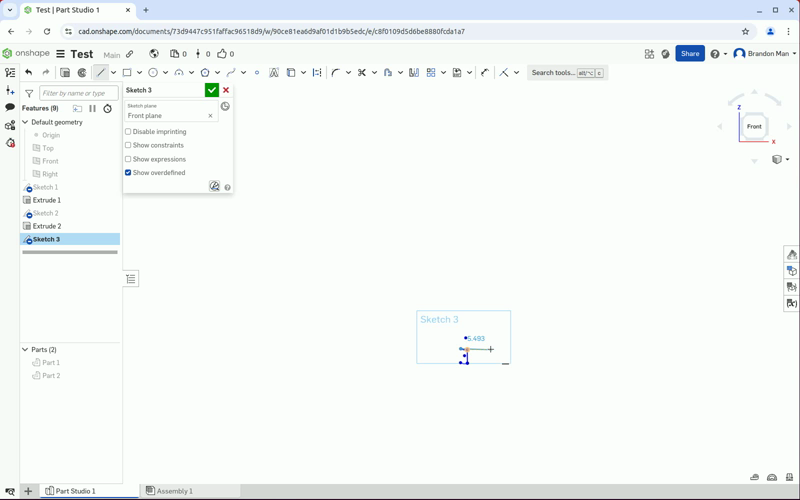
mouse_move(460, 362)
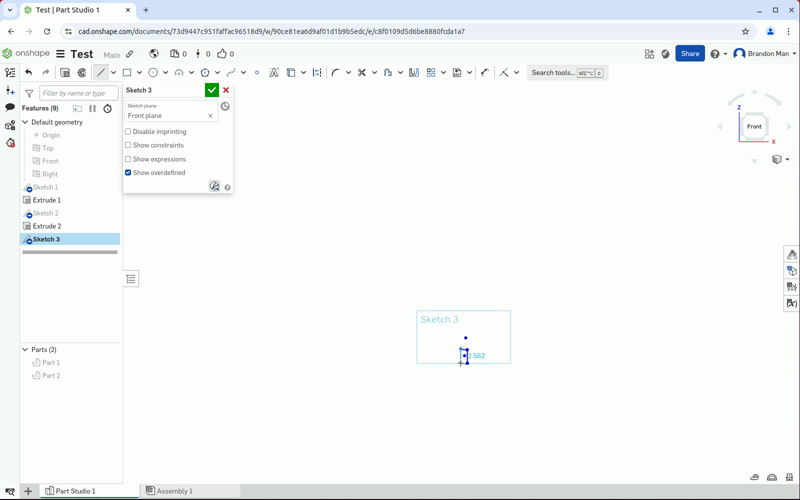
scroll(6)
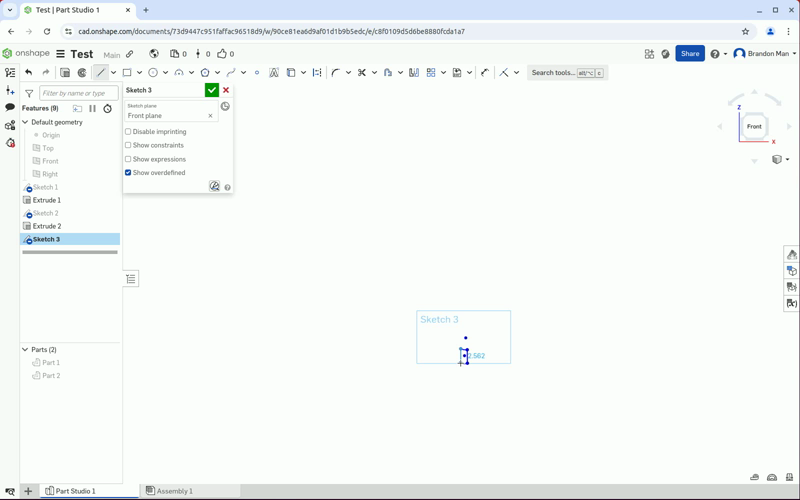
scroll(6)
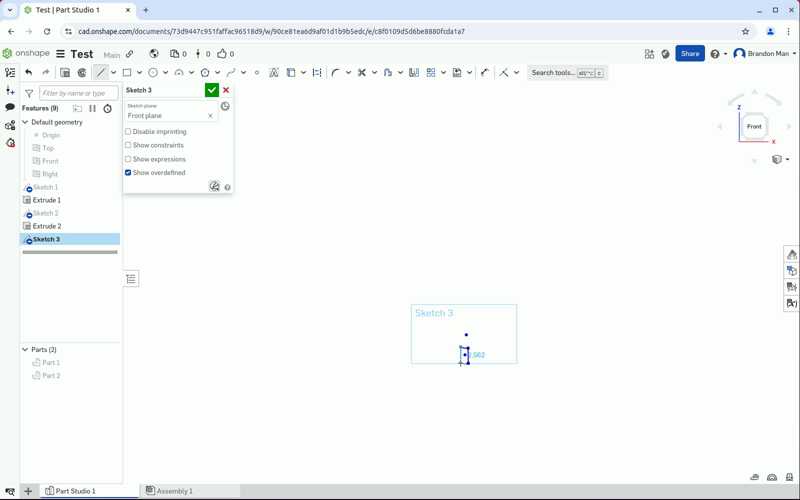
scroll(6)
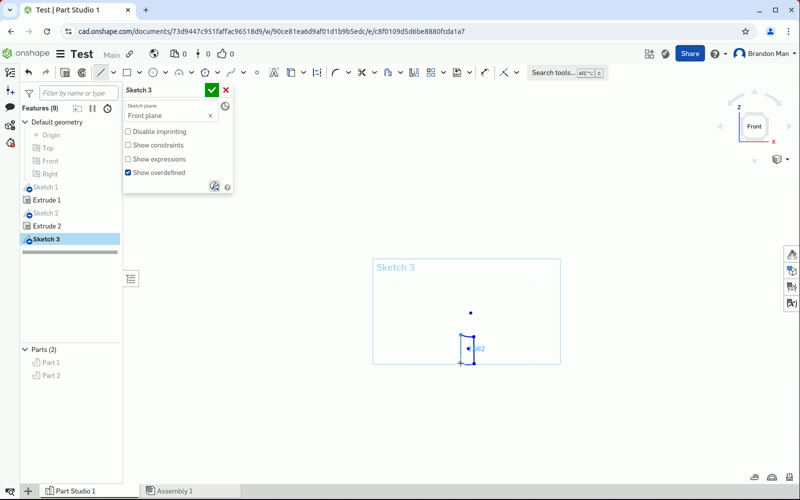
scroll(6)
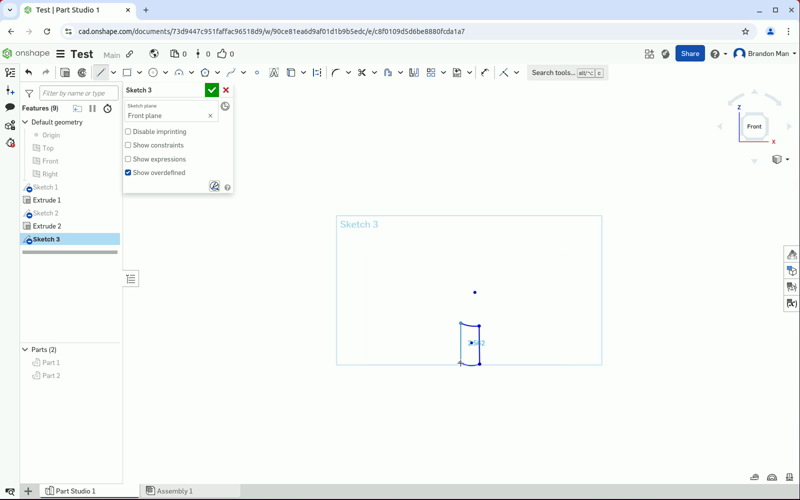
scroll(6)
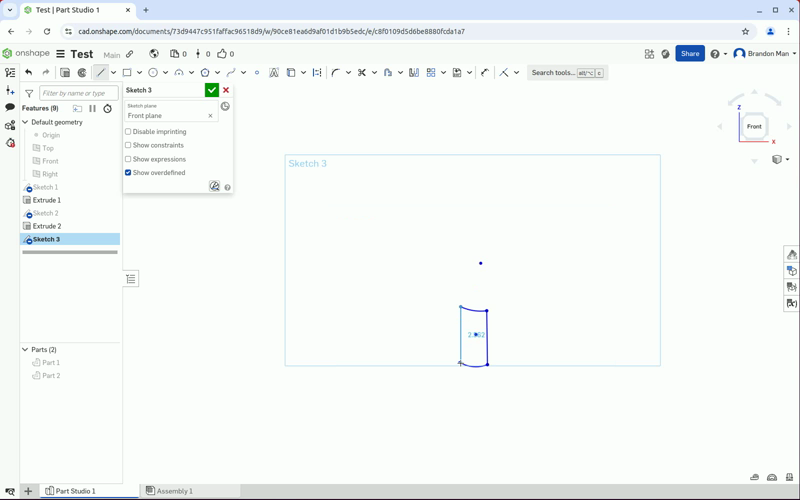
scroll(6)
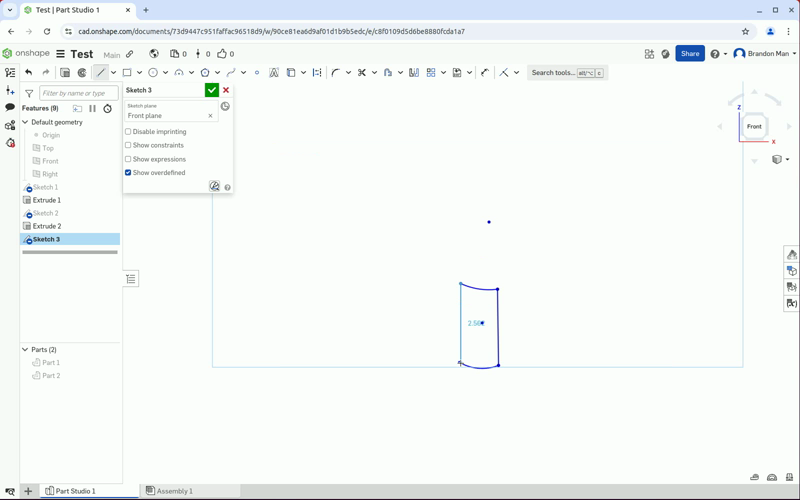
scroll(6)
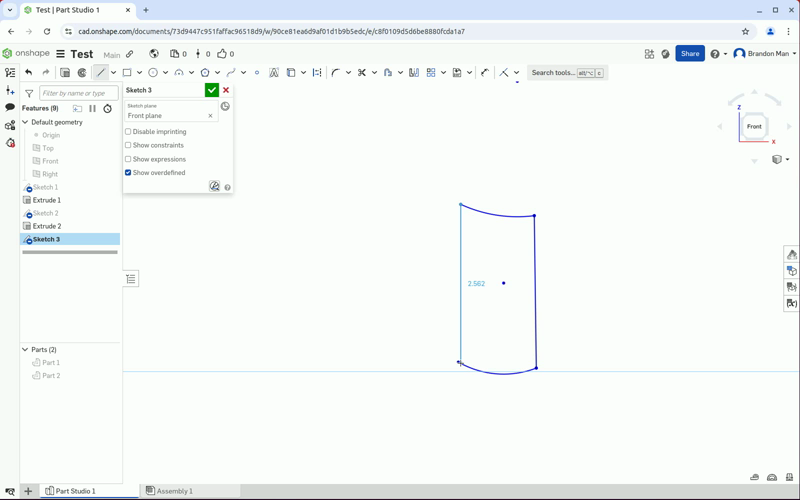
key_up(shift)
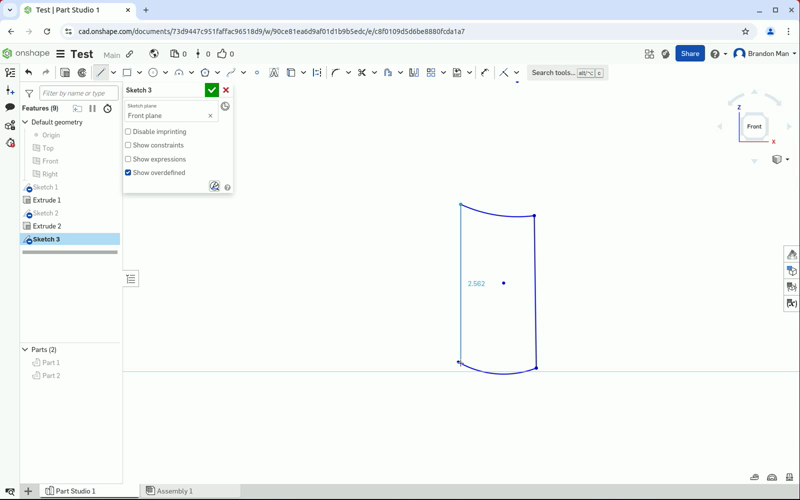
click(460, 362)
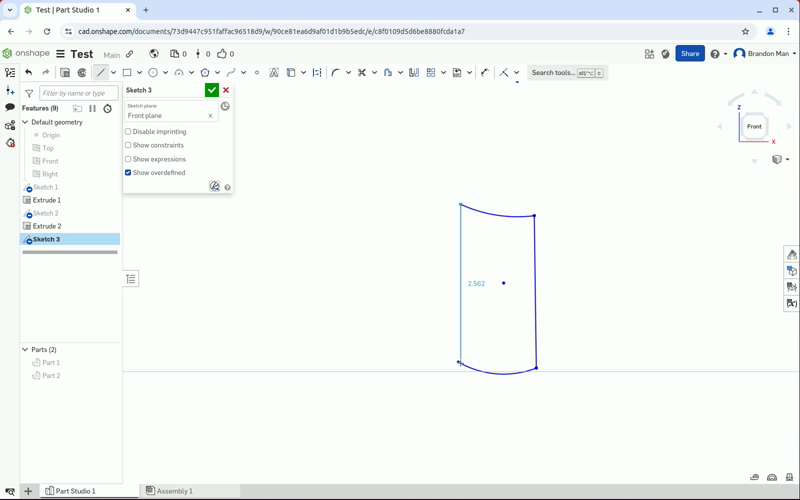
scroll(-6)
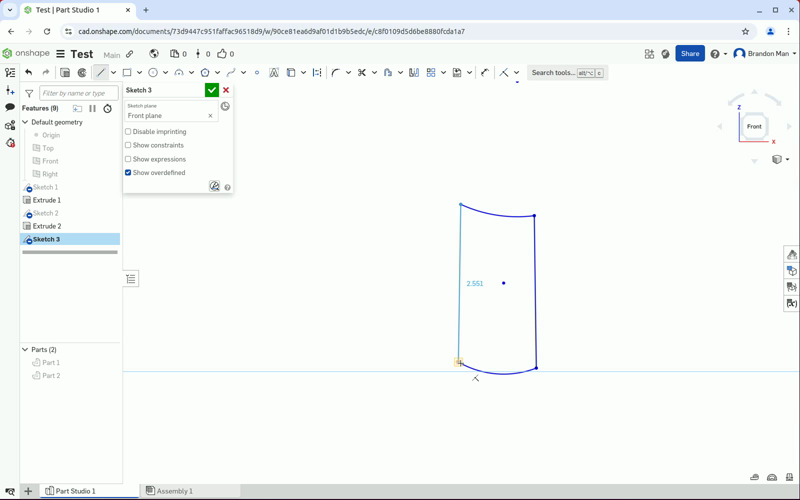
scroll(-6)
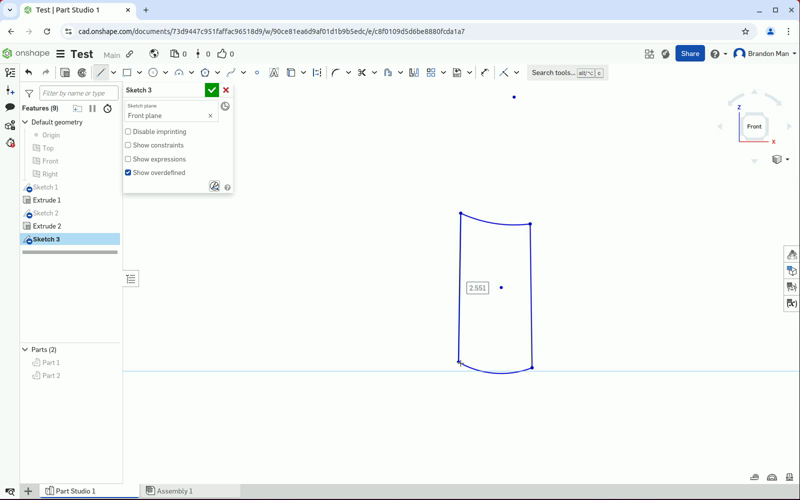
scroll(-6)
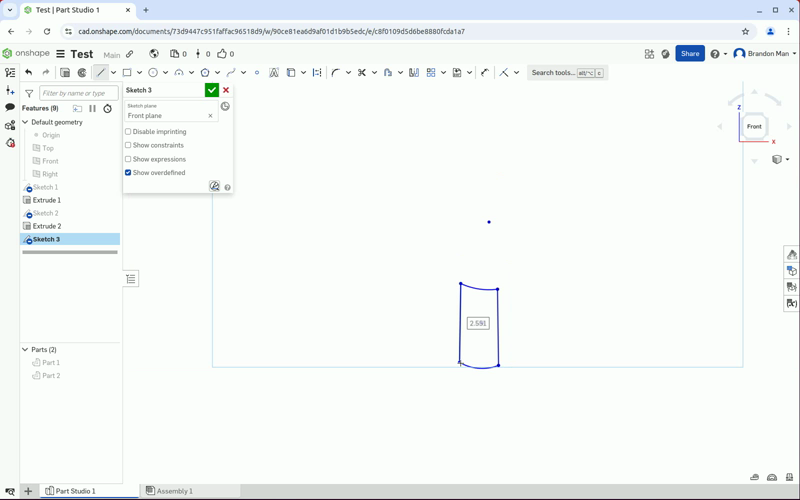
scroll(-6)
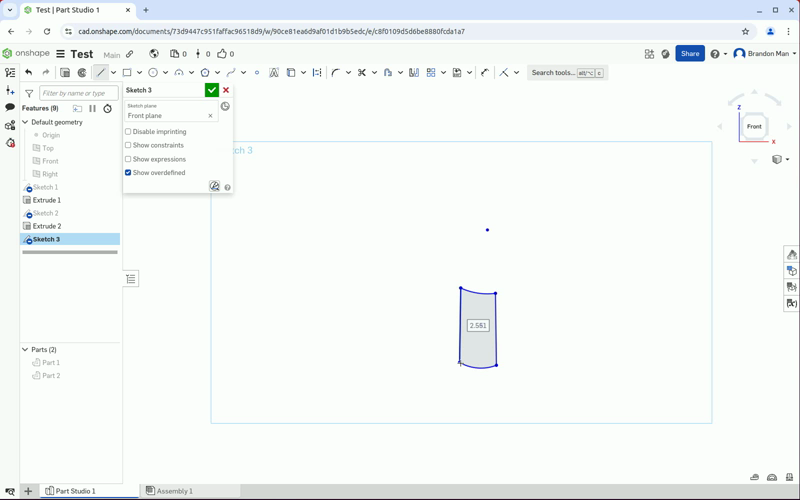
scroll(-6)
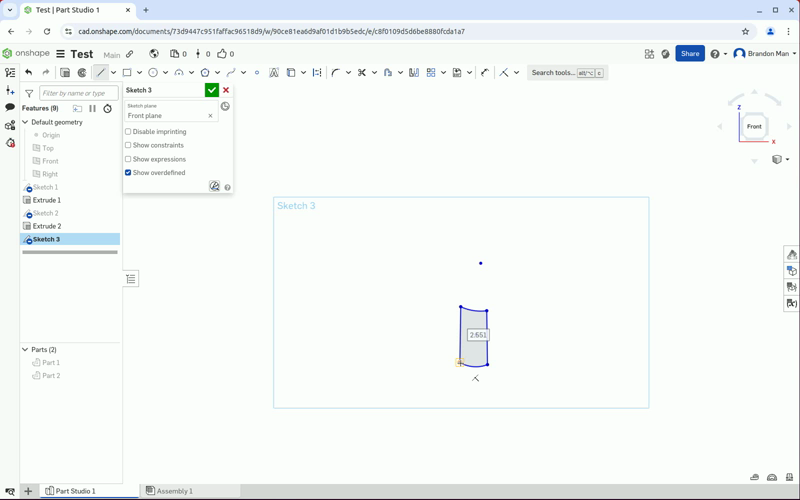
scroll(-6)
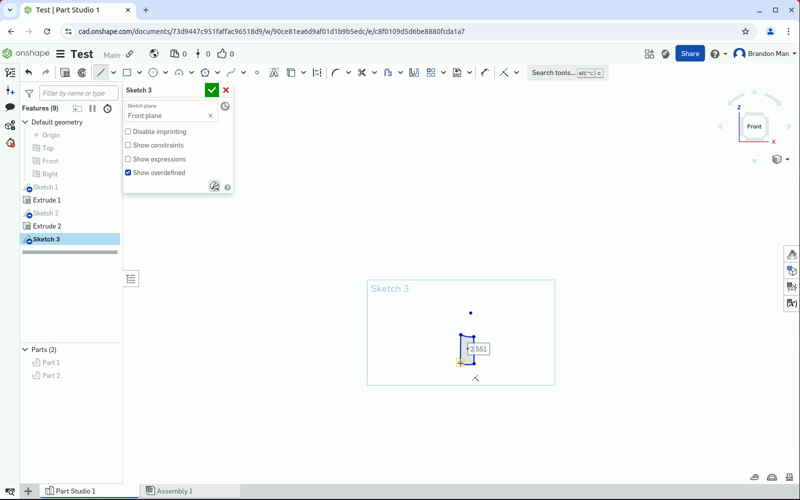
scroll(-6)
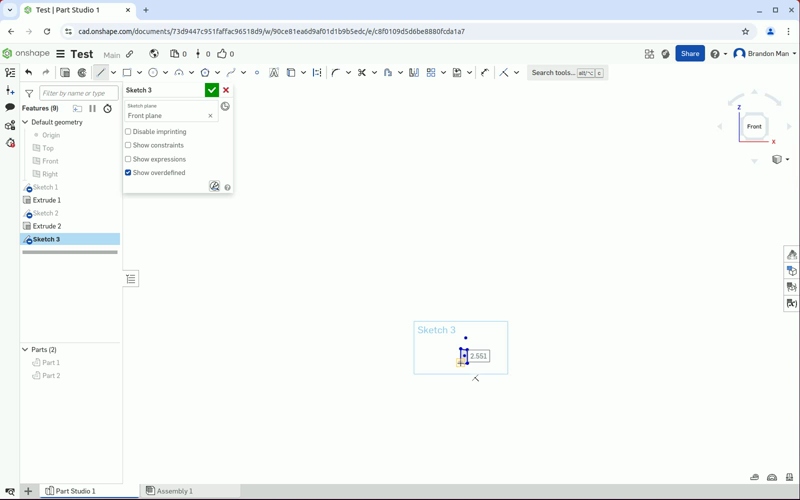
key(esc)
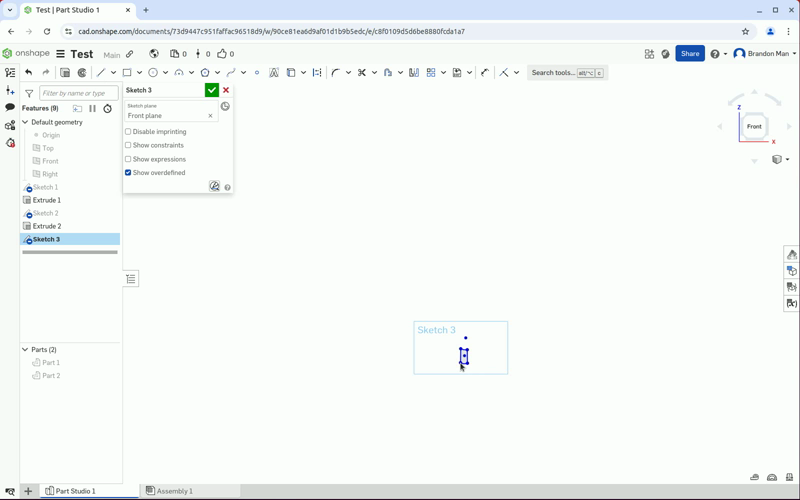
mouse_move(462, 360)
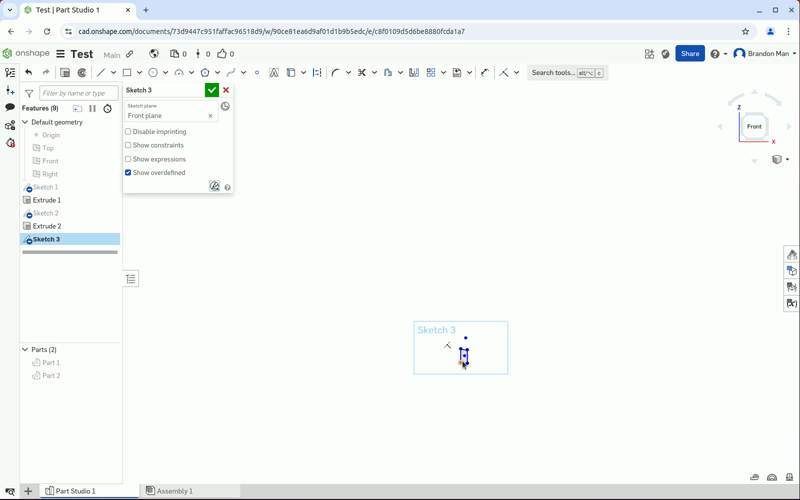
scroll(6)
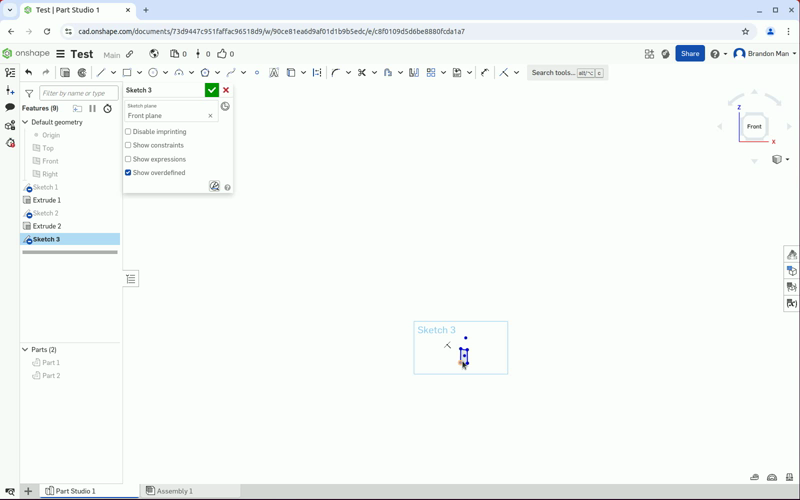
scroll(6)
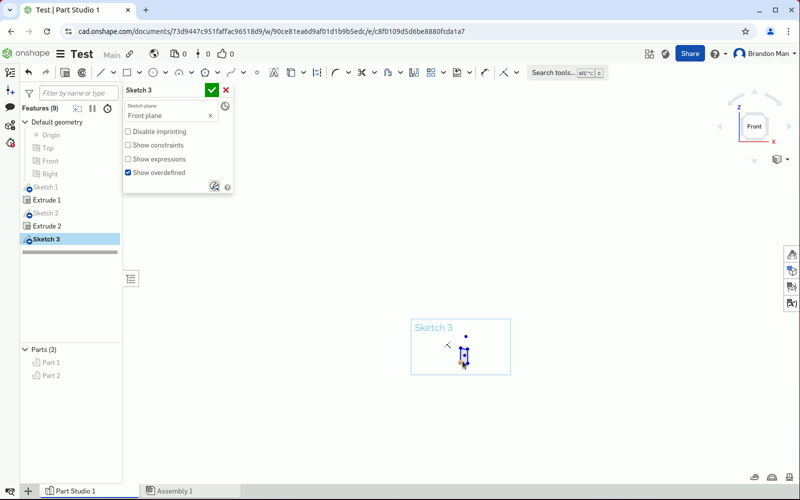
scroll(6)
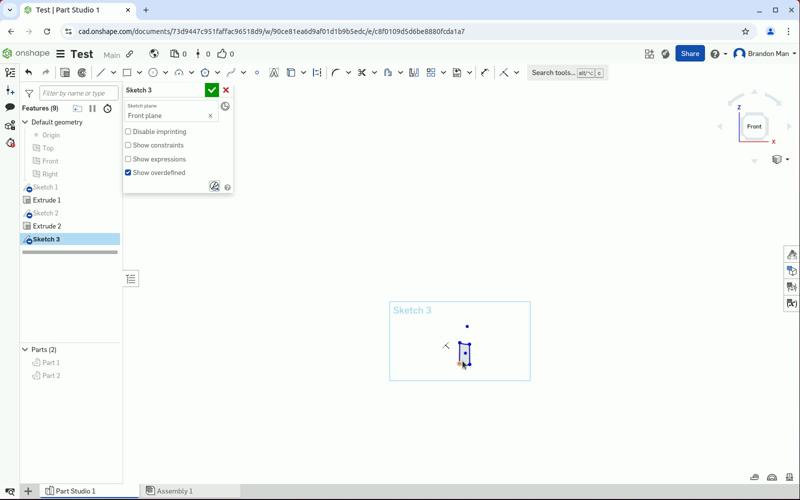
scroll(6)
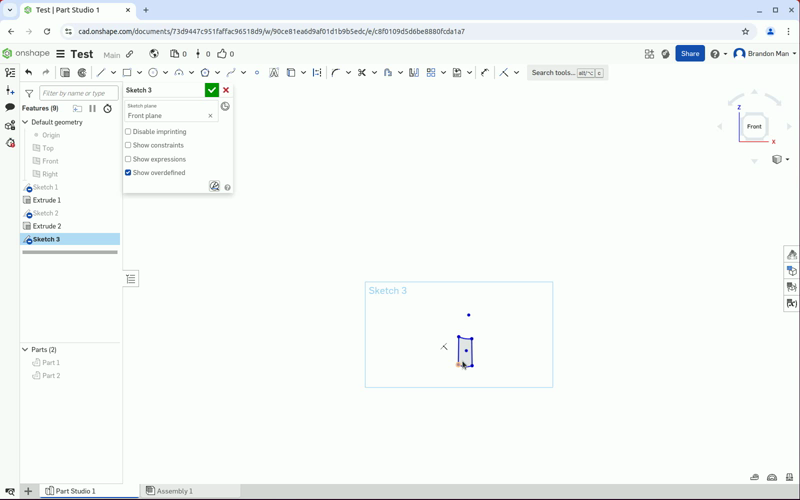
scroll(6)
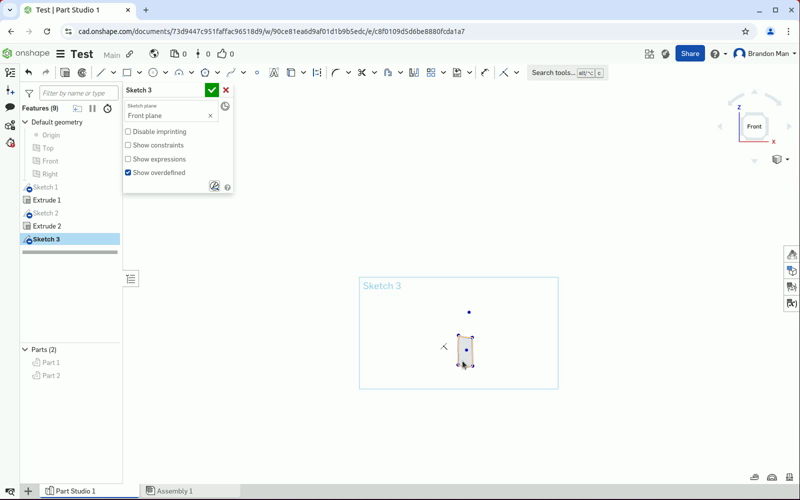
scroll(6)
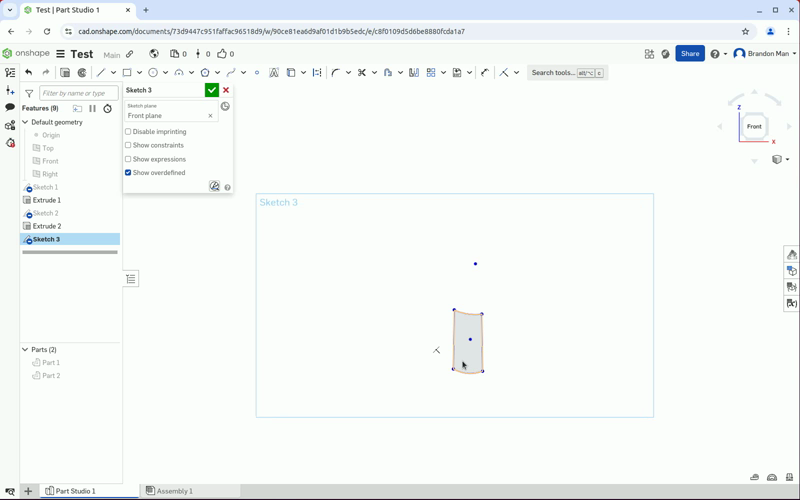
scroll(6)
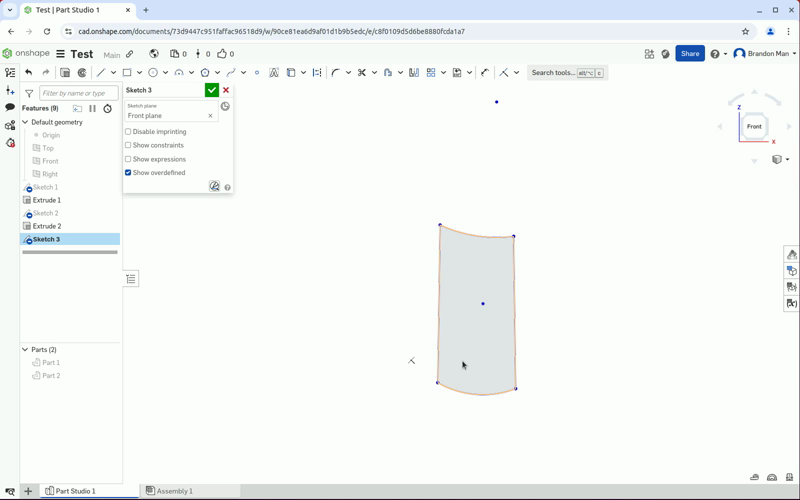
click(462, 360)
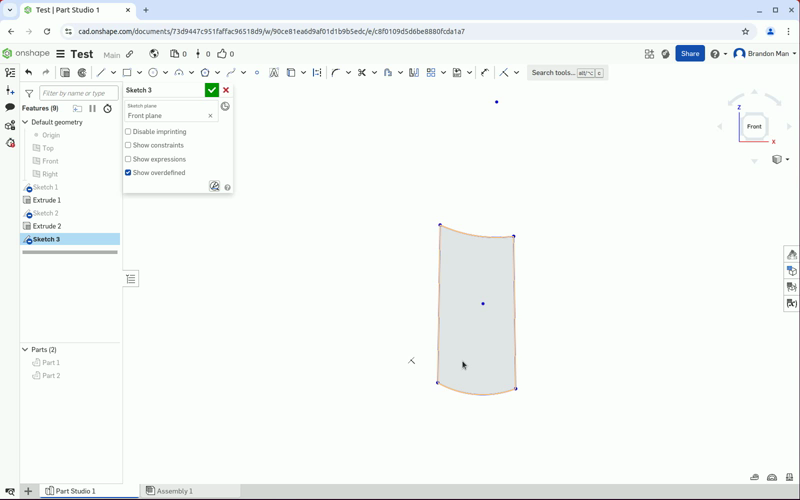
scroll(-6)
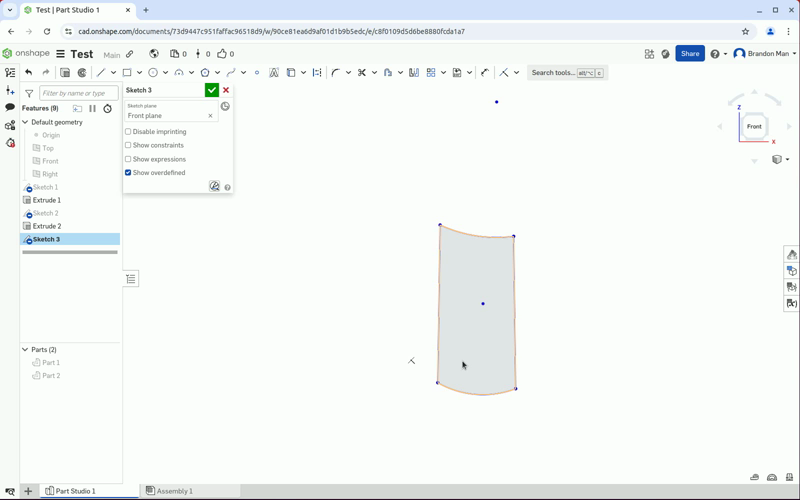
scroll(-6)
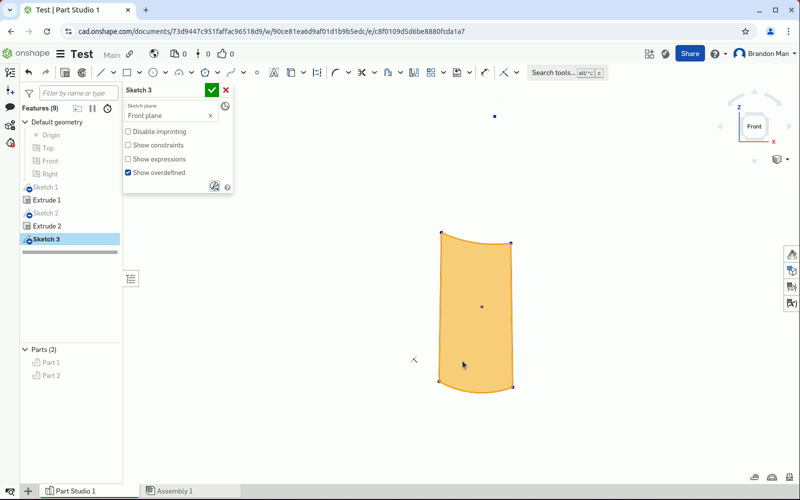
scroll(-6)
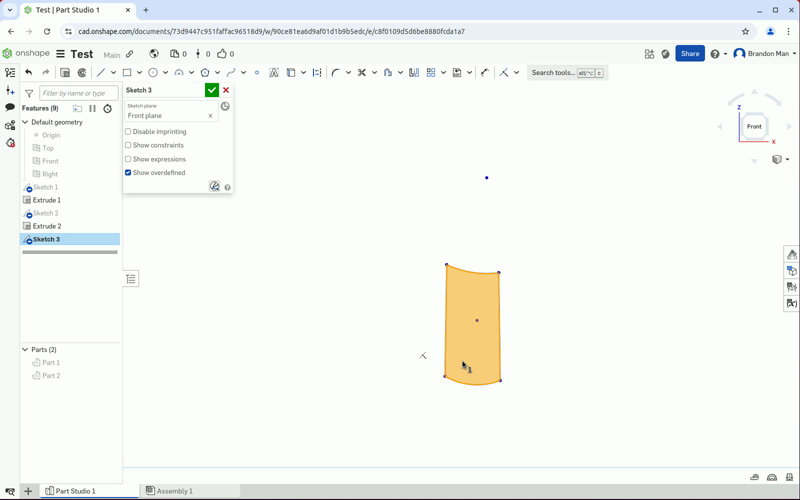
scroll(-6)
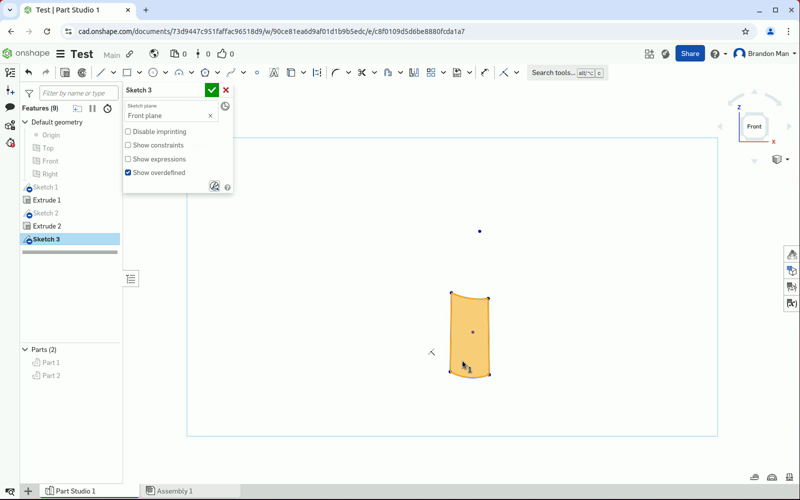
scroll(-6)
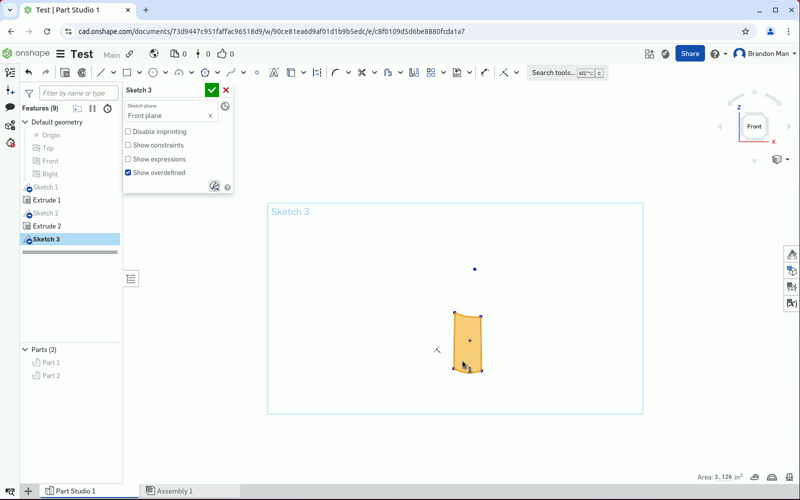
scroll(-6)
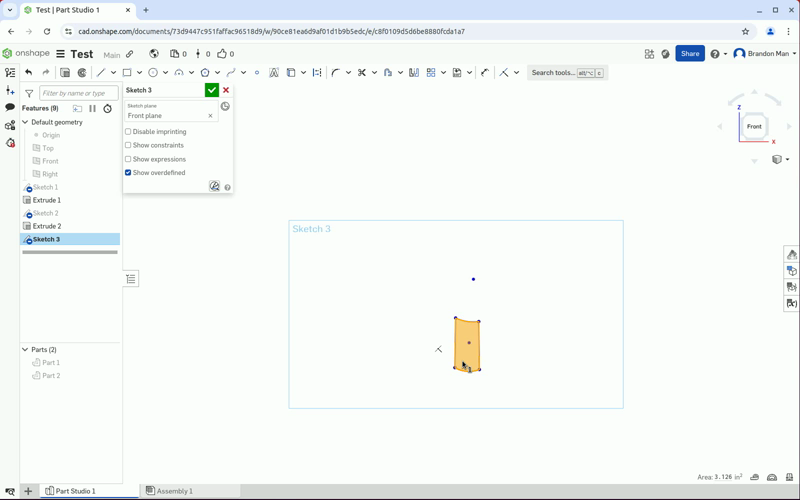
scroll(-6)
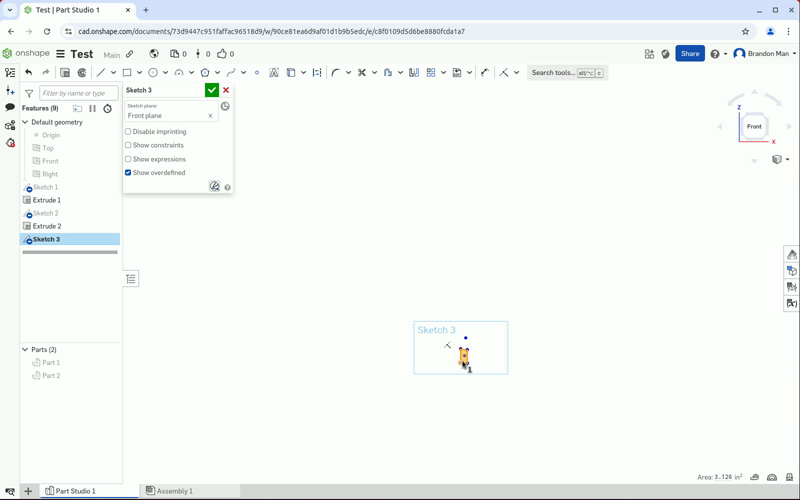
mouse_move(73, 352)
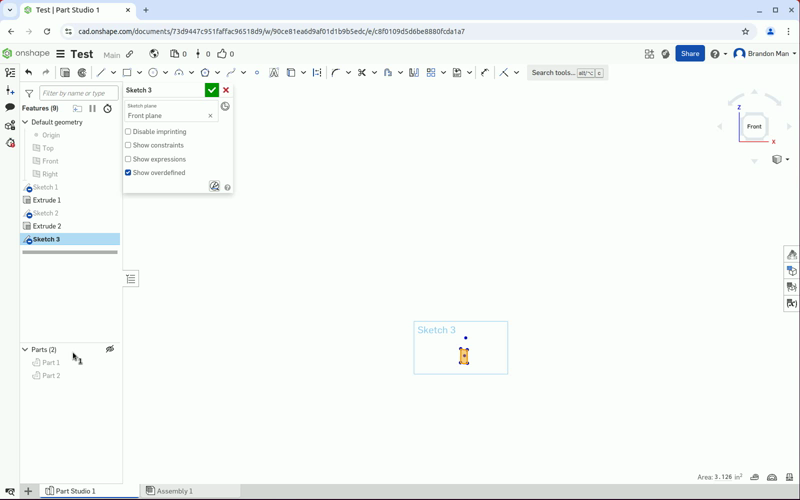
key(shift+y)
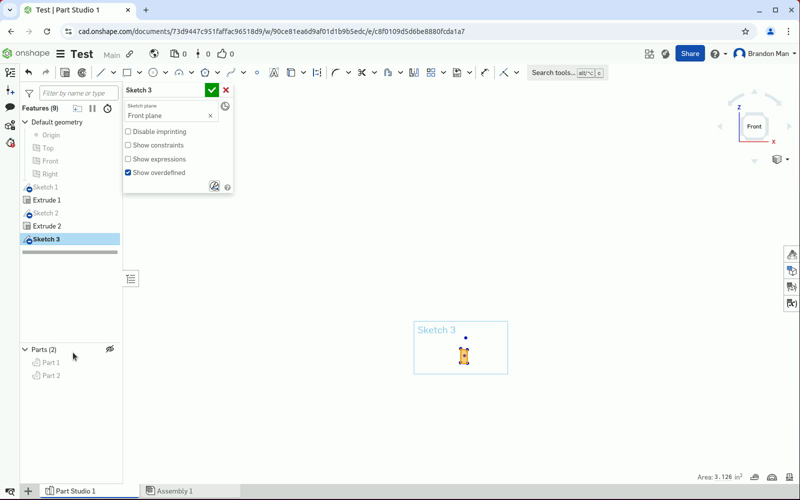
key(shift+e)
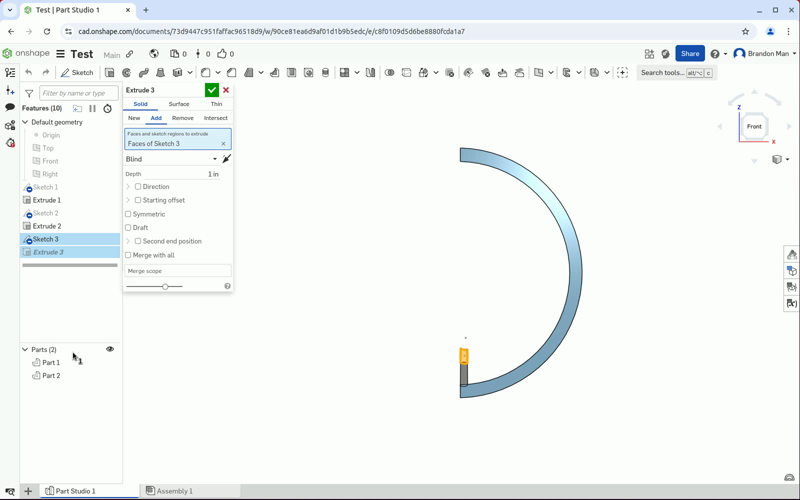
mouse_move(143, 106)
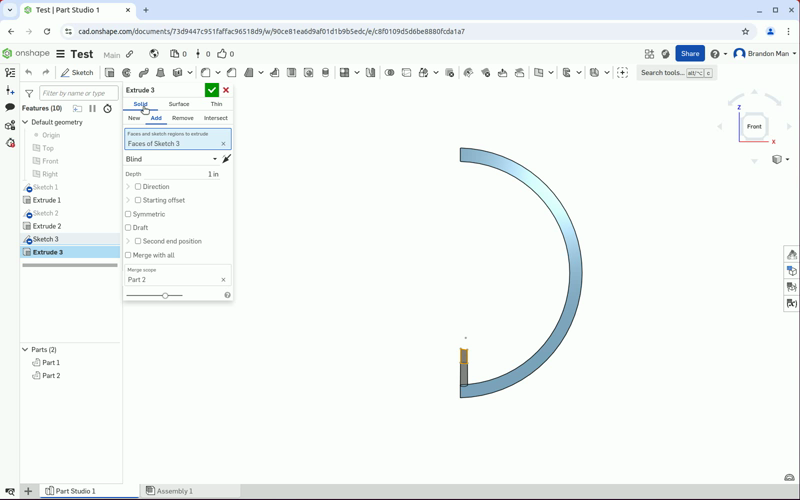
click(143, 106)
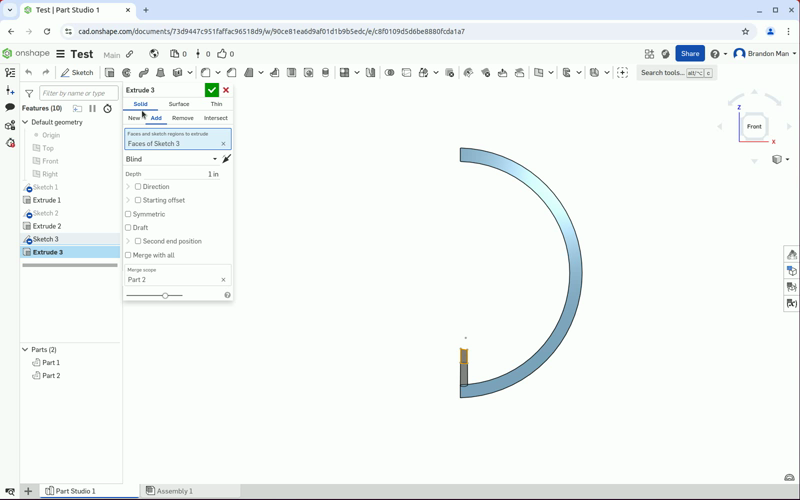
mouse_move(137, 120)
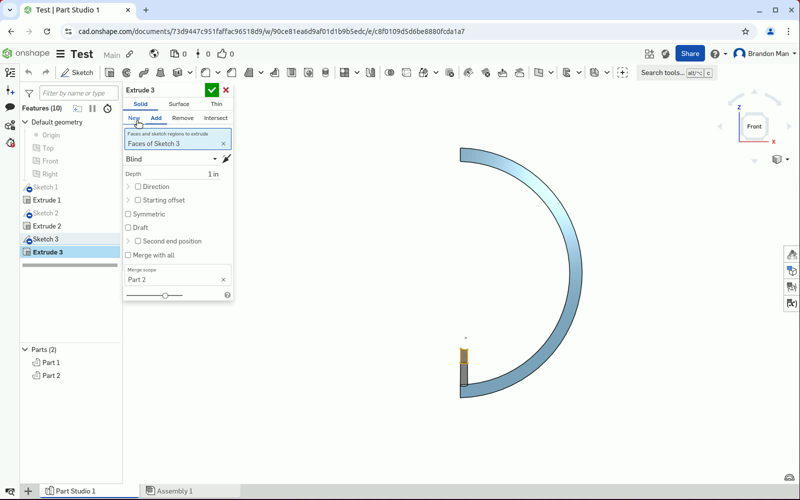
click(137, 120)
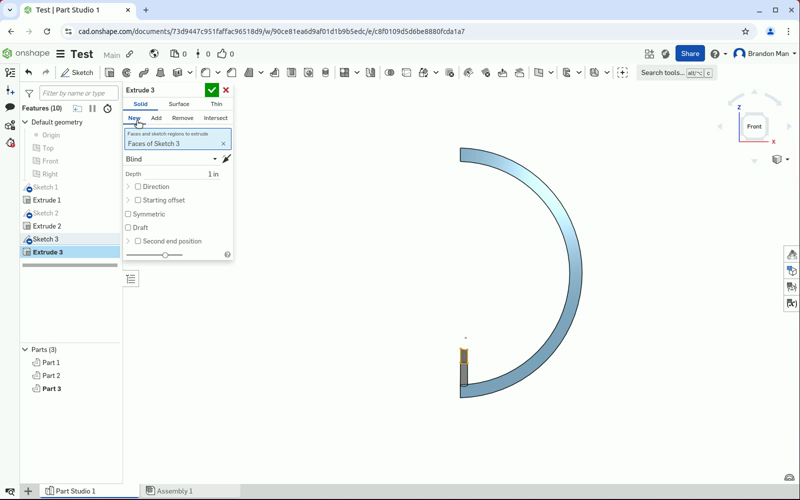
key(tab, 4)
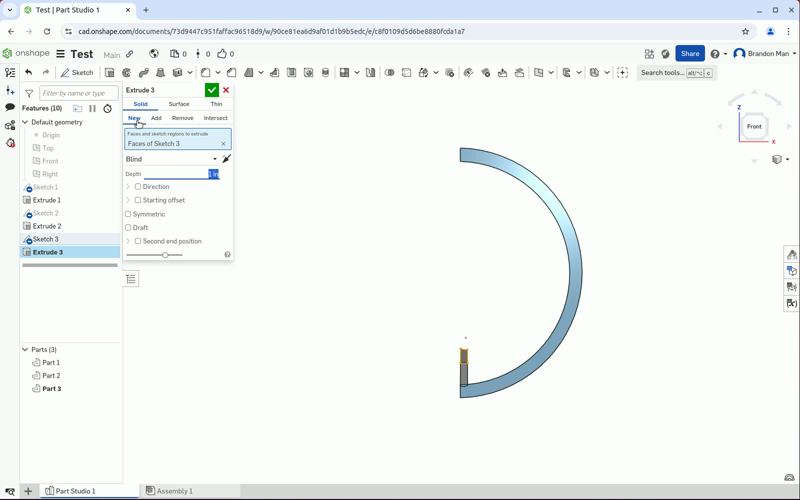
text(-0.241)
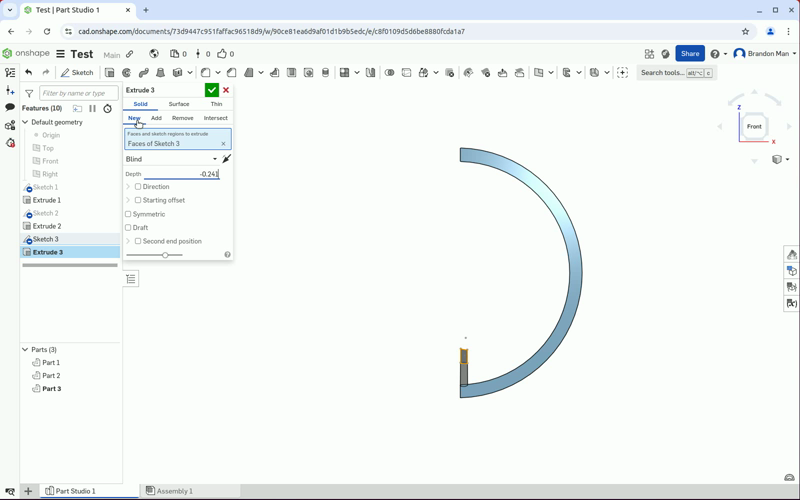
key(enter)
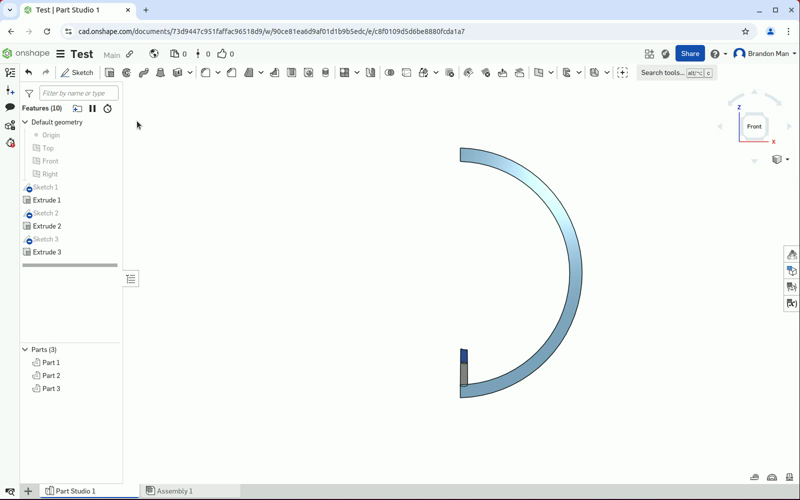
key(shift+h)
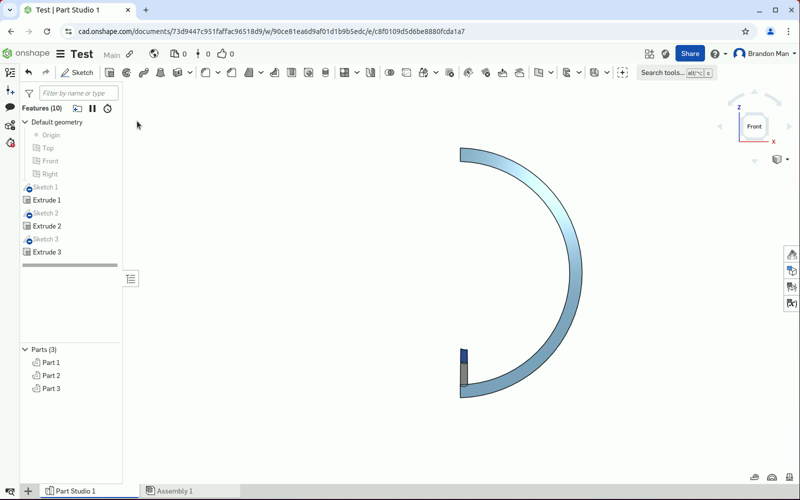
key(shift+h)
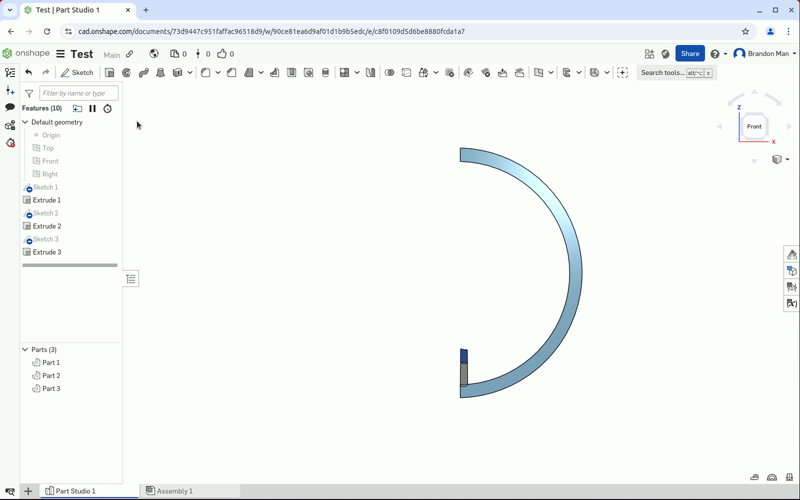
mouse_move(73, 189)
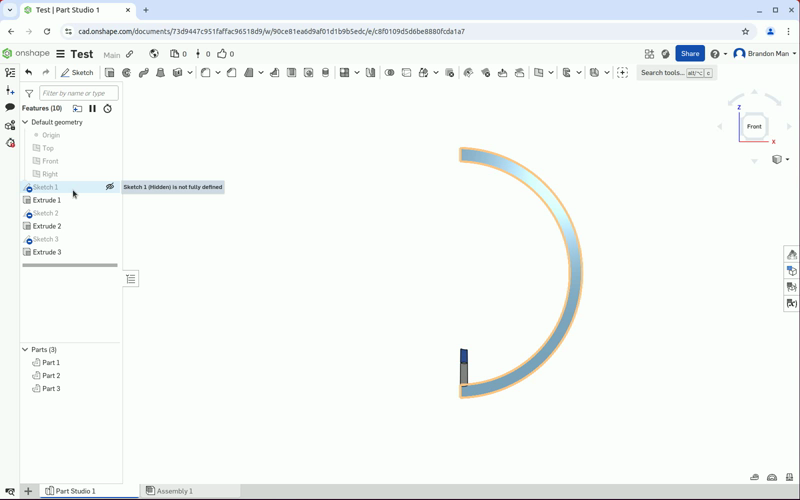
click(73, 189)
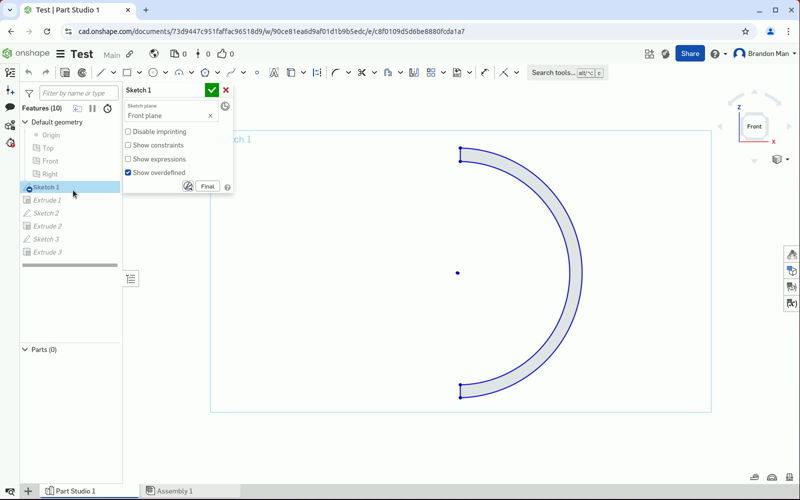
mouse_move(229, 92)
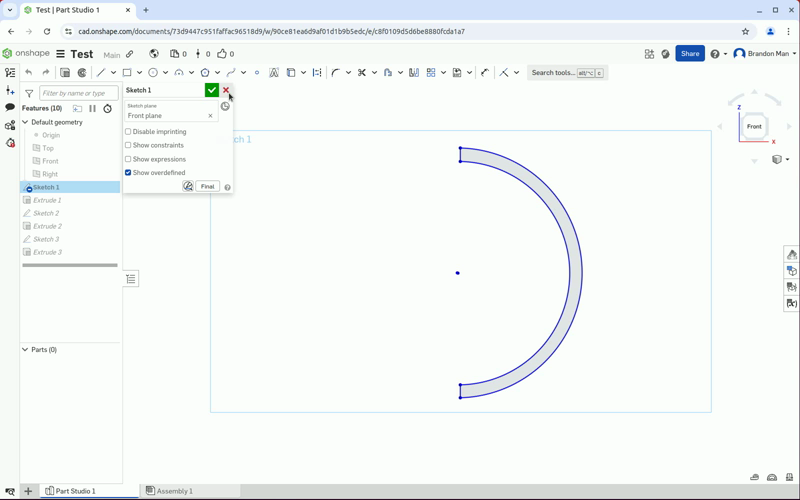
click(229, 92)
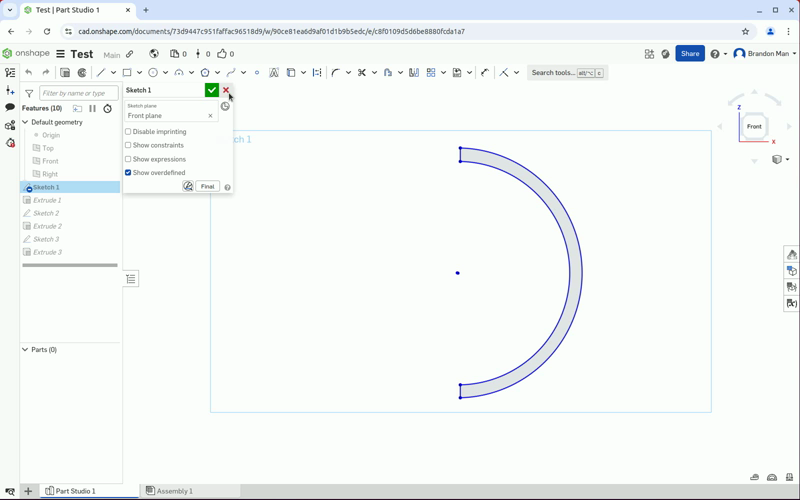
key(shift+s)
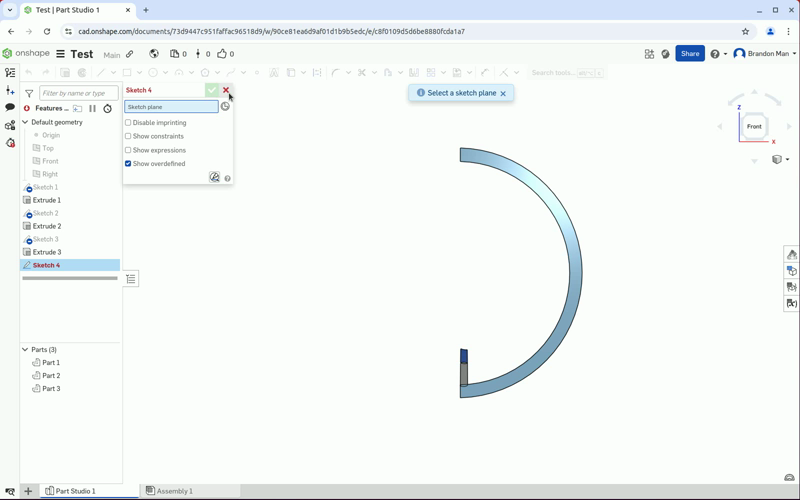
mouse_move(73, 163)
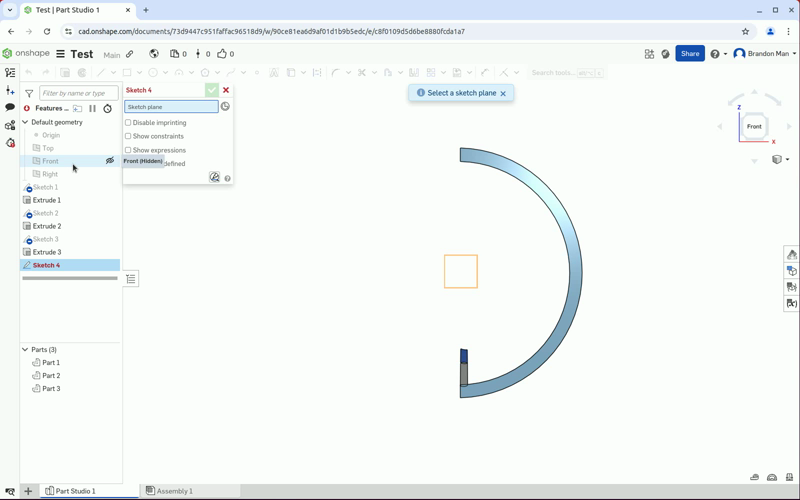
click(73, 163)
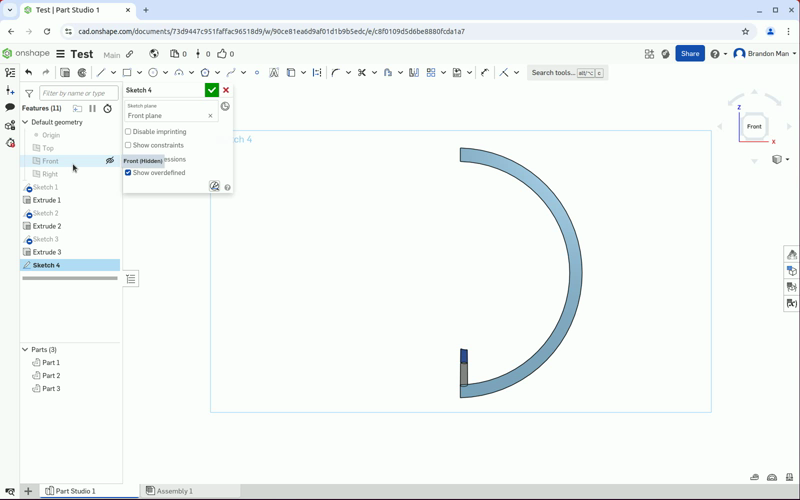
mouse_move(73, 352)
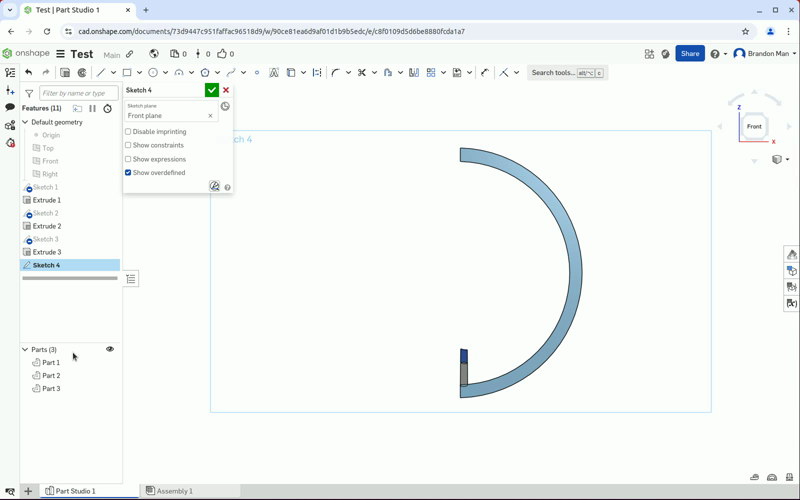
key(y)
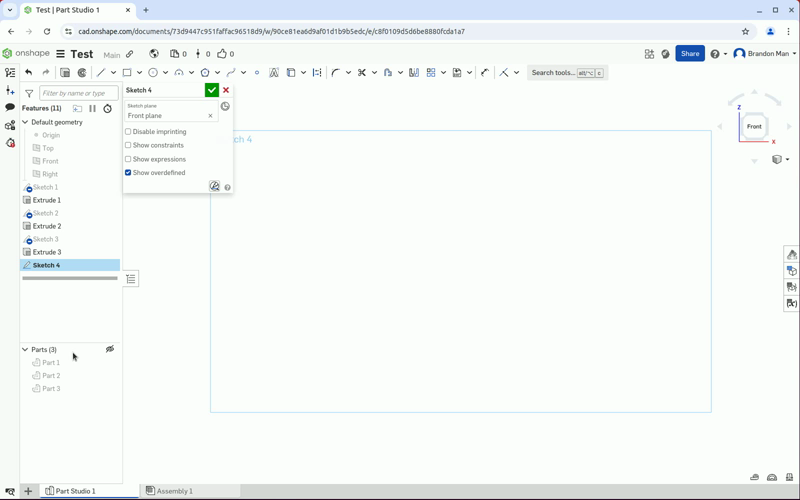
key(a)
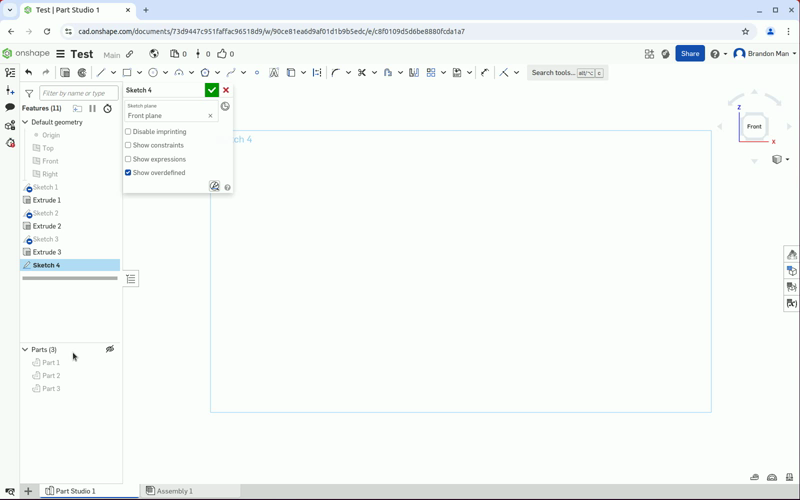
key_down(shift)
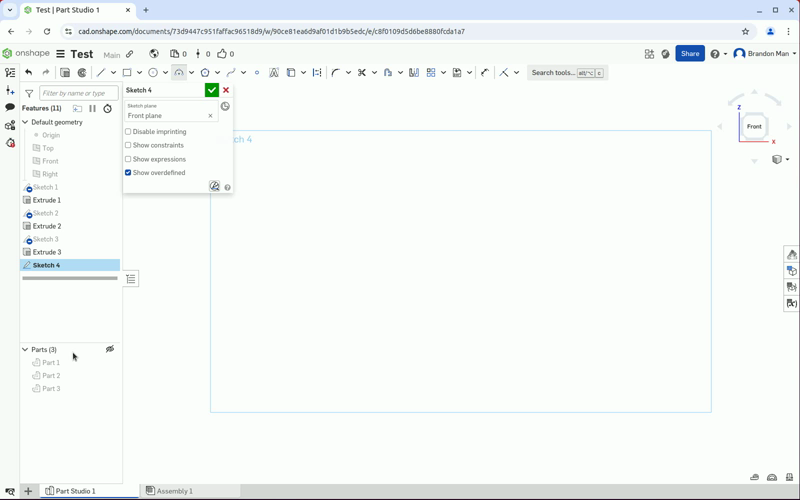
mouse_move(460, 349)
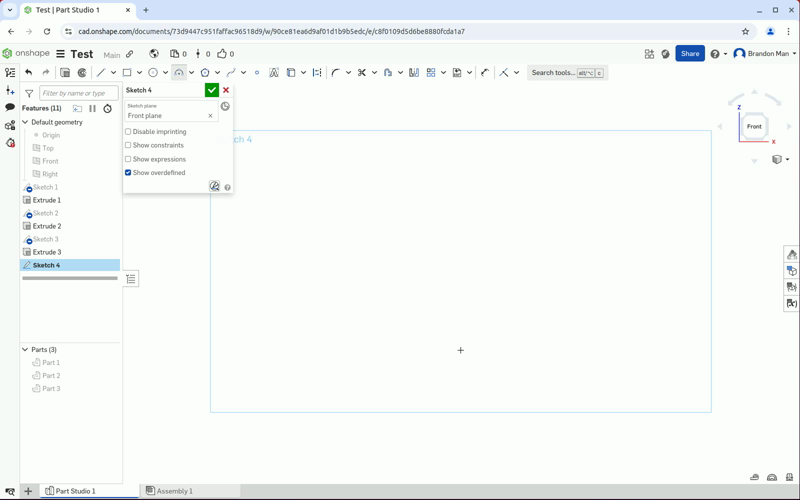
click(460, 349)
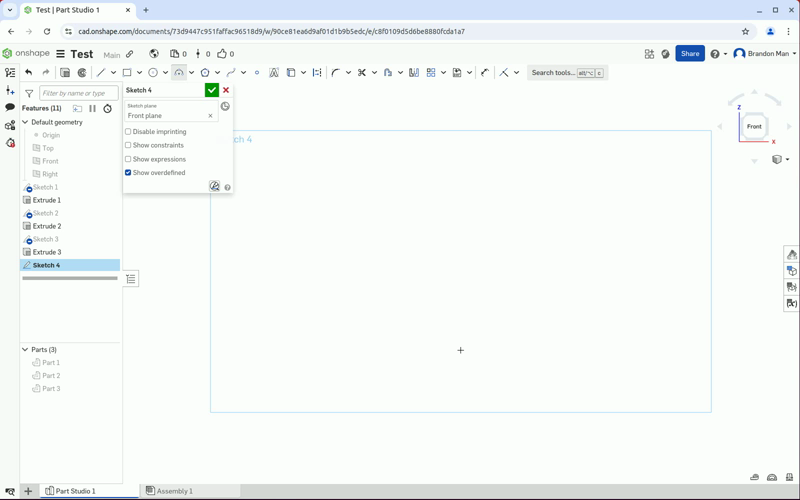
key_up(shift)
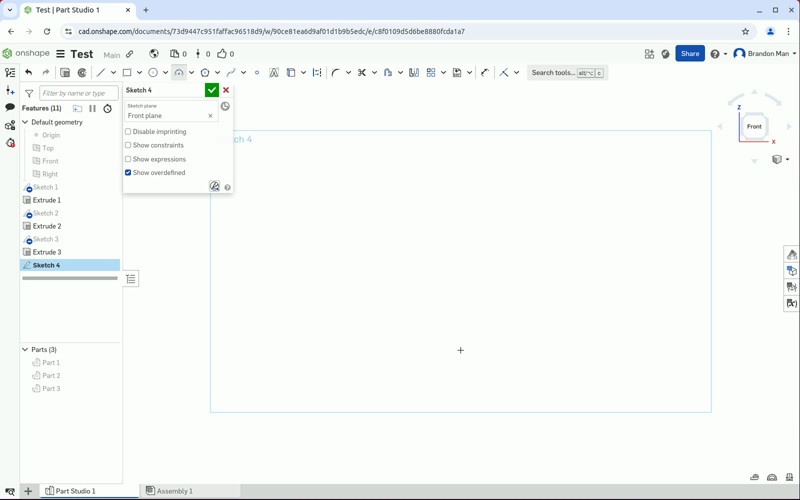
key_down(shift)
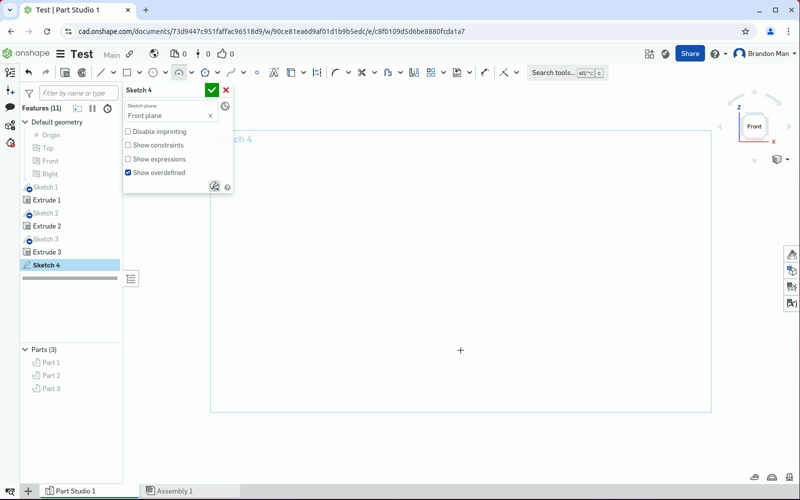
mouse_move(467, 351)
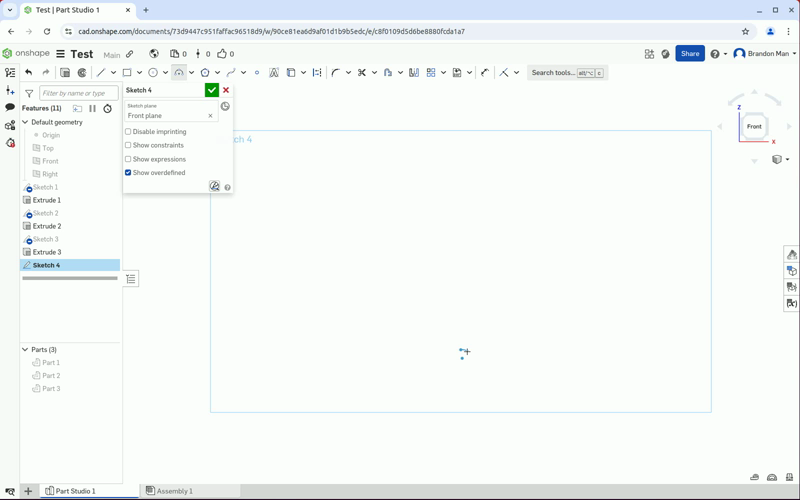
scroll(6)
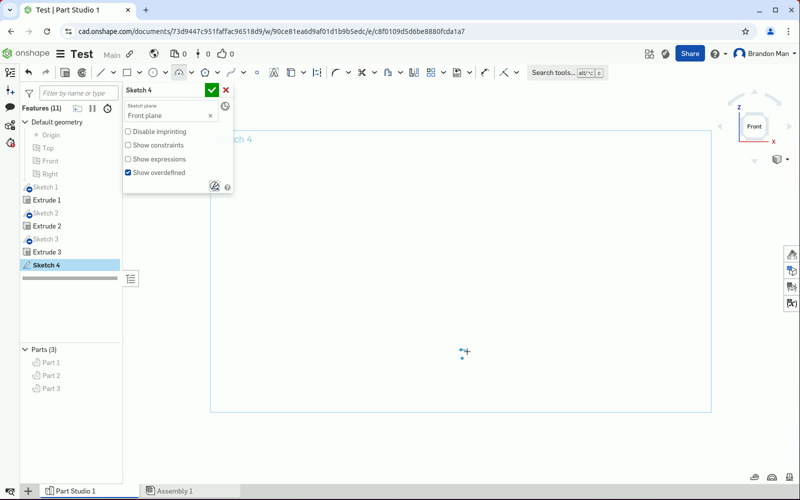
scroll(6)
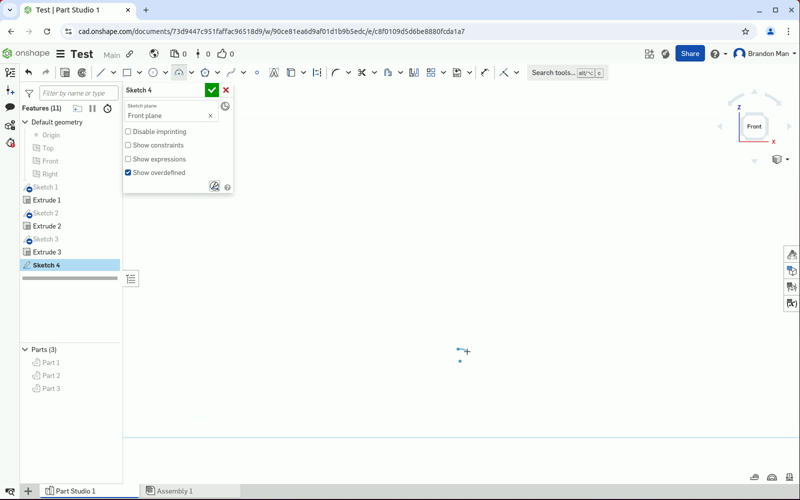
scroll(6)
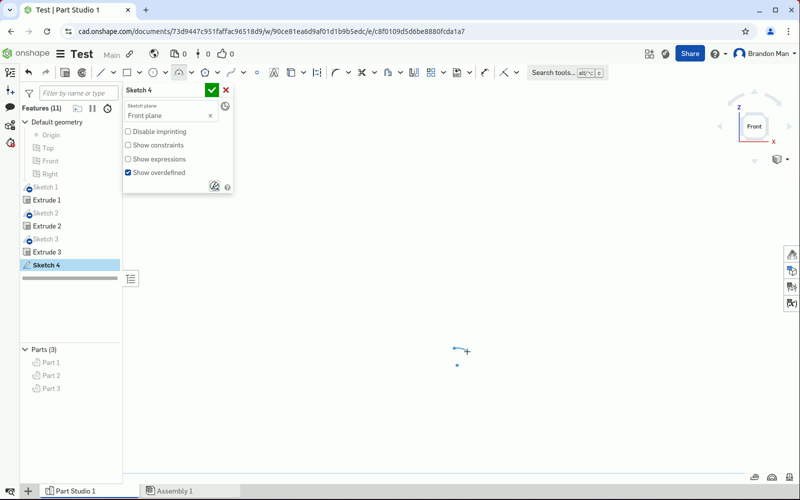
scroll(6)
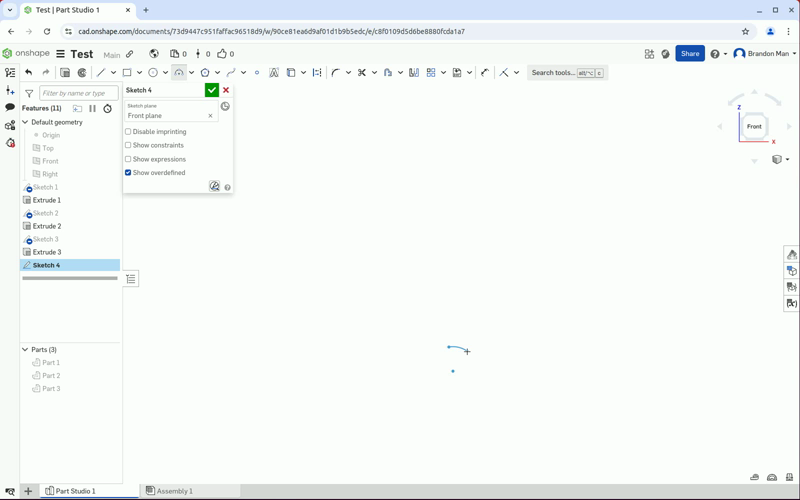
scroll(6)
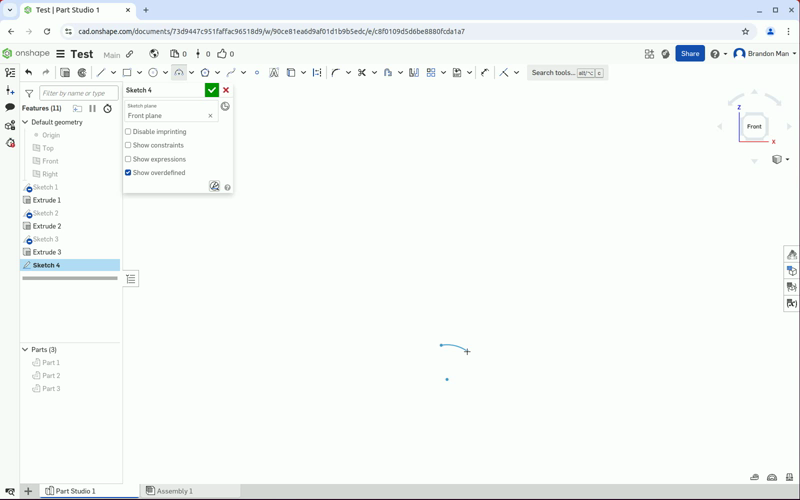
scroll(6)
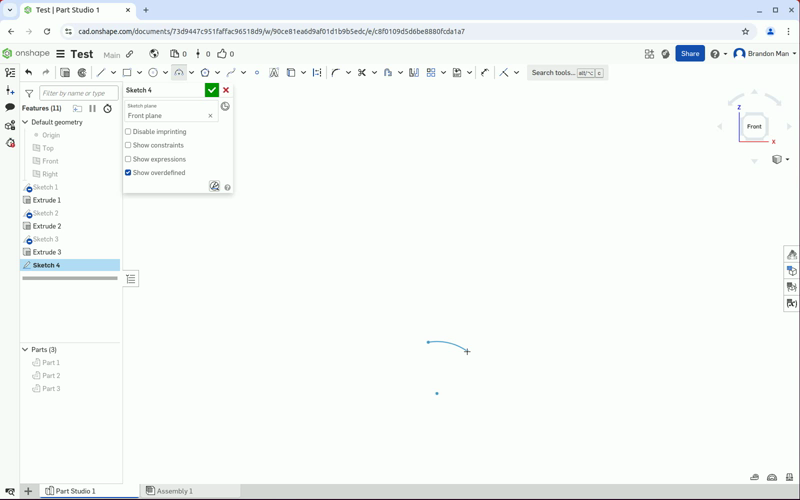
scroll(6)
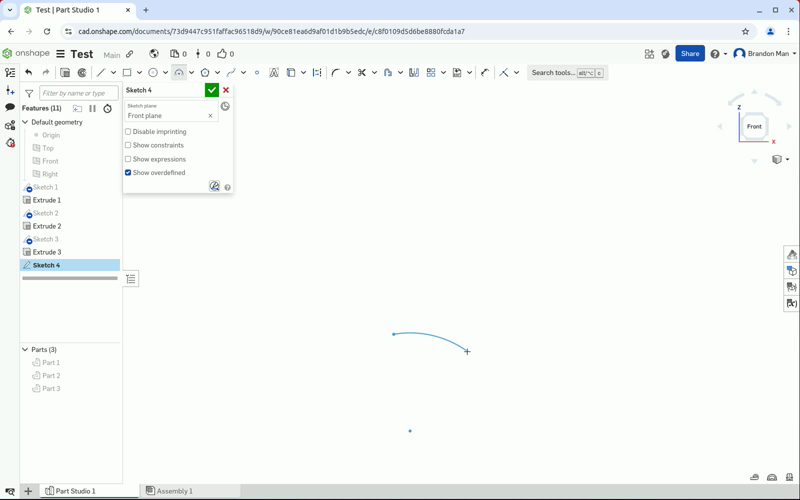
click(467, 351)
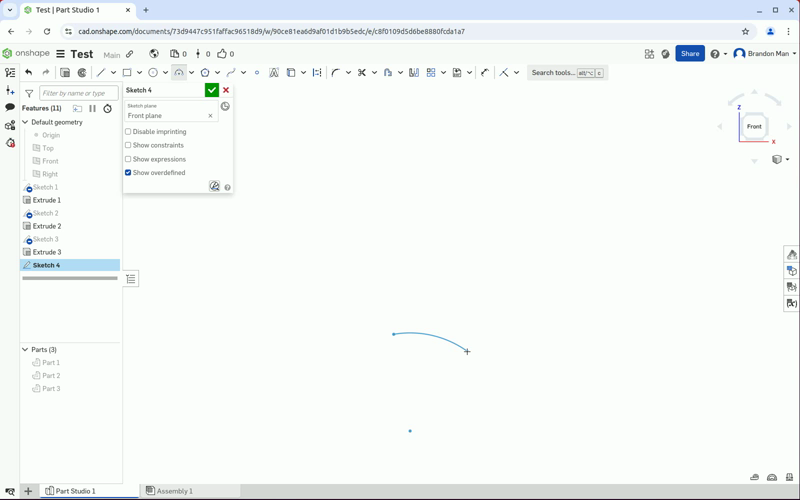
scroll(-6)
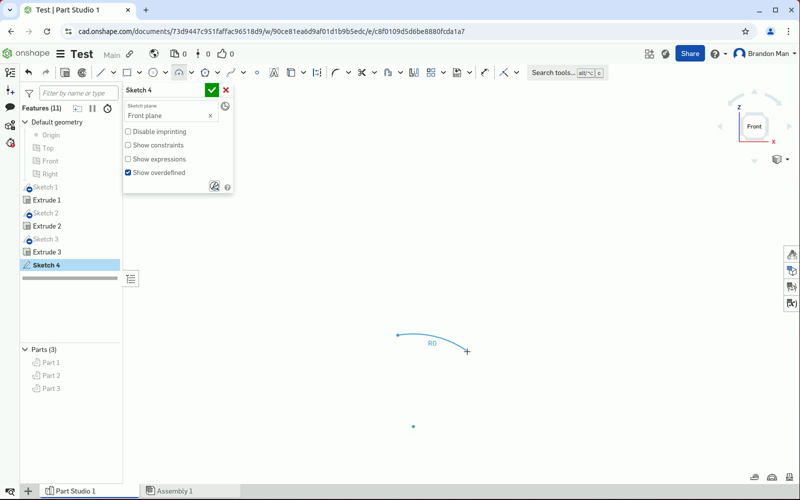
scroll(-6)
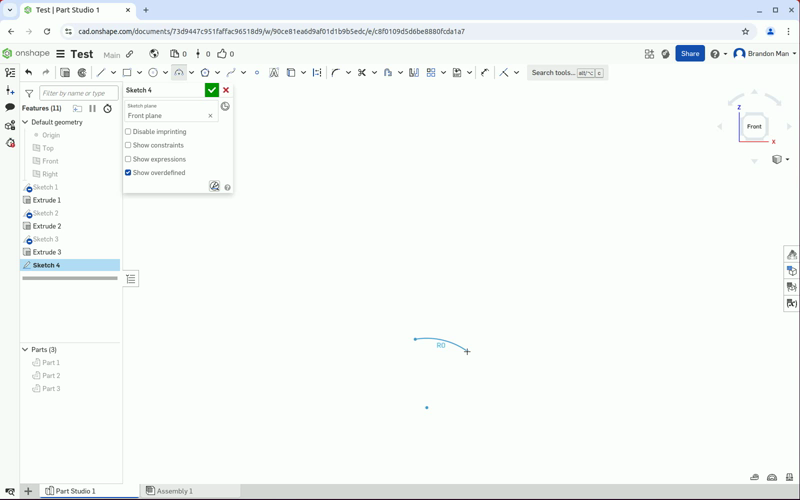
scroll(-6)
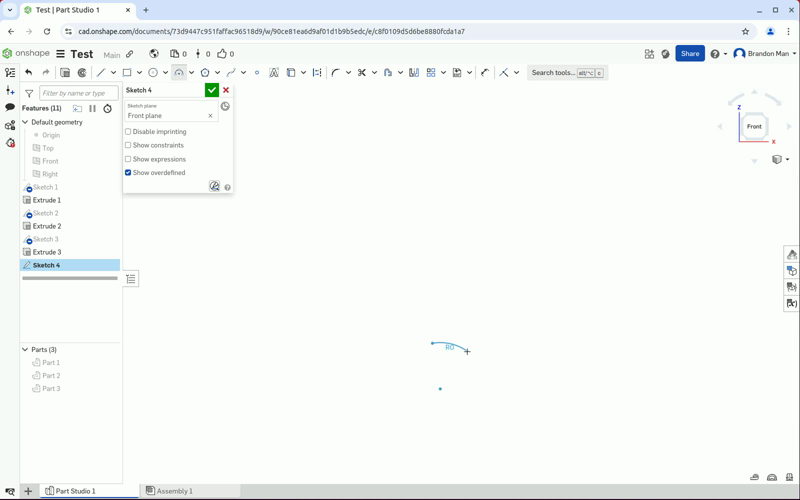
scroll(-6)
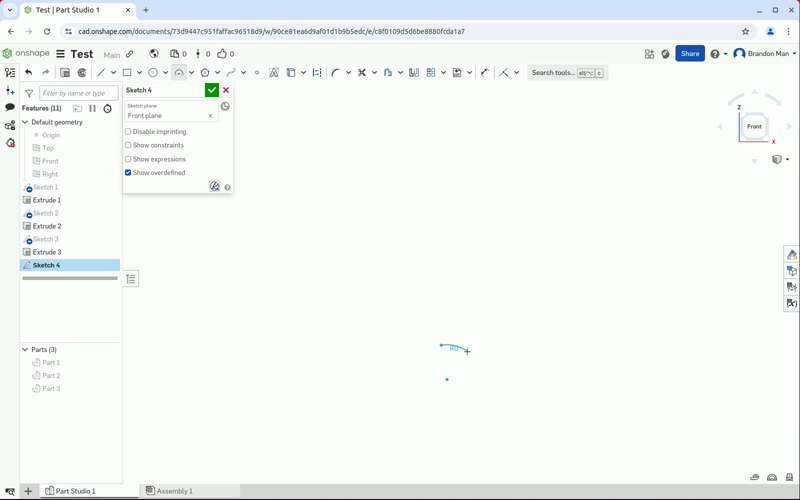
scroll(-6)
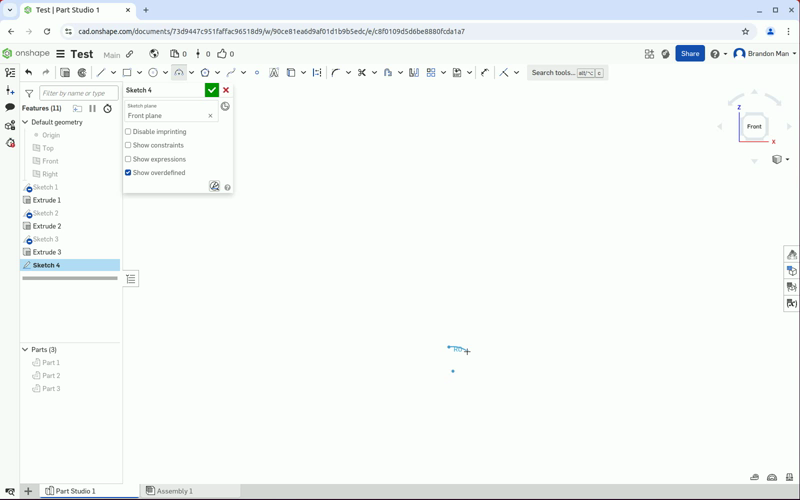
scroll(-6)
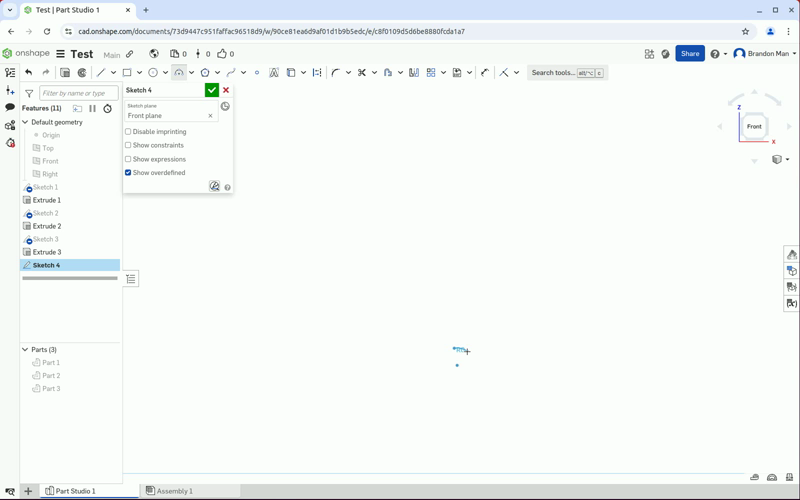
scroll(-6)
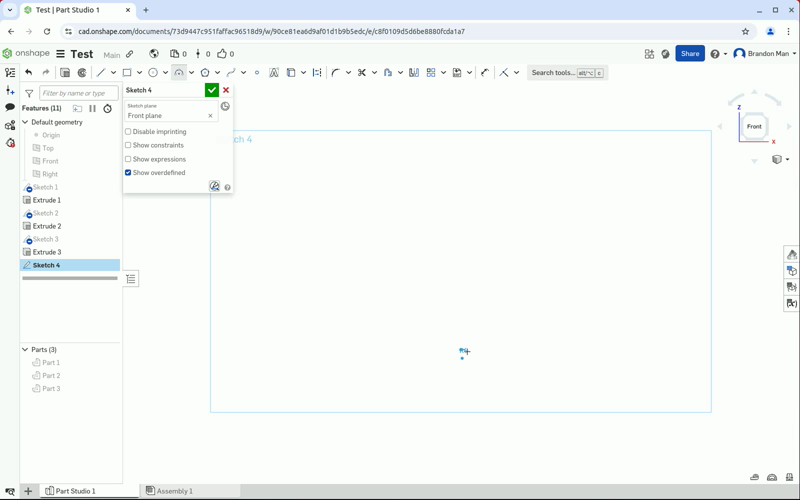
mouse_move(464, 349)
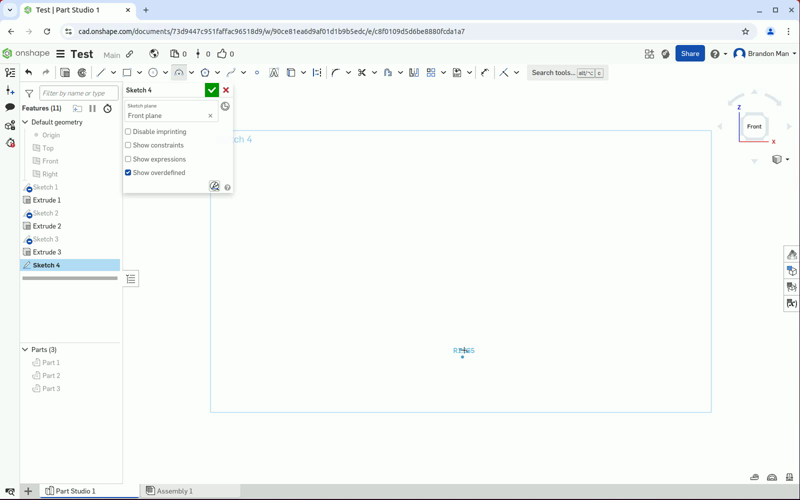
scroll(6)
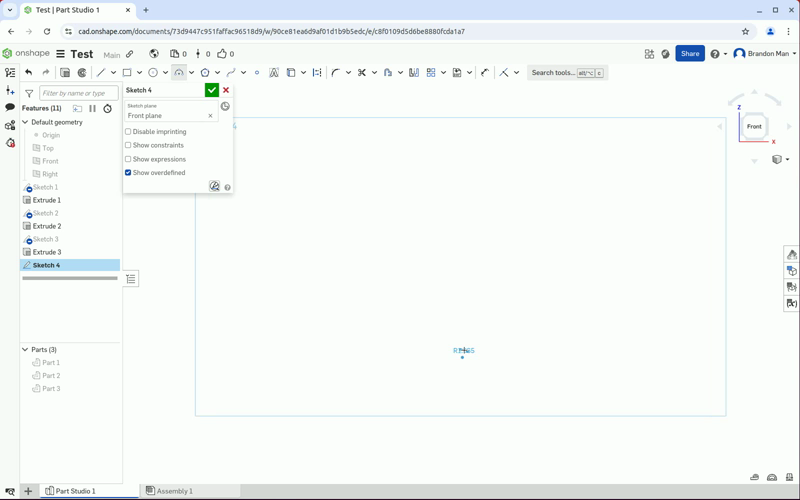
scroll(6)
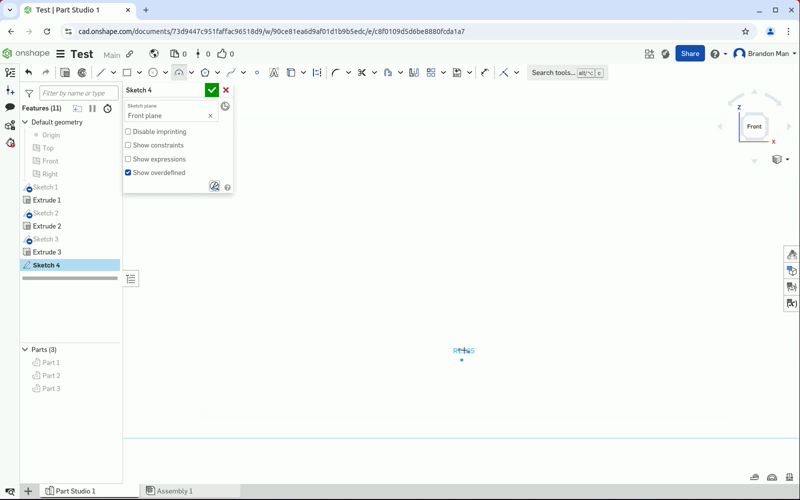
scroll(6)
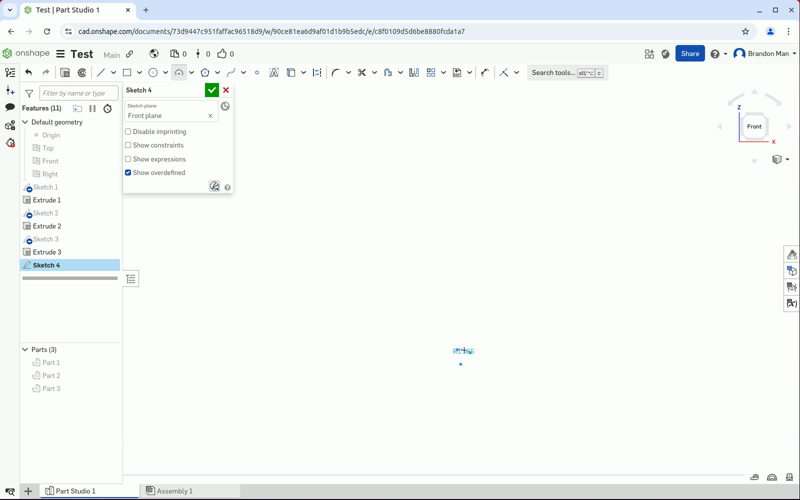
scroll(6)
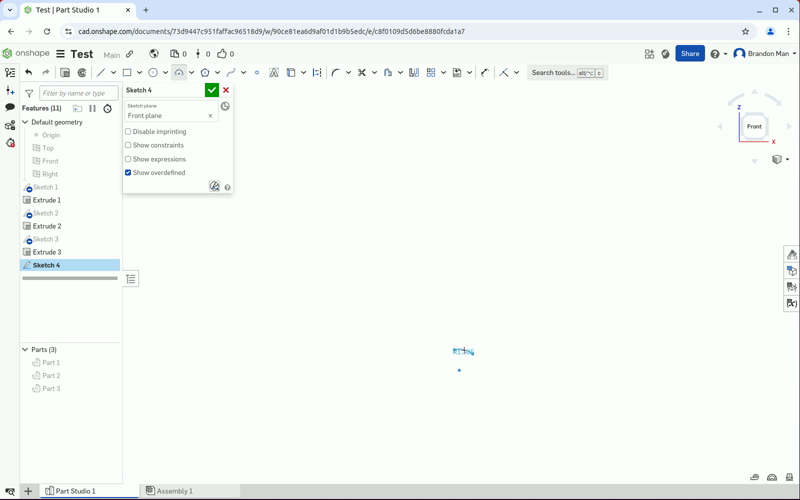
scroll(6)
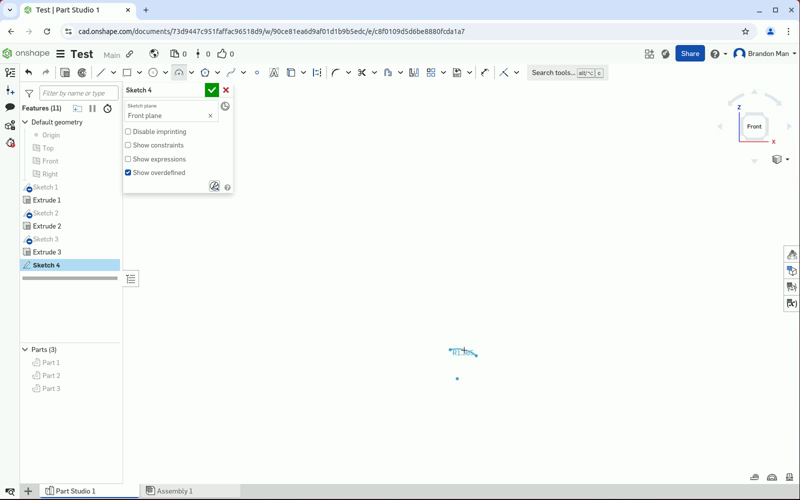
scroll(6)
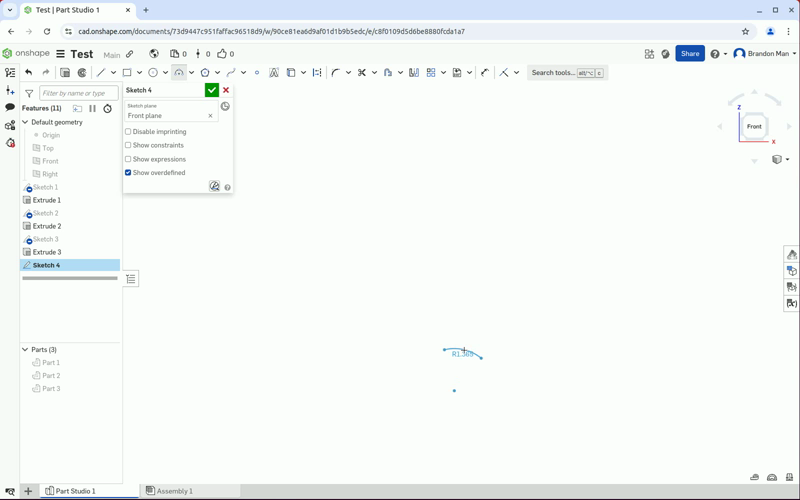
scroll(6)
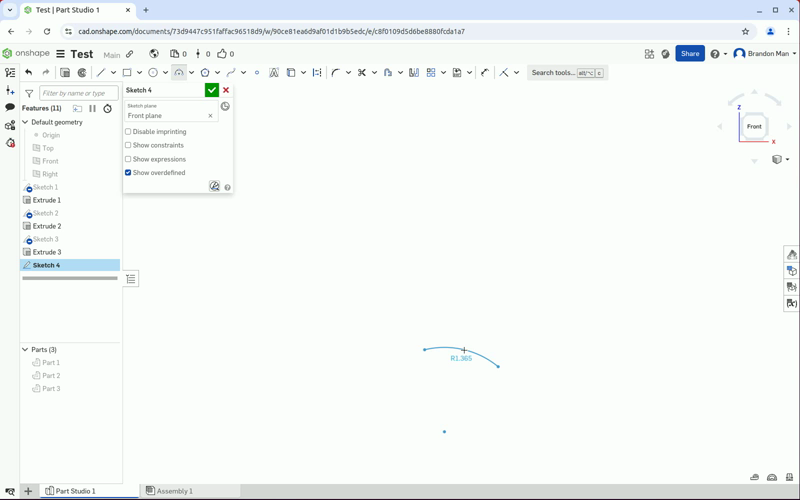
click(464, 349)
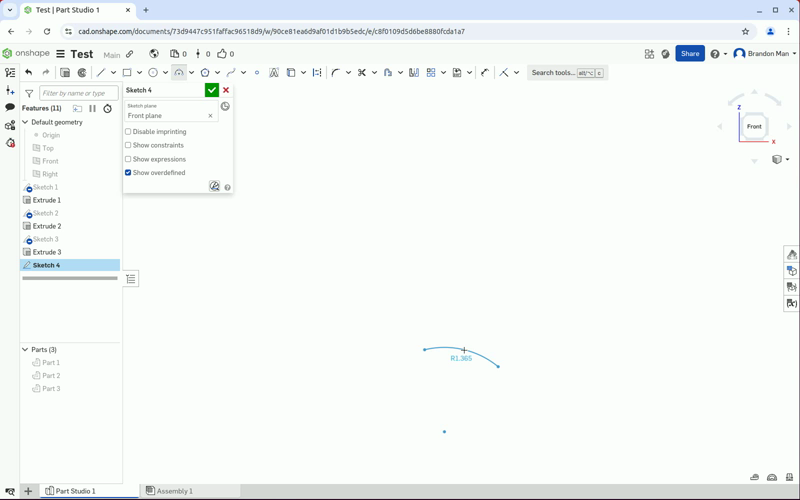
scroll(-6)
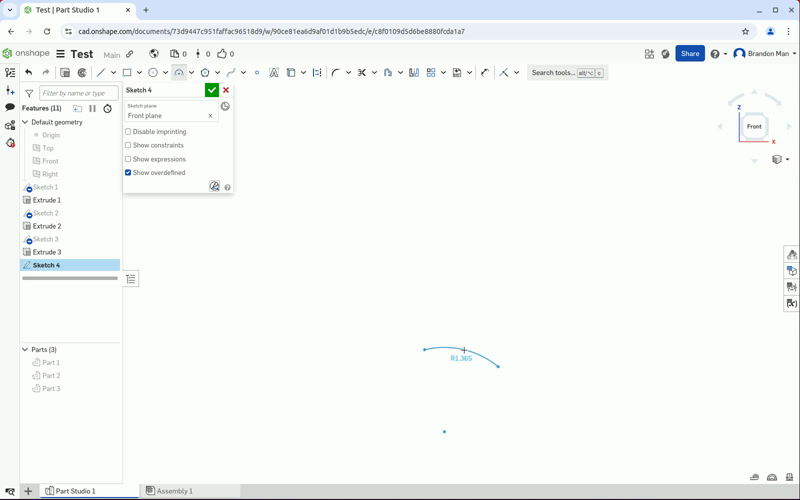
scroll(-6)
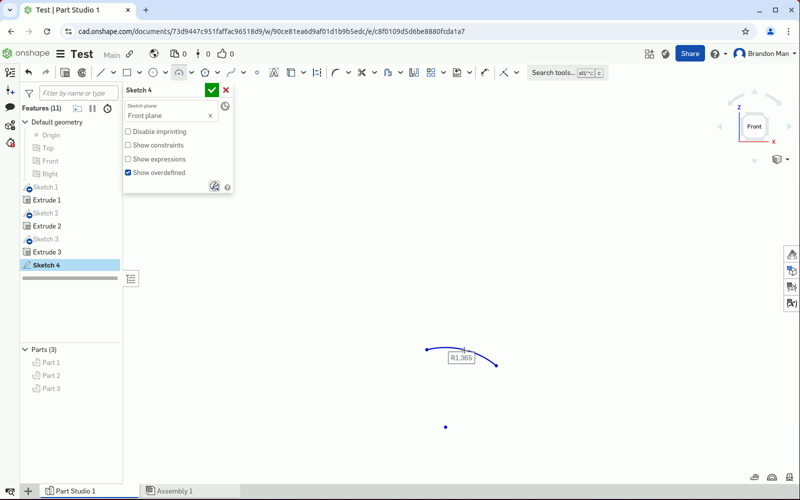
scroll(-6)
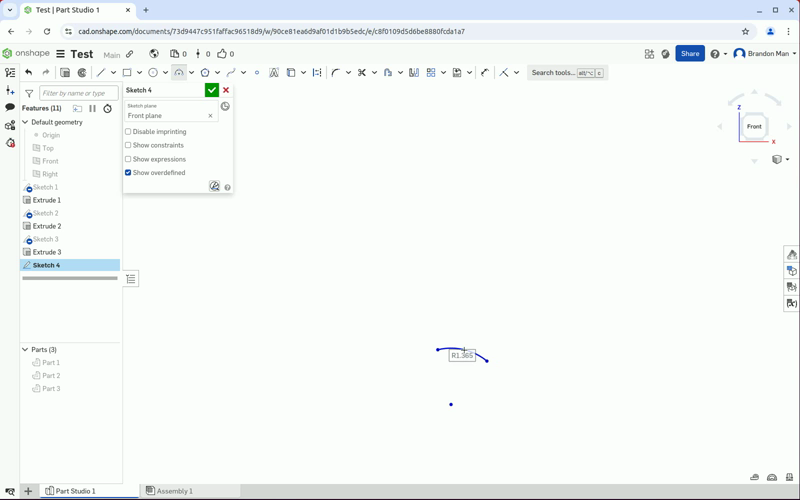
scroll(-6)
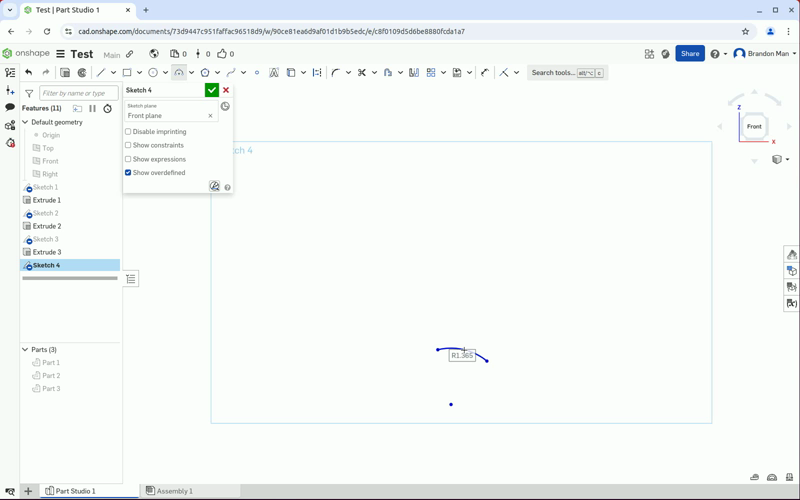
scroll(-6)
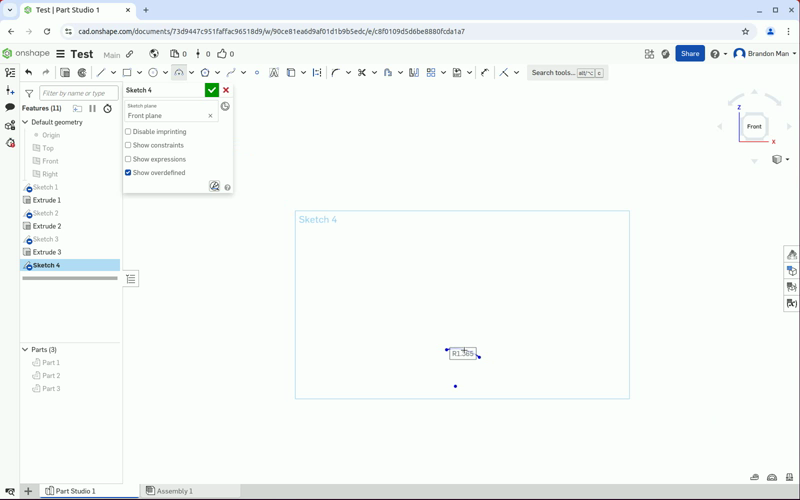
scroll(-6)
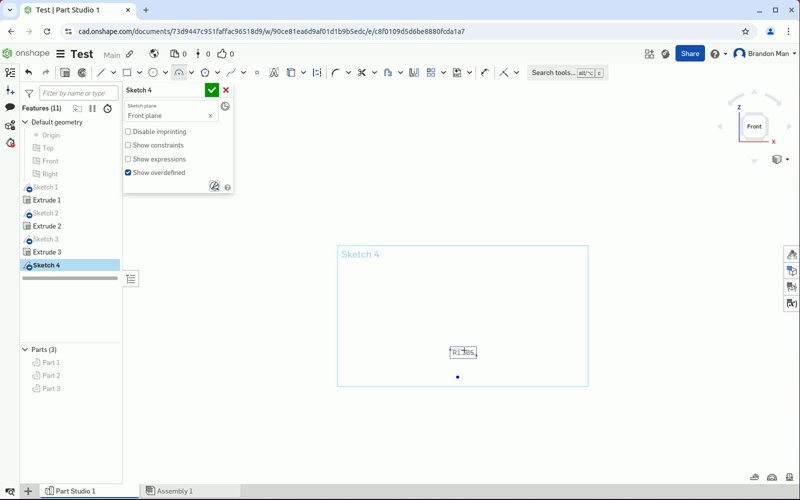
scroll(-6)
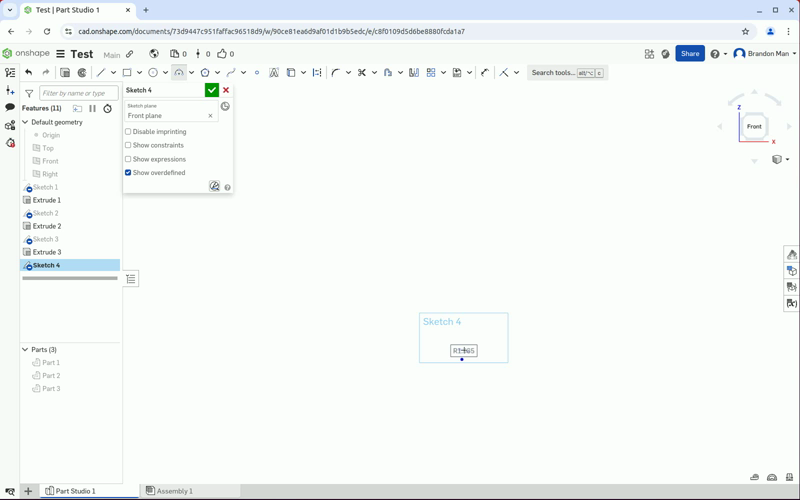
key_up(shift)
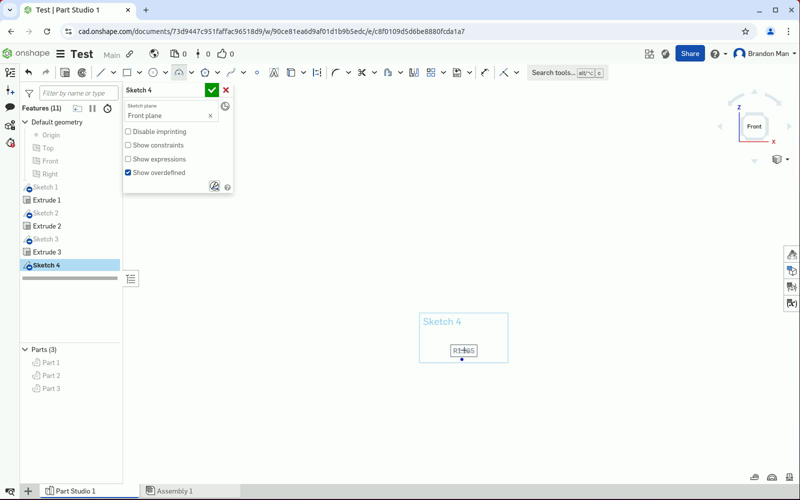
key(esc)
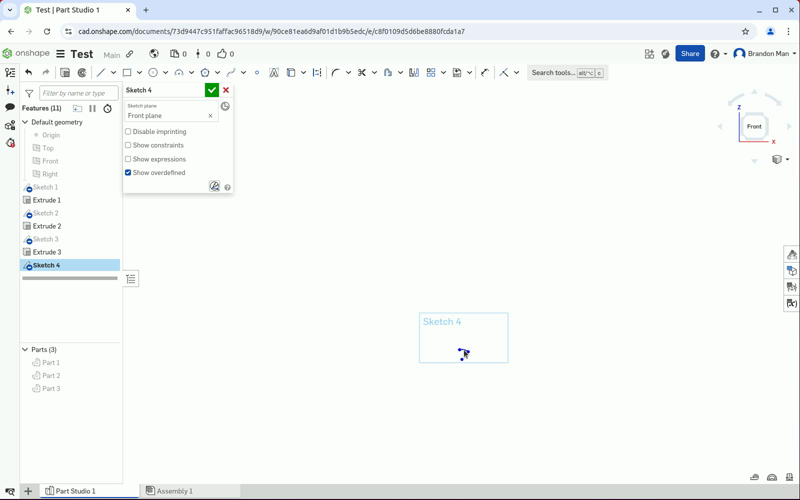
key(l)
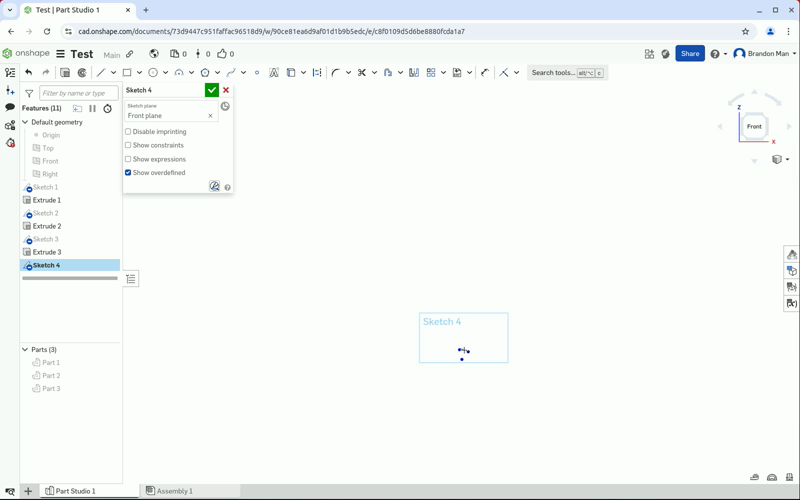
mouse_move(467, 351)
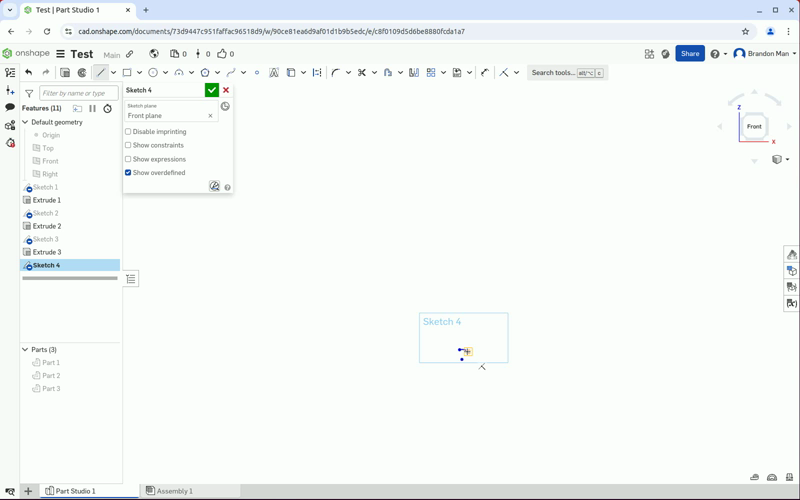
scroll(6)
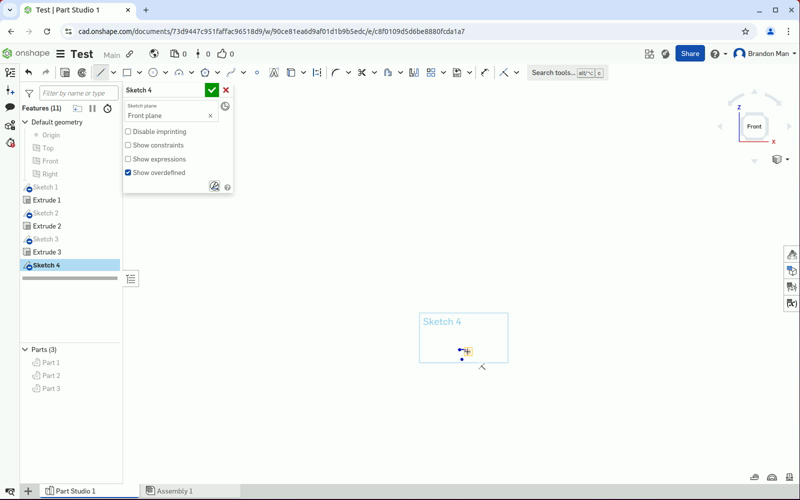
scroll(6)
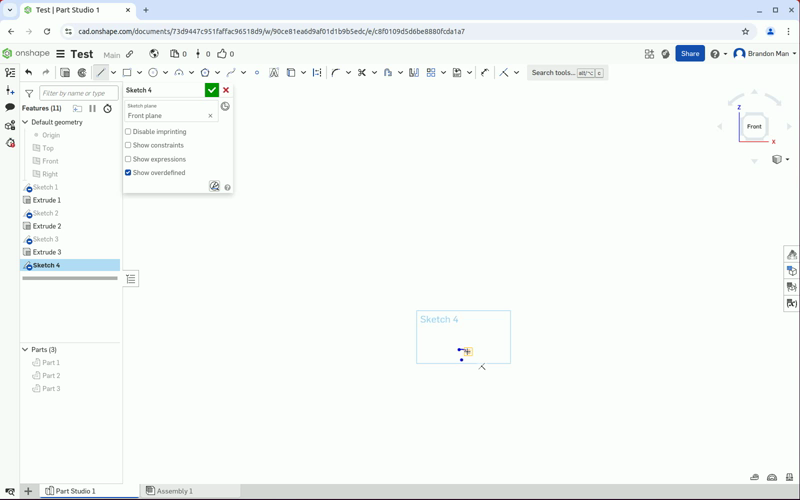
scroll(6)
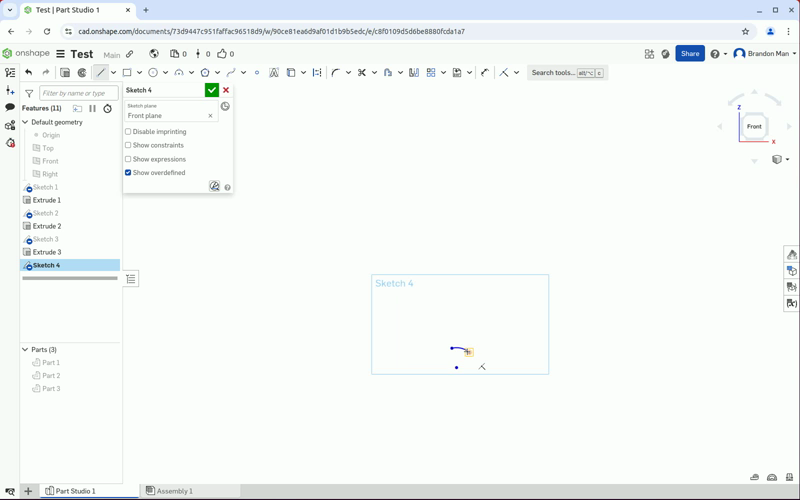
scroll(6)
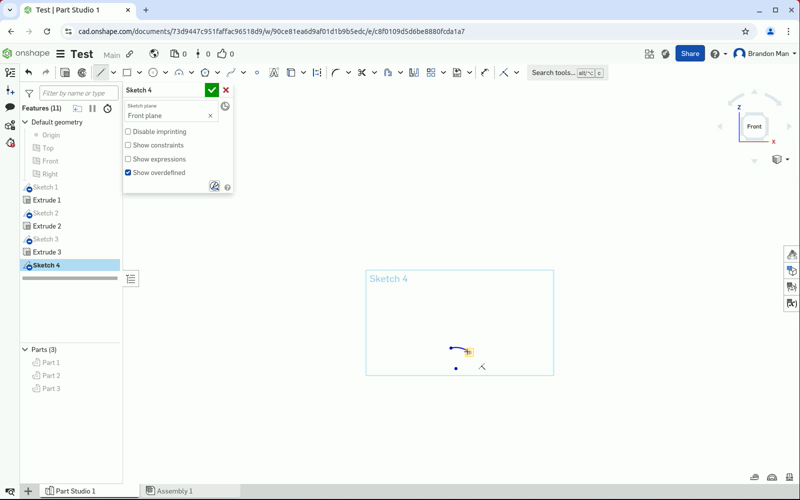
scroll(6)
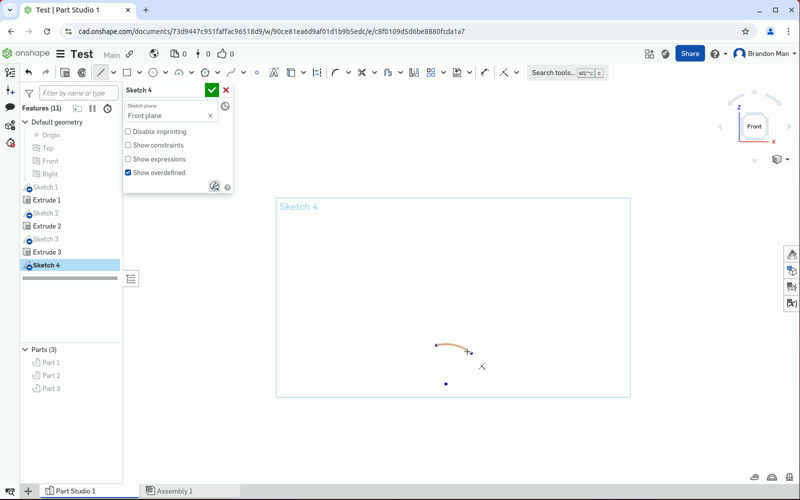
scroll(6)
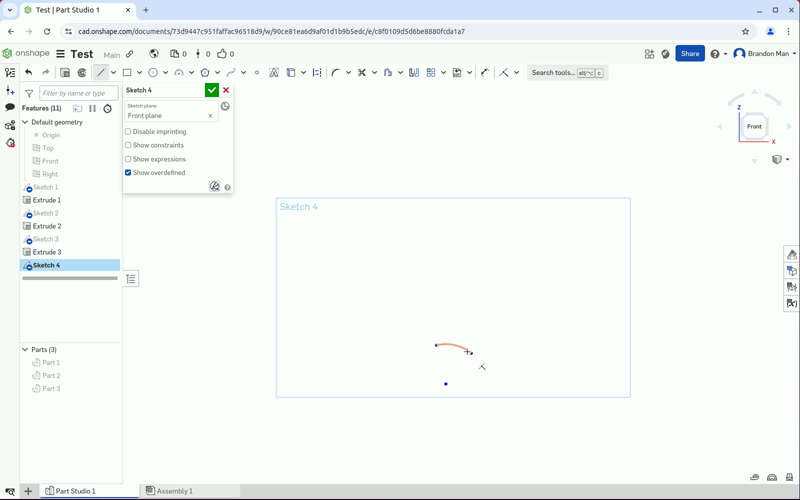
scroll(6)
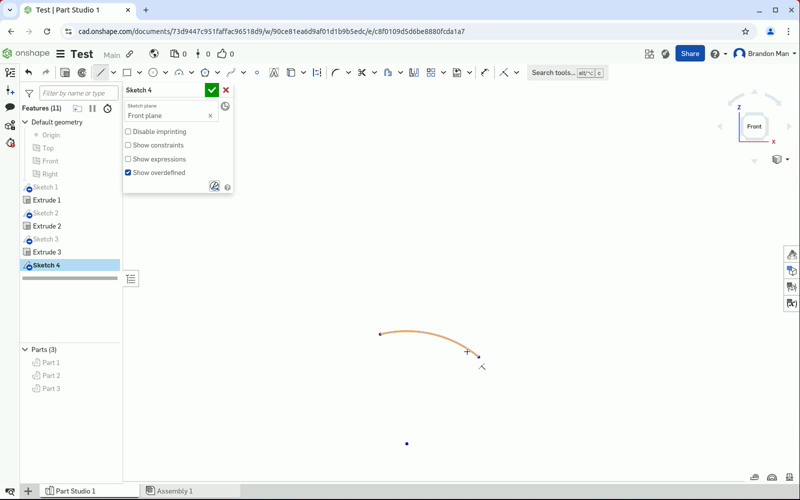
click(467, 351)
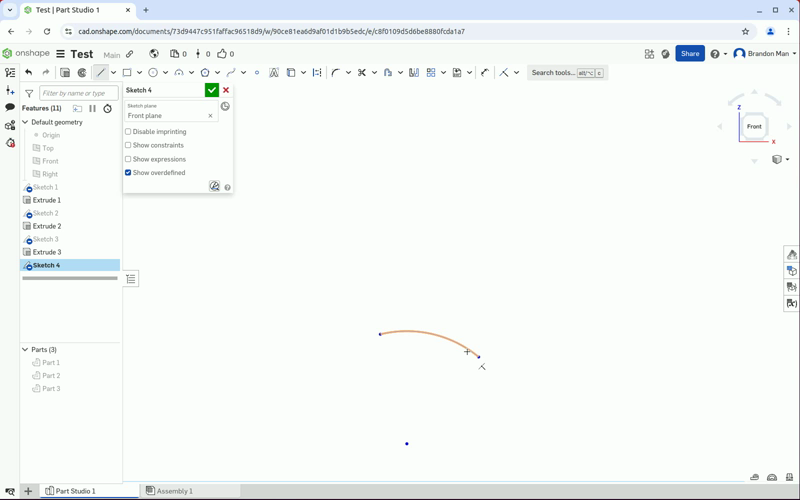
scroll(-6)
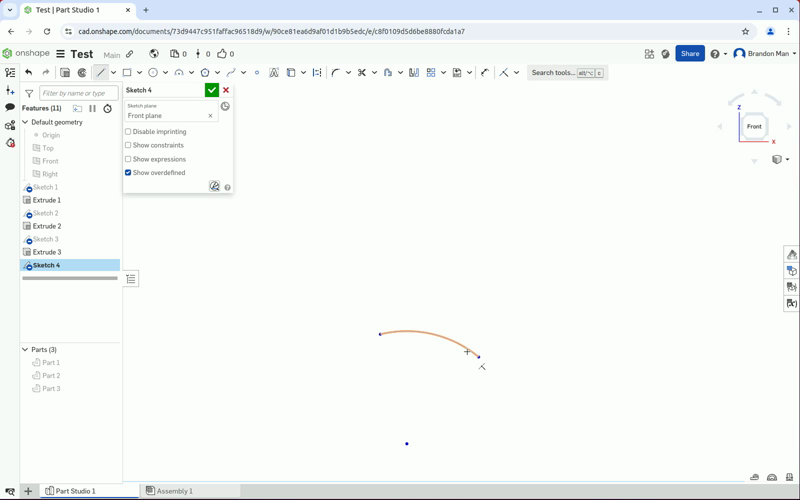
scroll(-6)
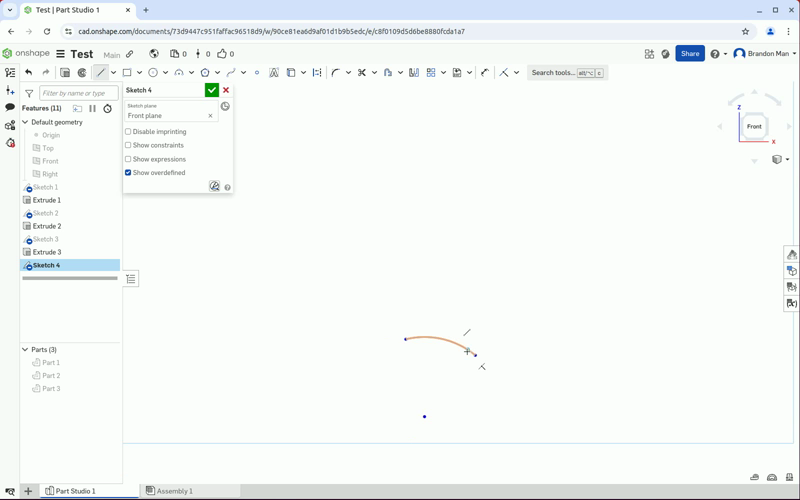
scroll(-6)
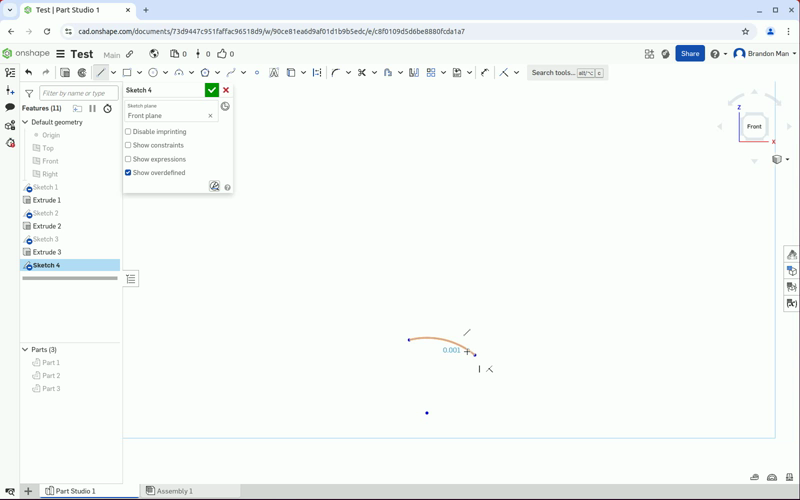
scroll(-6)
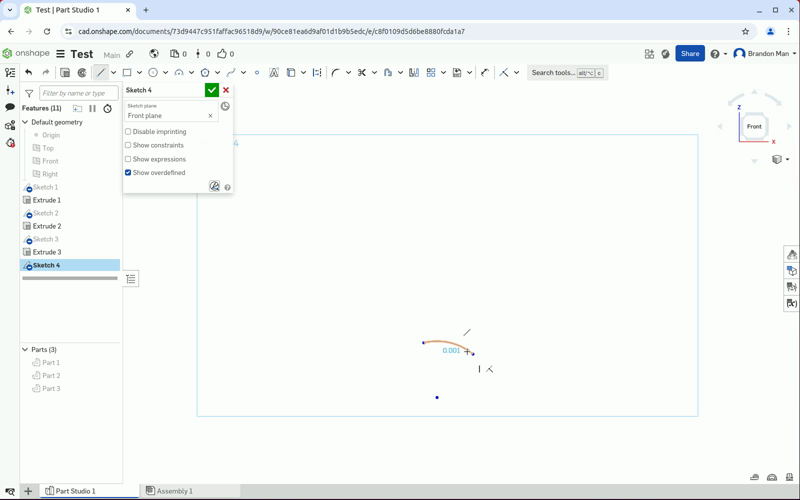
scroll(-6)
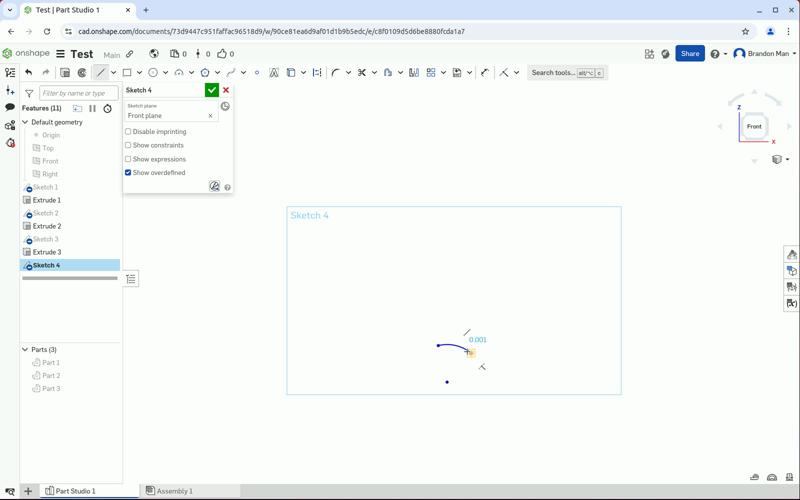
scroll(-6)
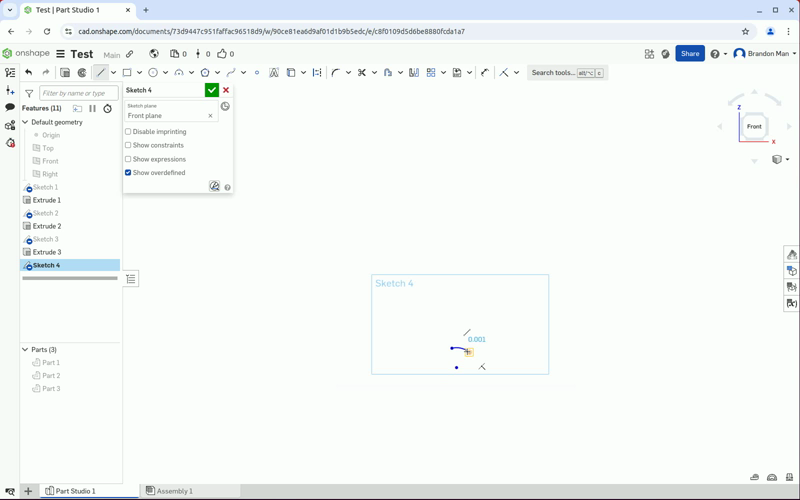
scroll(-6)
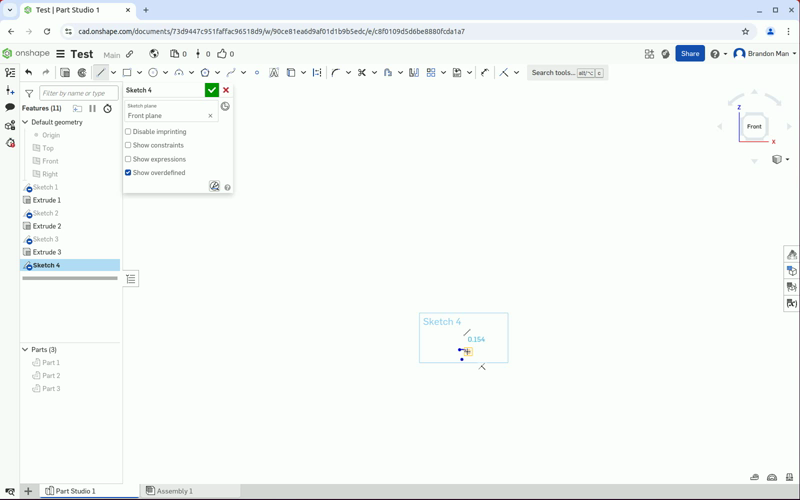
key_down(shift)
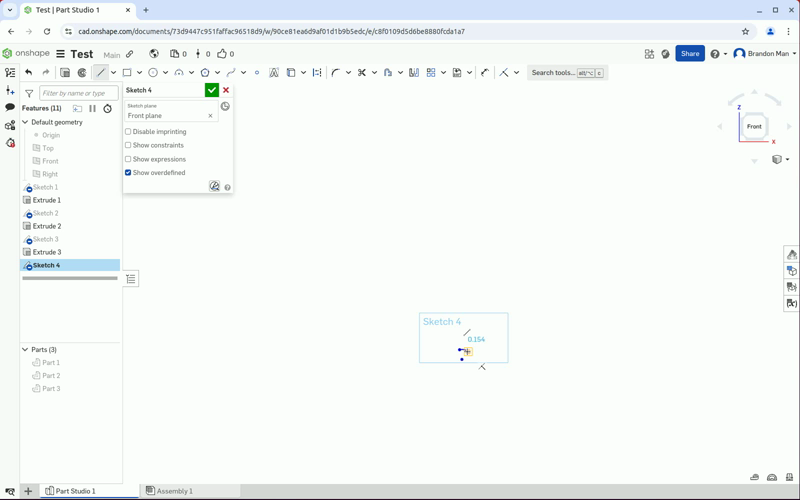
mouse_move(467, 230)
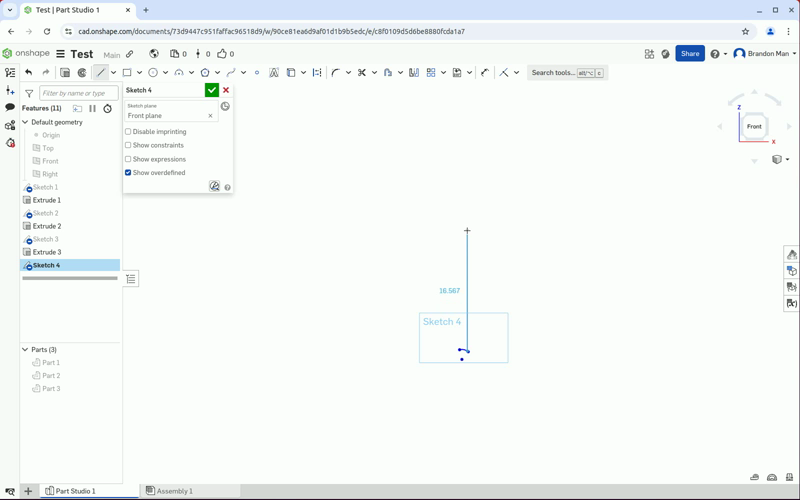
click(467, 230)
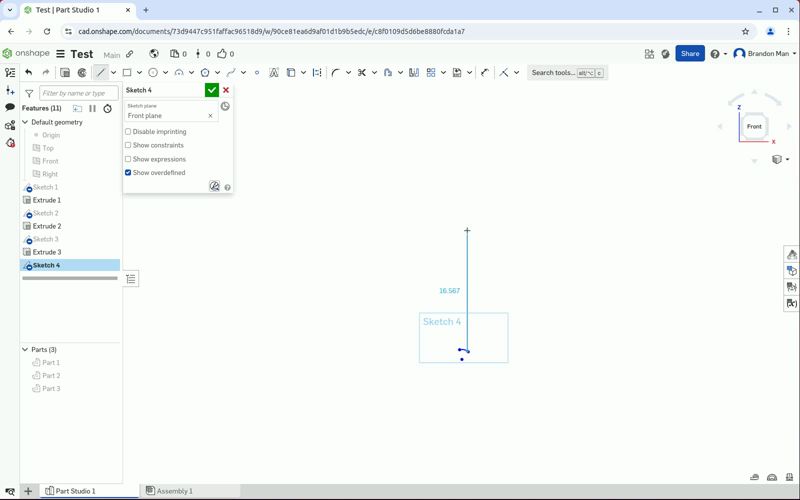
key_up(shift)
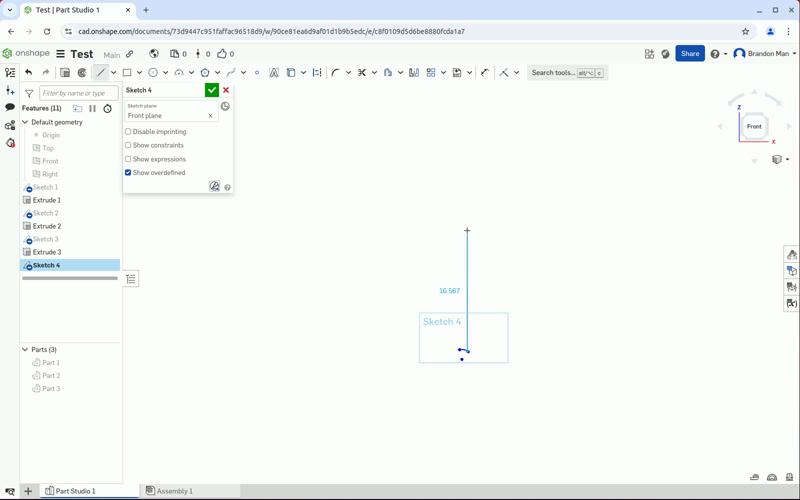
key(esc)
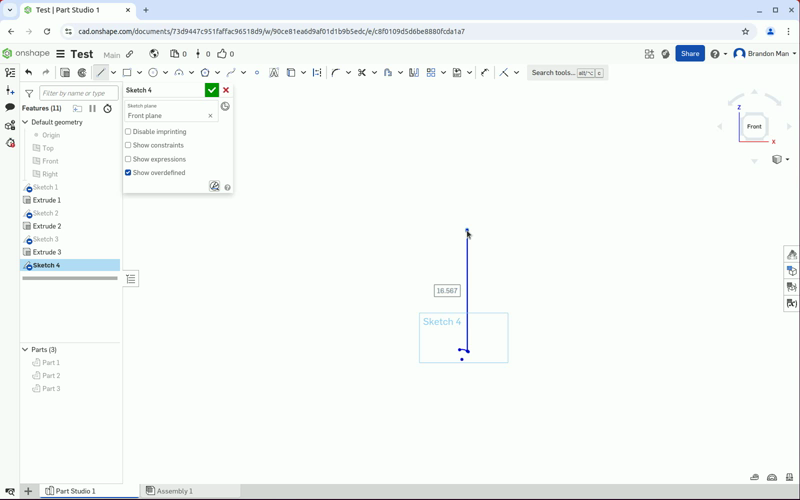
key(a)
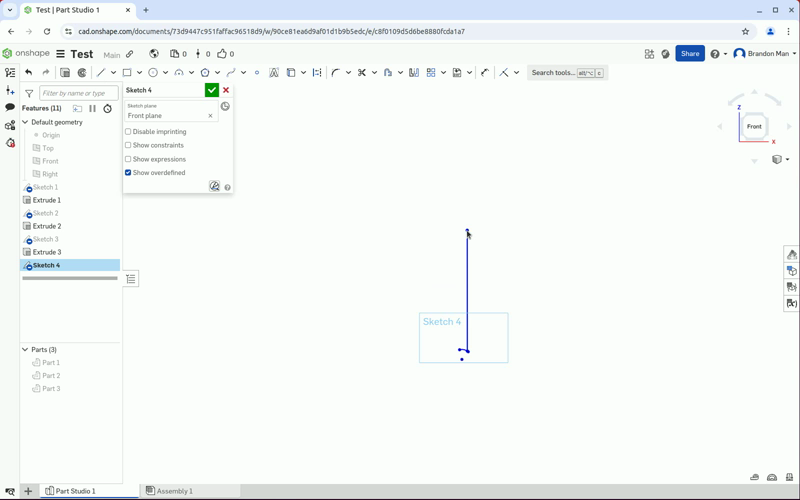
mouse_move(467, 230)
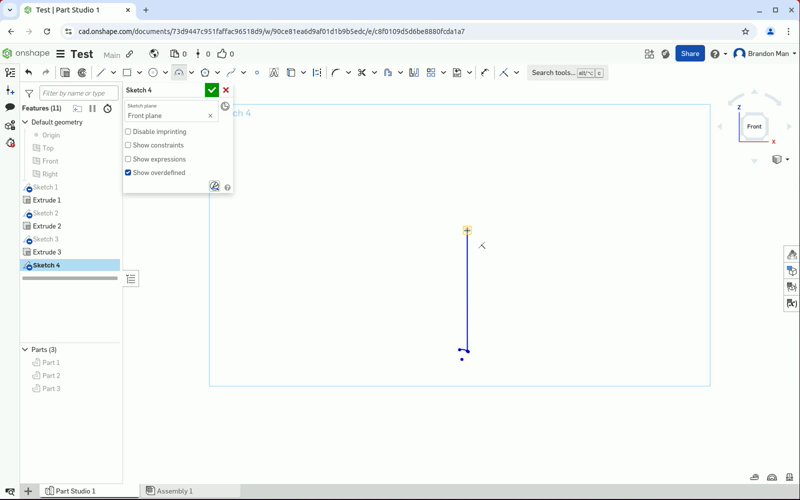
click(467, 230)
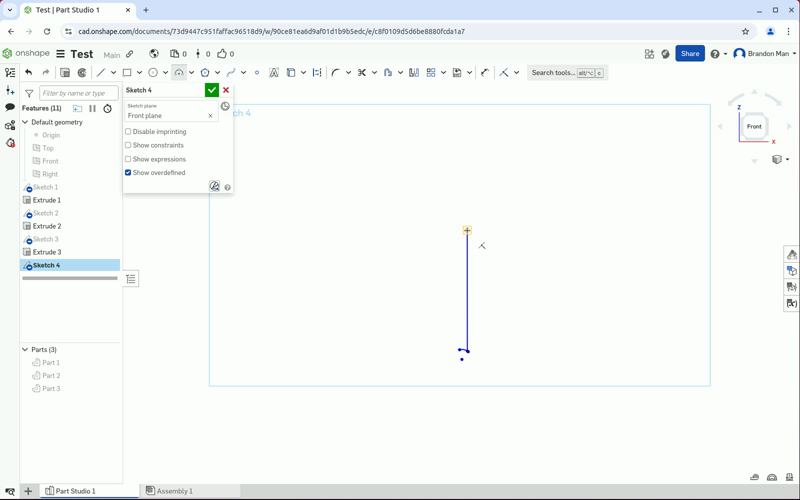
key_down(shift)
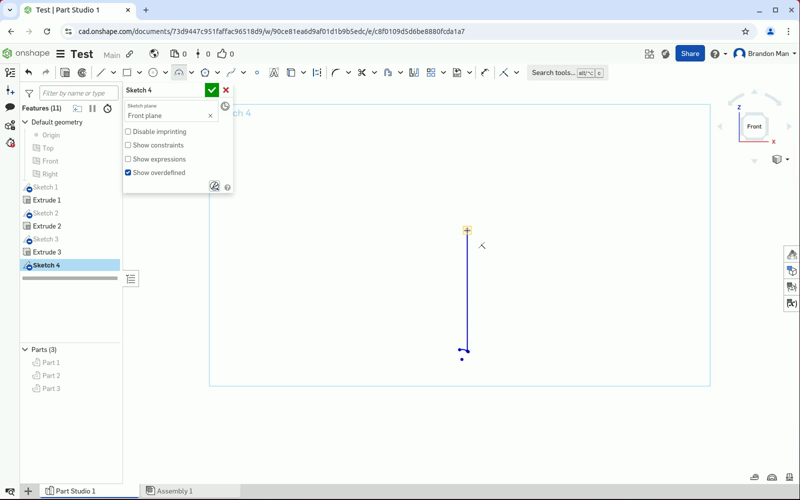
mouse_move(460, 231)
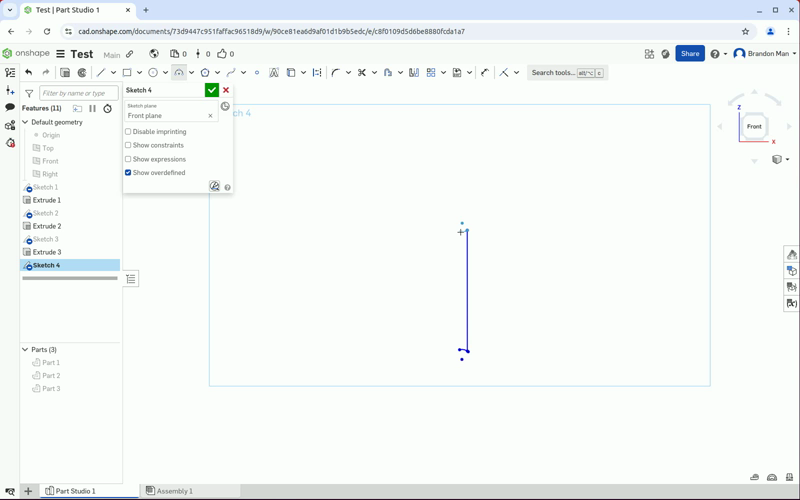
scroll(6)
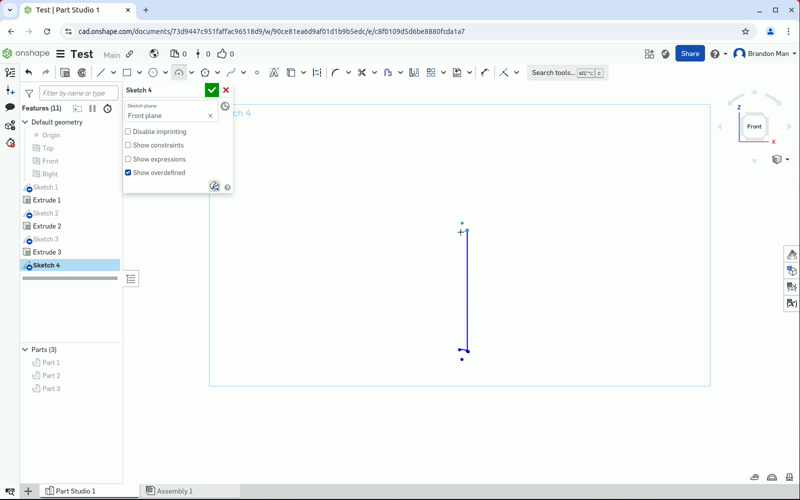
scroll(6)
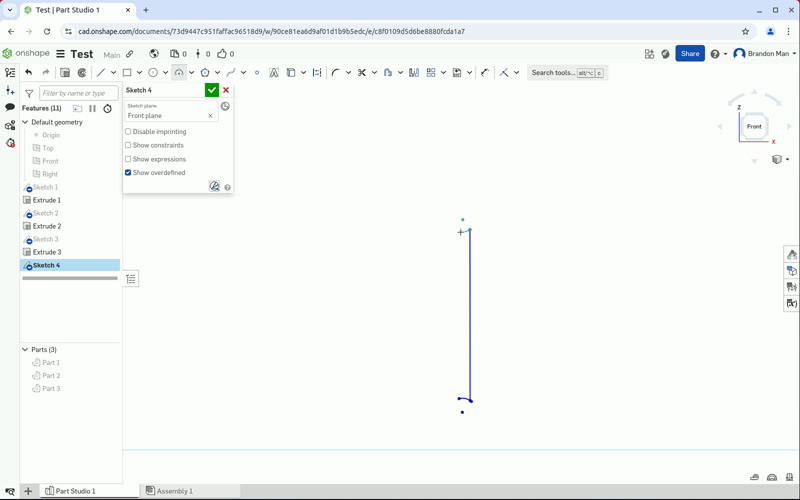
scroll(6)
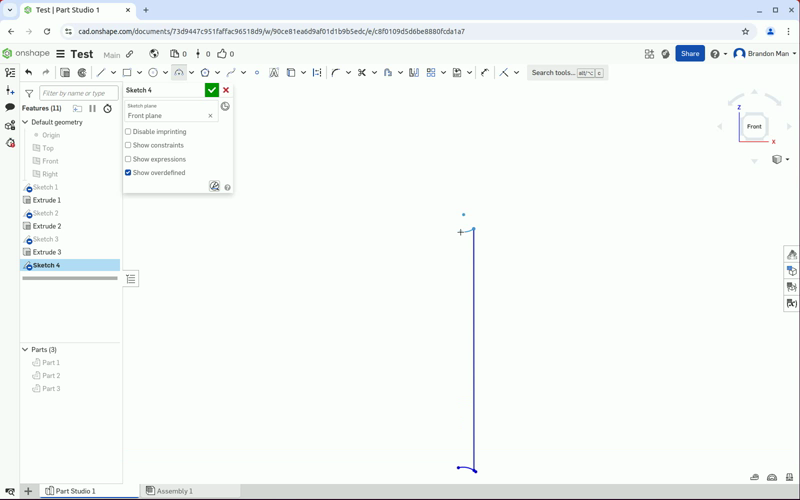
scroll(6)
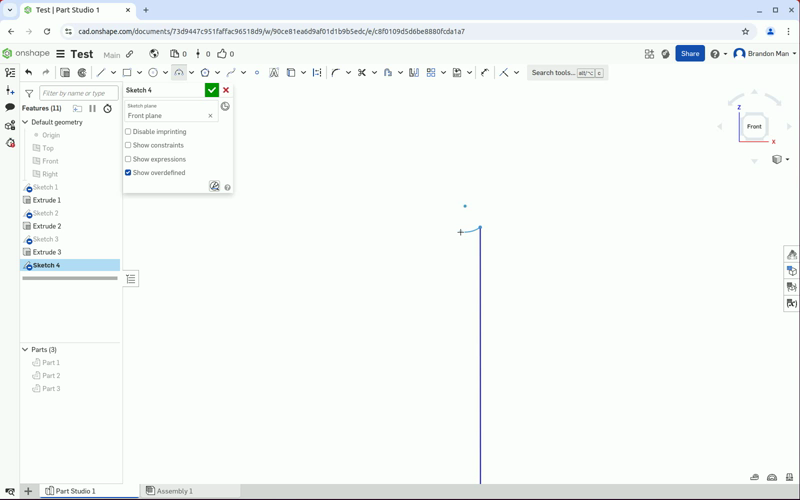
scroll(6)
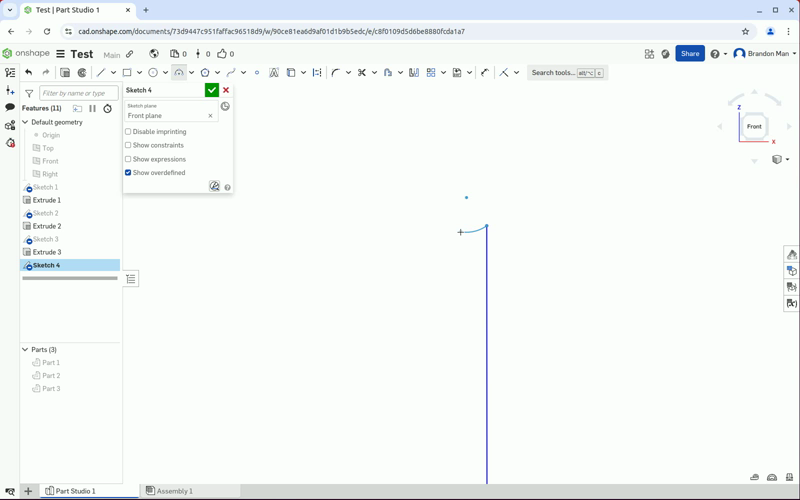
scroll(6)
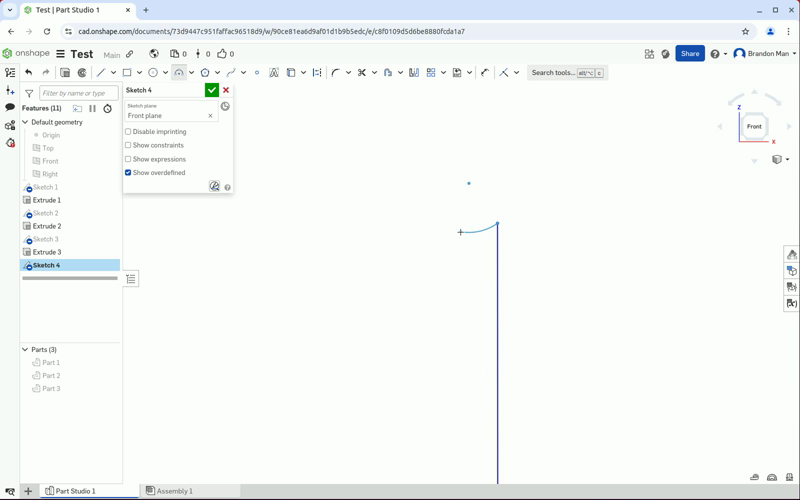
scroll(6)
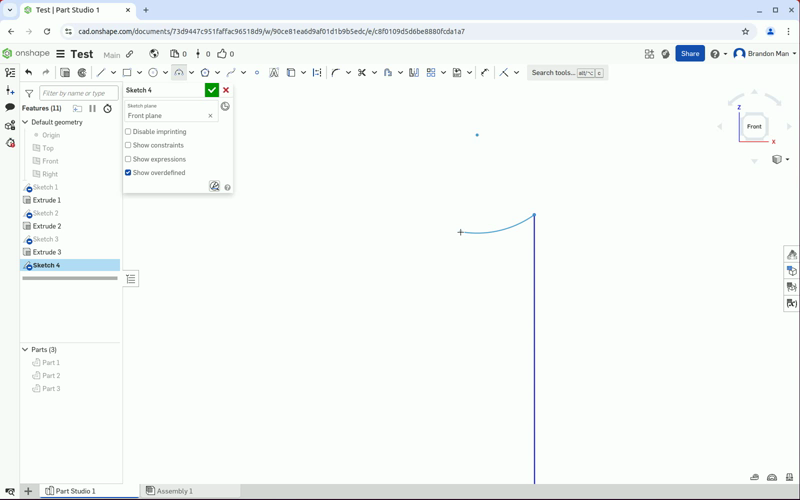
click(460, 231)
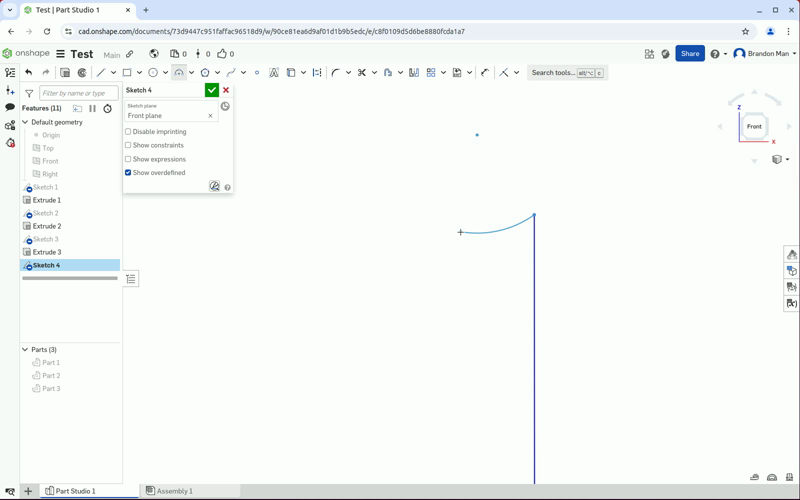
scroll(-6)
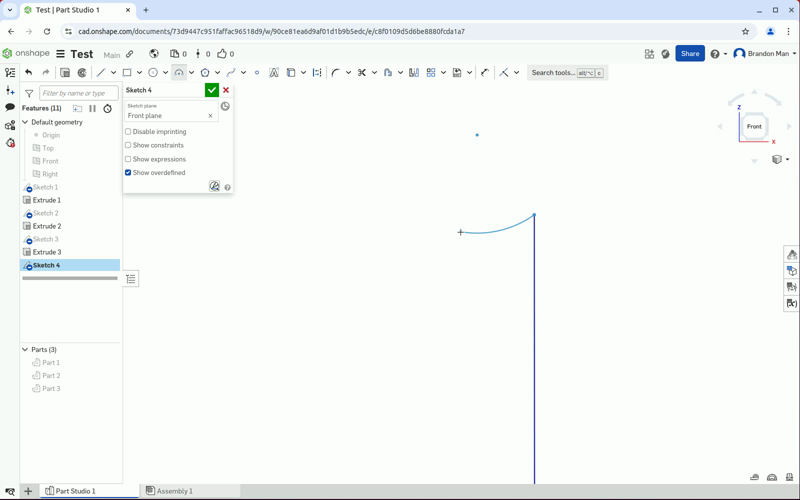
scroll(-6)
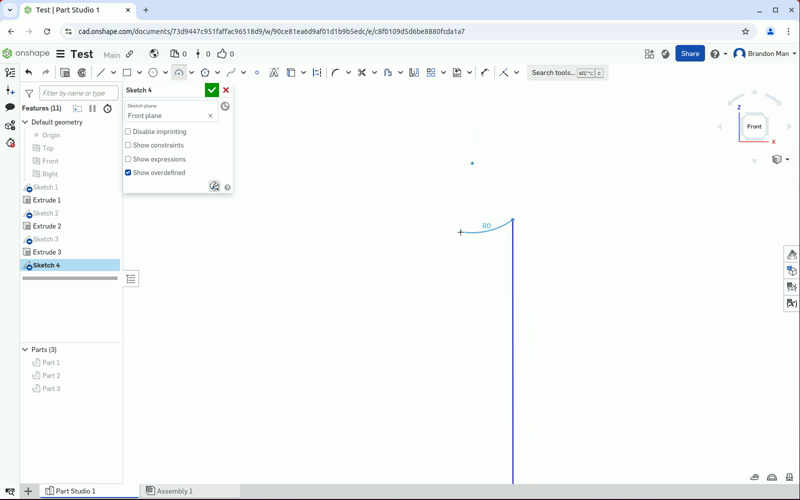
scroll(-6)
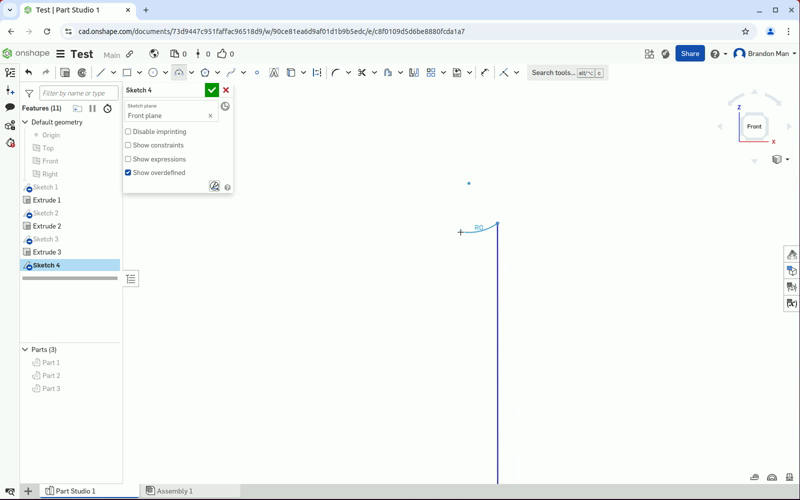
scroll(-6)
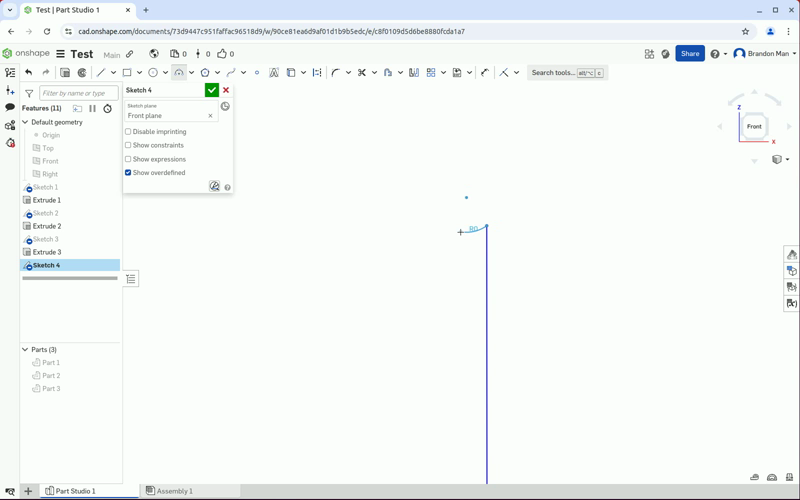
scroll(-6)
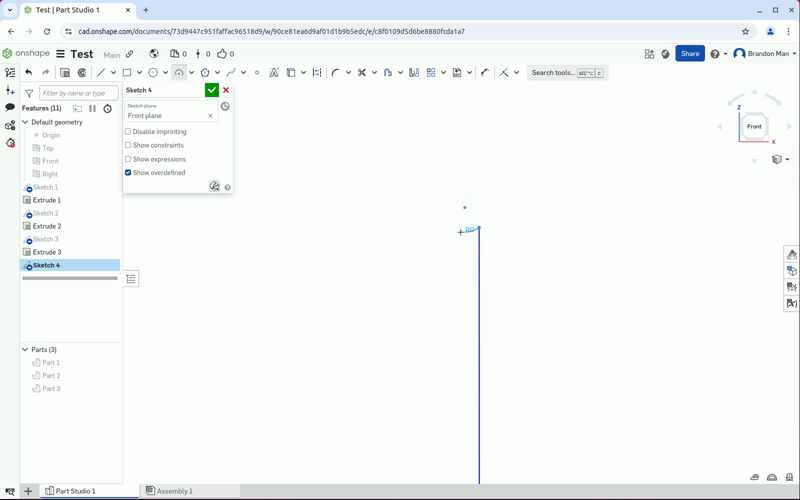
scroll(-6)
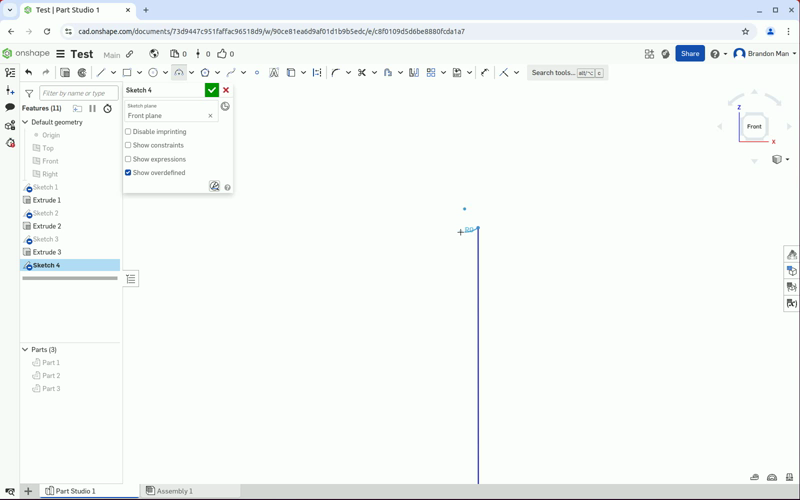
scroll(-6)
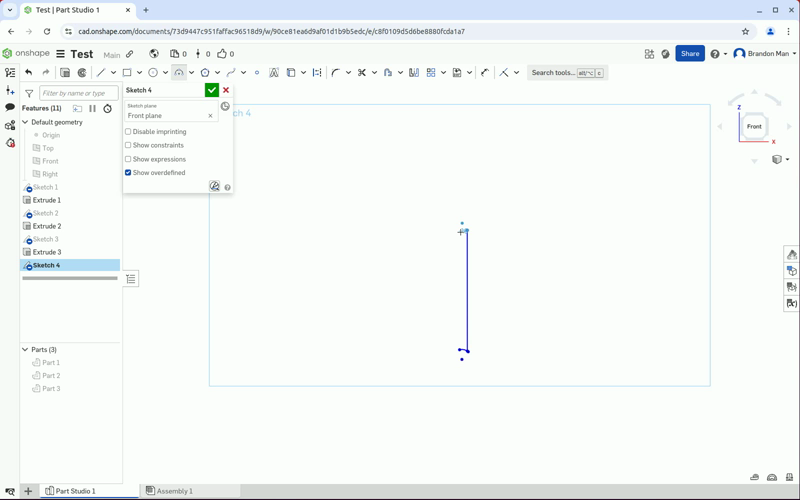
mouse_move(463, 230)
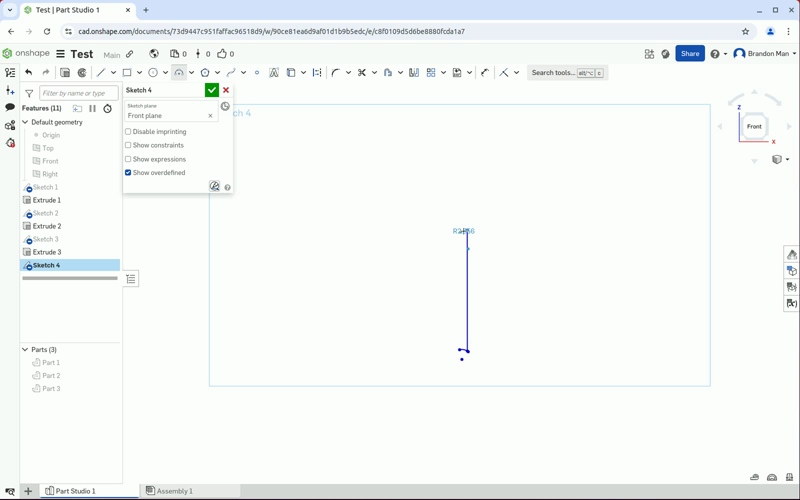
scroll(6)
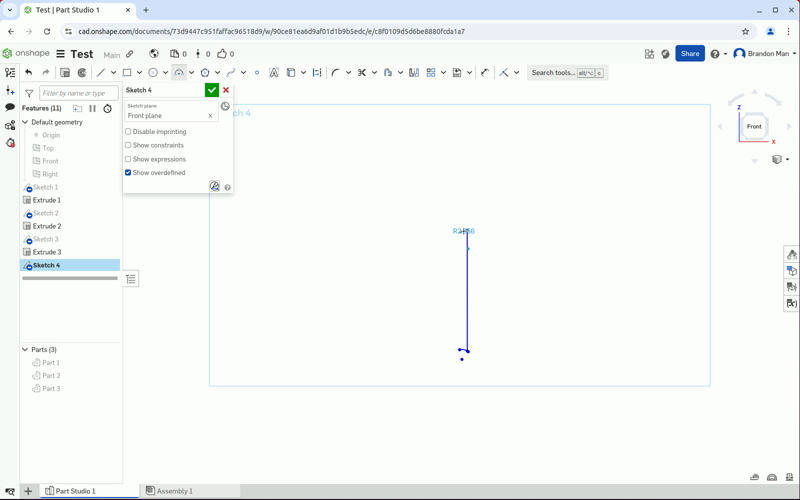
scroll(6)
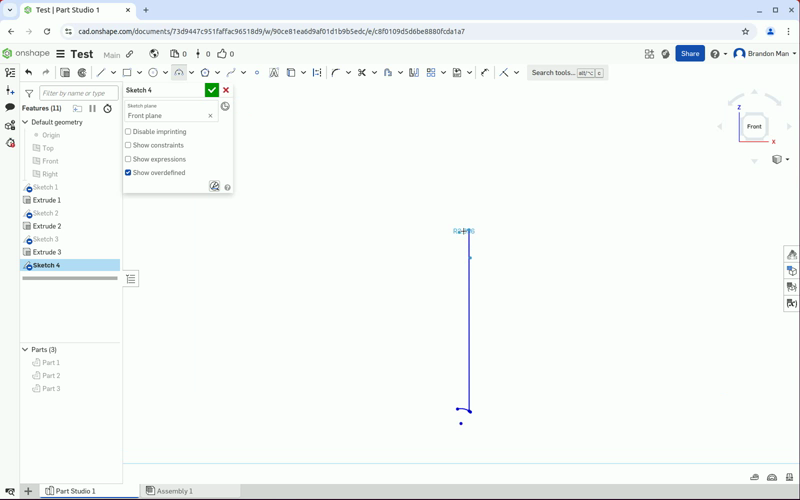
scroll(6)
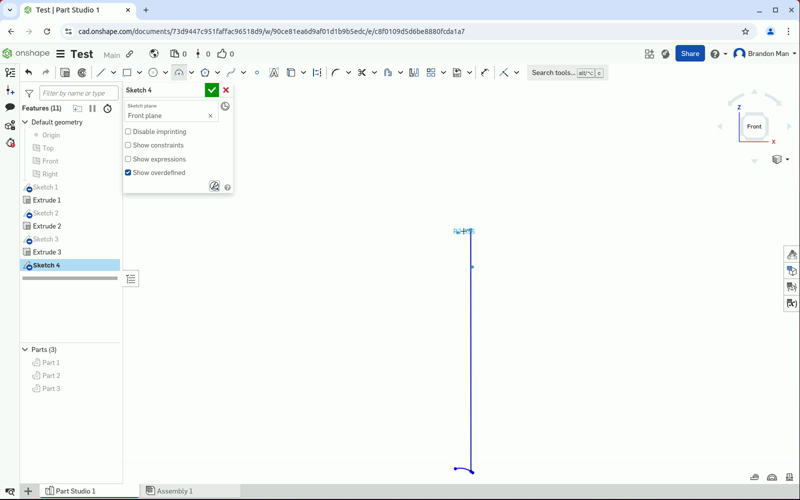
scroll(6)
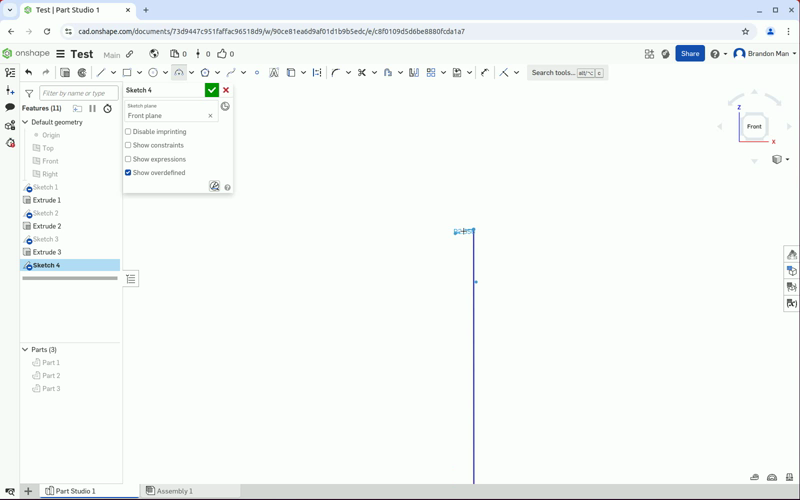
scroll(6)
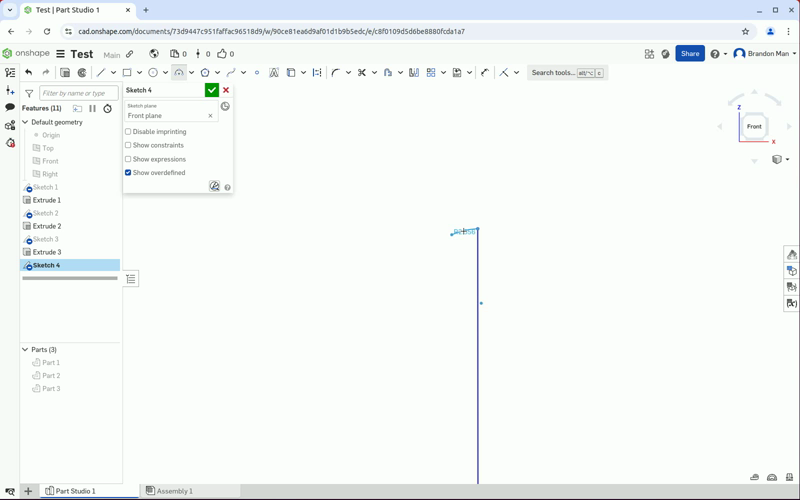
scroll(6)
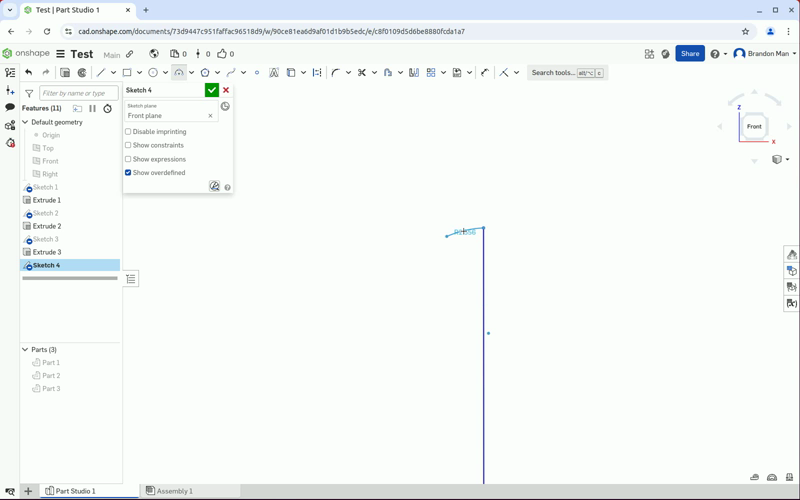
scroll(6)
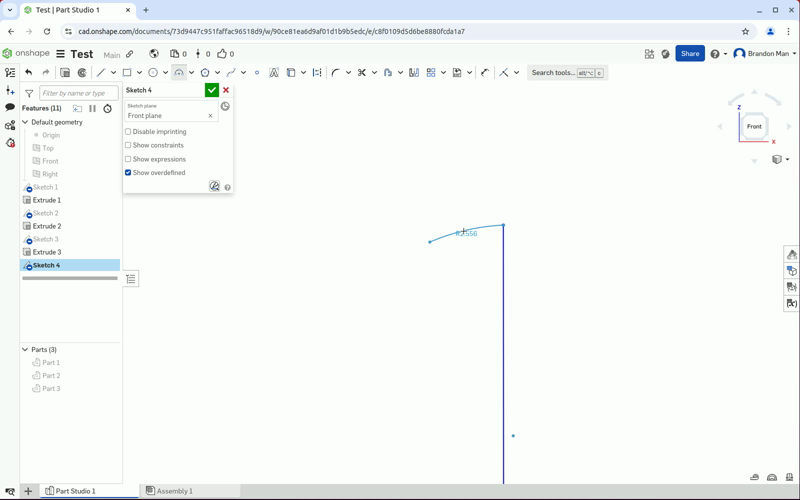
click(463, 230)
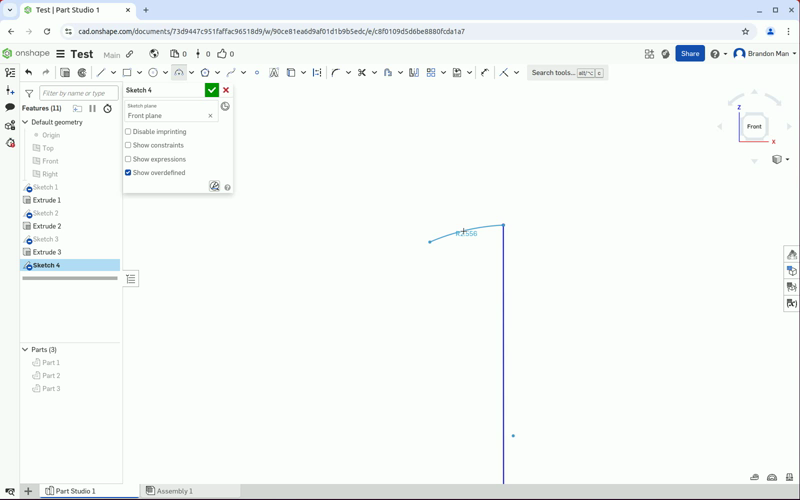
scroll(-6)
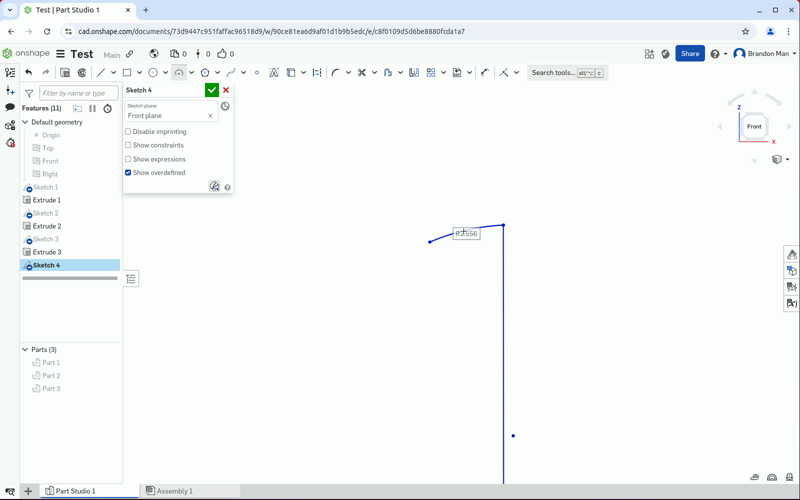
scroll(-6)
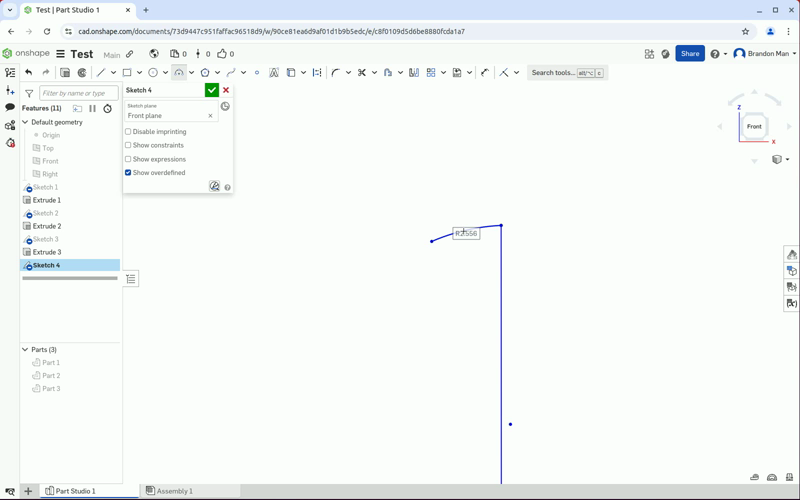
scroll(-6)
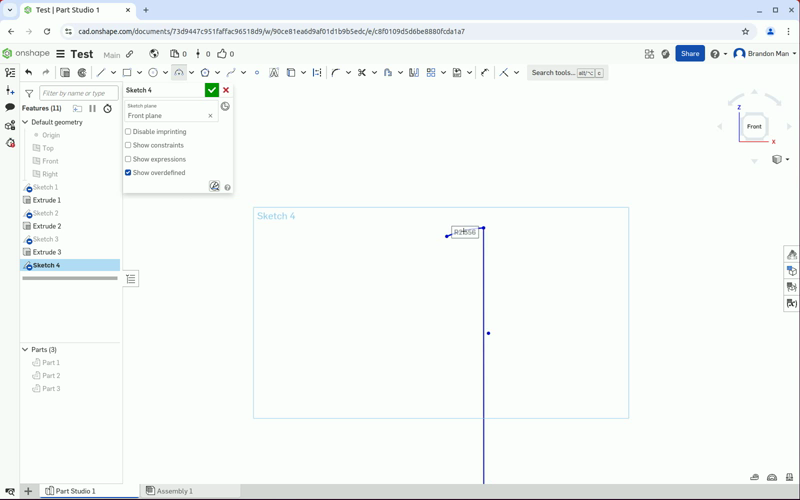
scroll(-6)
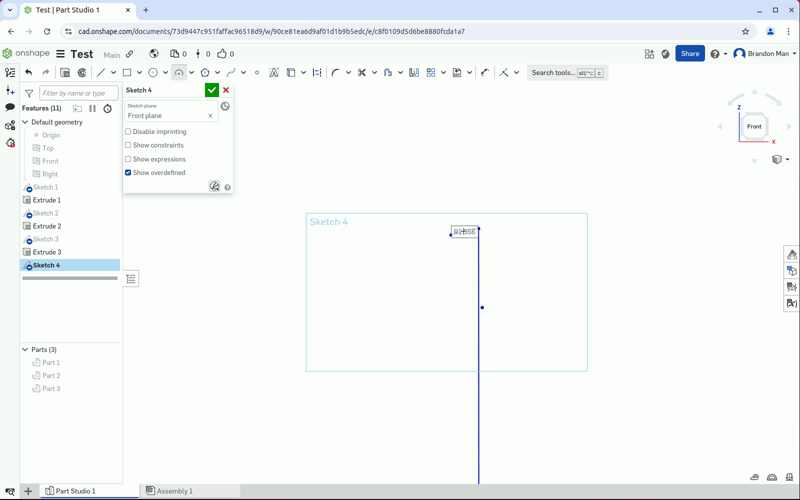
scroll(-6)
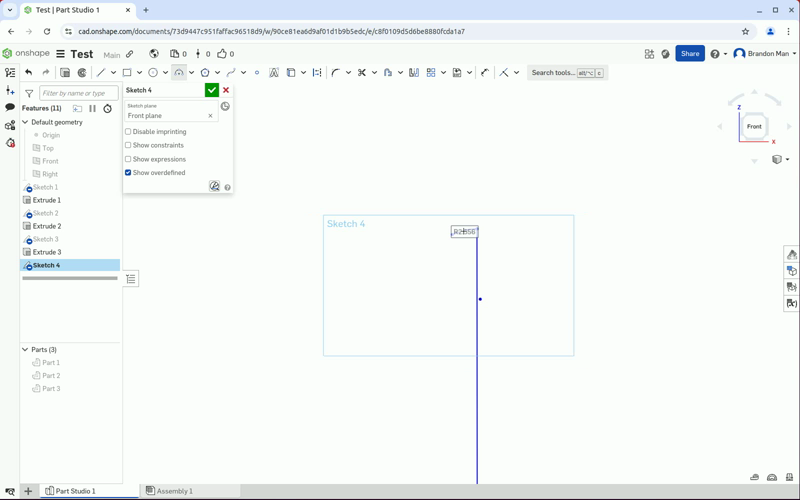
scroll(-6)
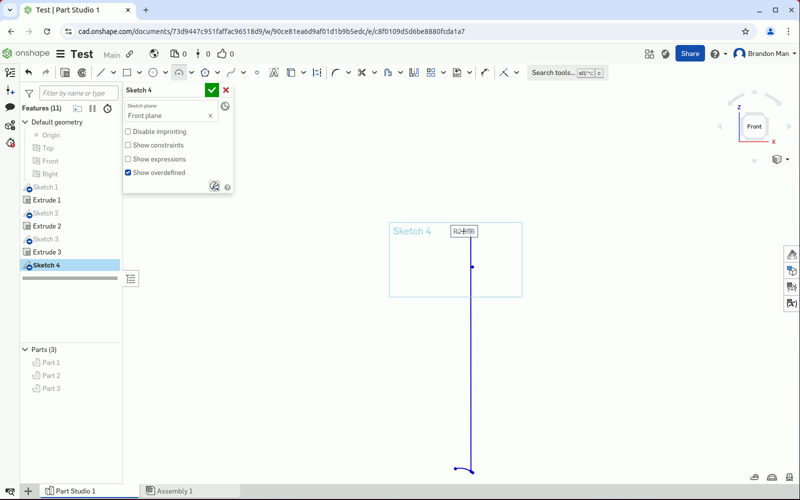
scroll(-6)
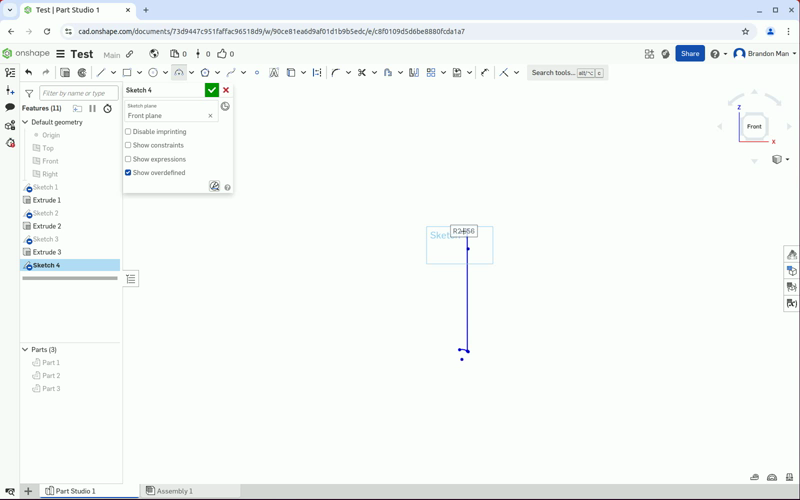
key_up(shift)
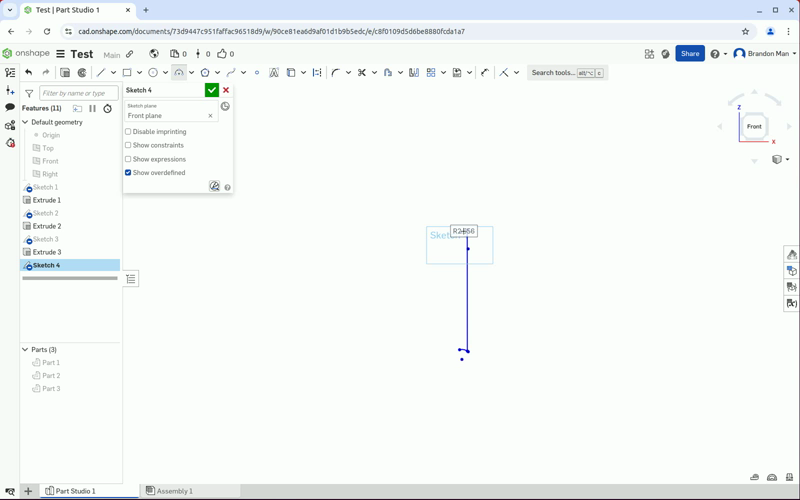
key(esc)
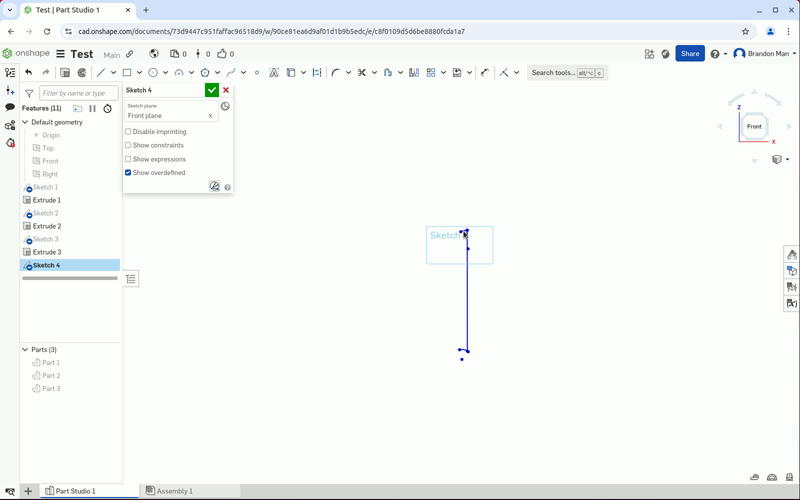
key(l)
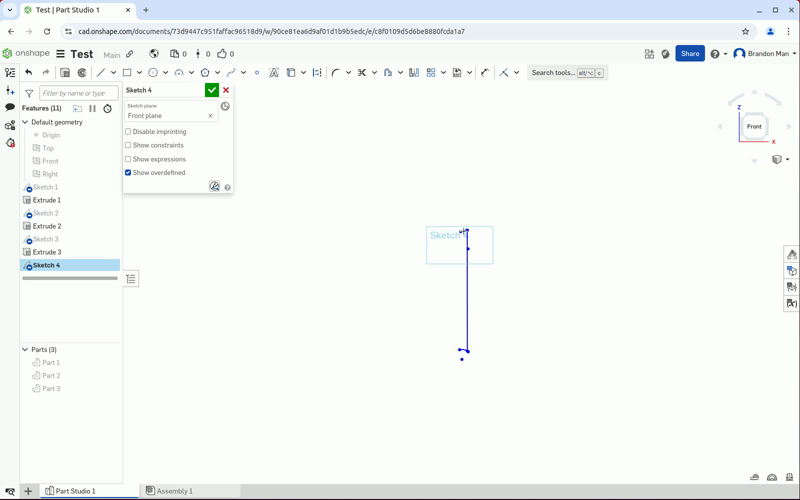
mouse_move(460, 231)
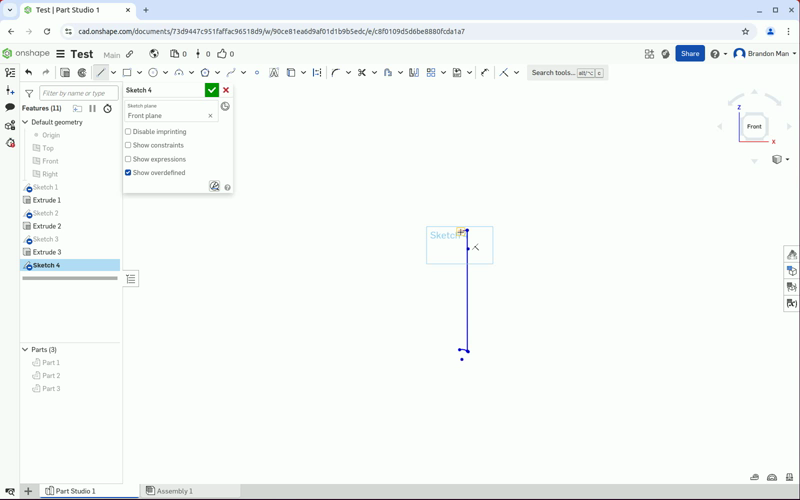
scroll(6)
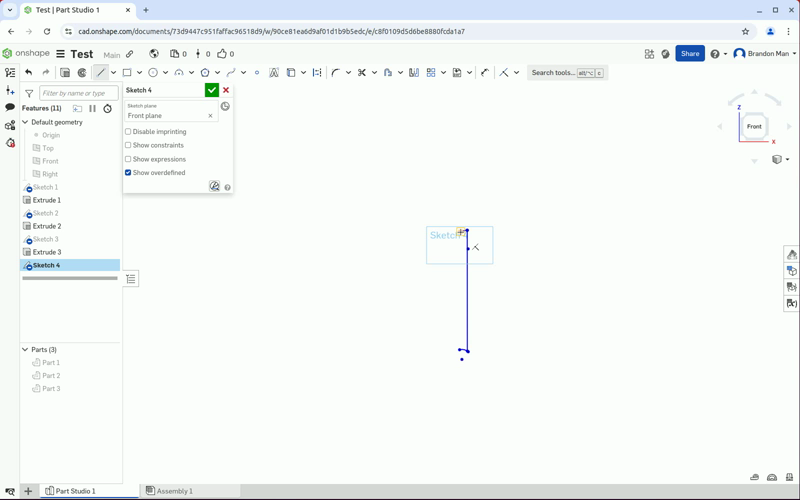
scroll(6)
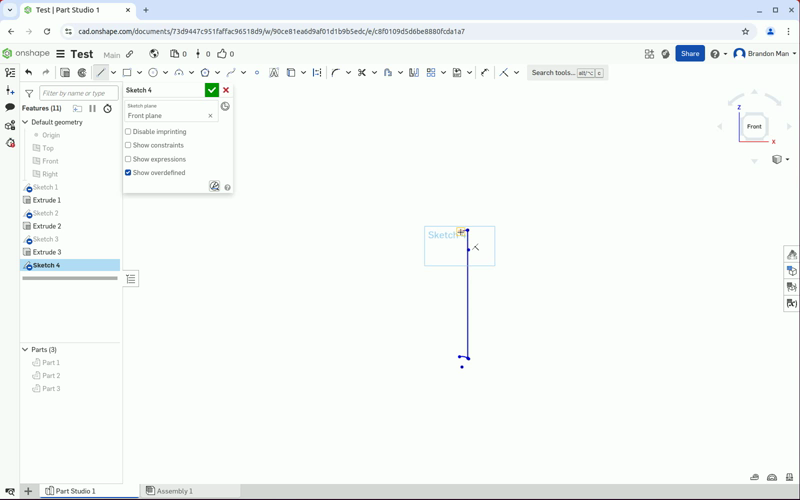
scroll(6)
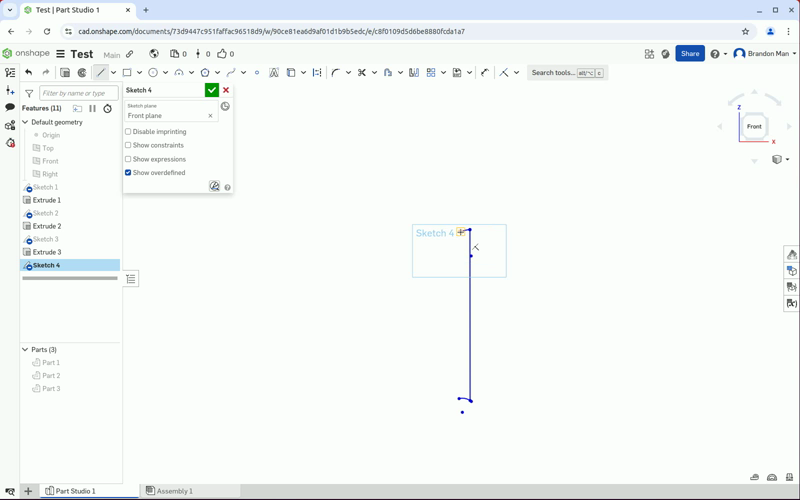
scroll(6)
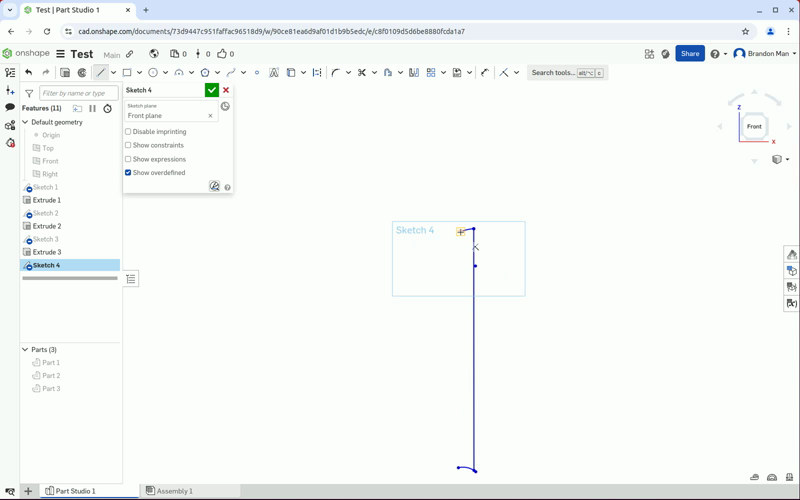
scroll(6)
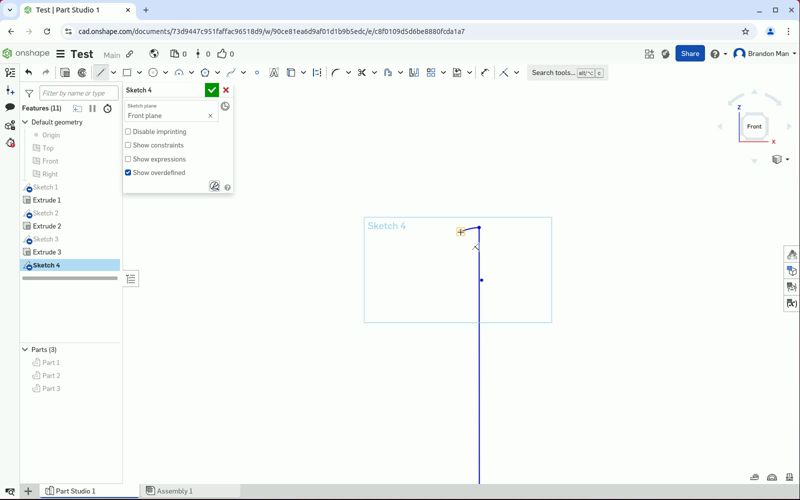
scroll(6)
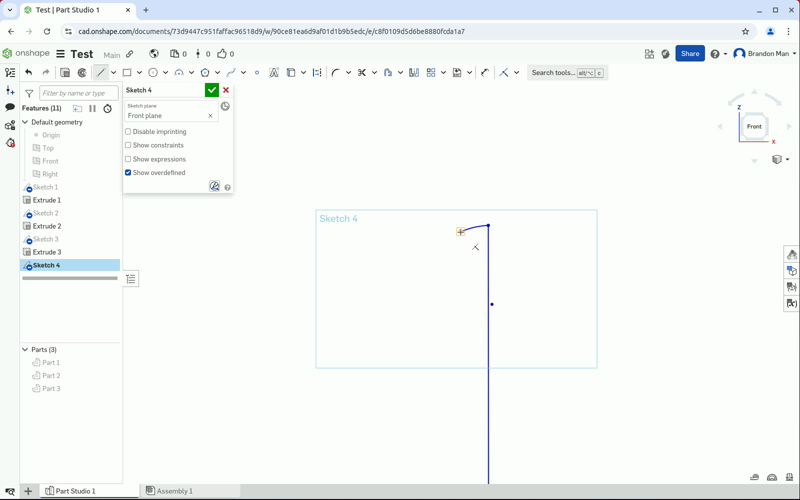
scroll(6)
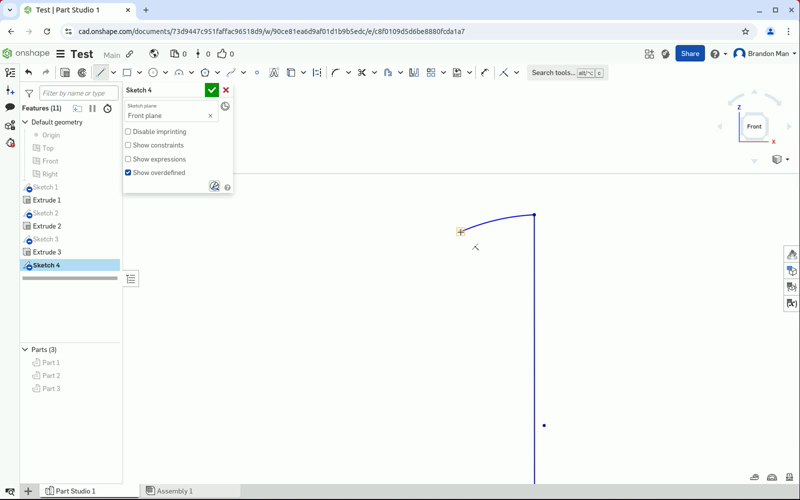
click(460, 231)
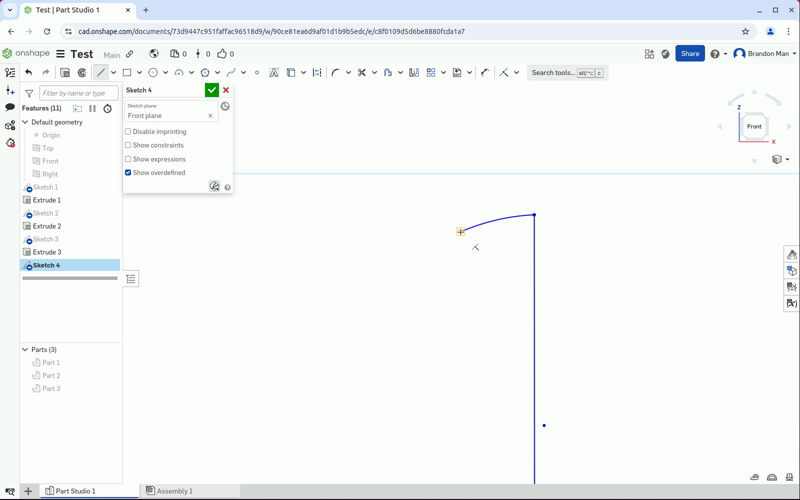
scroll(-6)
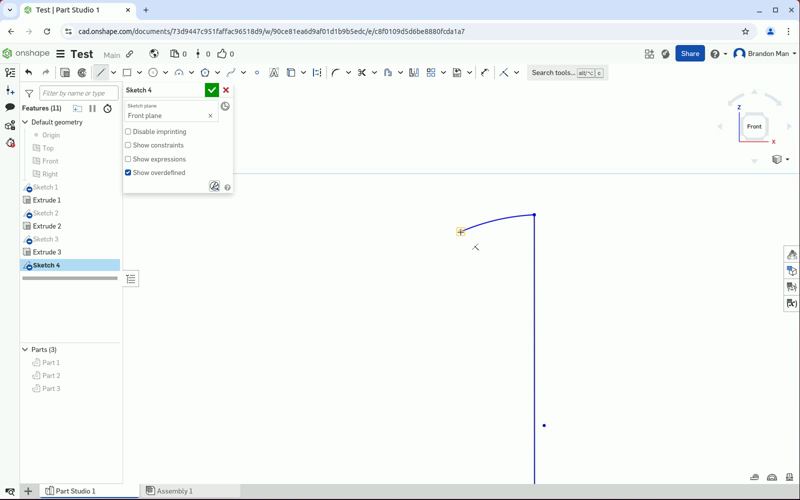
scroll(-6)
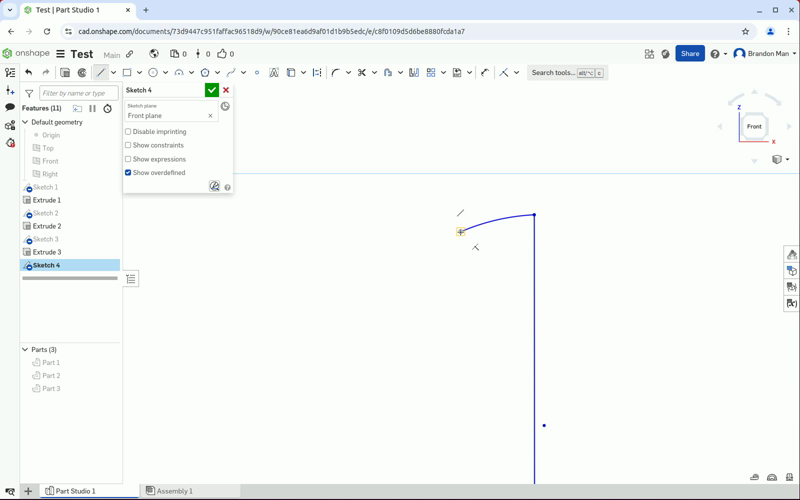
scroll(-6)
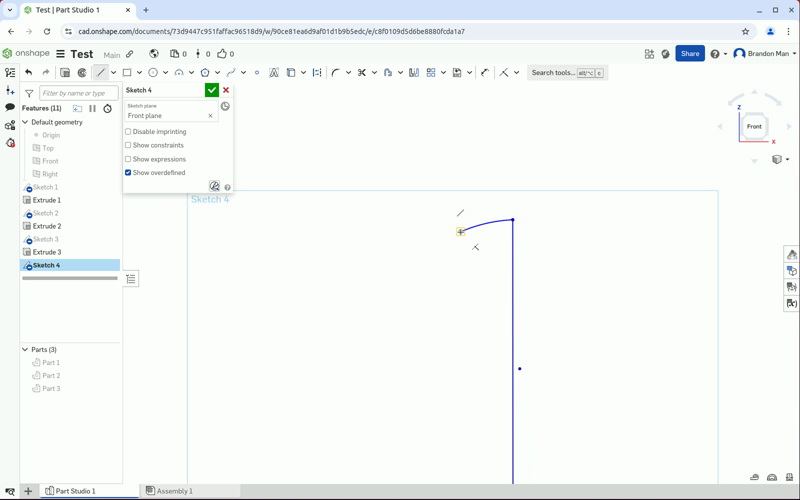
scroll(-6)
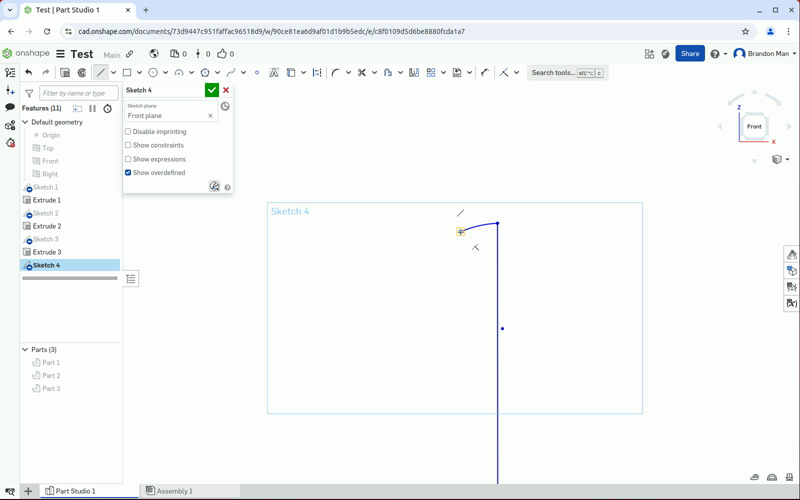
scroll(-6)
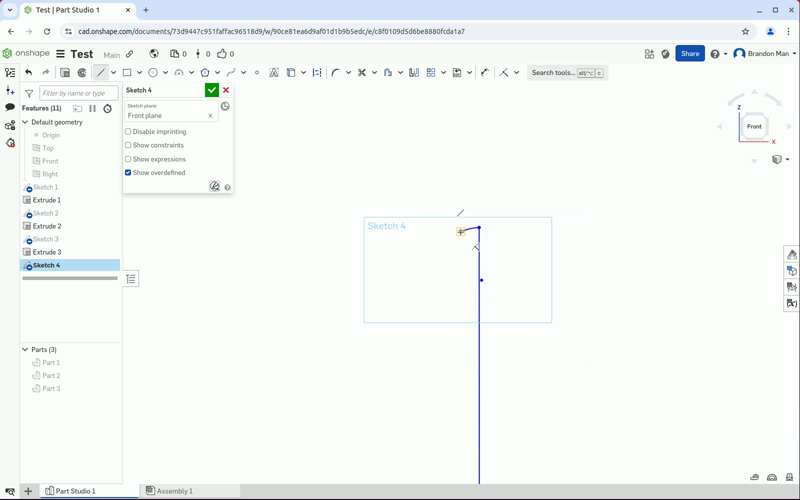
scroll(-6)
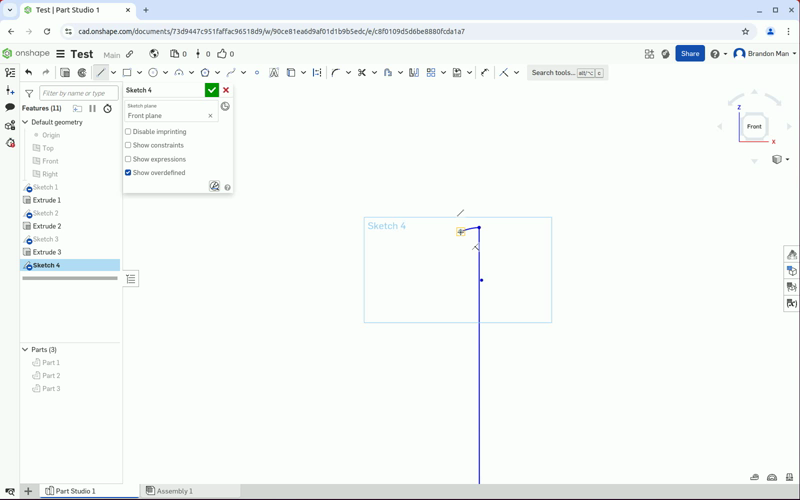
scroll(-6)
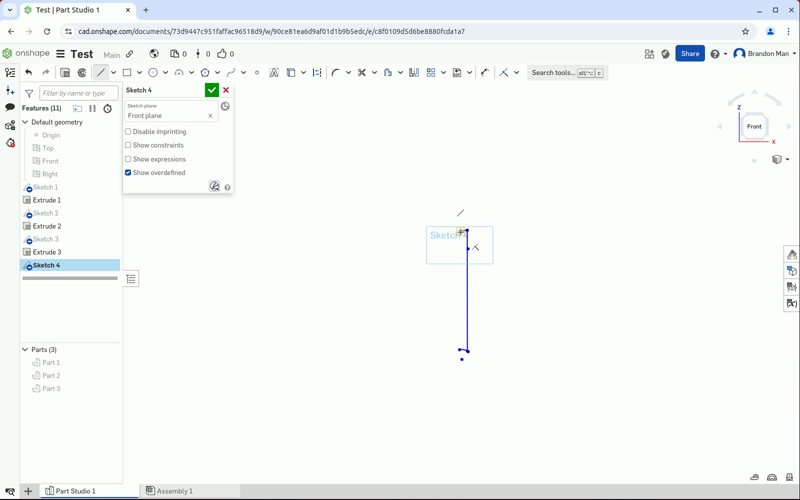
key_down(shift)
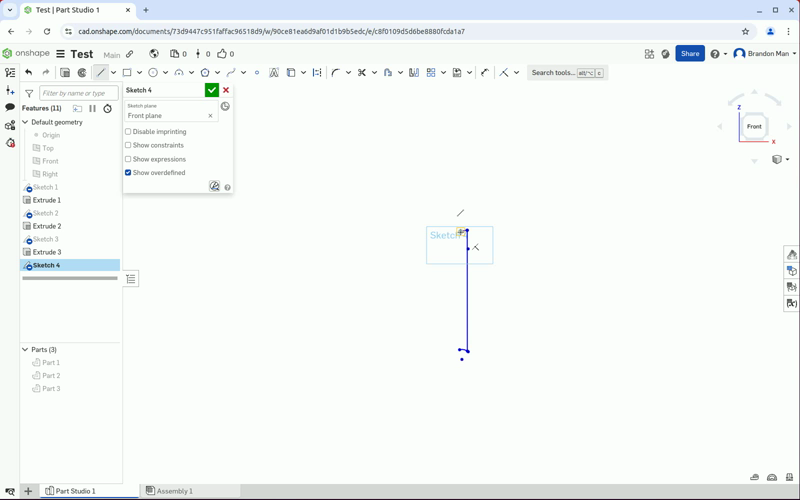
mouse_move(460, 349)
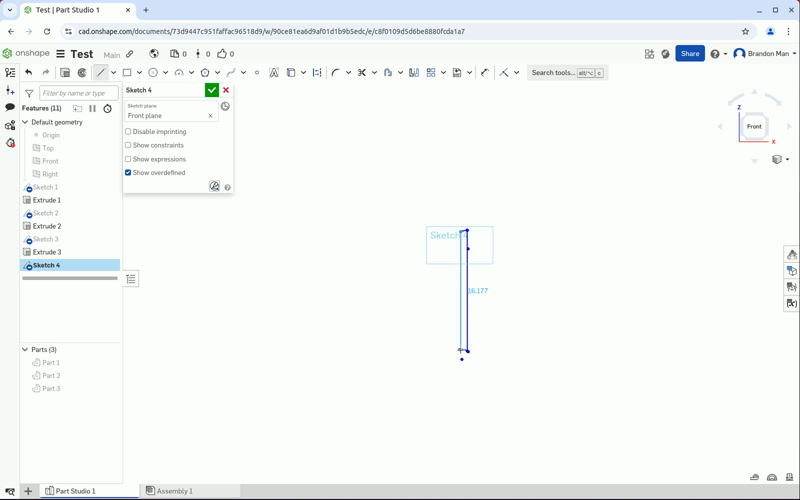
scroll(6)
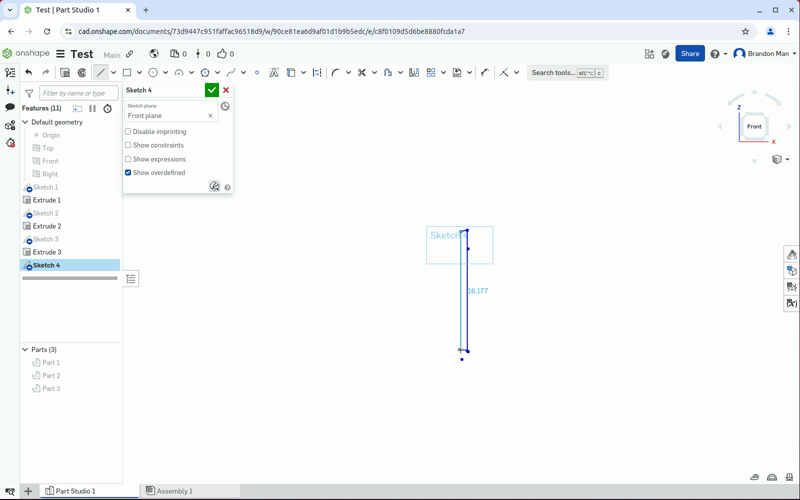
scroll(6)
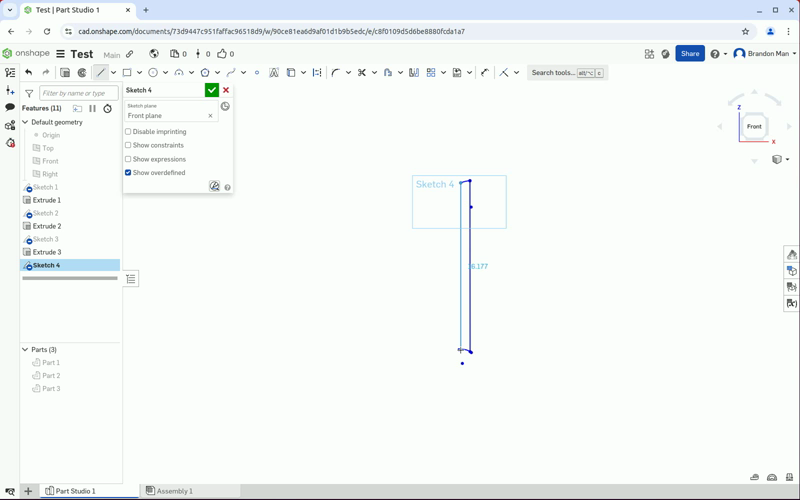
scroll(6)
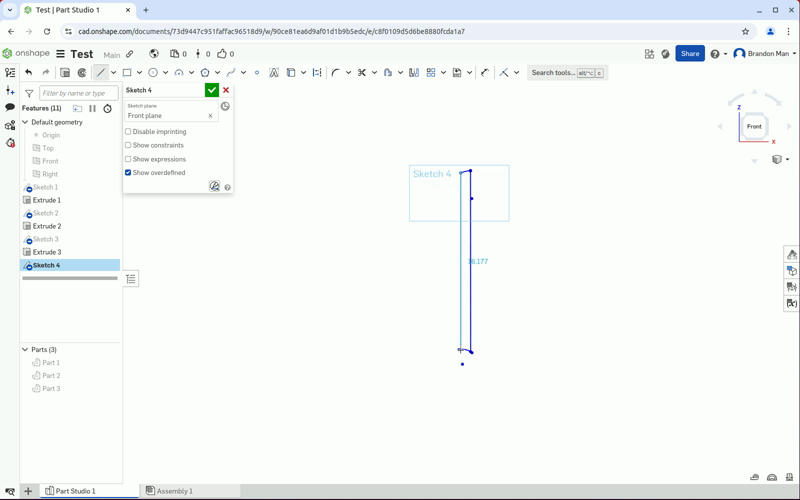
scroll(6)
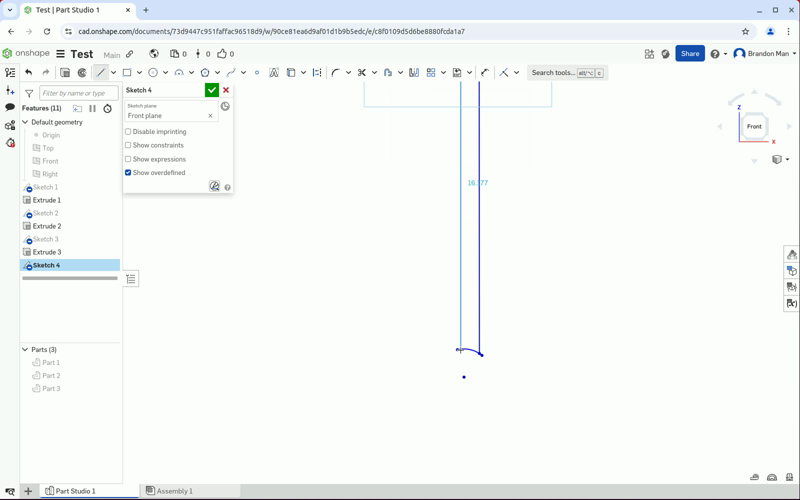
scroll(6)
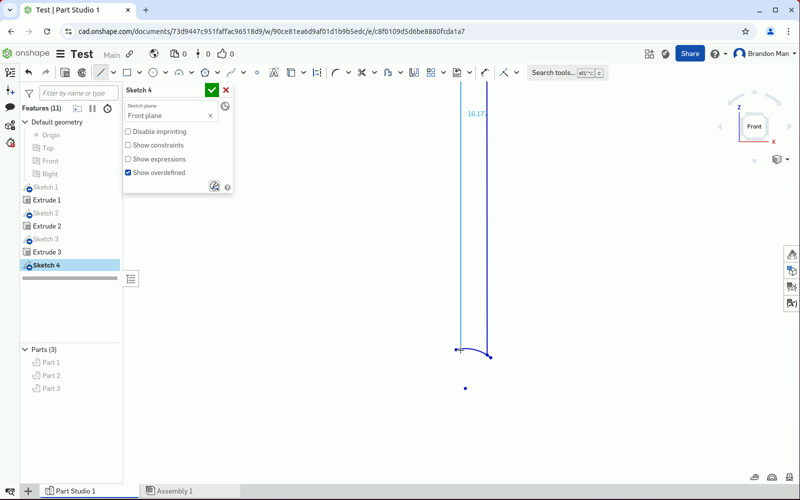
scroll(6)
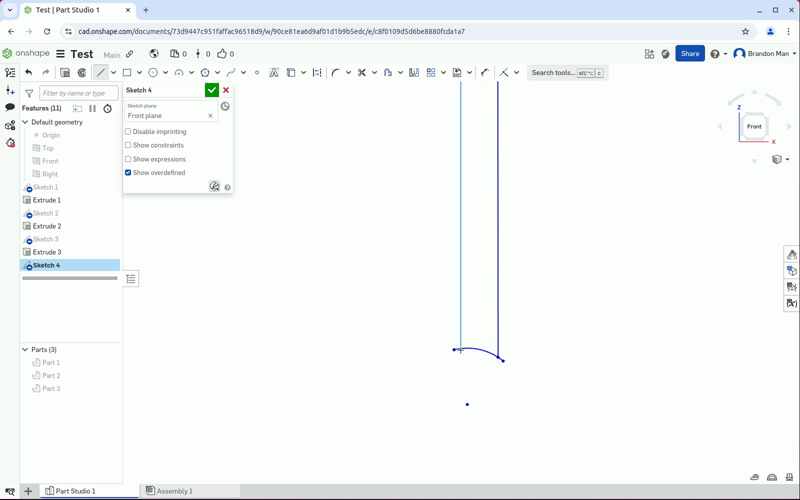
scroll(6)
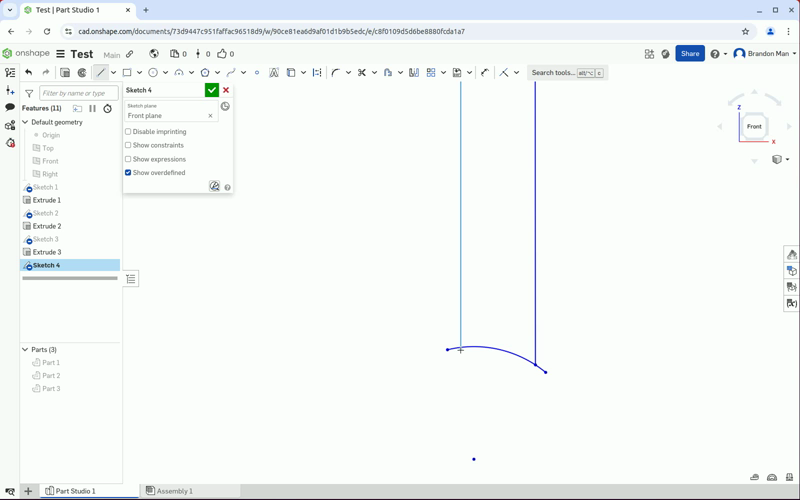
key_up(shift)
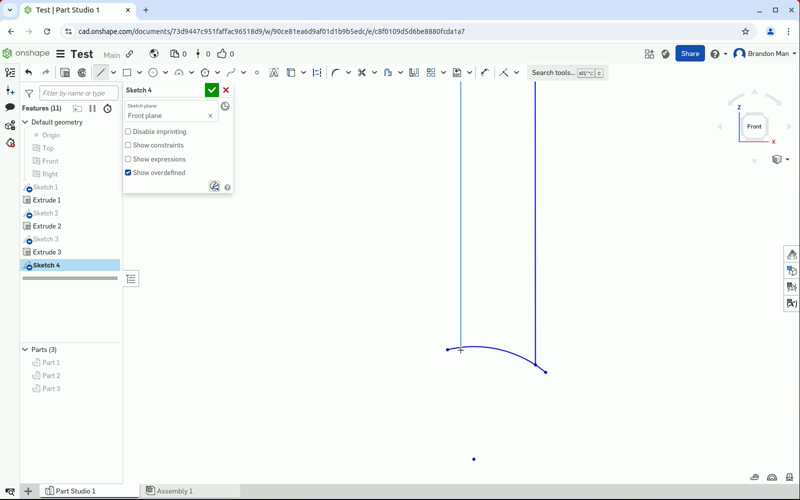
click(460, 349)
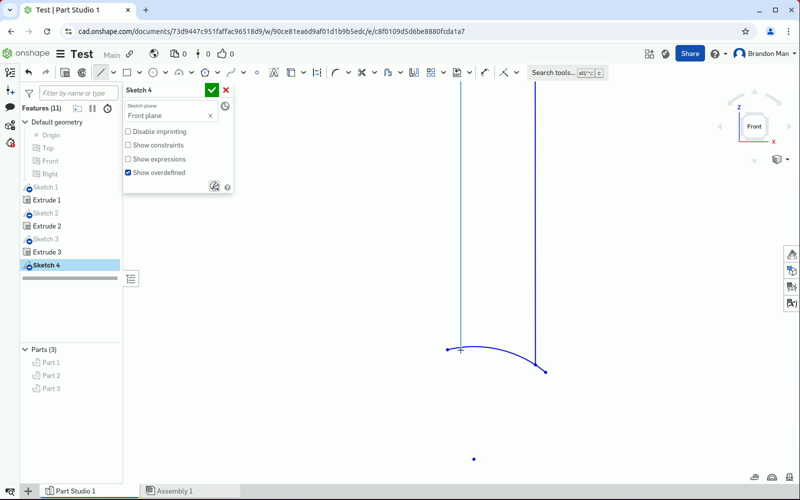
scroll(-6)
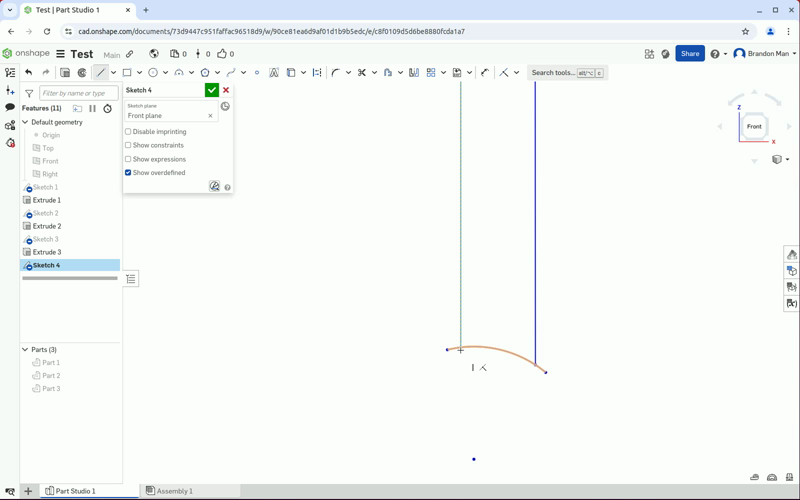
scroll(-6)
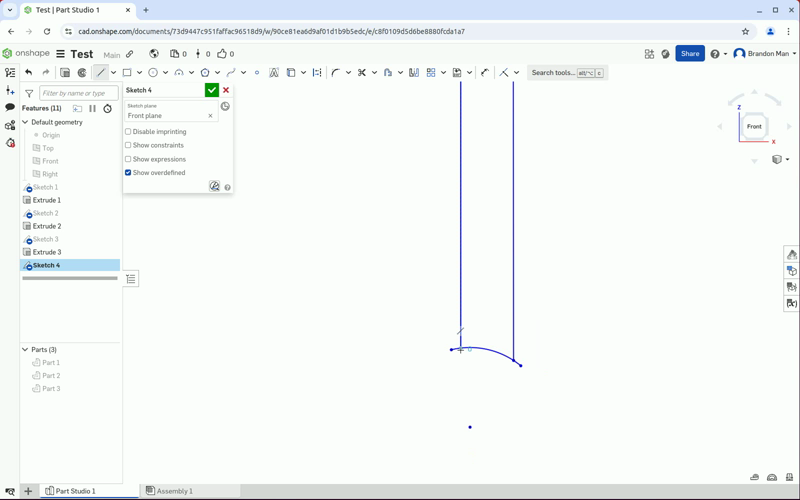
scroll(-6)
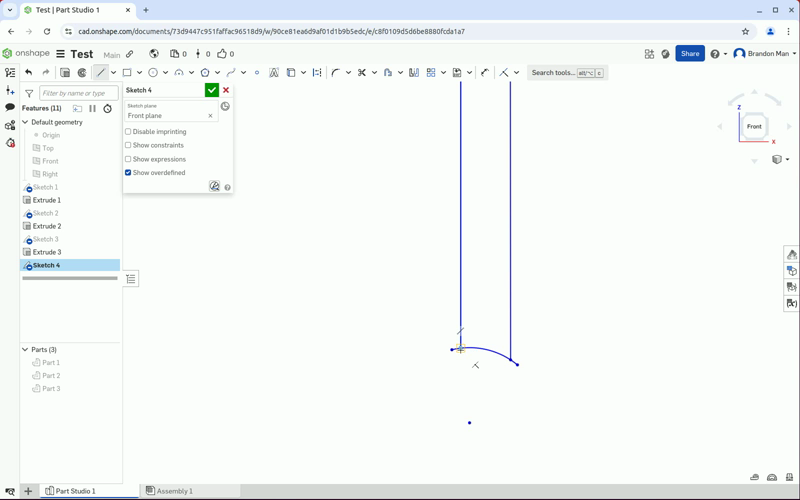
scroll(-6)
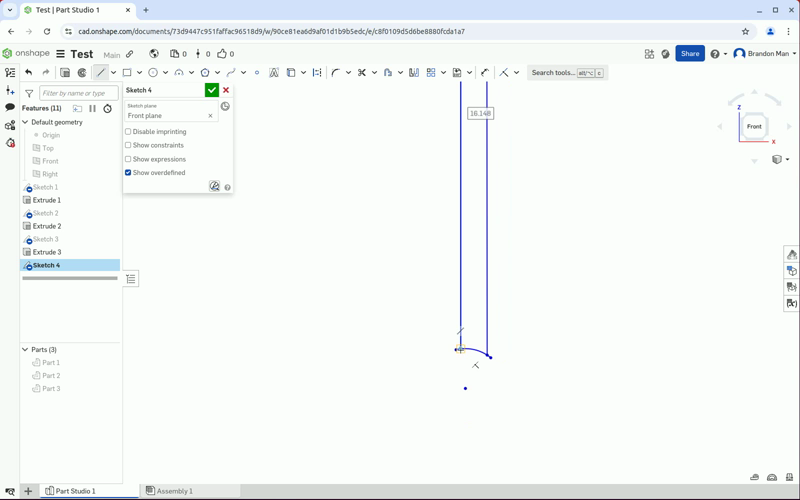
scroll(-6)
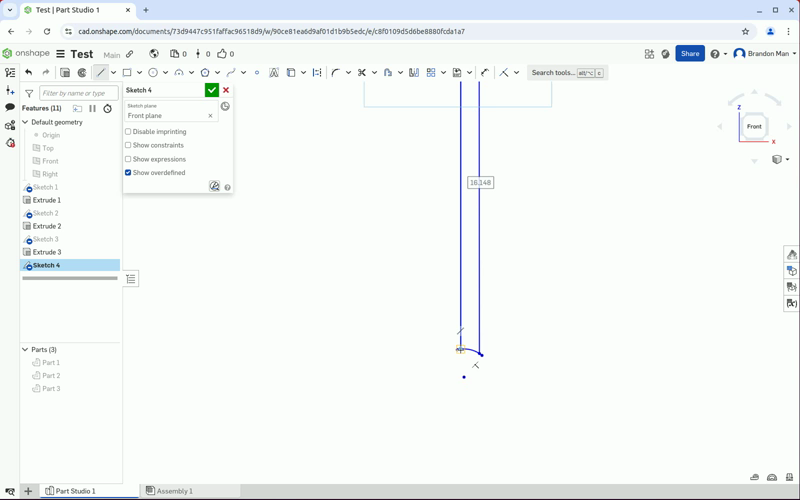
scroll(-6)
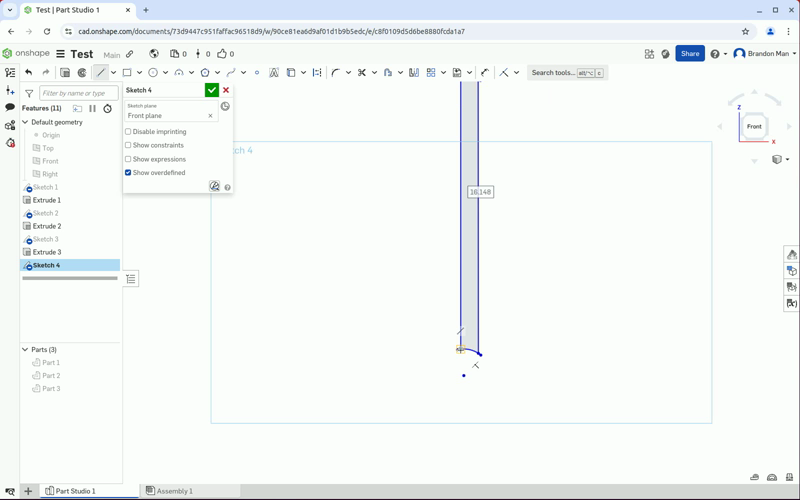
scroll(-6)
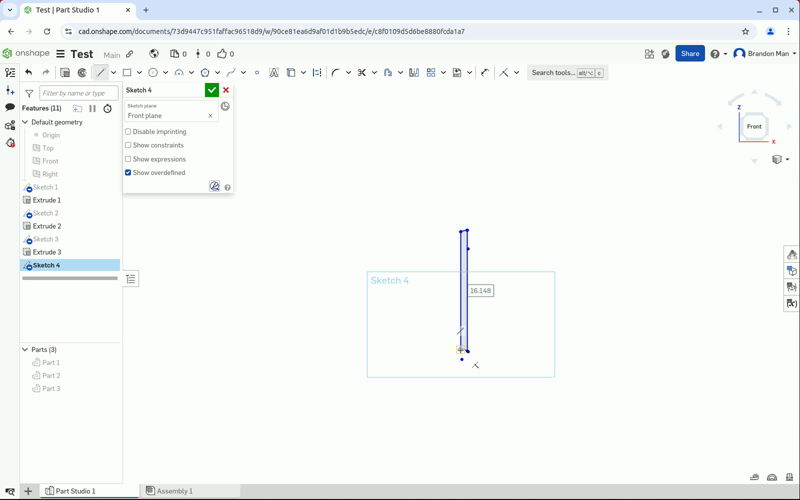
key(esc)
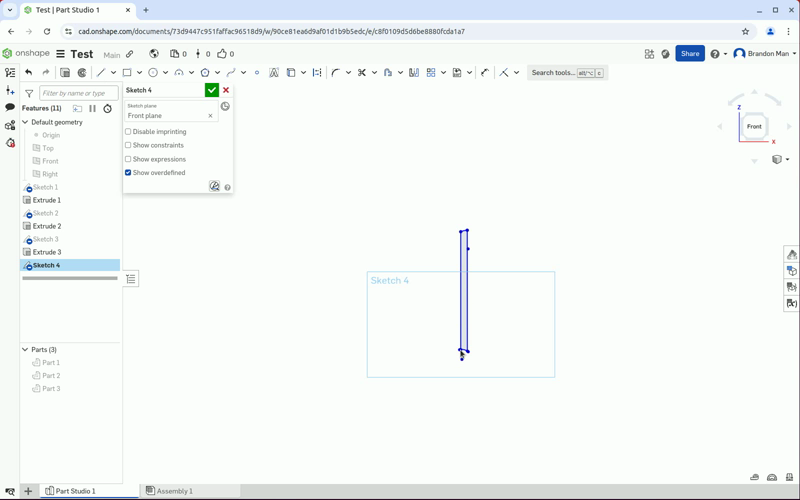
mouse_move(465, 270)
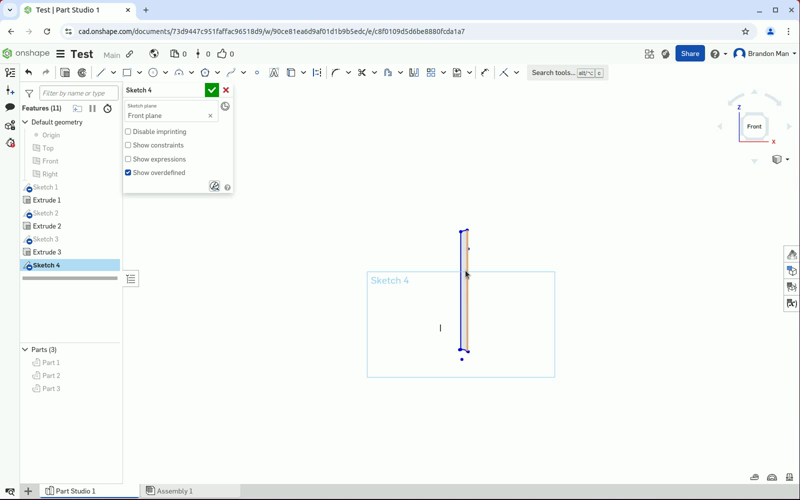
scroll(6)
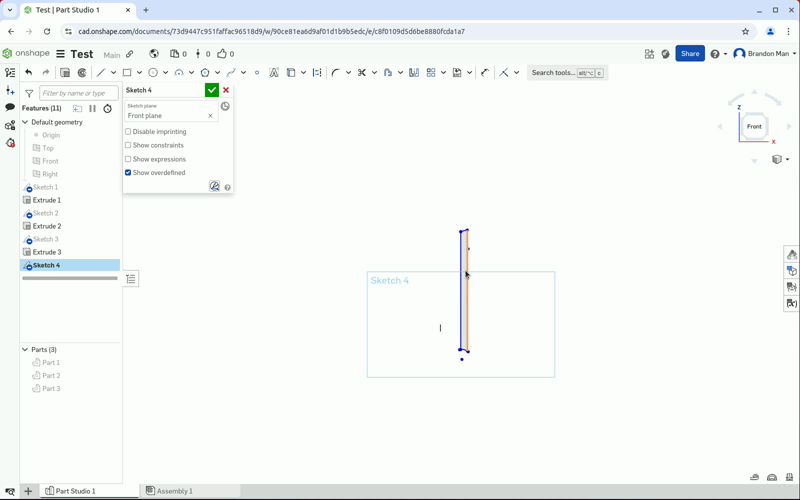
scroll(6)
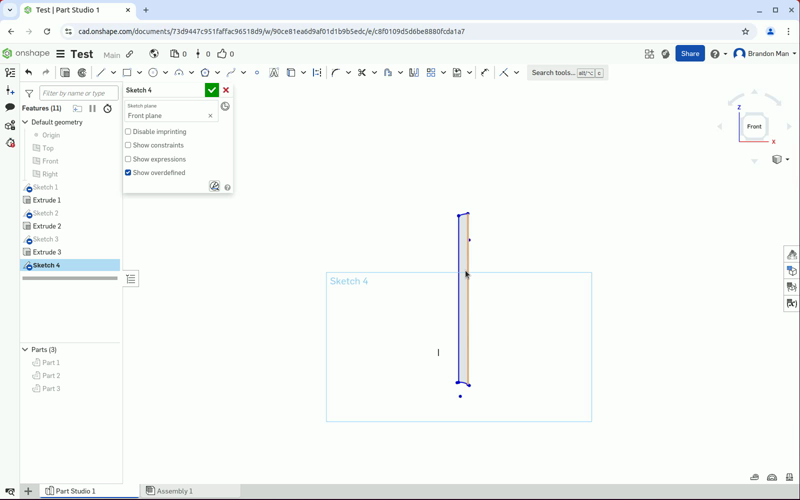
scroll(6)
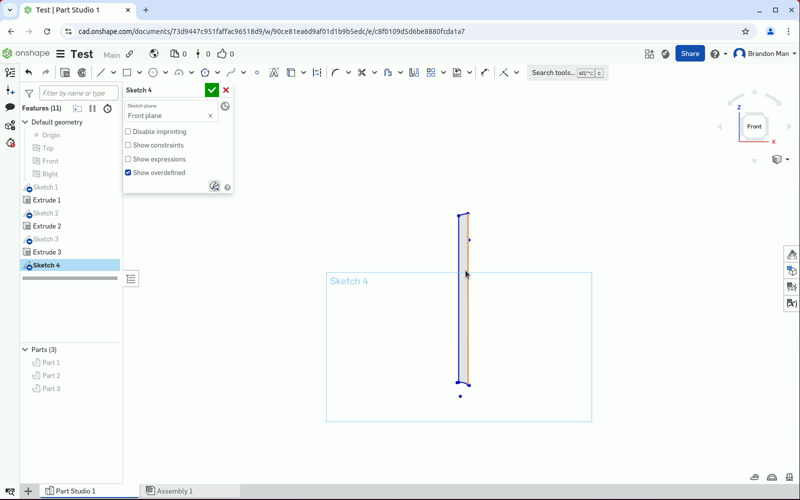
scroll(6)
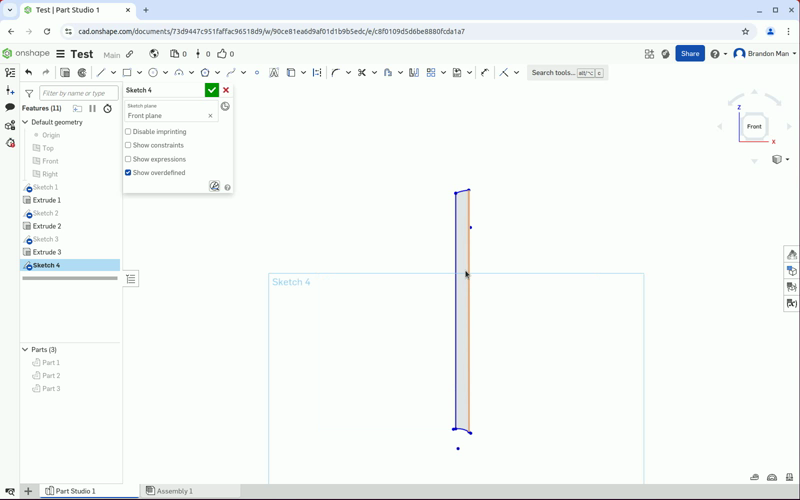
scroll(6)
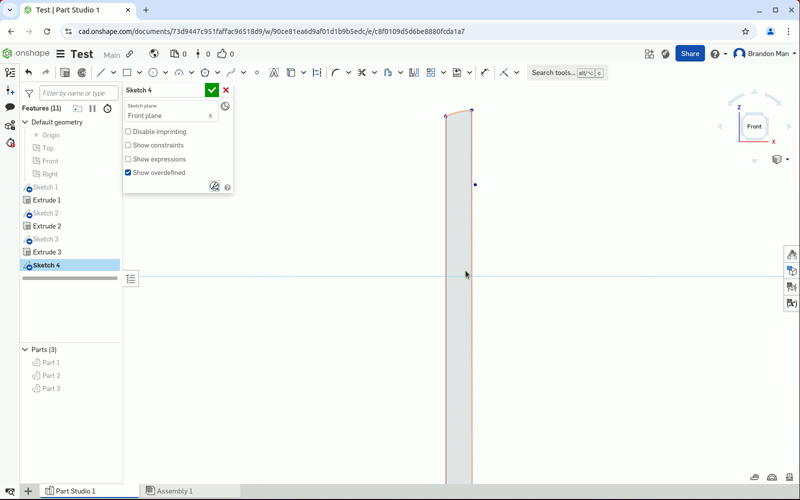
scroll(6)
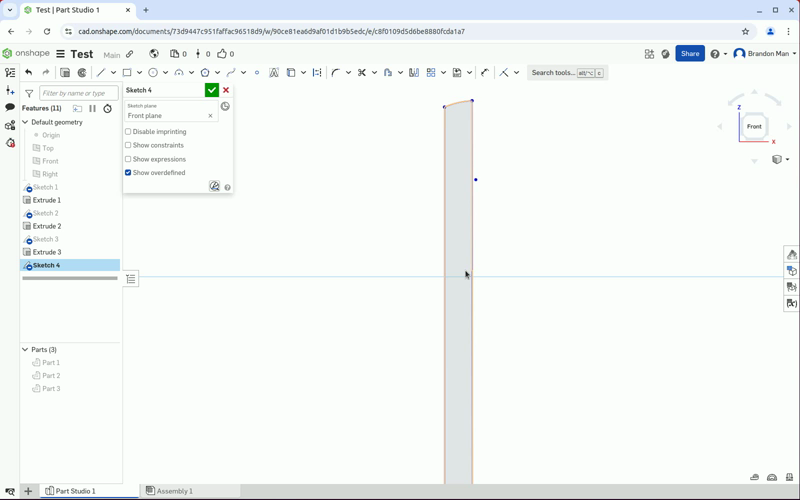
scroll(6)
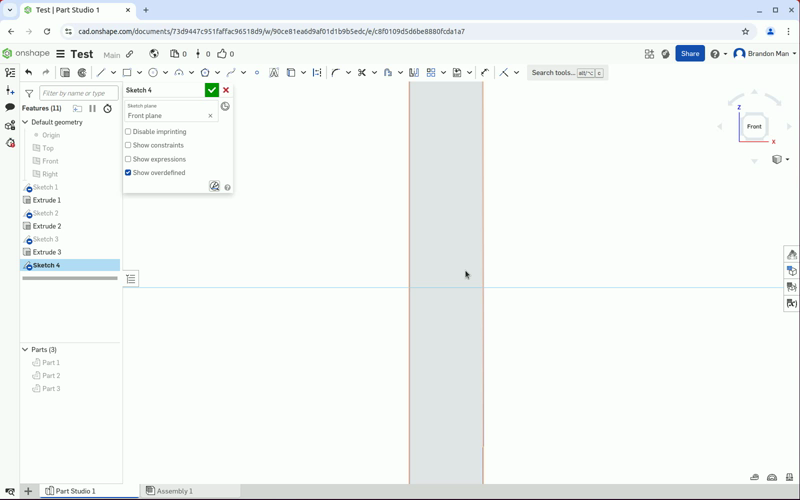
click(465, 270)
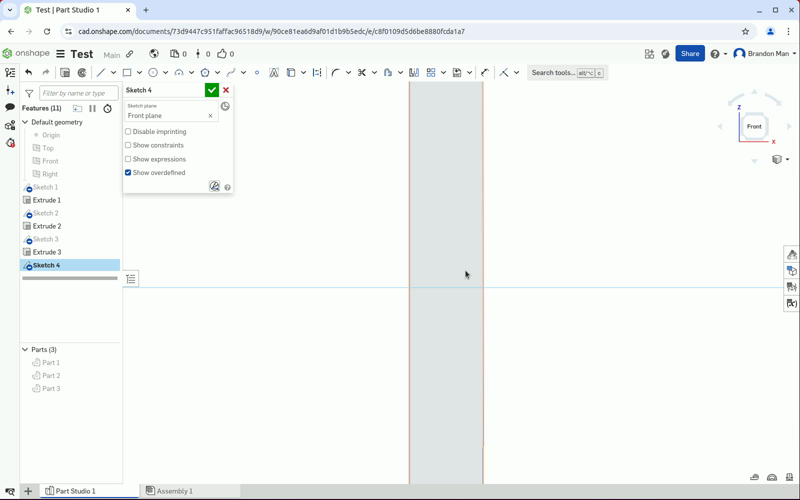
scroll(-6)
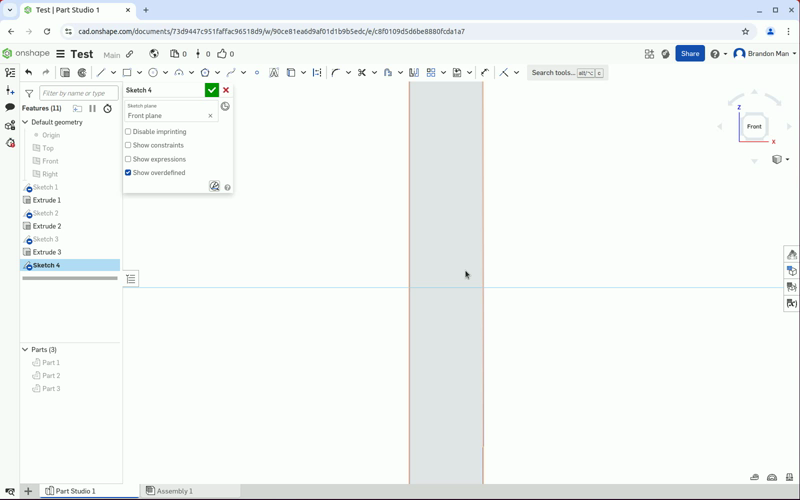
scroll(-6)
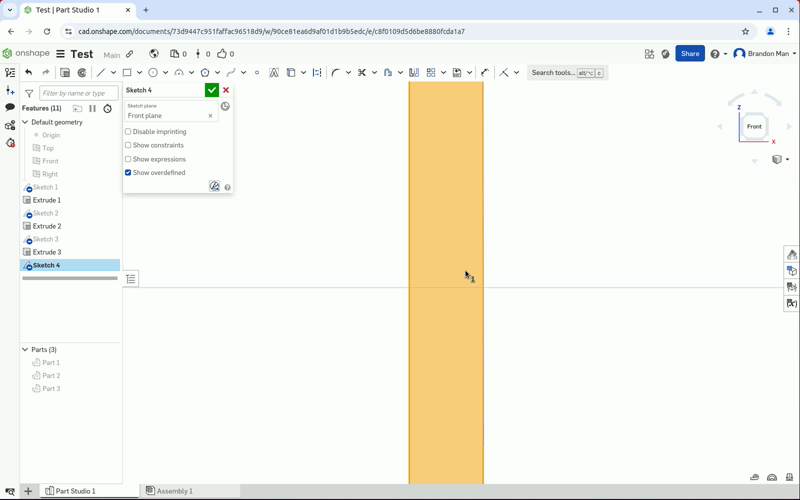
scroll(-6)
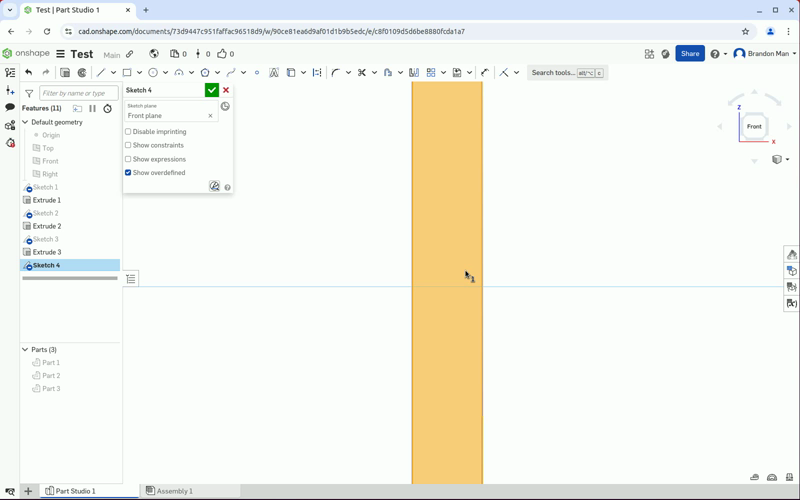
scroll(-6)
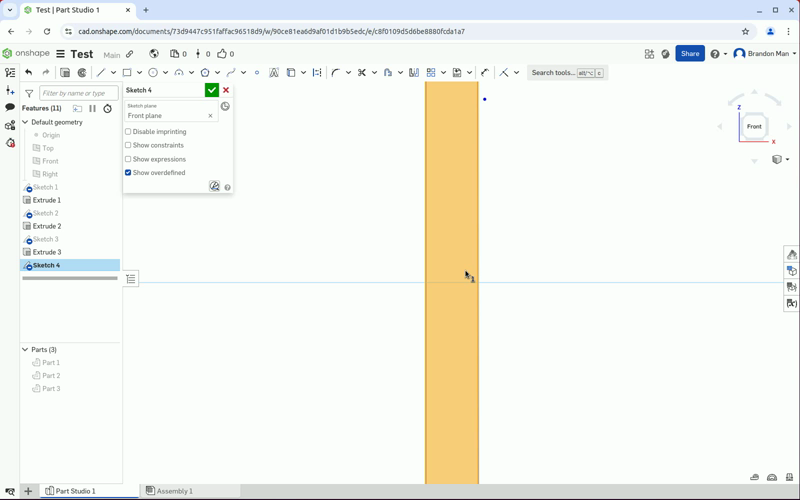
scroll(-6)
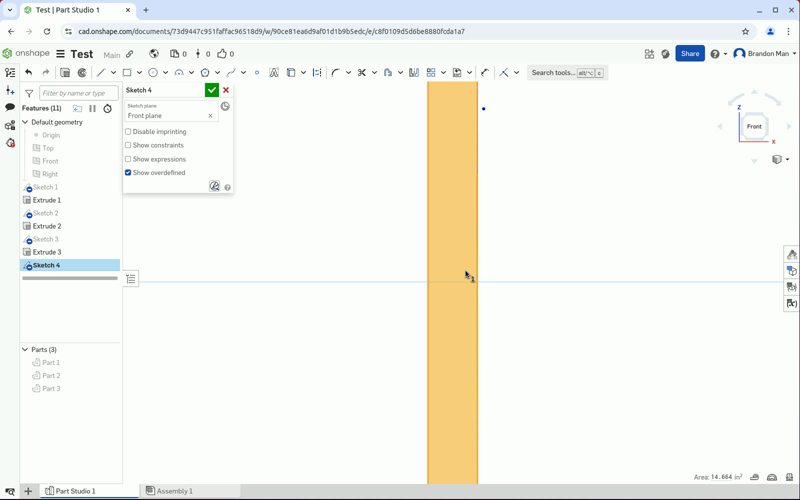
scroll(-6)
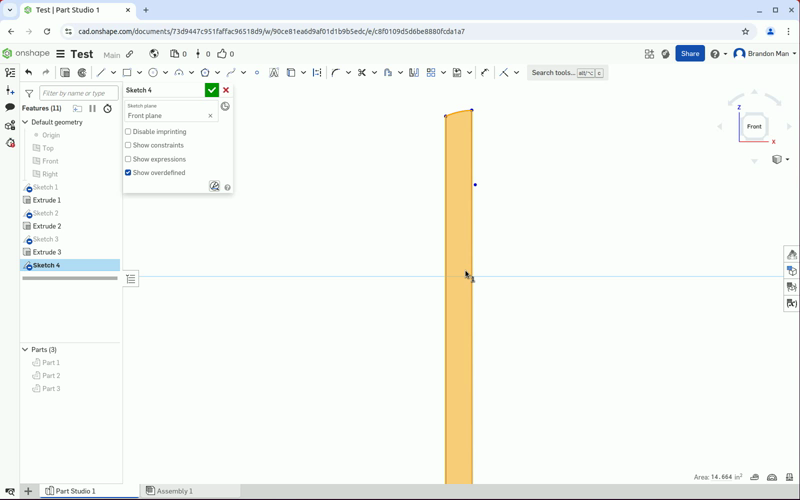
scroll(-6)
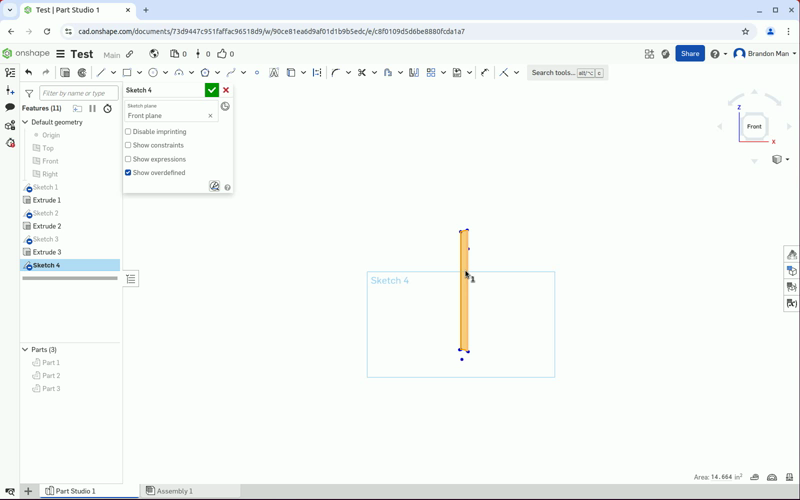
mouse_move(73, 352)
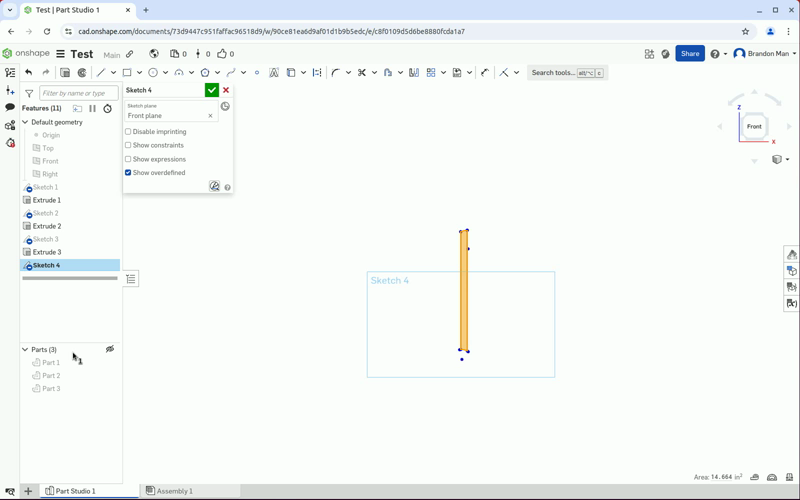
key(shift+y)
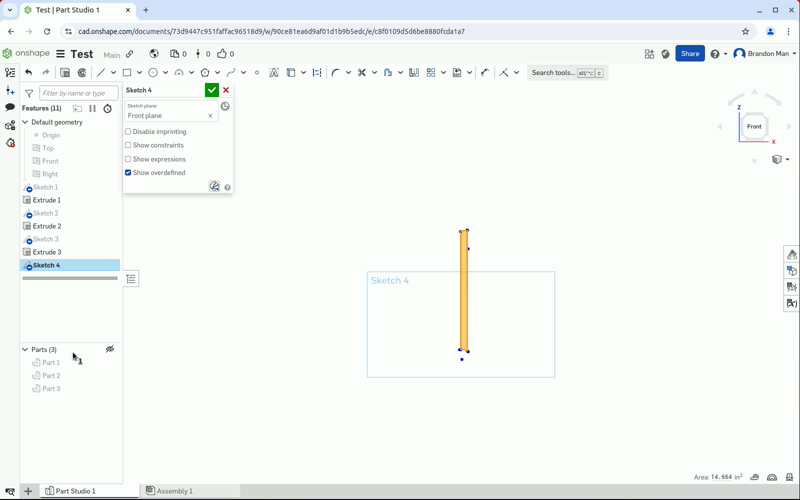
key(shift+e)
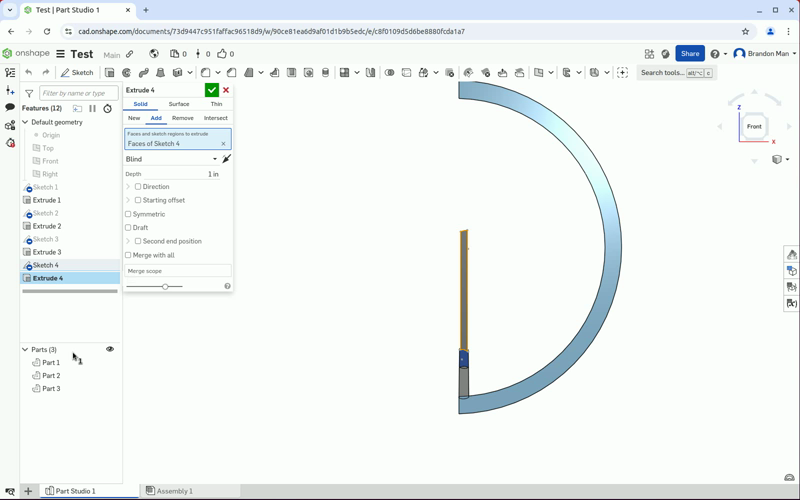
mouse_move(143, 106)
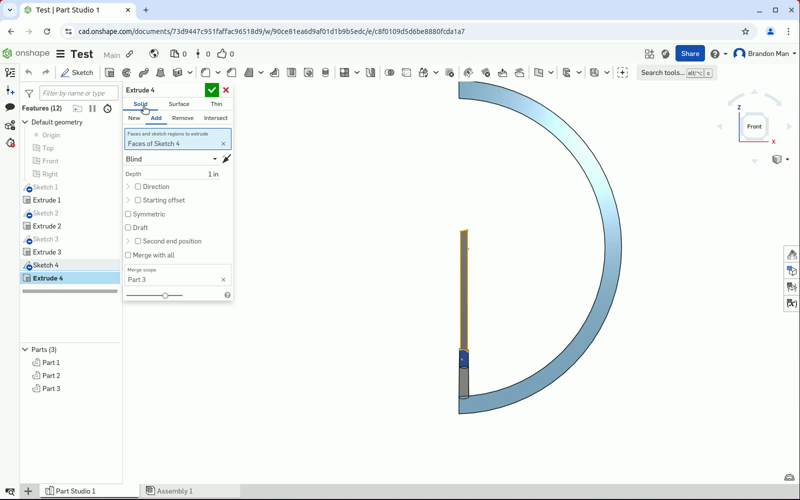
click(143, 106)
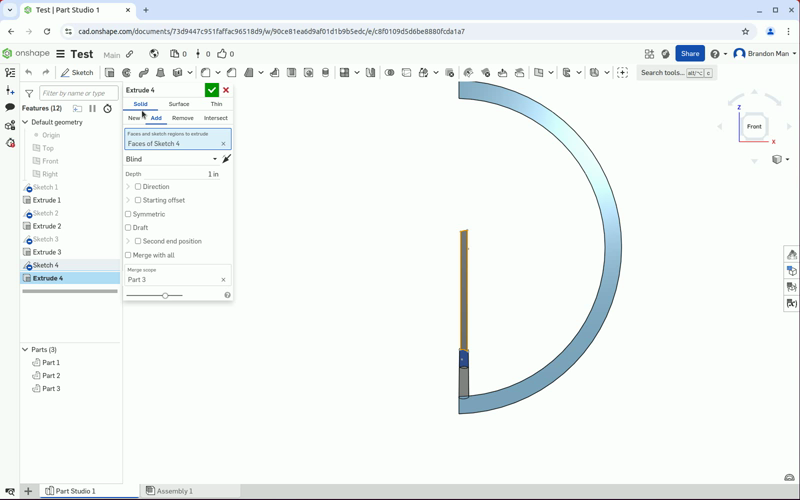
mouse_move(137, 120)
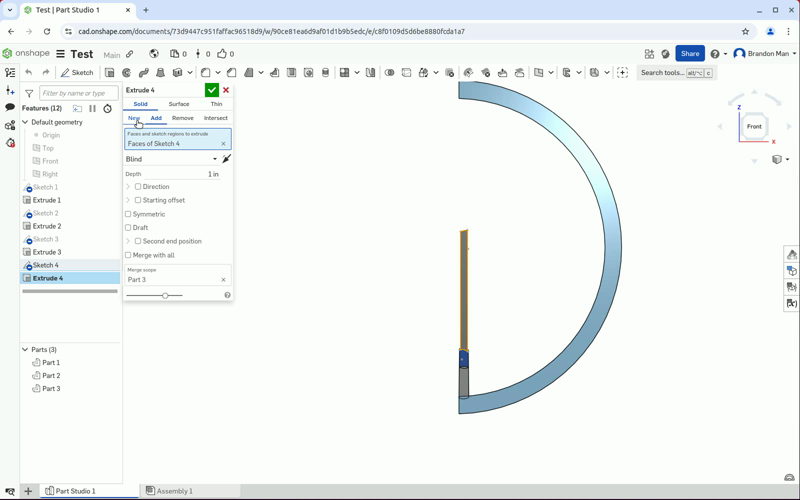
click(137, 120)
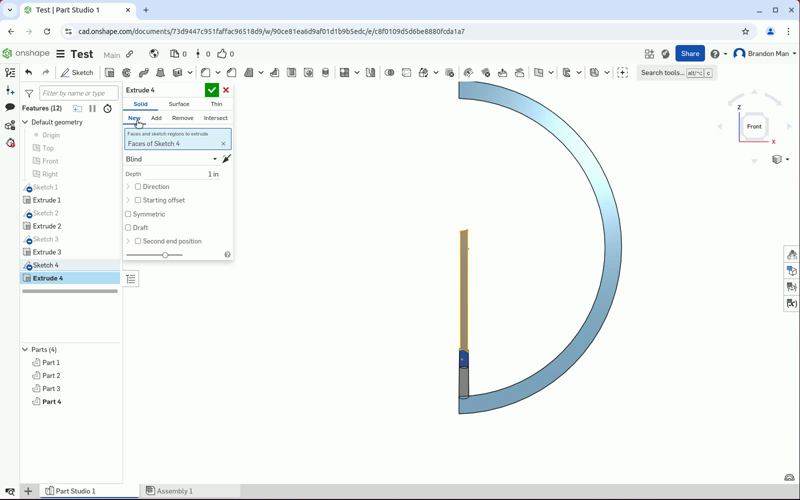
key(tab, 4)
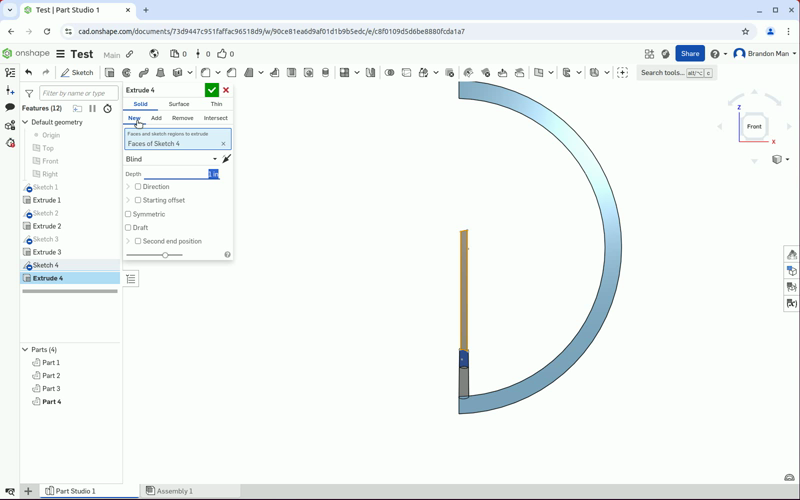
text(-0.241)
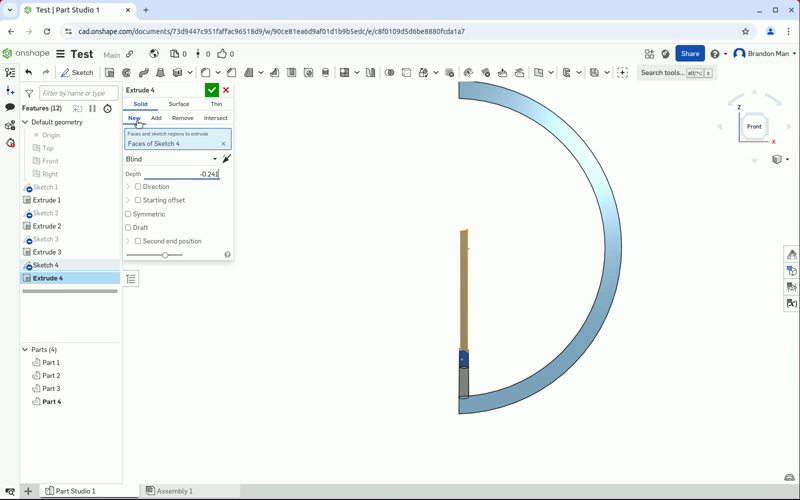
key(enter)
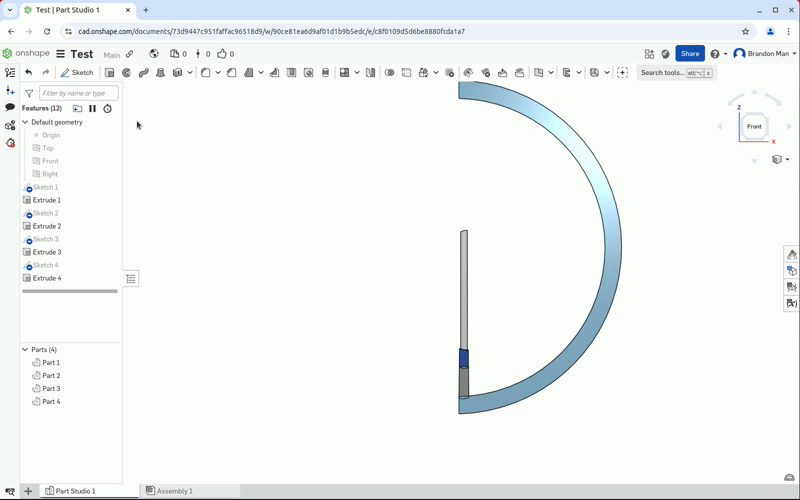
key(shift+h)
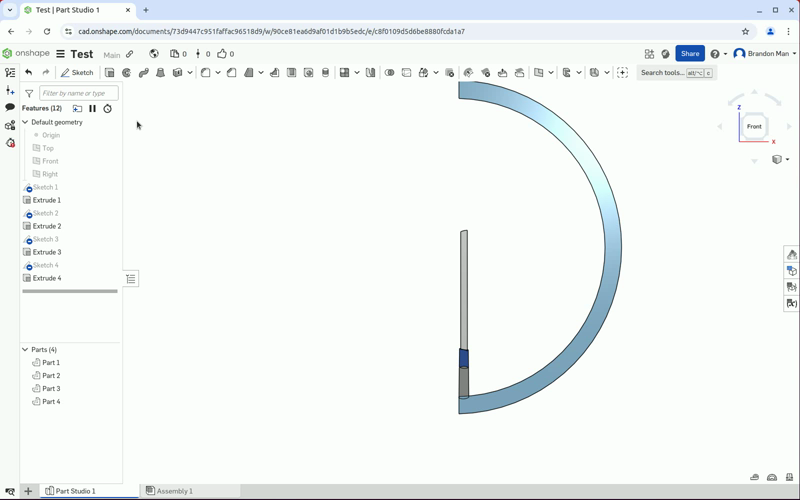
key(shift+h)
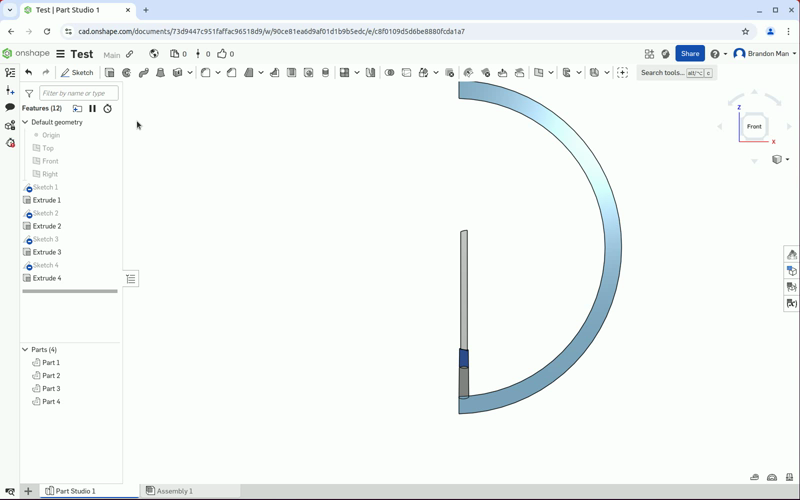
mouse_move(73, 189)
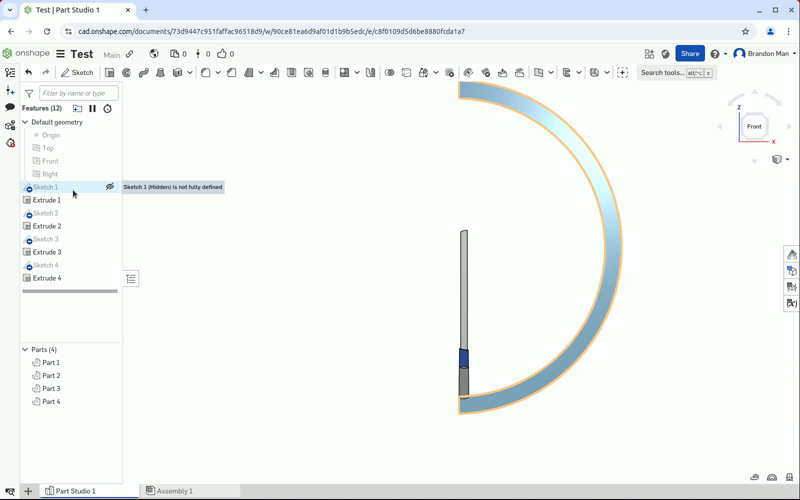
click(73, 189)
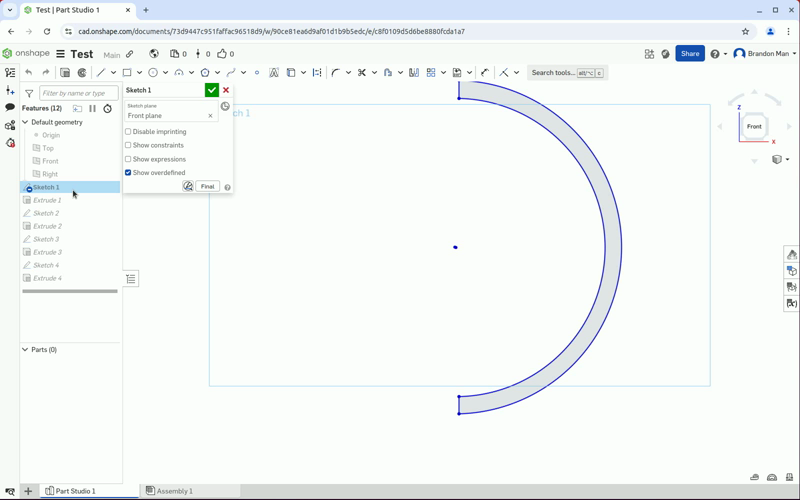
mouse_move(229, 92)
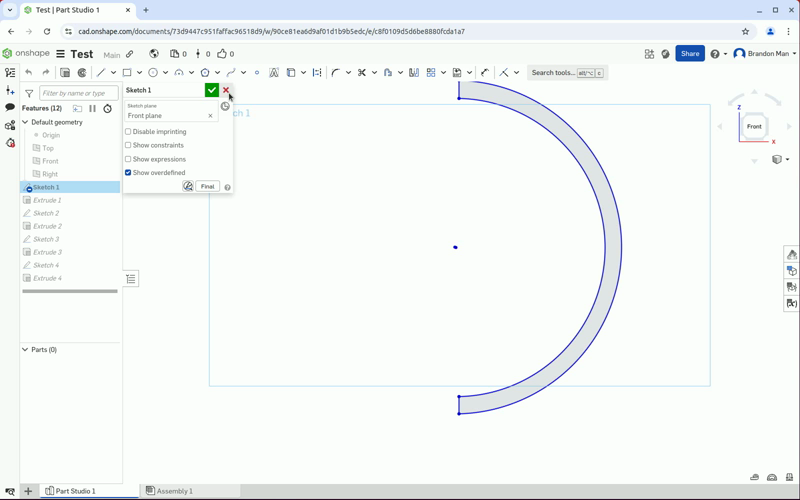
click(229, 92)
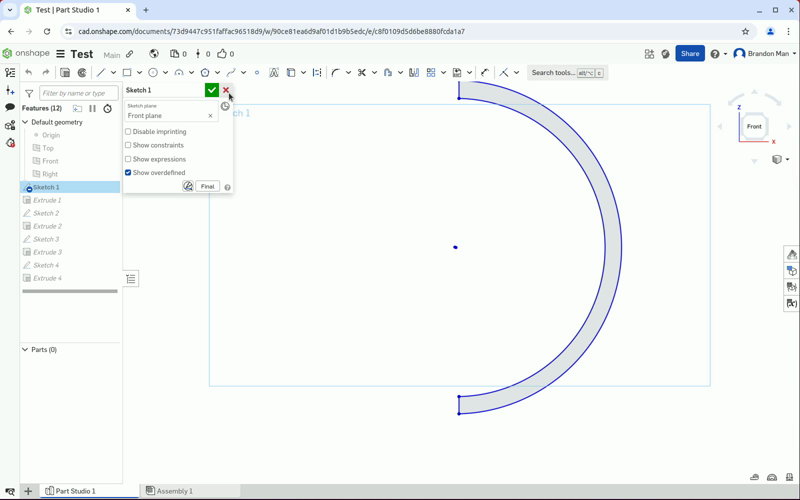
key(shift+s)
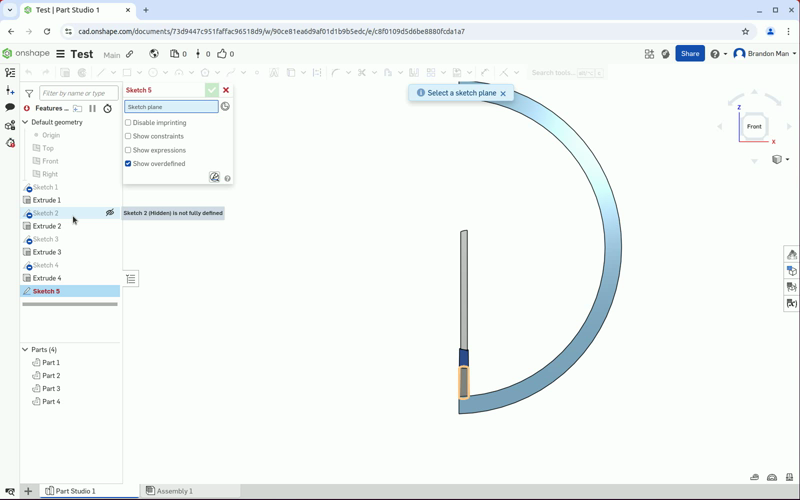
scroll(3)
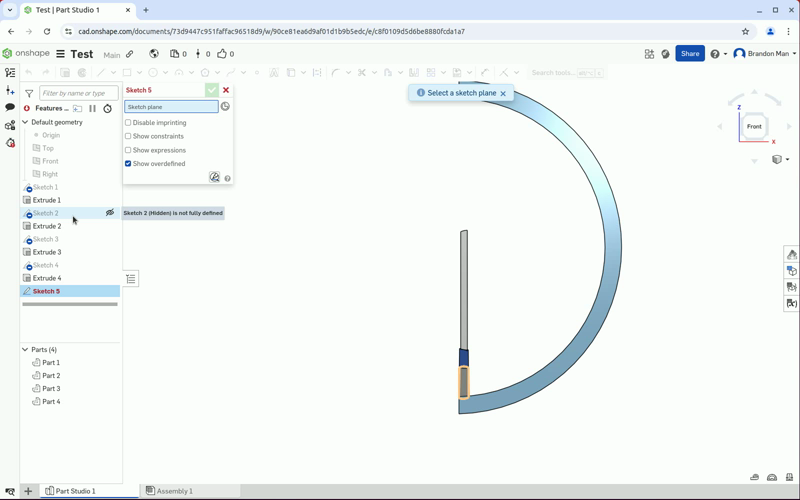
mouse_move(73, 163)
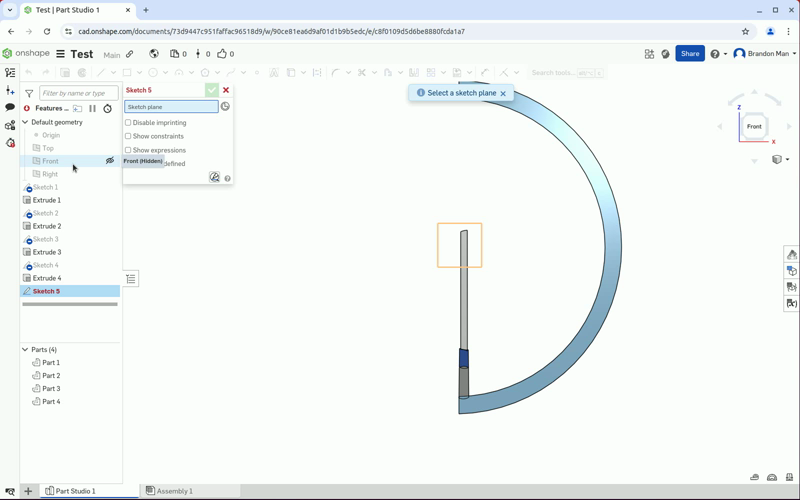
click(73, 163)
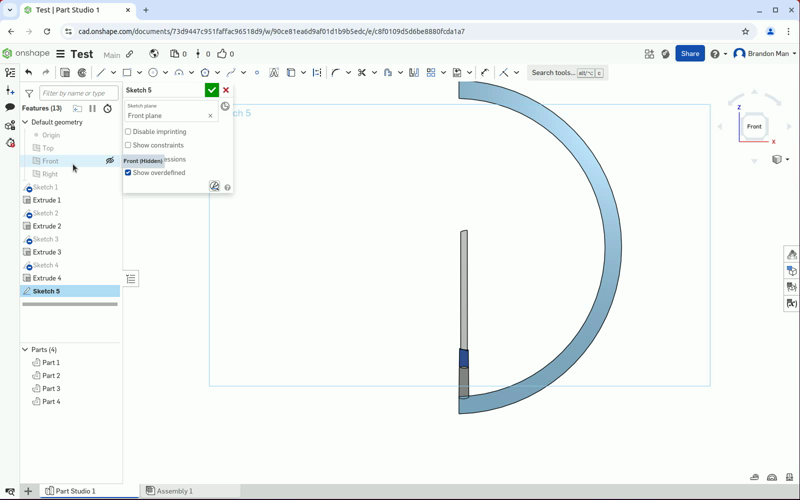
mouse_move(73, 352)
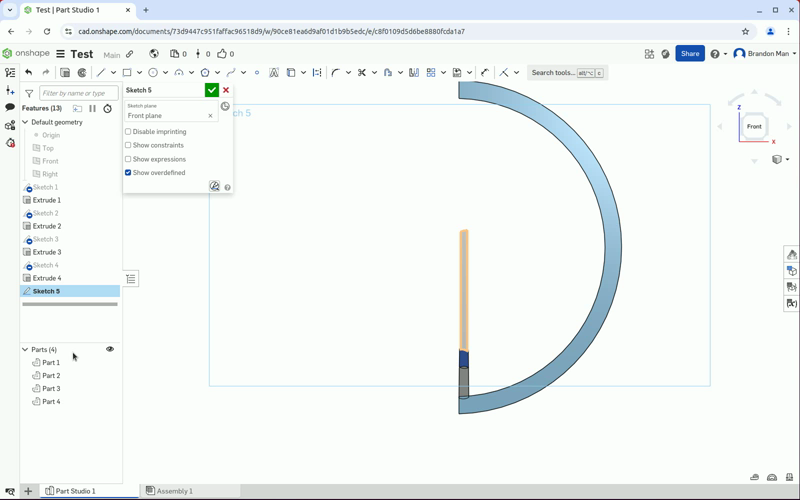
key(y)
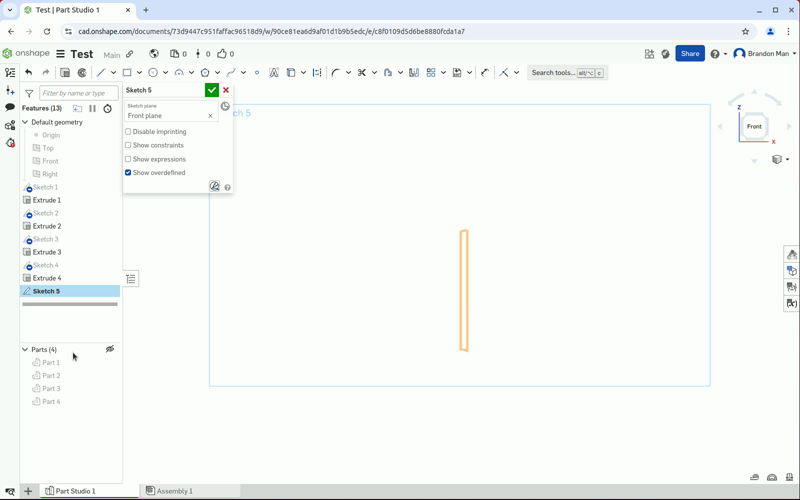
key(a)
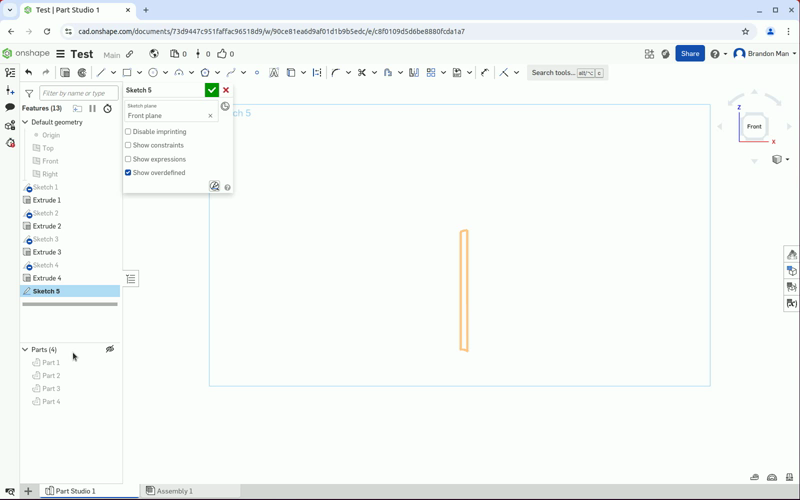
key_down(shift)
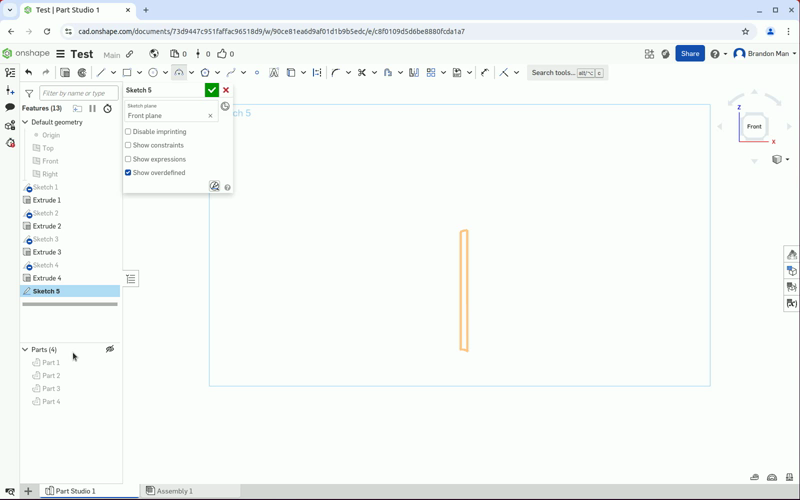
mouse_move(460, 231)
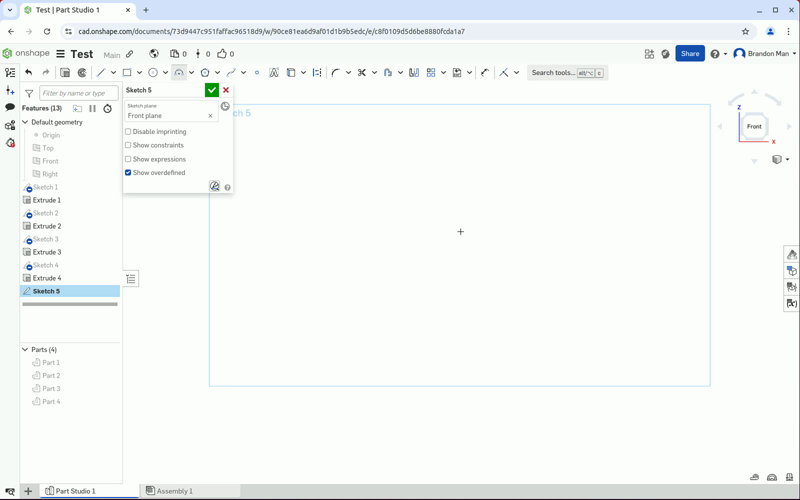
click(460, 231)
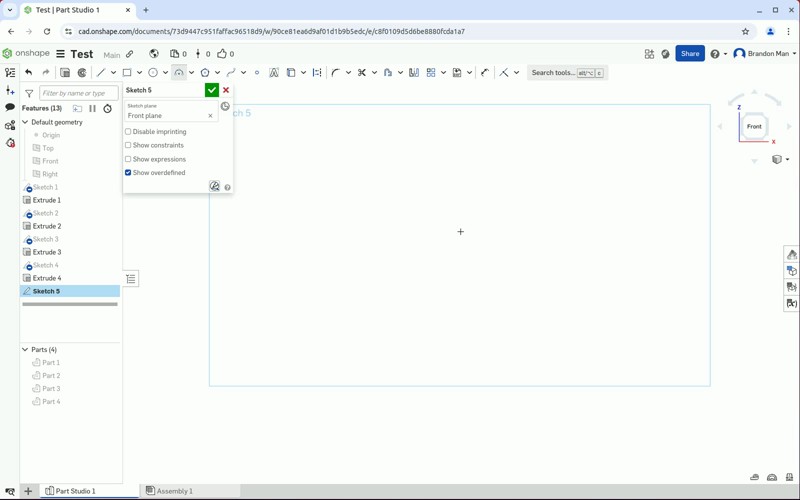
key_up(shift)
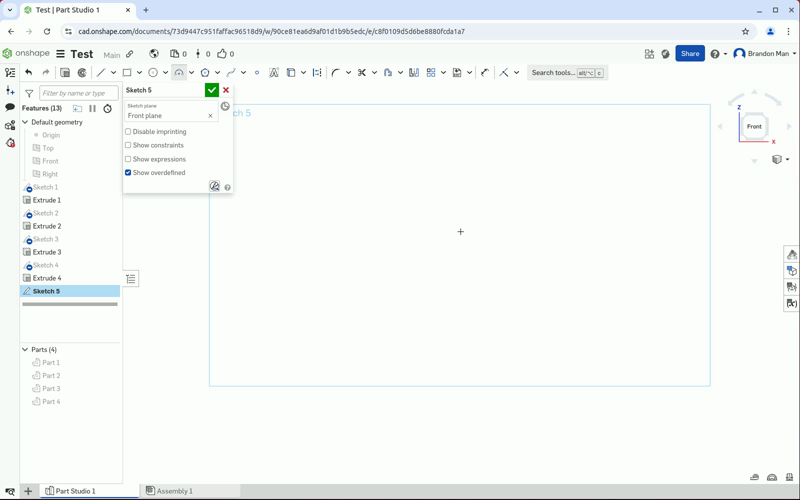
key_down(shift)
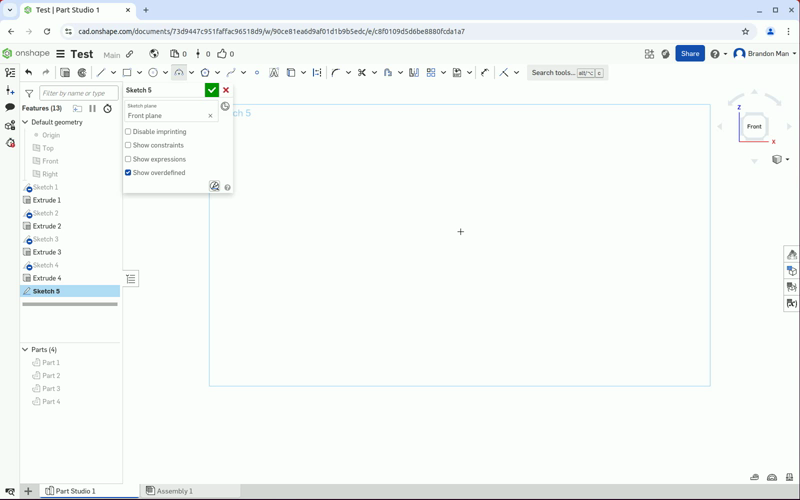
mouse_move(467, 351)
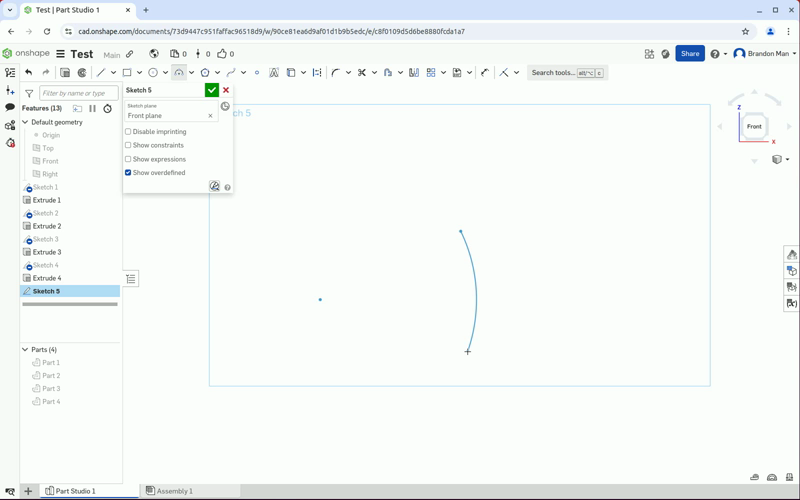
click(467, 351)
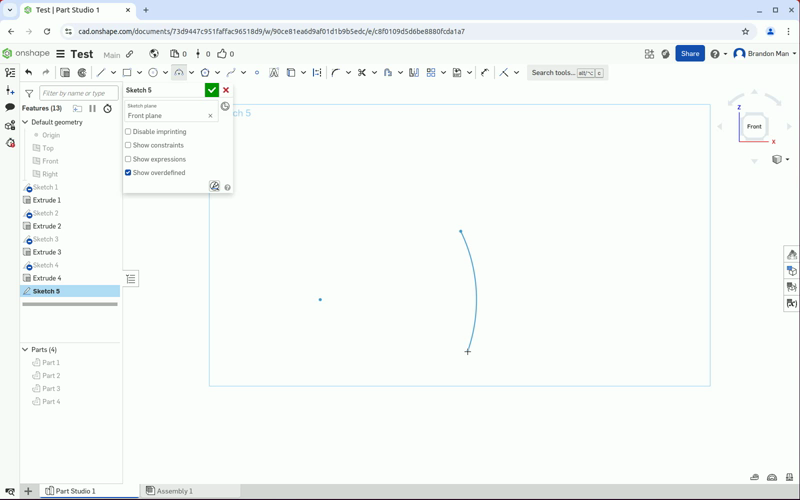
mouse_move(530, 287)
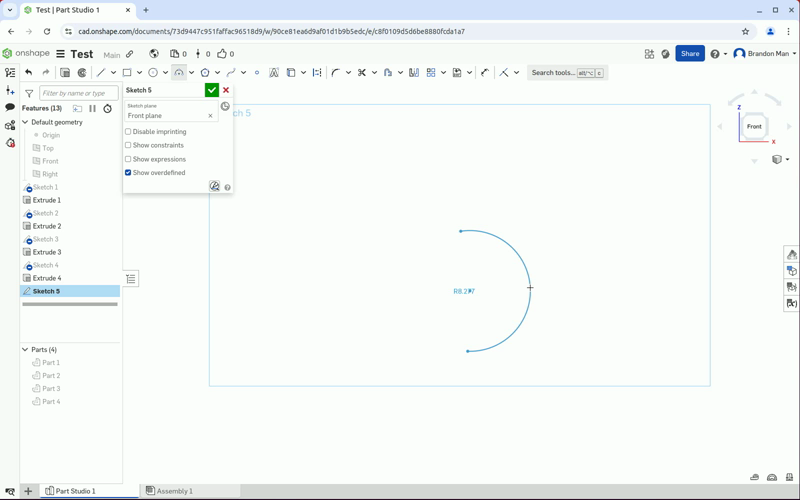
click(530, 287)
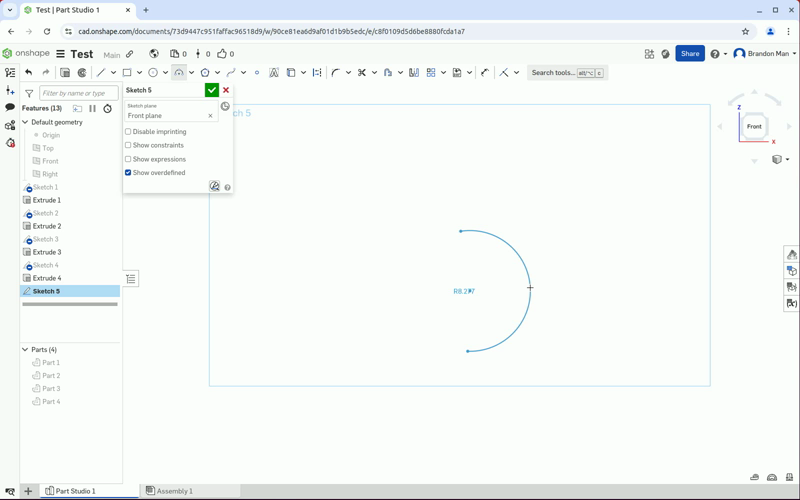
key_up(shift)
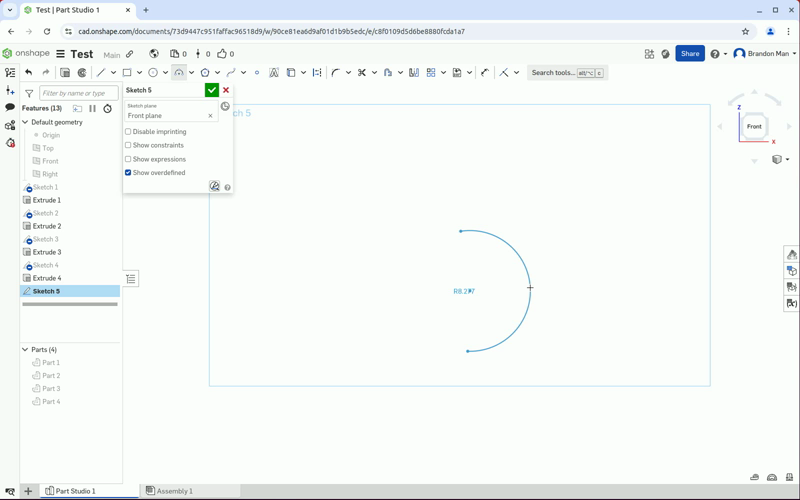
key(esc)
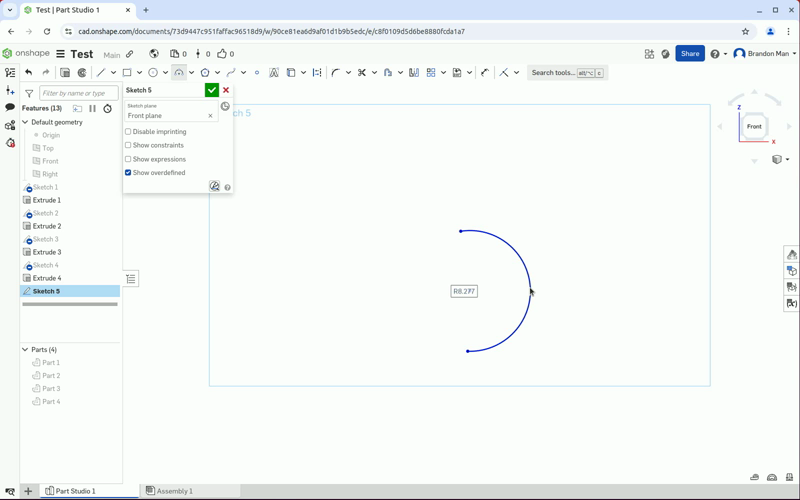
key(l)
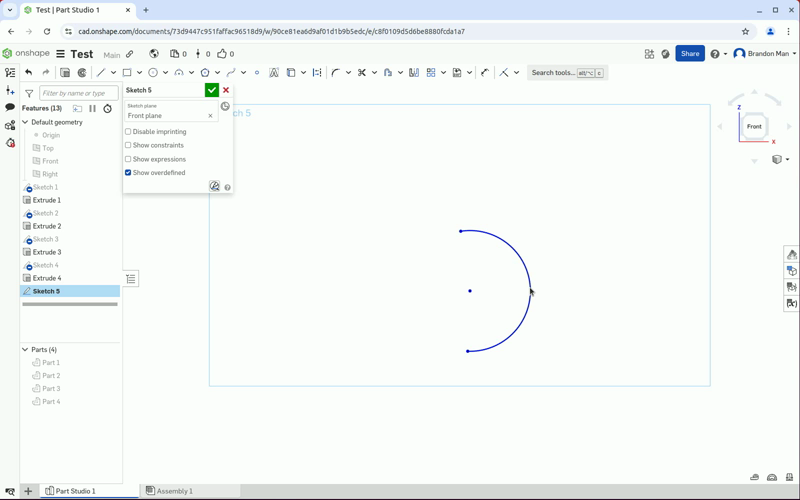
mouse_move(467, 351)
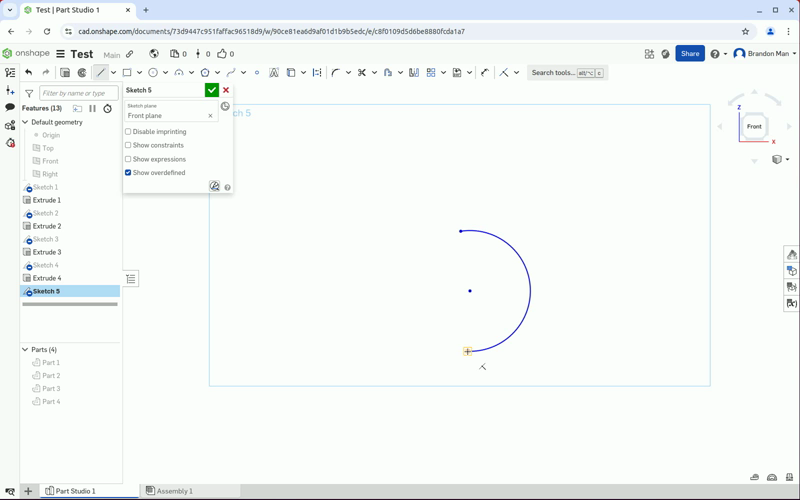
click(467, 351)
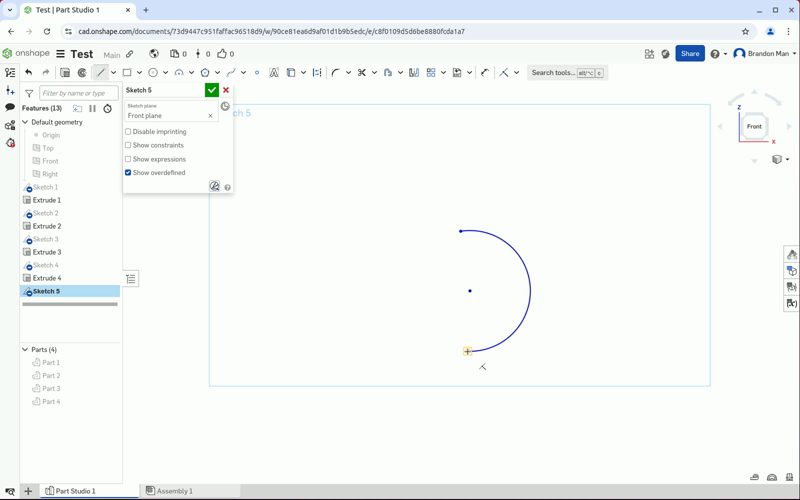
key_down(shift)
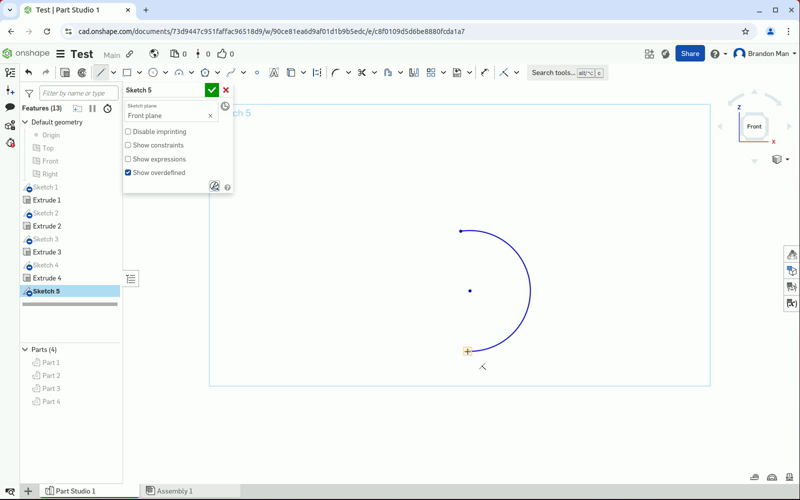
mouse_move(497, 351)
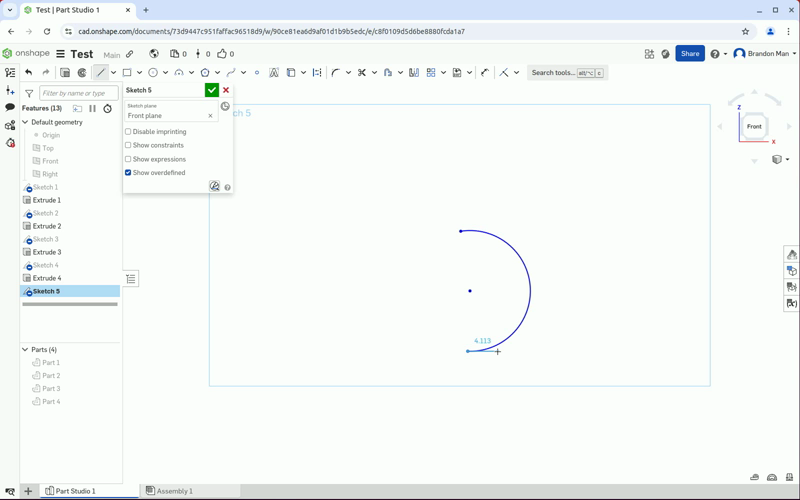
mouse_move(467, 363)
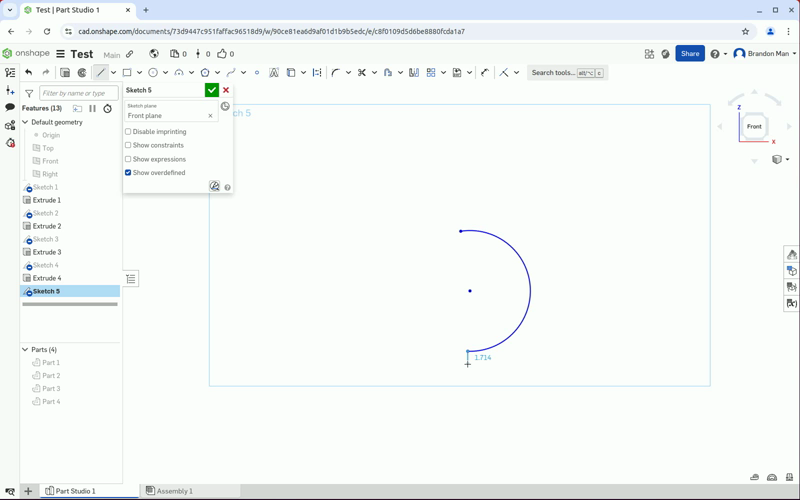
click(467, 363)
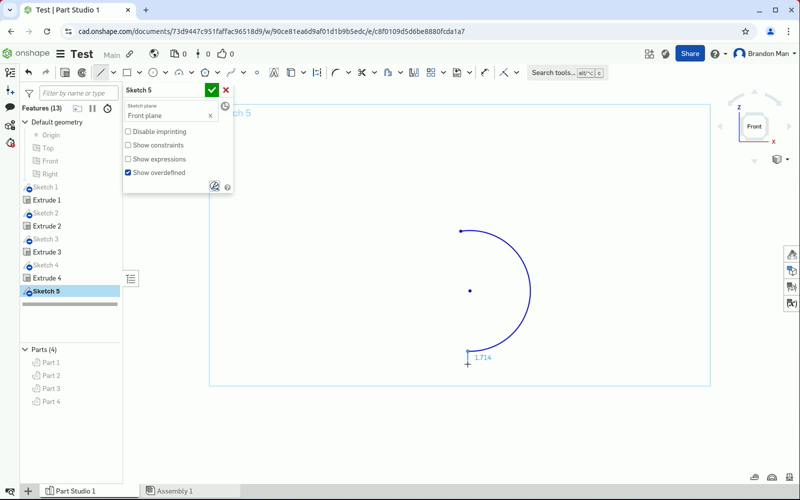
key_up(shift)
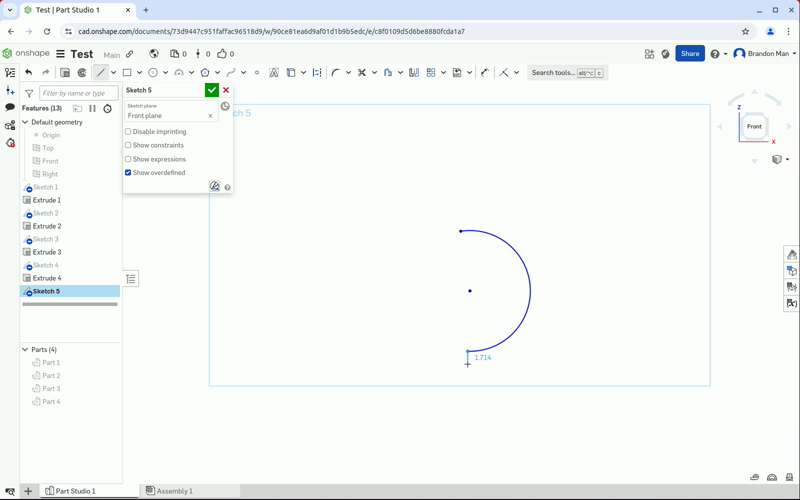
key(esc)
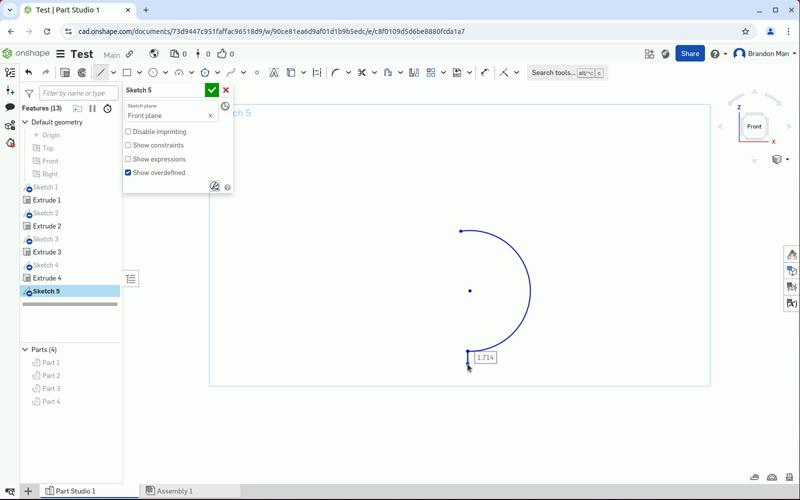
key(a)
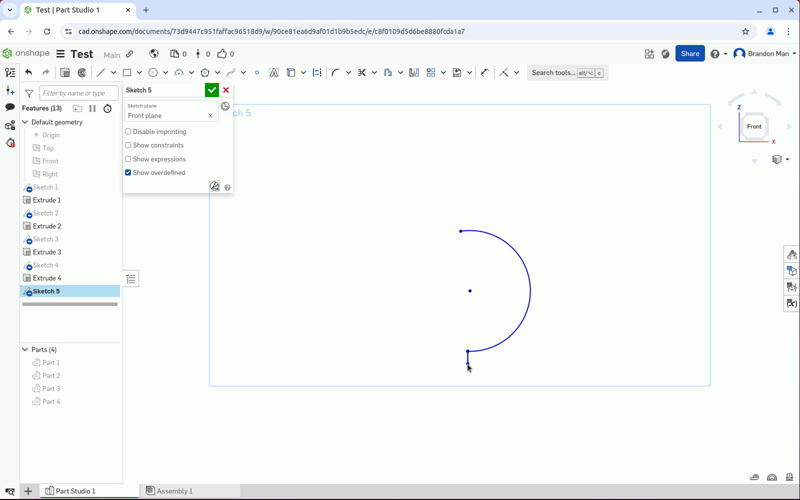
mouse_move(467, 363)
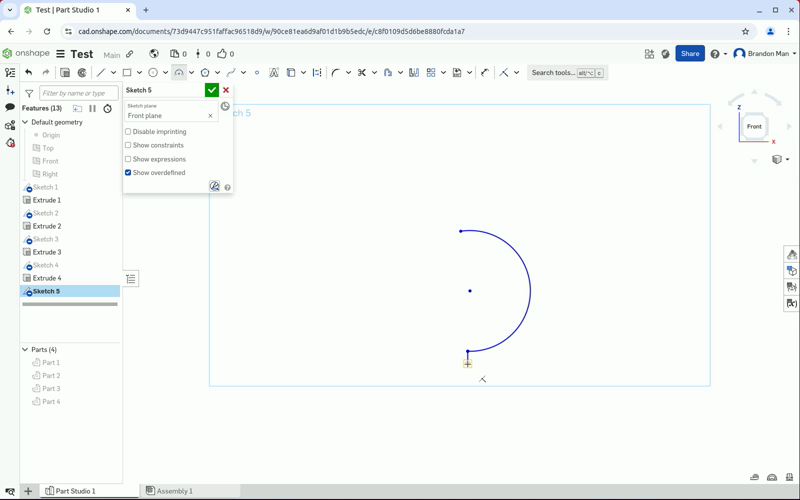
click(467, 363)
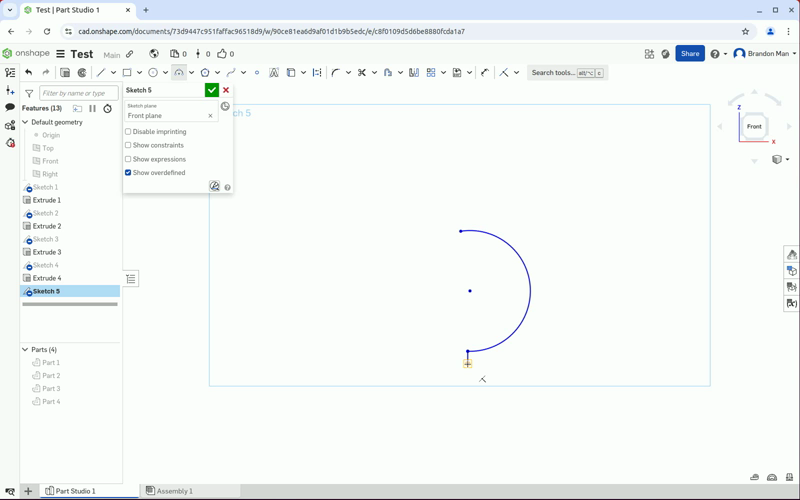
key_down(shift)
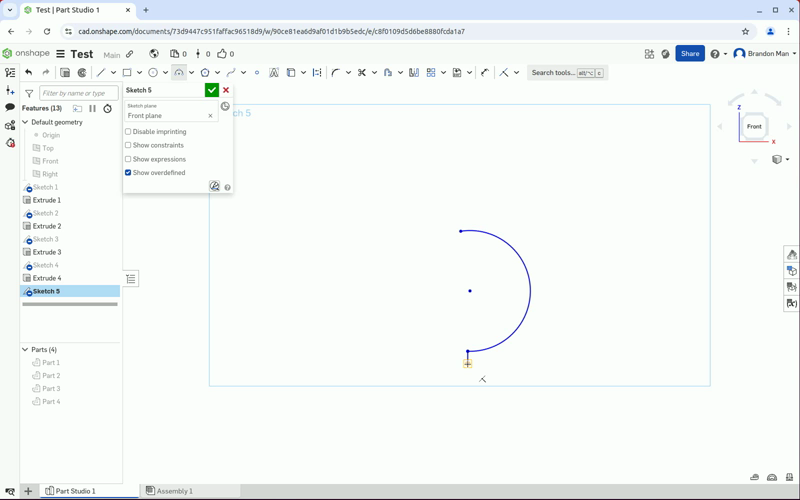
mouse_move(460, 220)
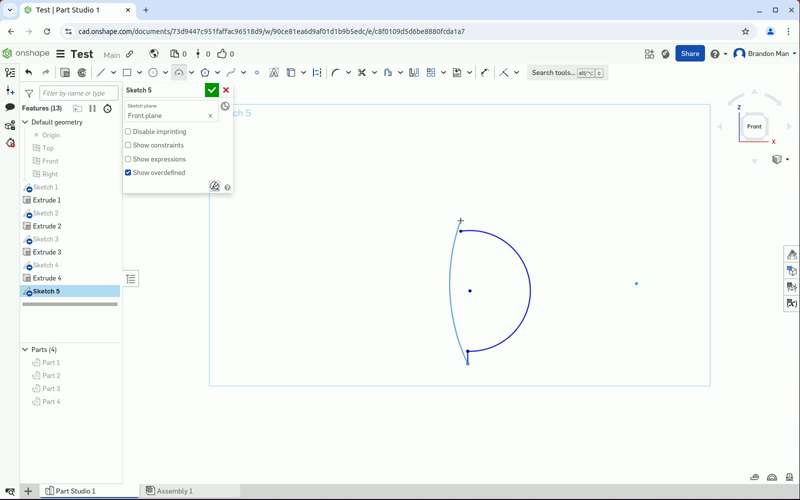
click(460, 220)
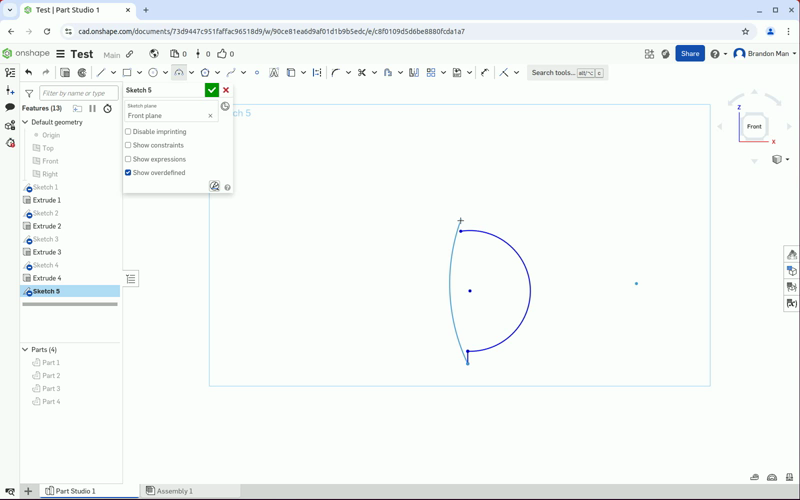
mouse_move(540, 288)
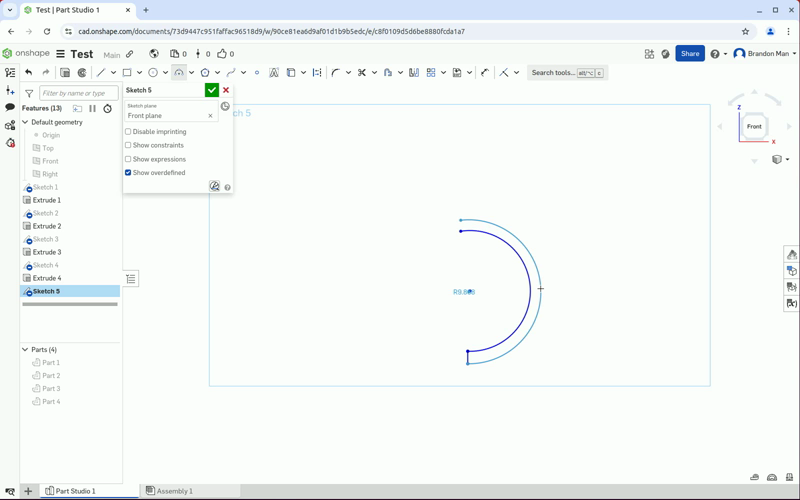
click(540, 288)
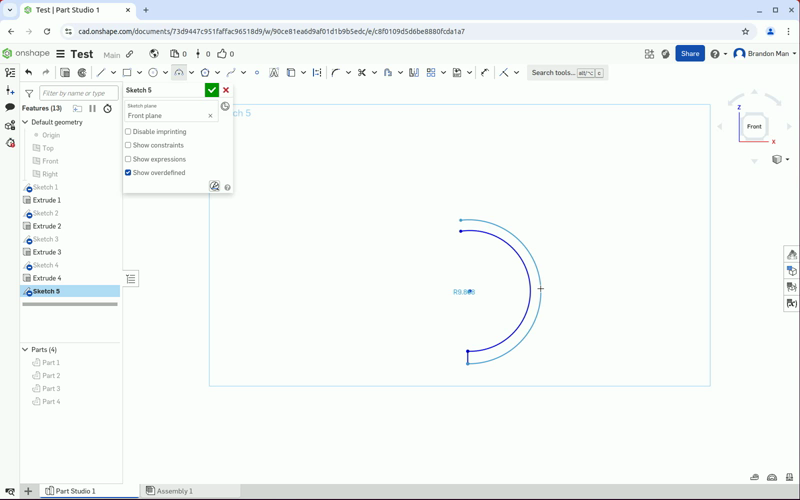
key_up(shift)
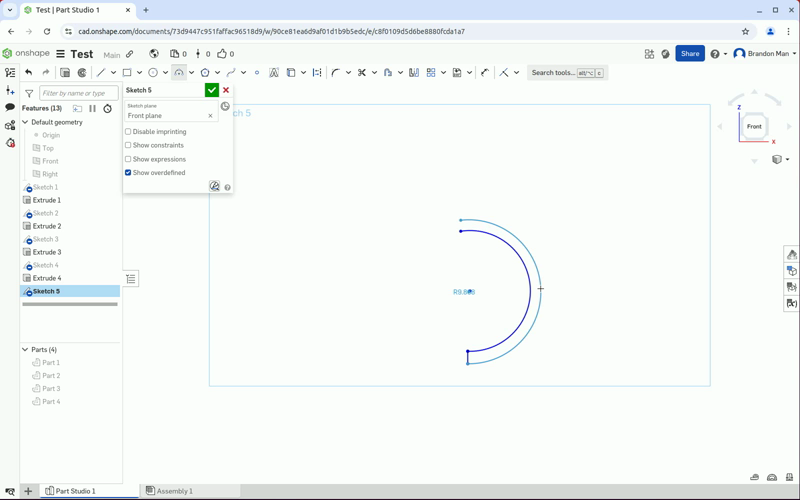
key(esc)
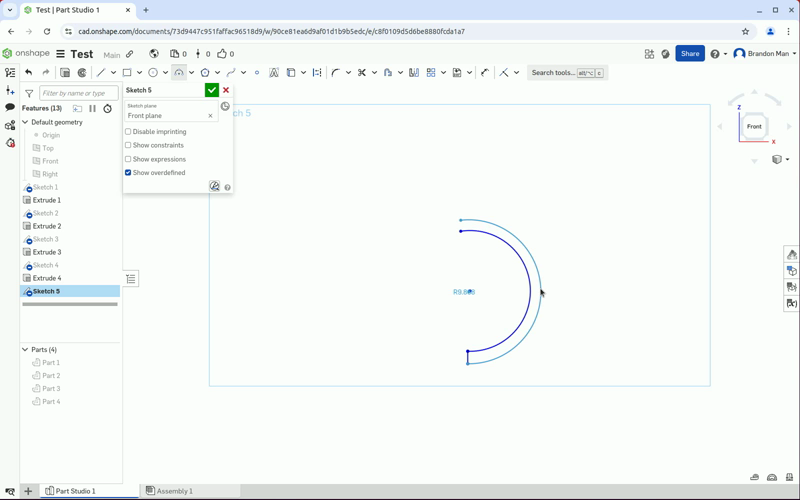
key(l)
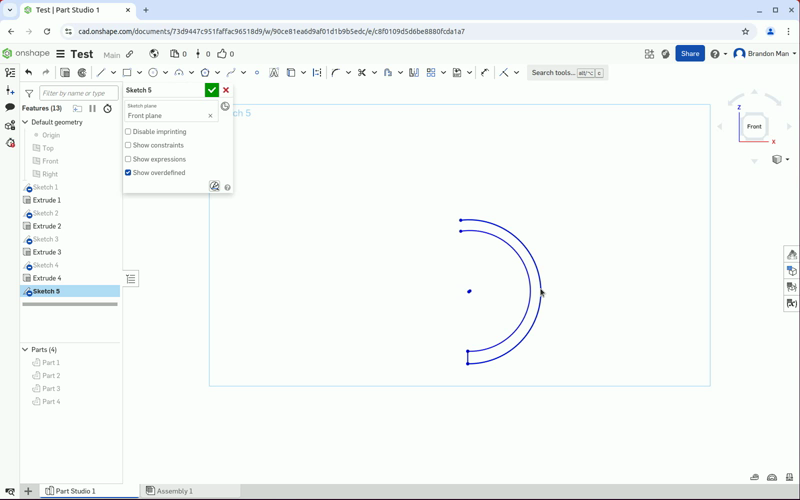
mouse_move(460, 220)
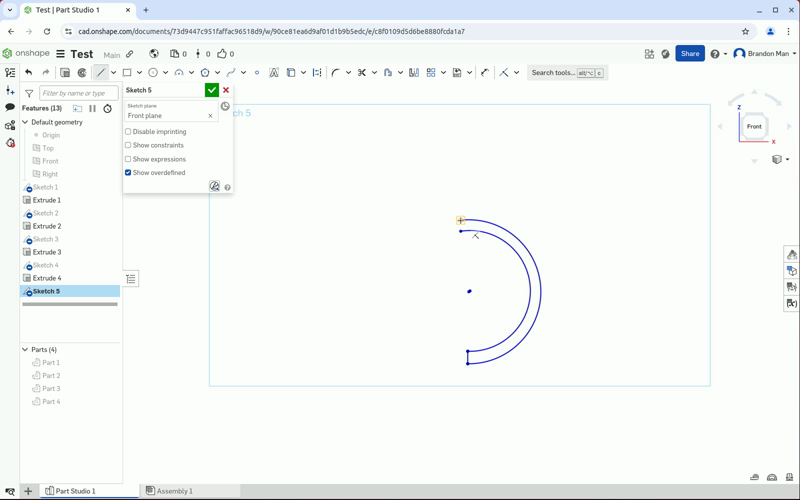
click(460, 220)
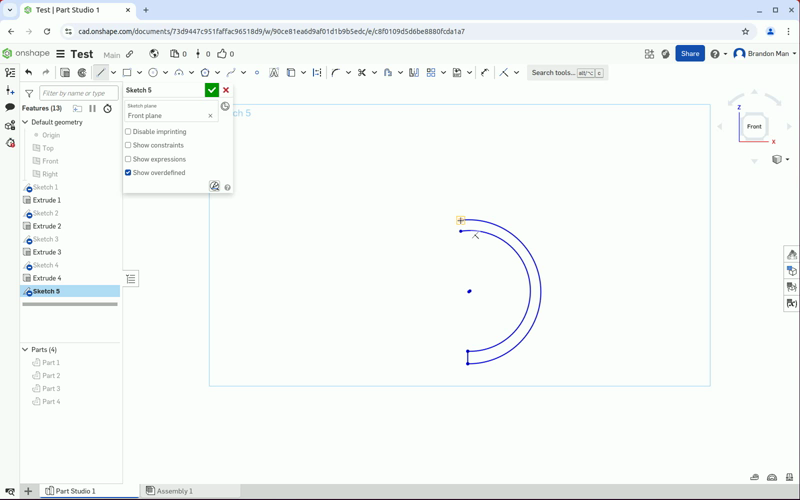
mouse_move(490, 220)
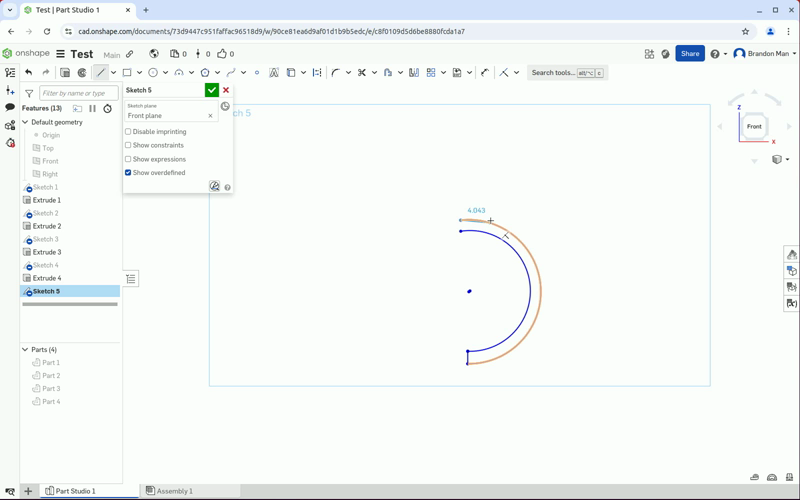
key_down(shift)
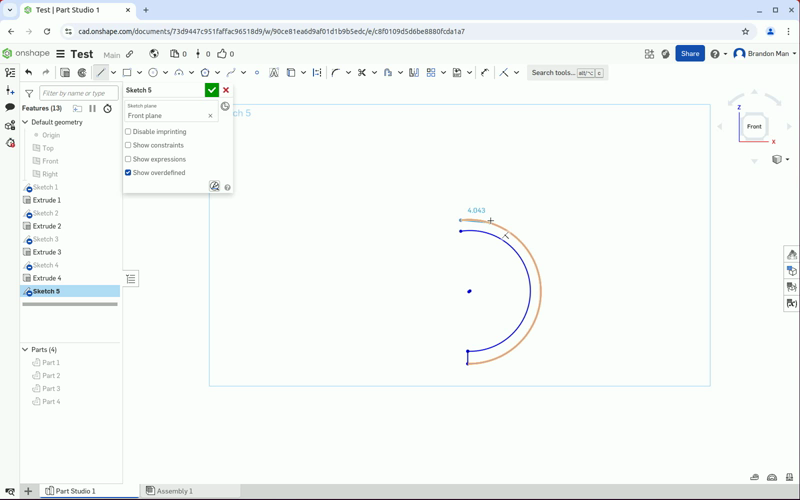
mouse_move(460, 231)
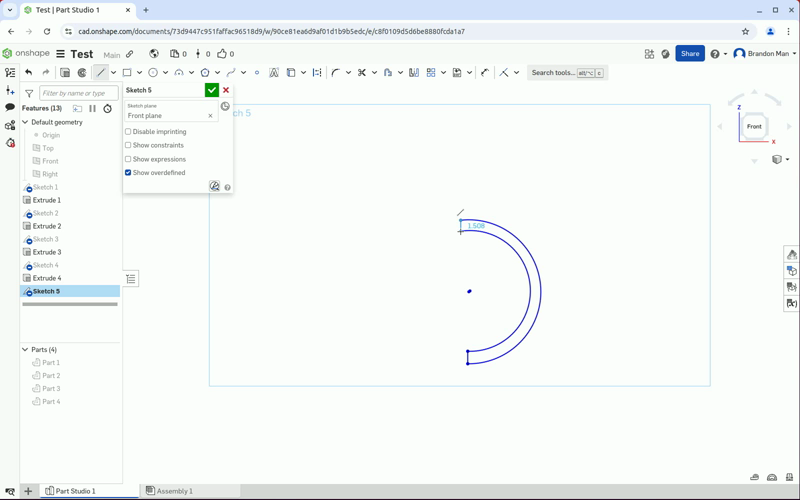
key_up(shift)
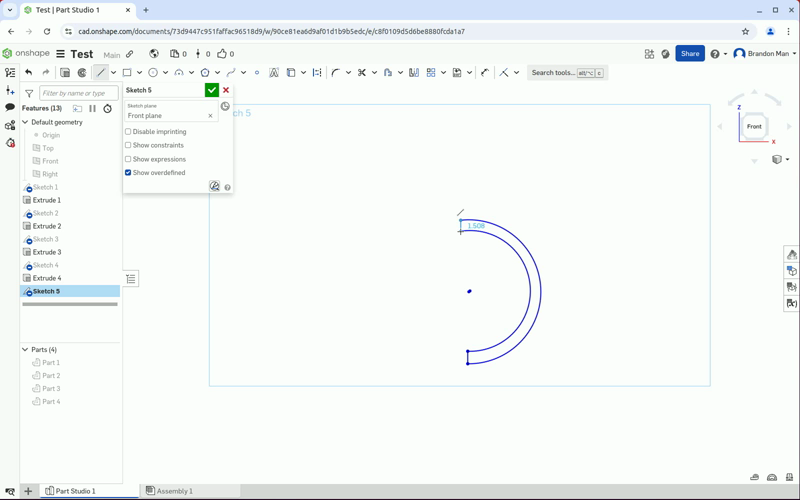
click(460, 231)
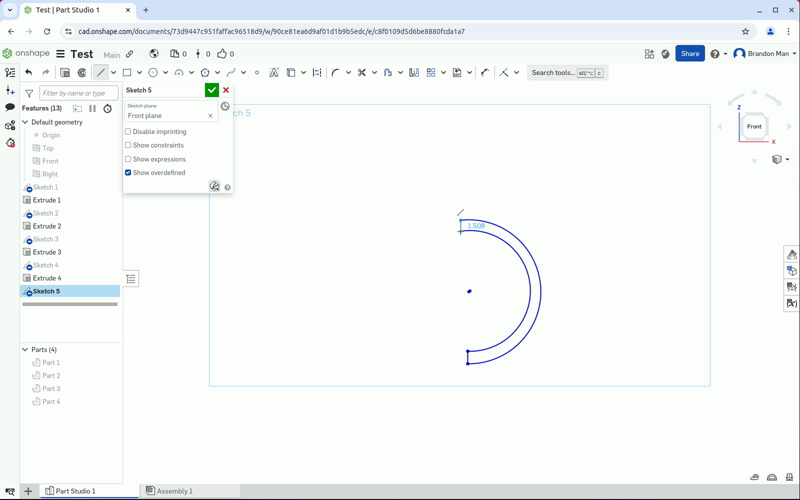
key(esc)
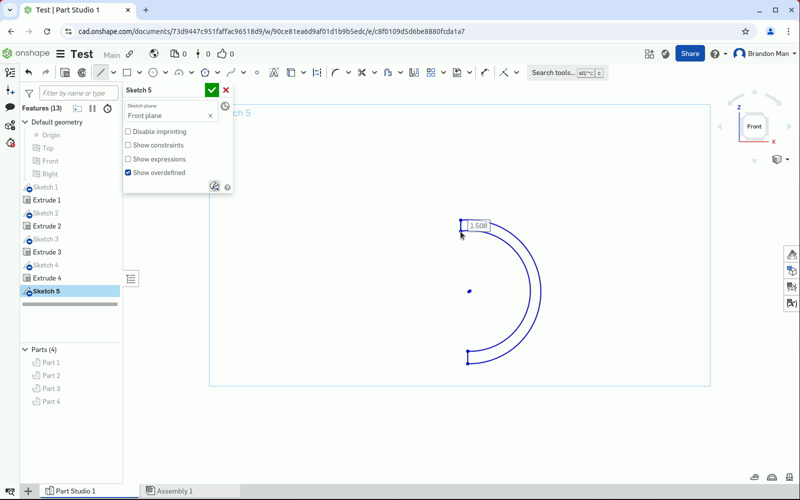
mouse_move(465, 222)
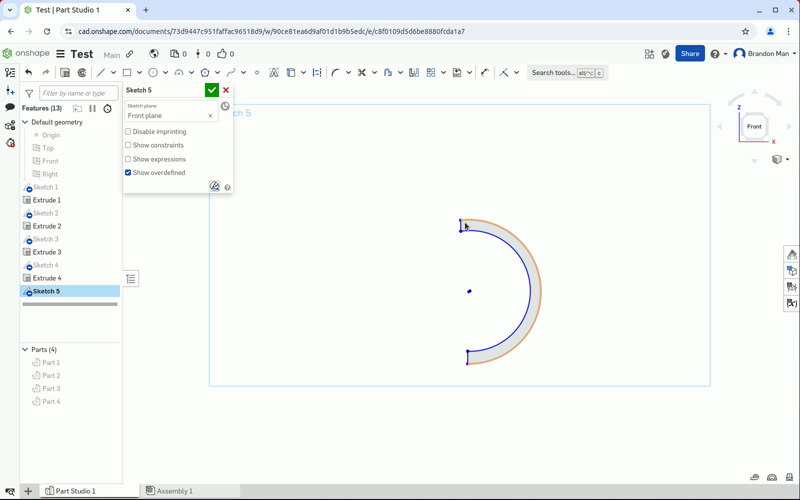
click(465, 222)
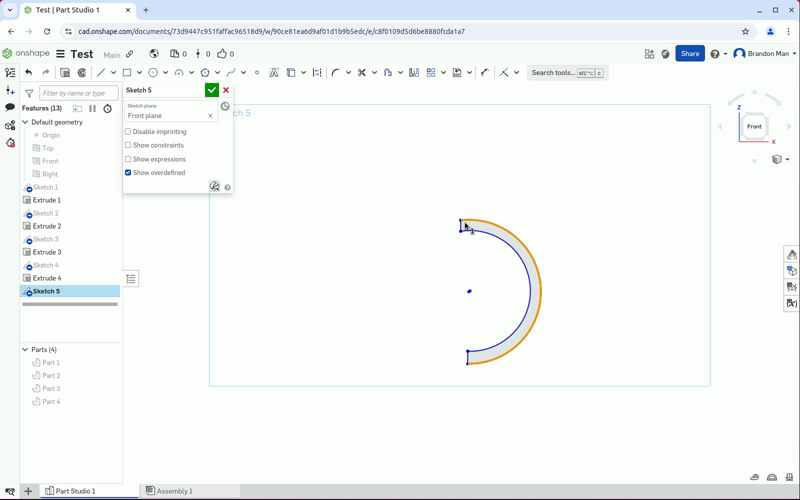
mouse_move(73, 352)
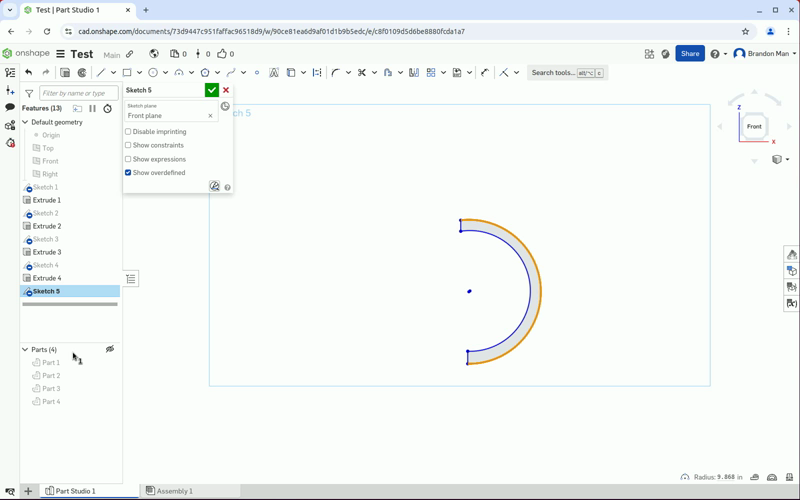
key(shift+y)
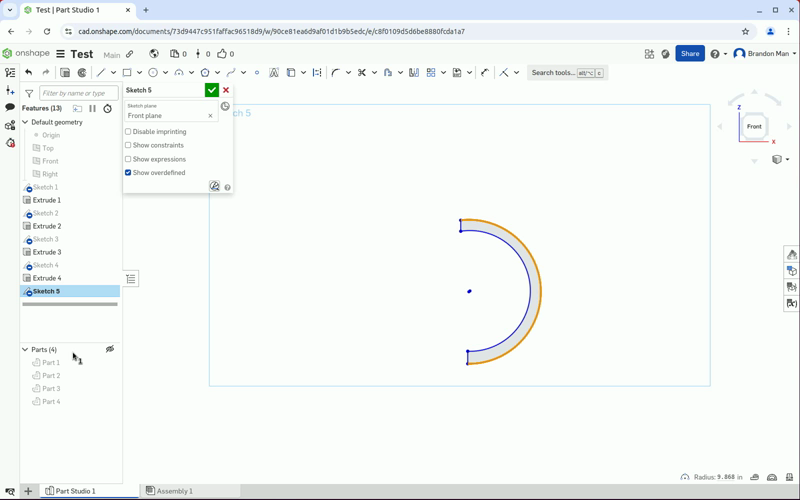
key(shift+e)
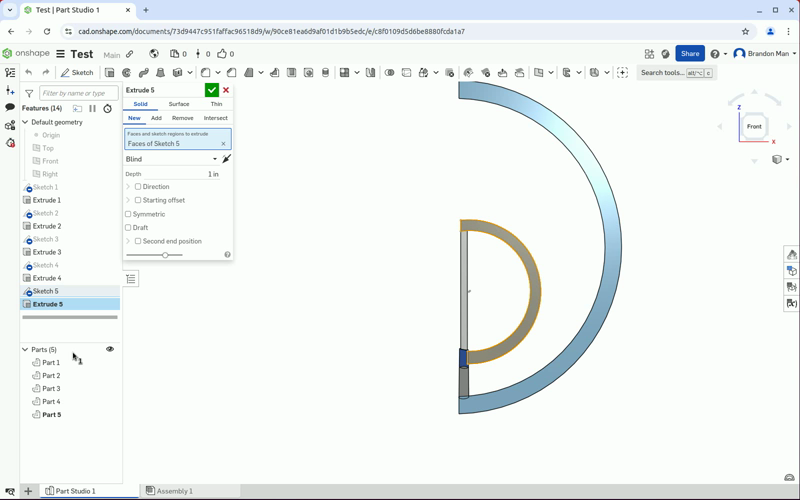
mouse_move(143, 106)
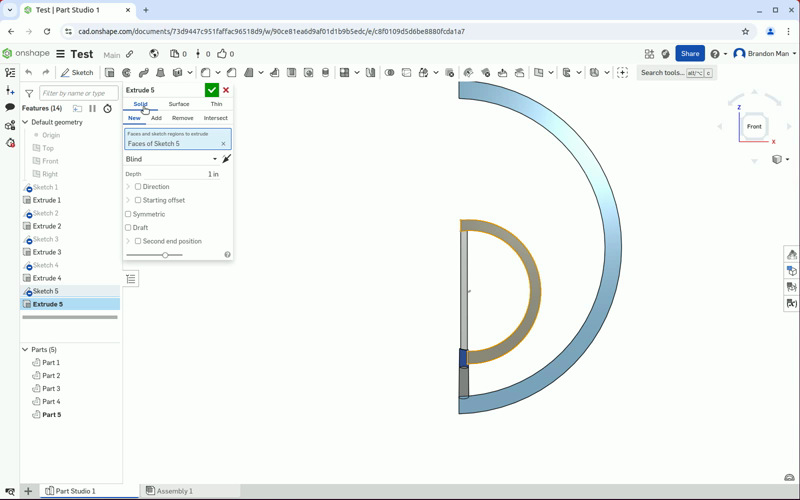
click(143, 106)
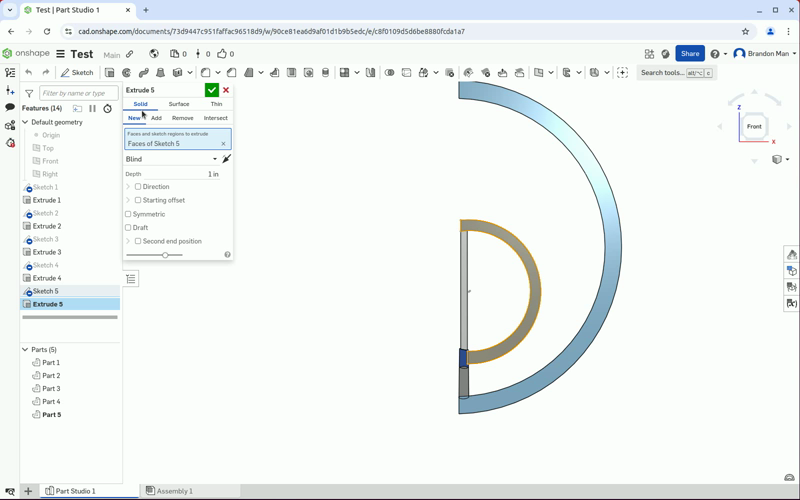
mouse_move(137, 120)
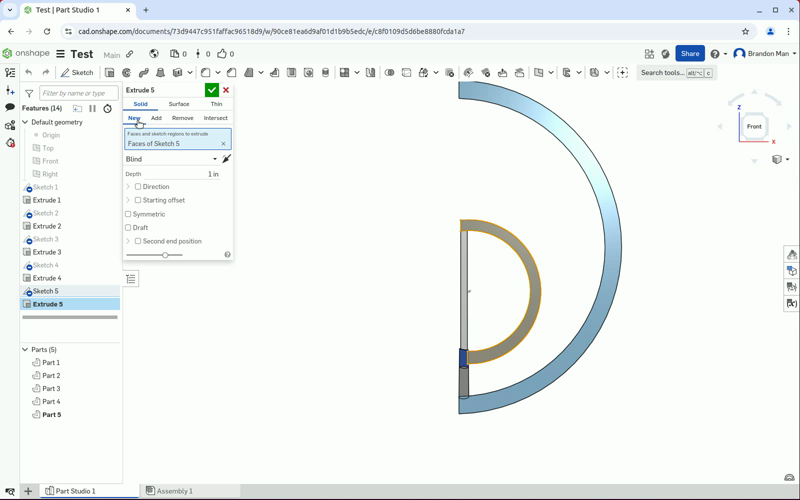
click(137, 120)
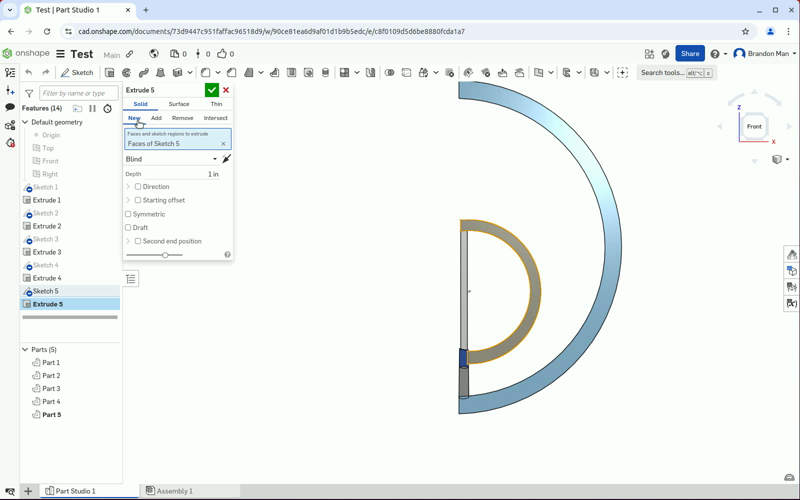
key(tab, 4)
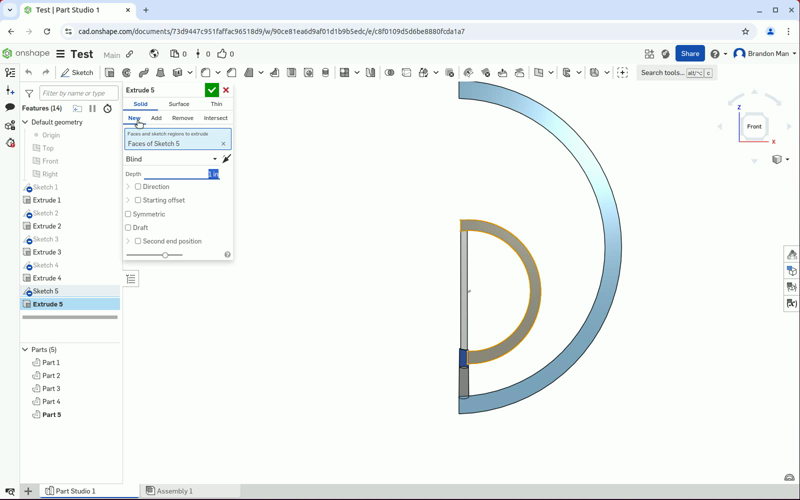
text(-0.241)
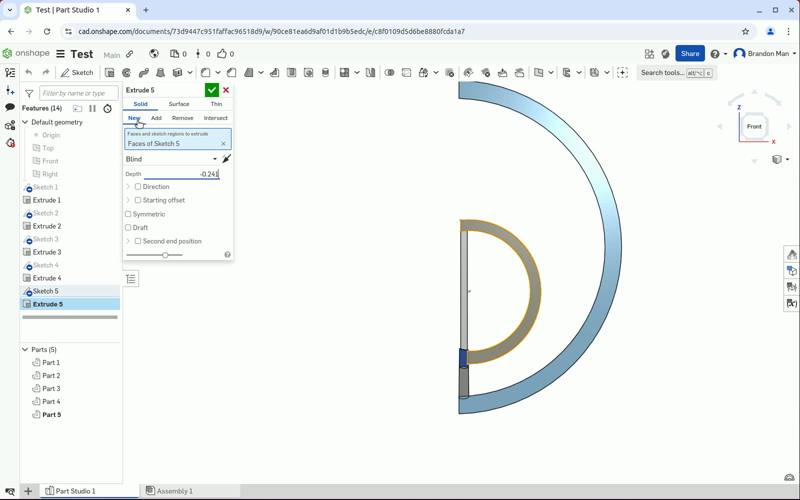
key(enter)
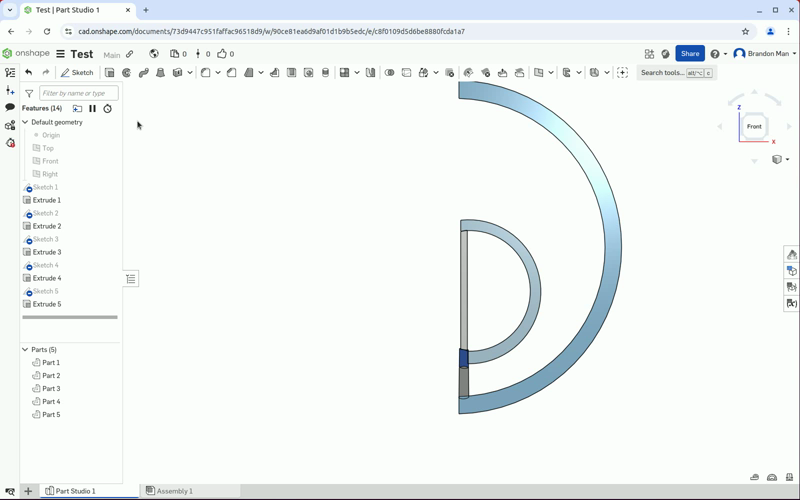
key(shift+h)
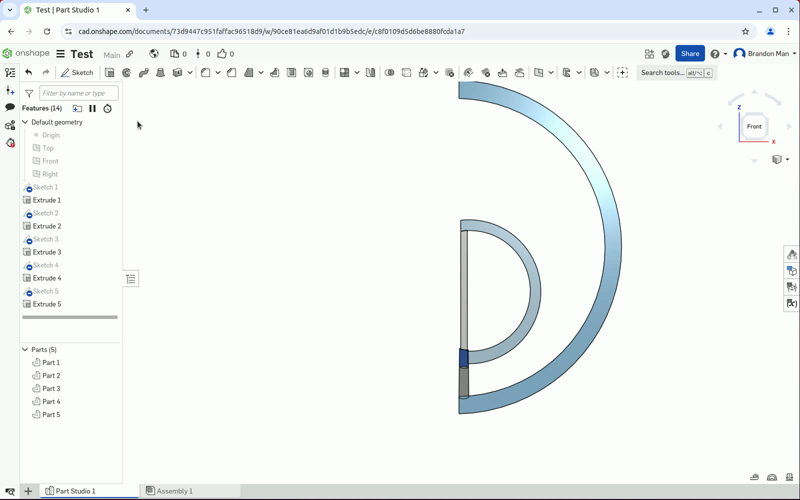
key(shift+h)
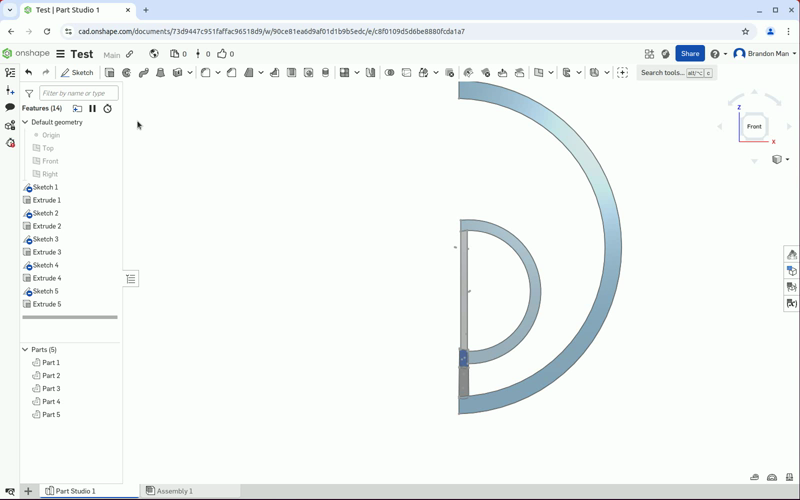
key(shift+7)
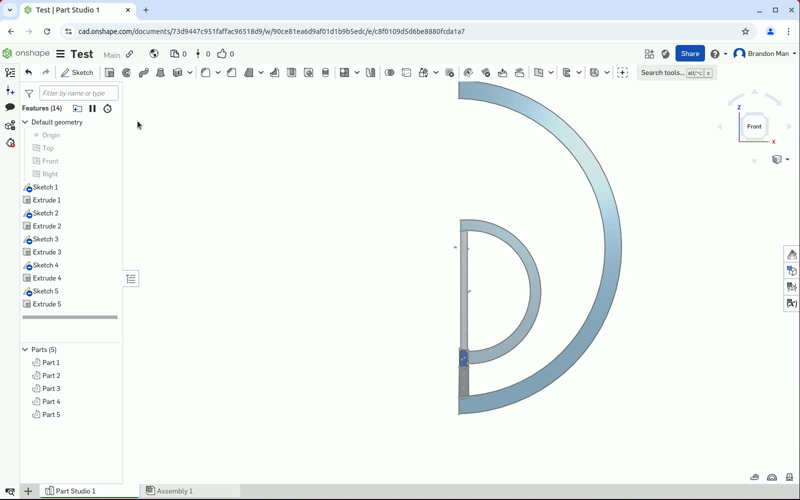
key(left, 2)
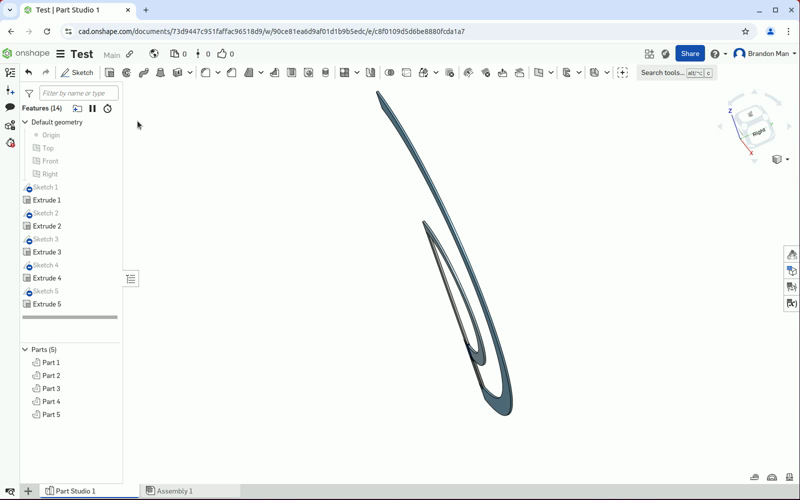
key(down, 2)
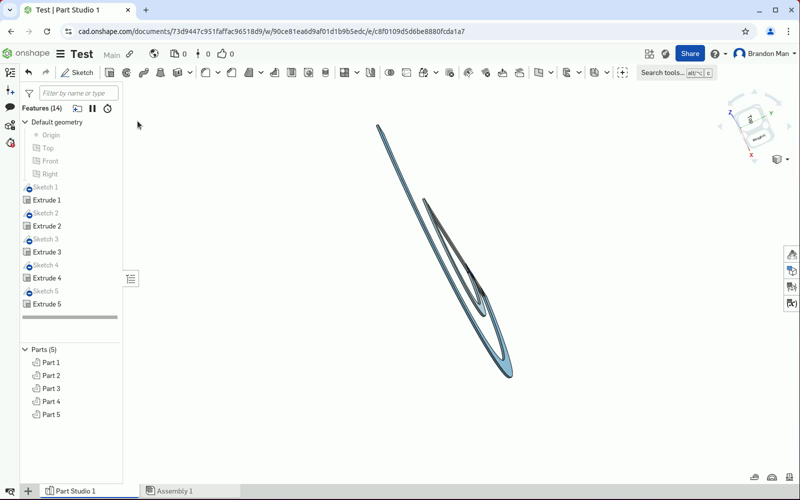
key(up, 2)
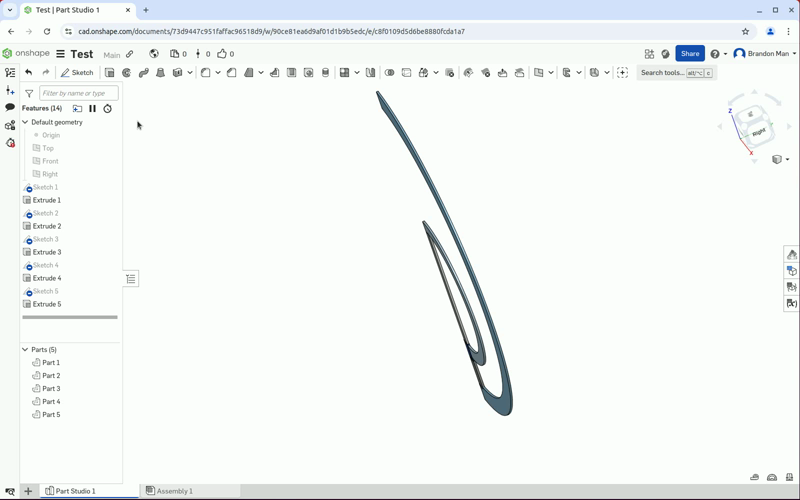
key(right, 2)
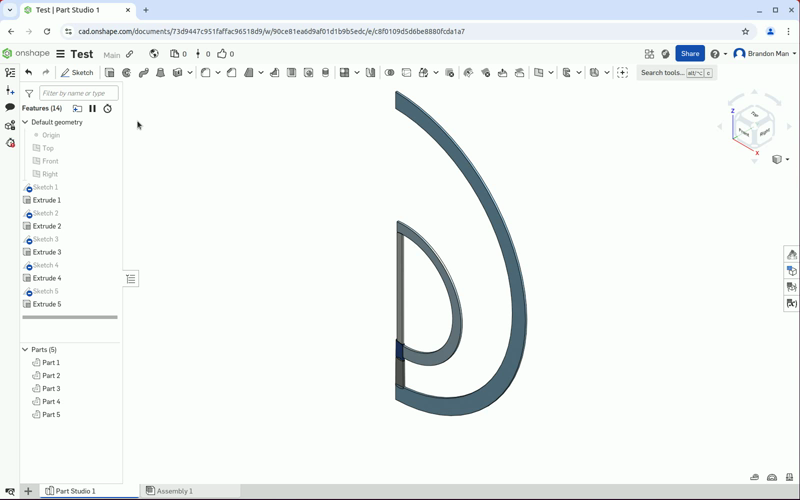
mouse_move(73, 189)
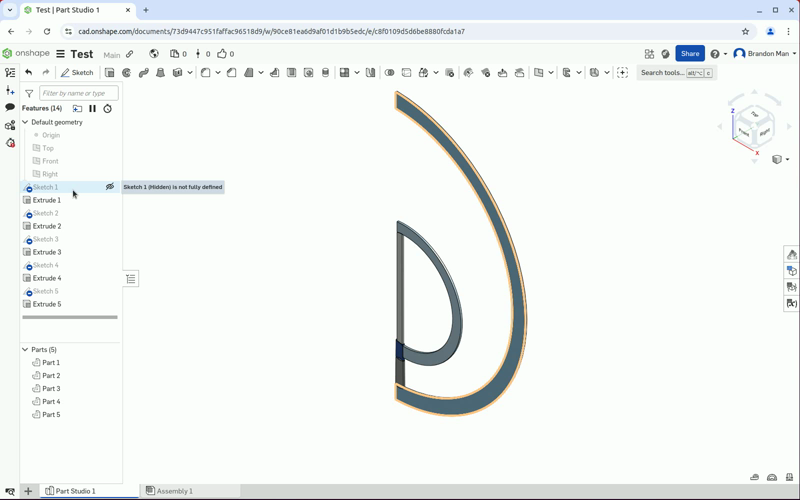
click(73, 189)